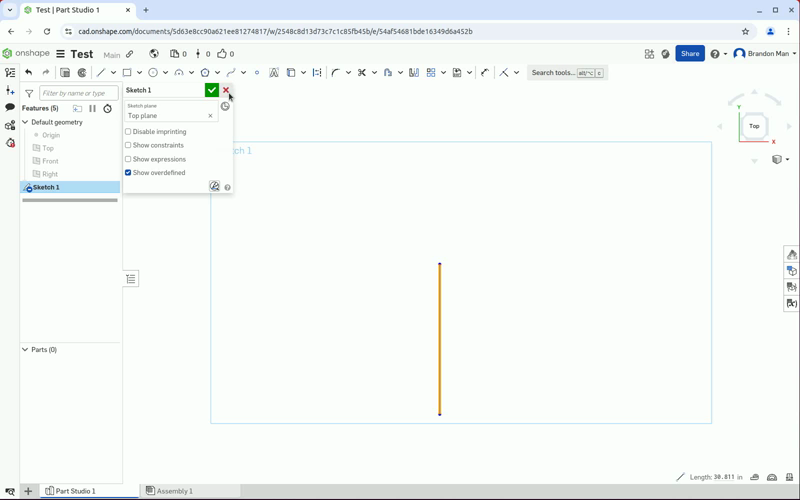
key(shift+h)
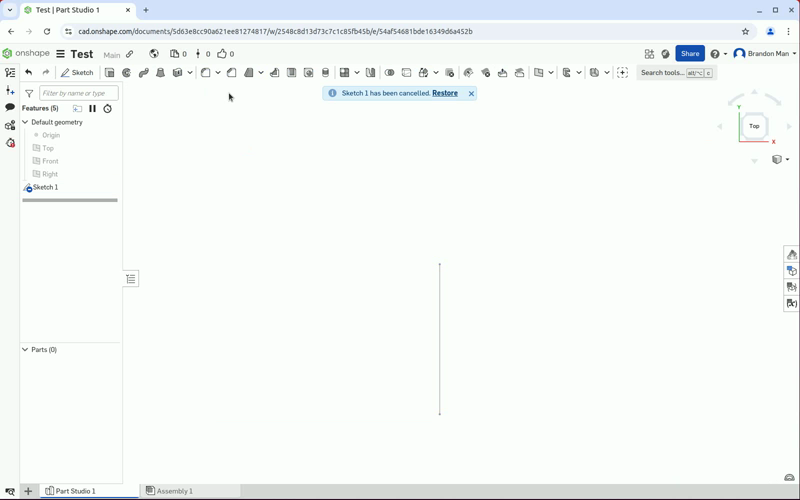
key(shift+s)
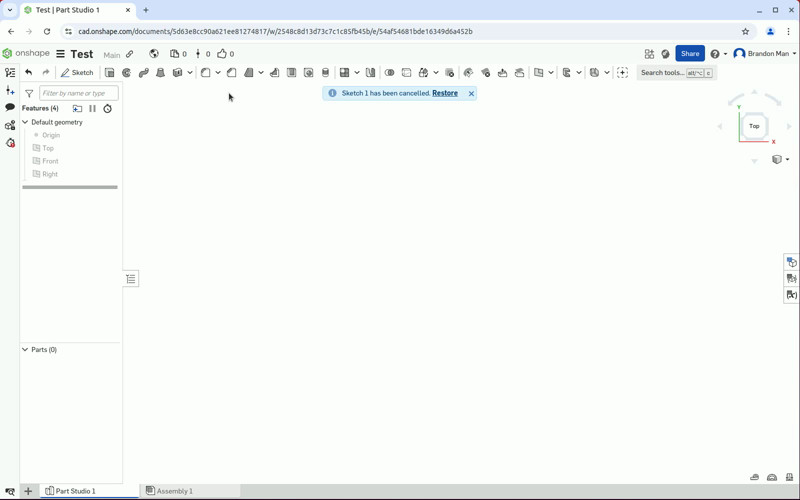
mouse_move(73, 150)
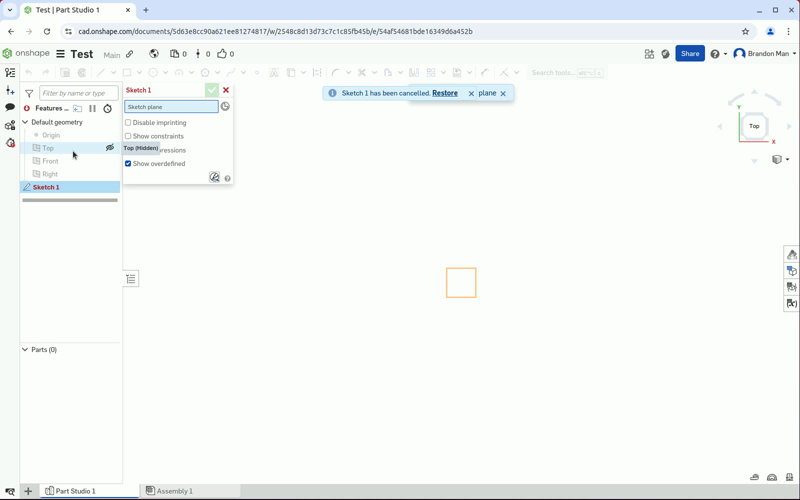
click(73, 150)
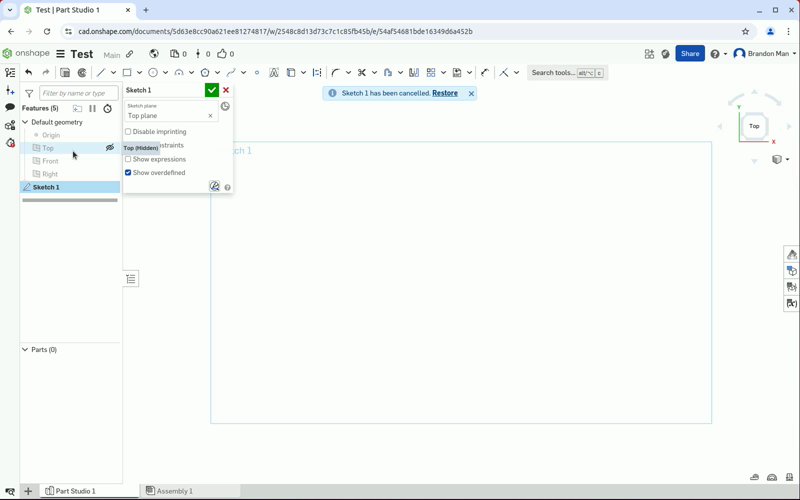
mouse_move(73, 352)
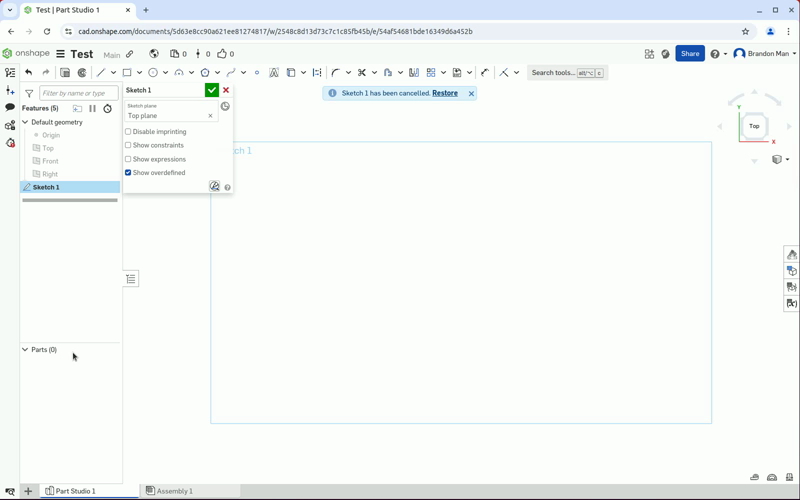
key(y)
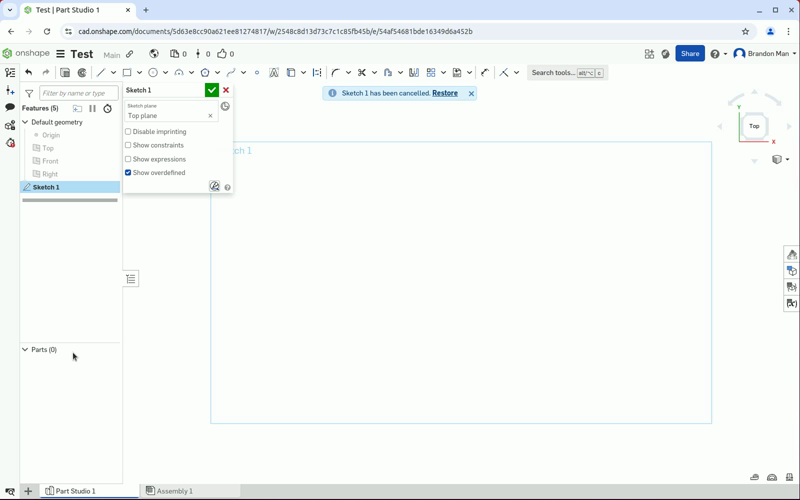
key(l)
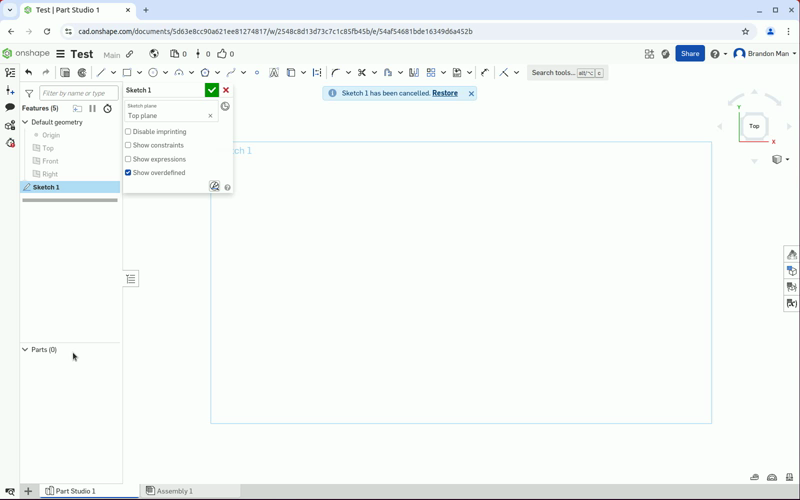
key_down(shift)
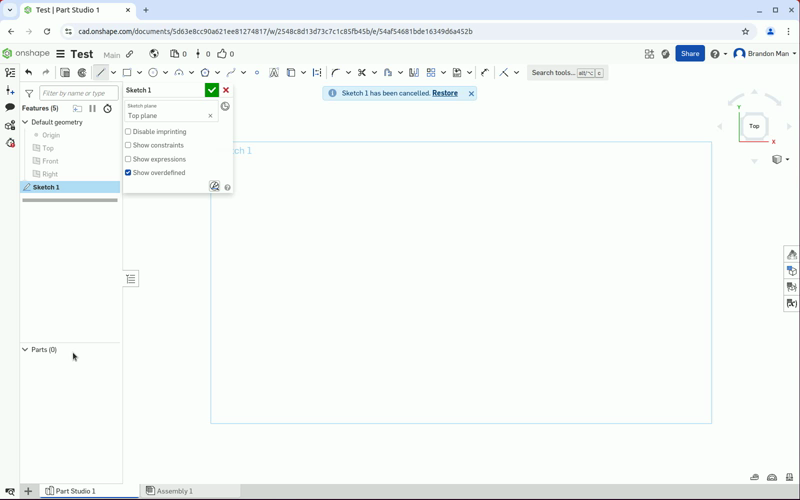
mouse_move(439, 330)
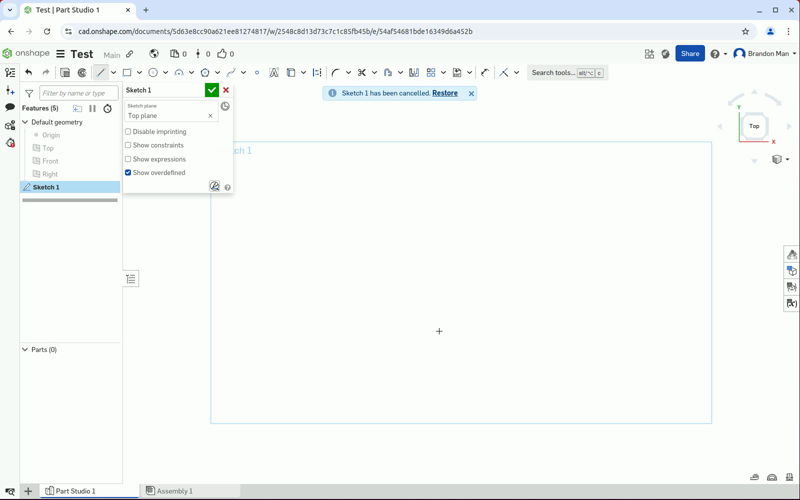
click(439, 330)
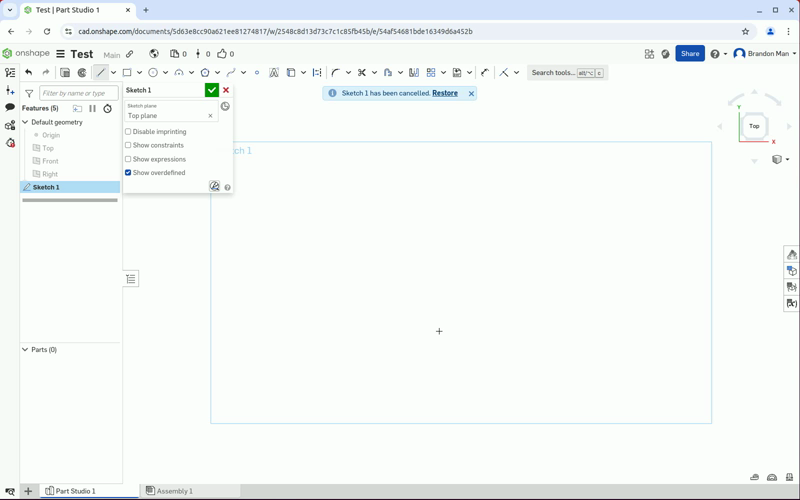
key_up(shift)
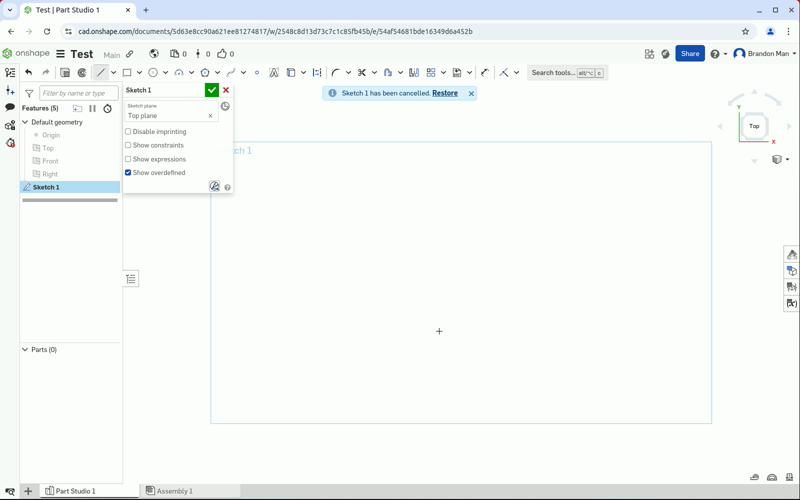
key_down(shift)
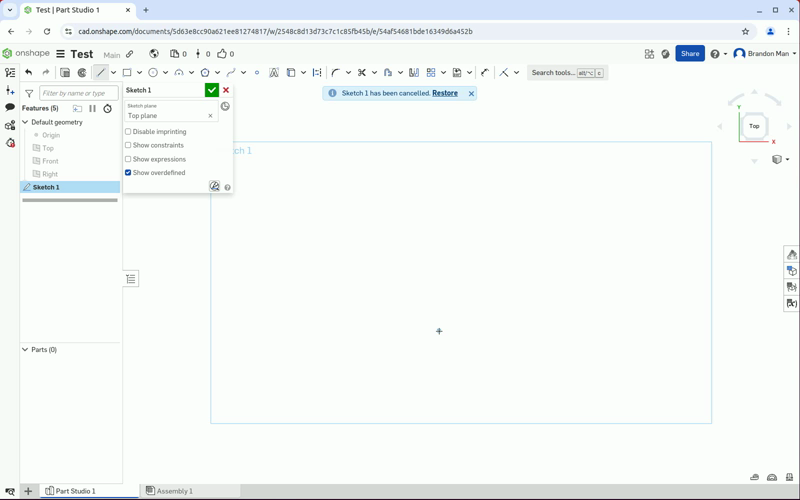
mouse_move(469, 330)
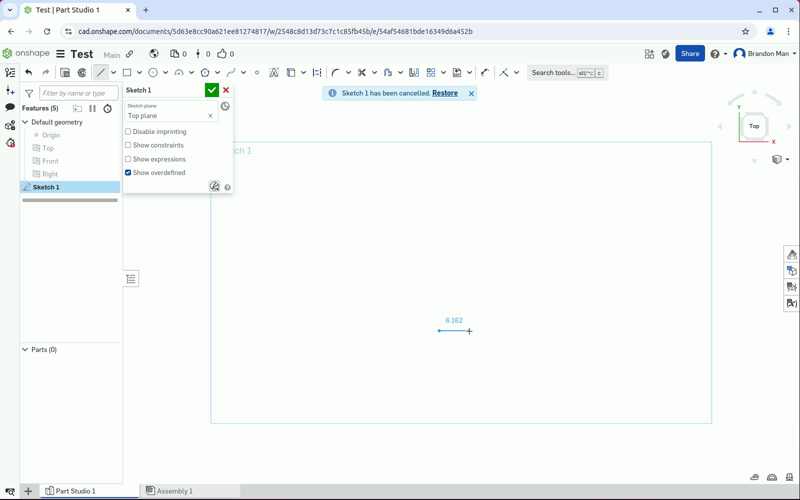
mouse_move(450, 330)
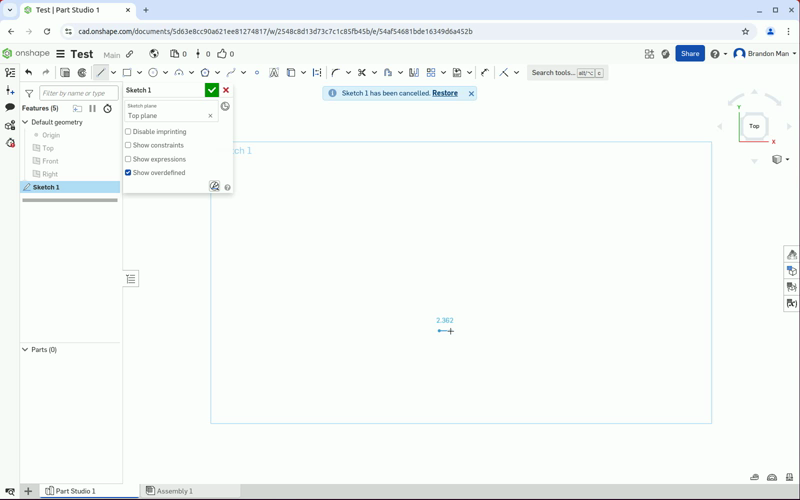
click(450, 330)
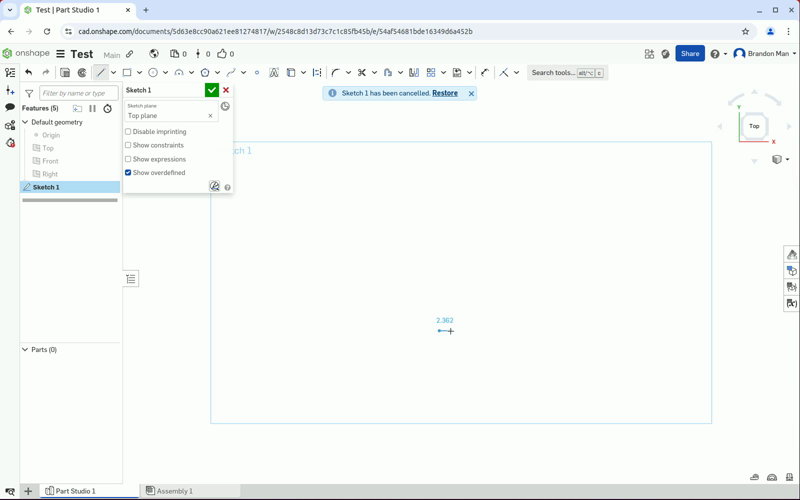
key_up(shift)
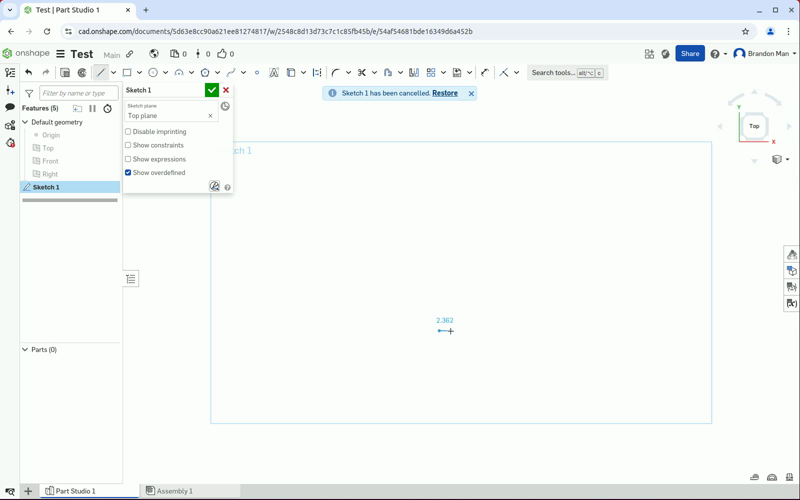
key_down(shift)
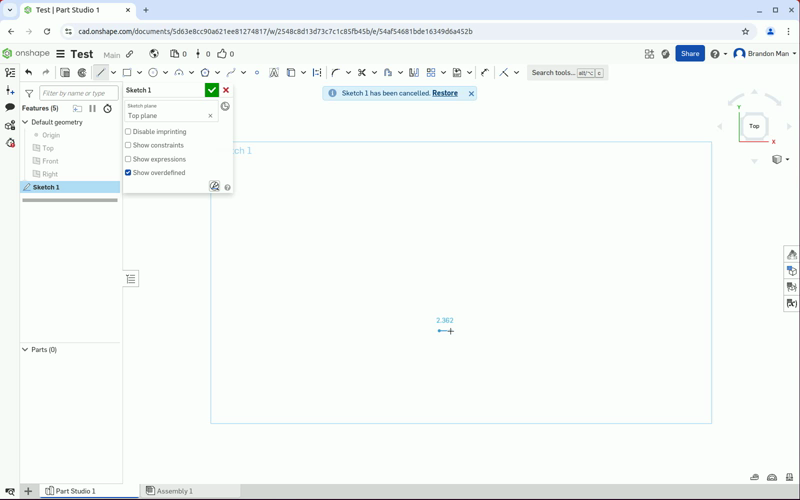
mouse_move(480, 330)
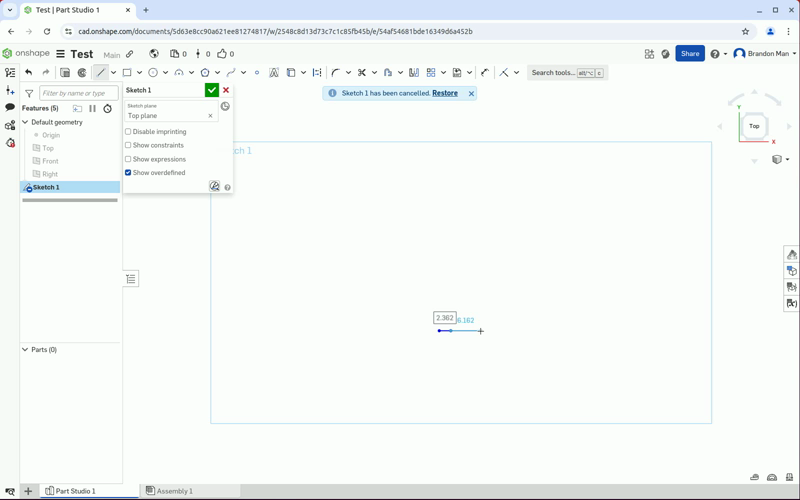
mouse_move(450, 308)
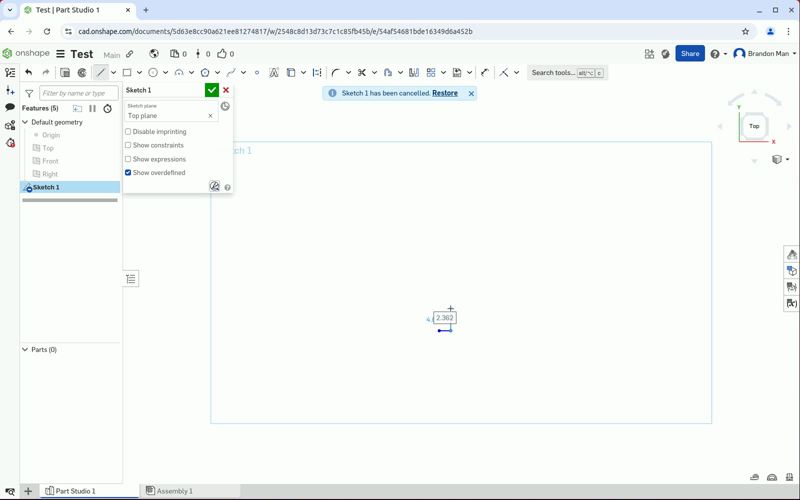
click(450, 308)
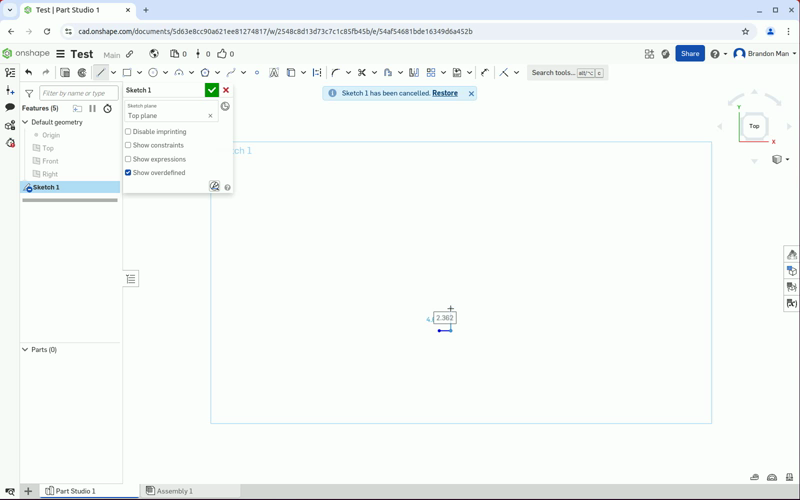
key_up(shift)
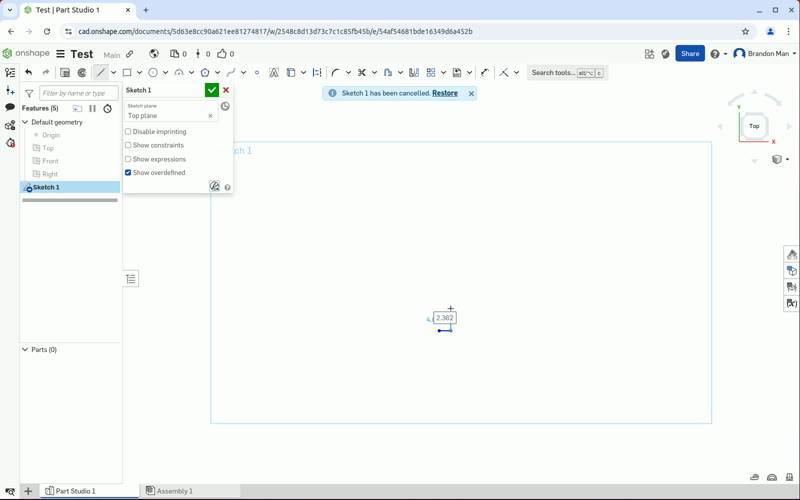
key(esc)
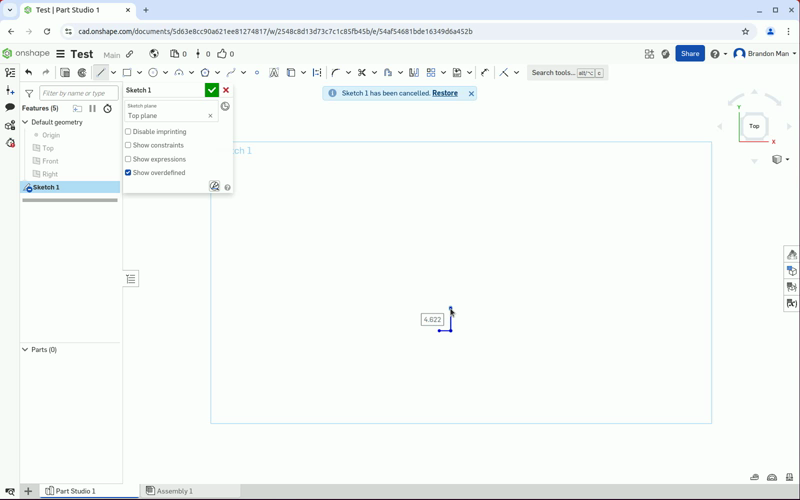
key(a)
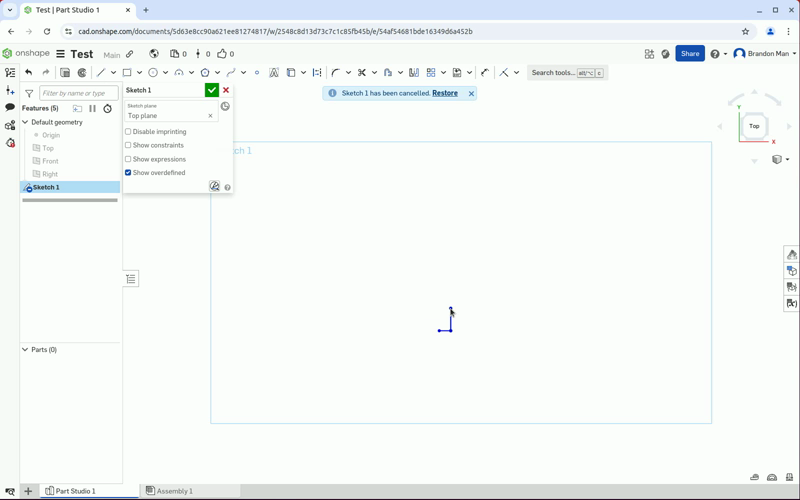
mouse_move(450, 308)
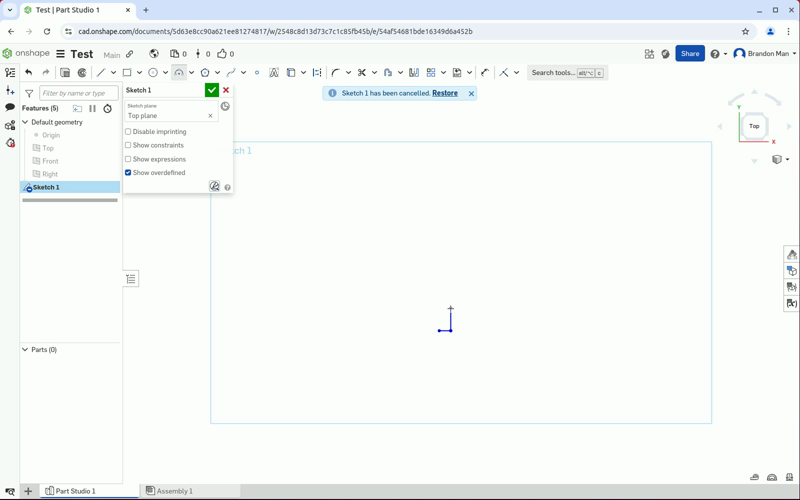
click(450, 308)
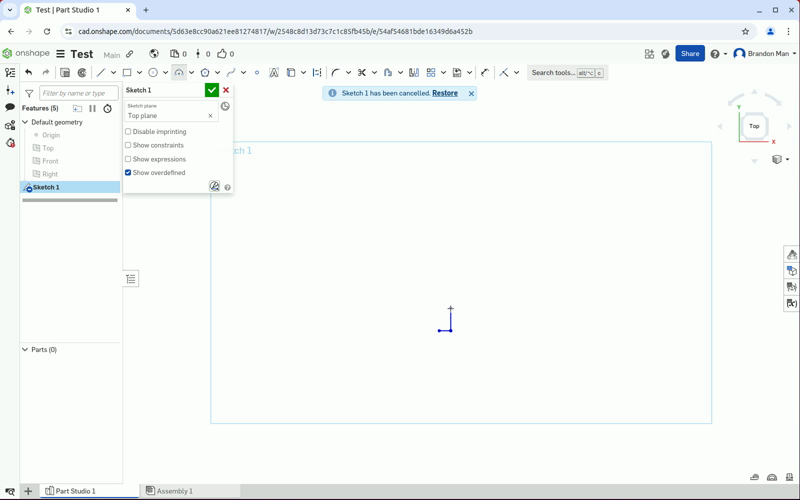
key_down(shift)
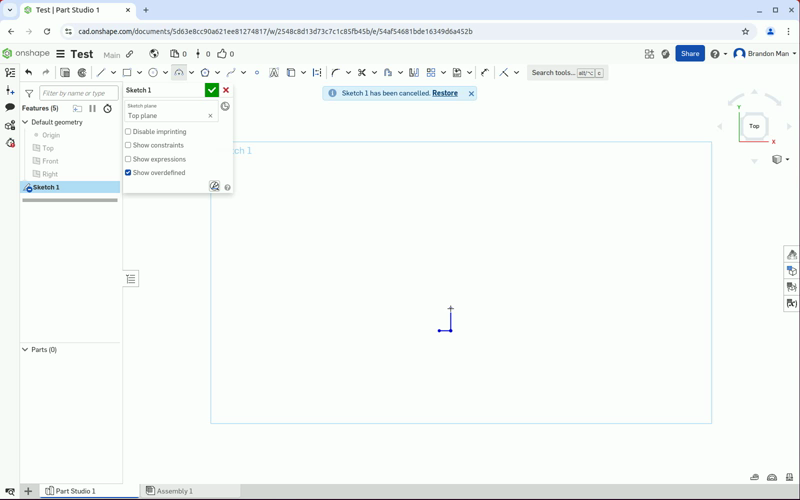
mouse_move(455, 303)
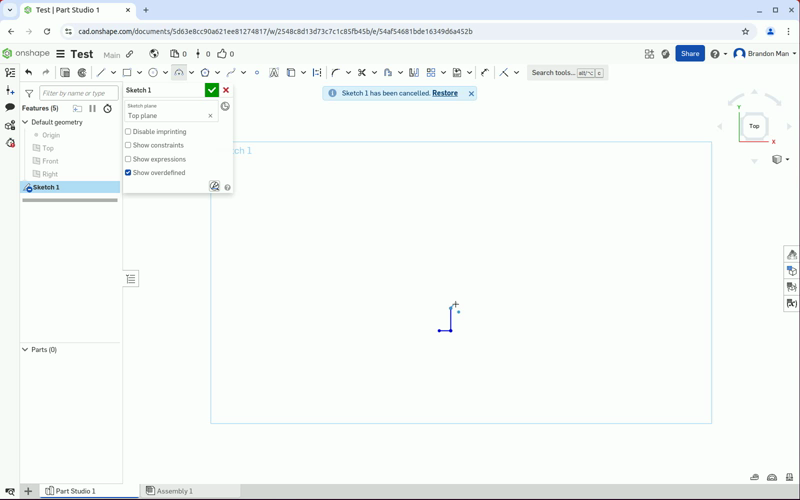
scroll(6)
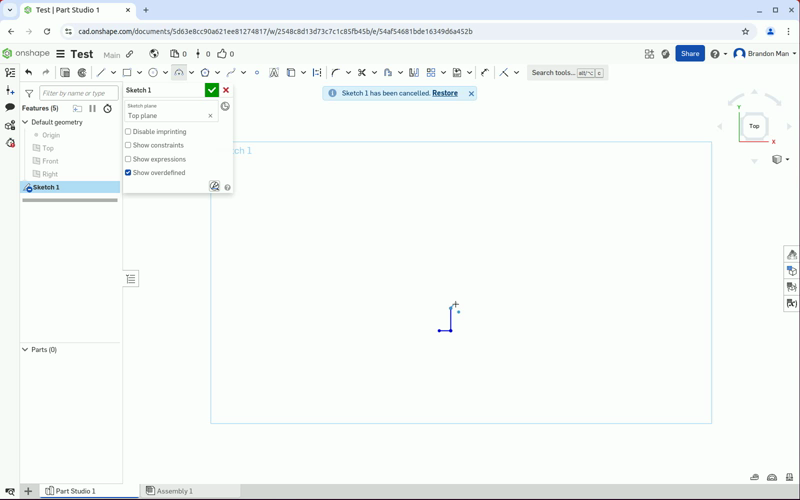
scroll(6)
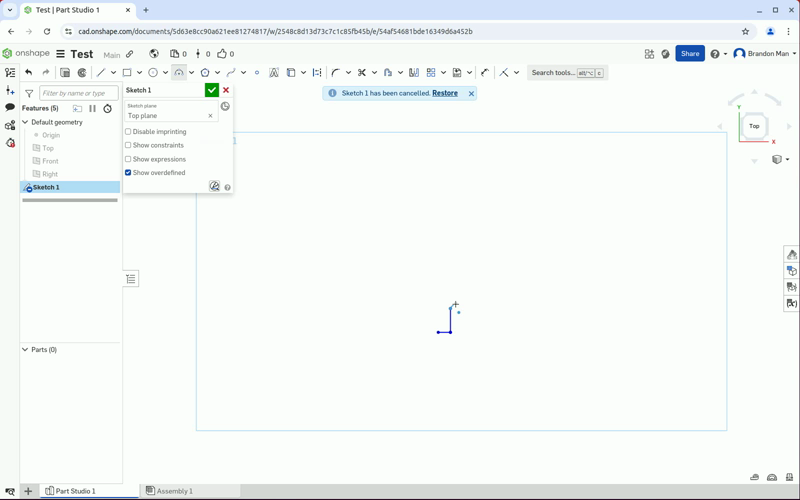
scroll(6)
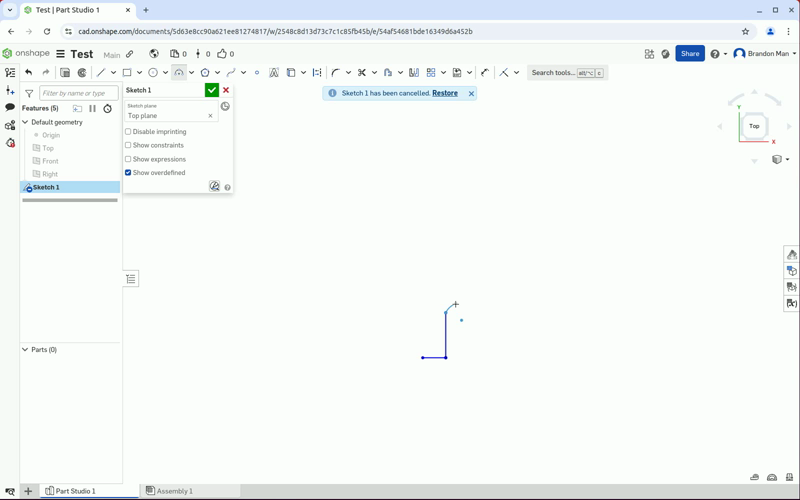
scroll(6)
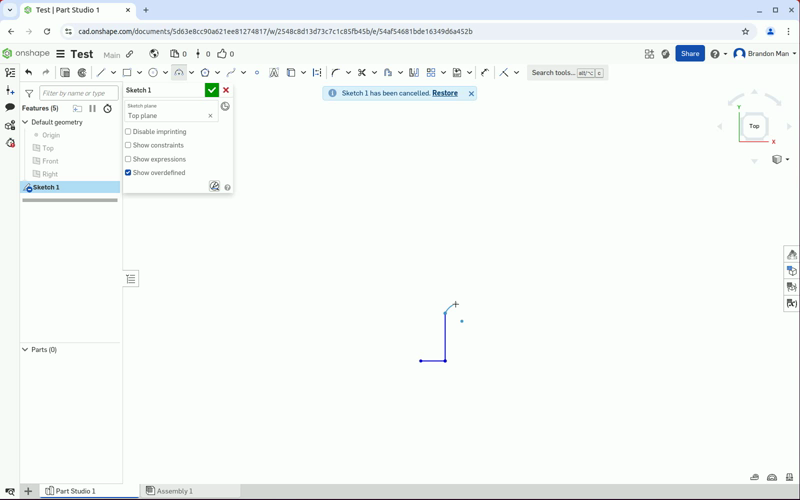
scroll(6)
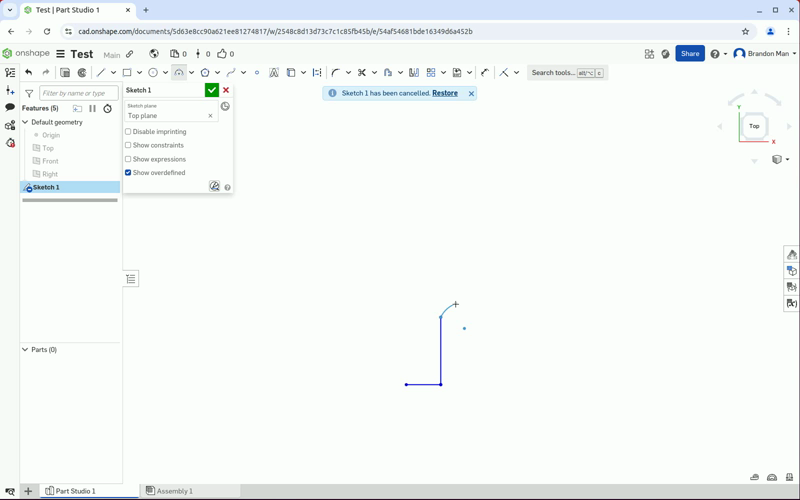
scroll(6)
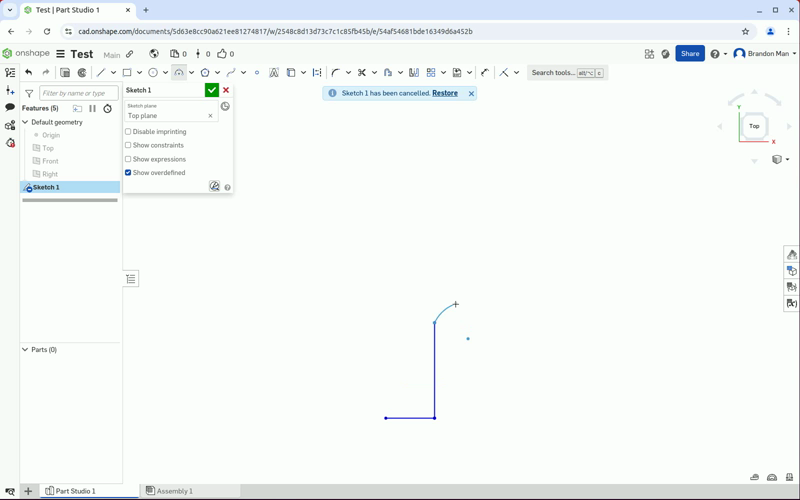
scroll(6)
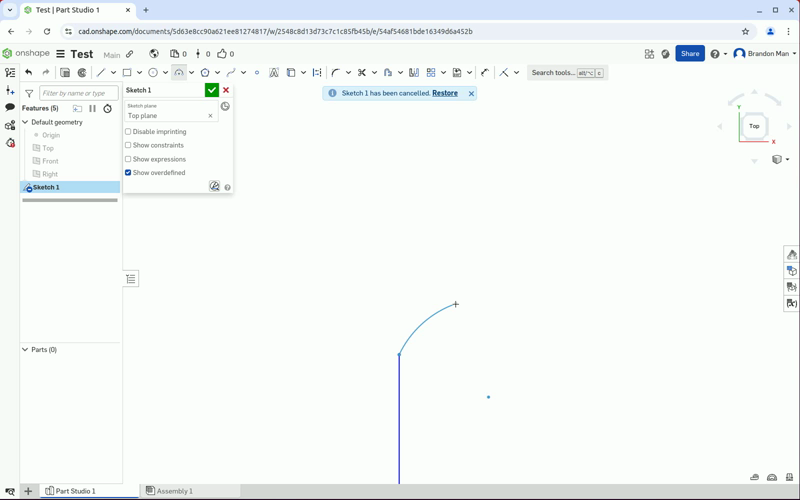
click(455, 303)
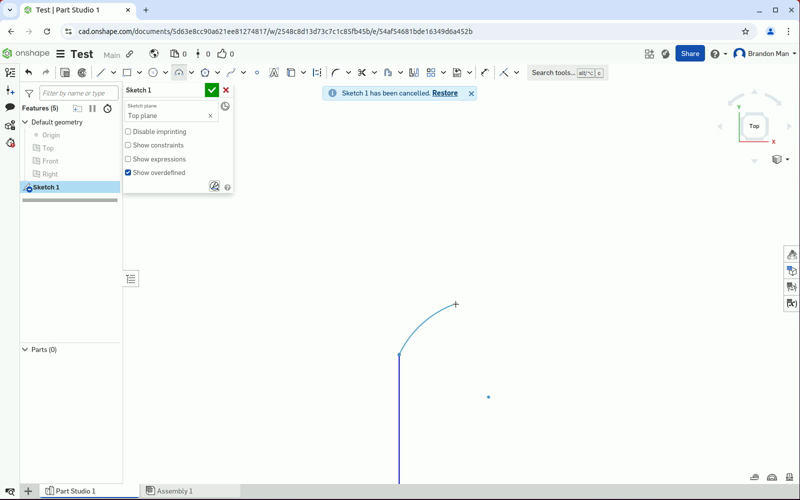
scroll(-6)
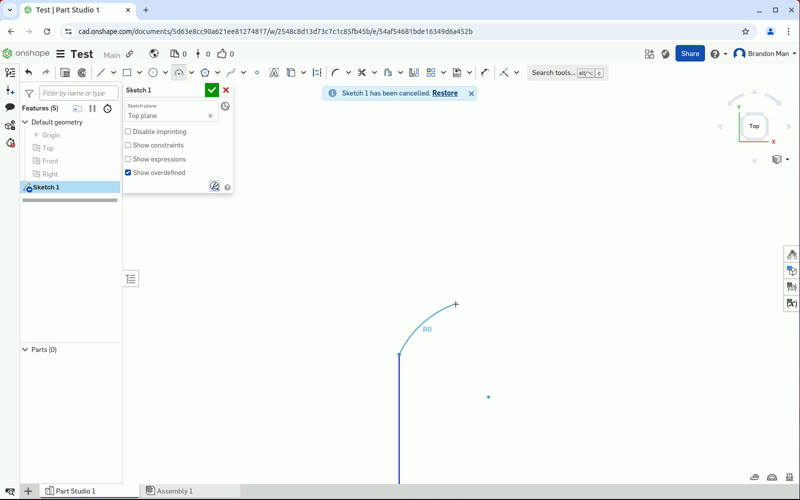
scroll(-6)
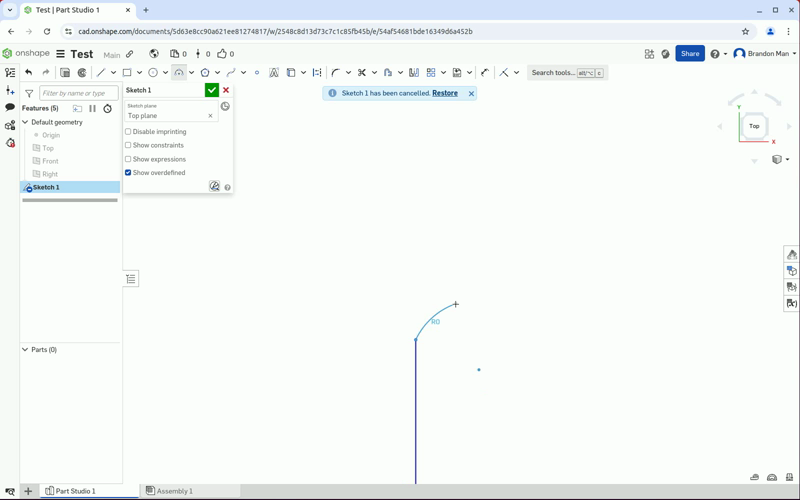
scroll(-6)
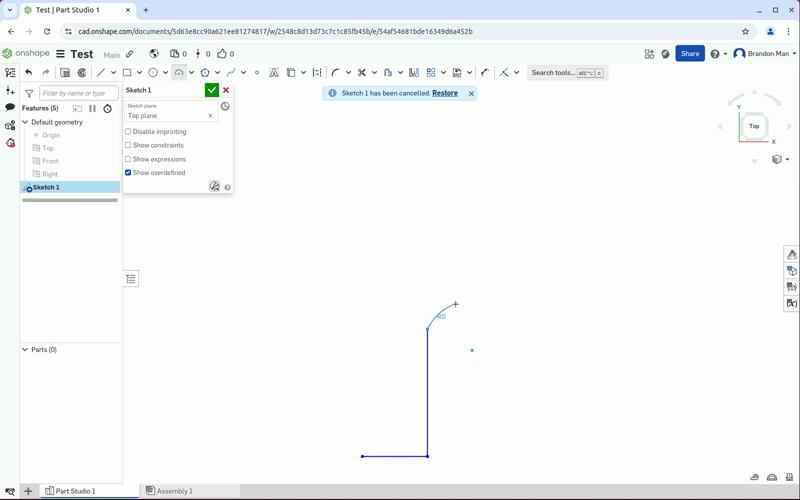
scroll(-6)
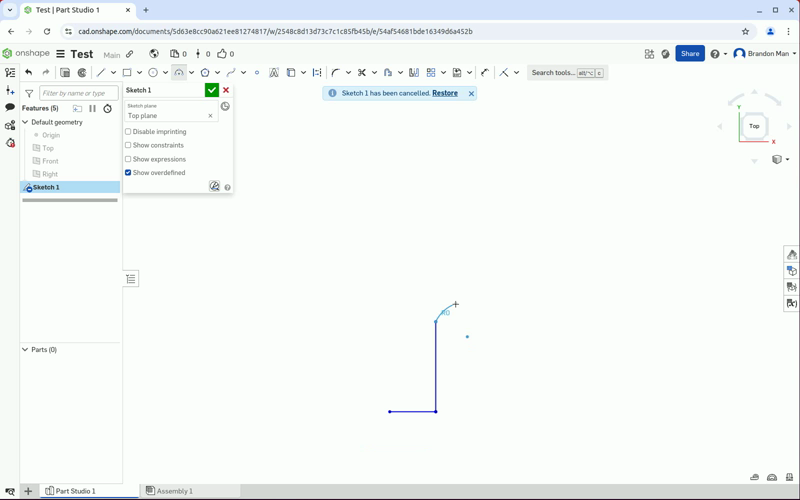
scroll(-6)
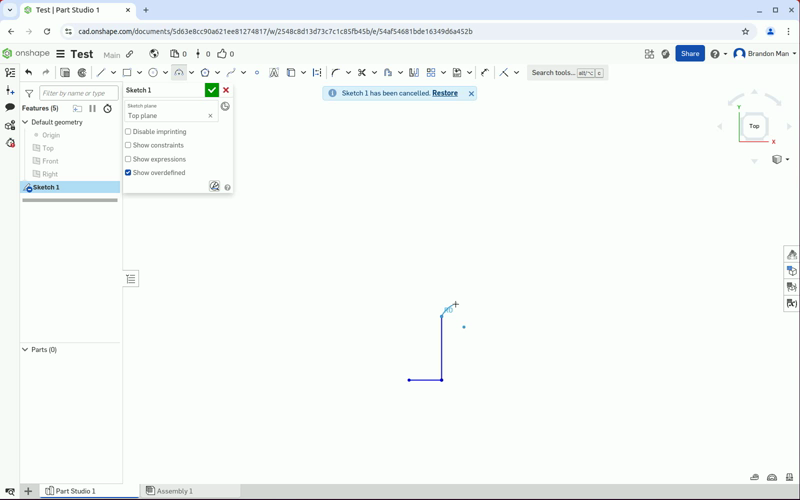
scroll(-6)
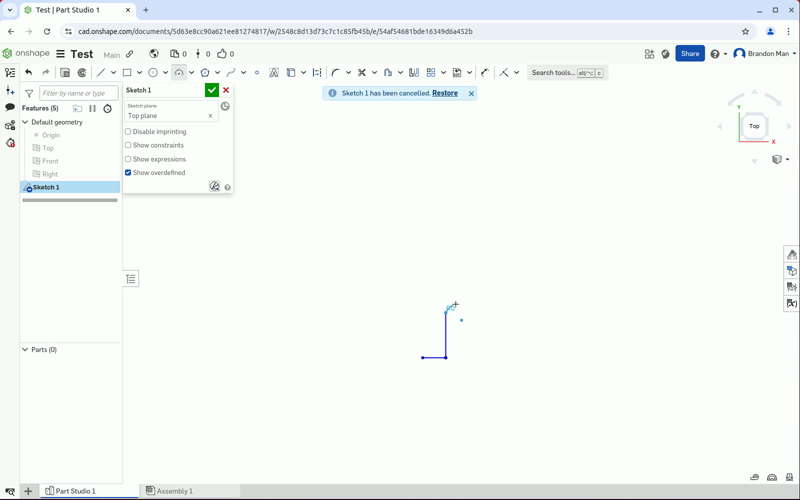
scroll(-6)
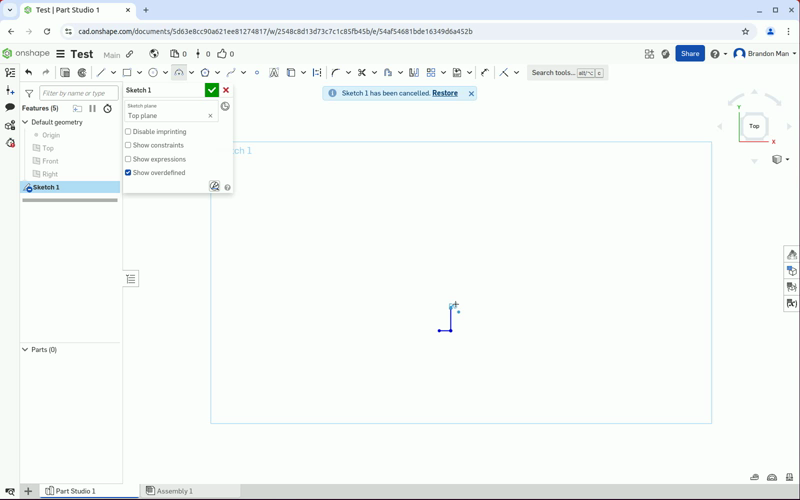
mouse_move(452, 304)
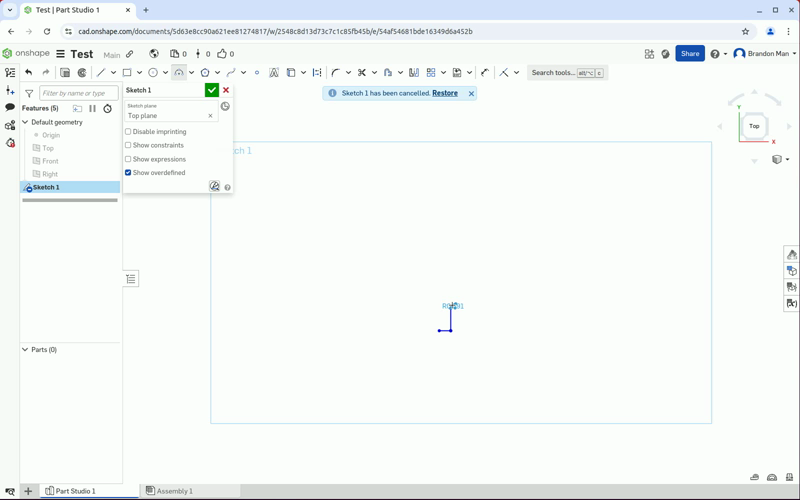
scroll(6)
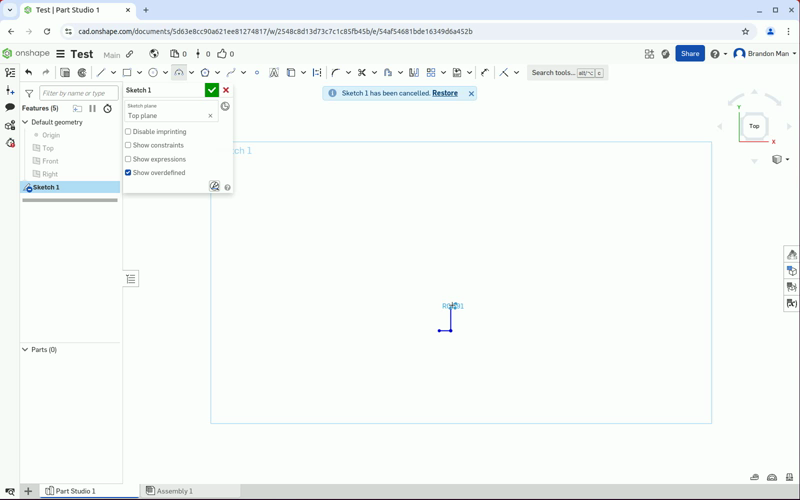
scroll(6)
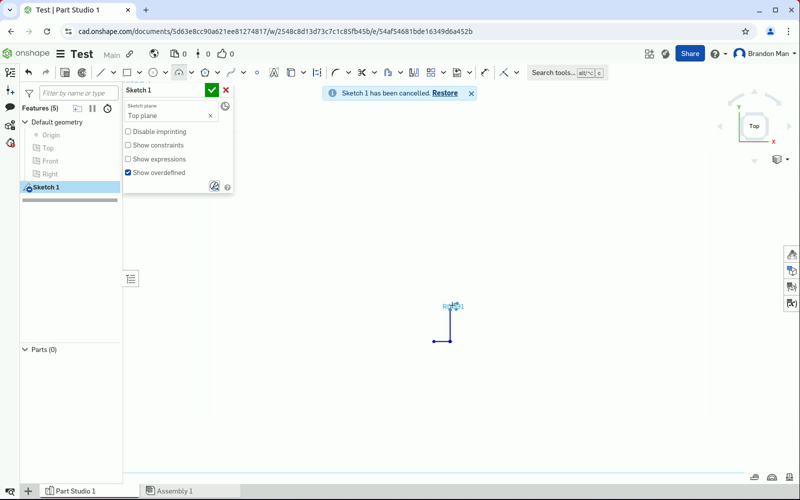
scroll(6)
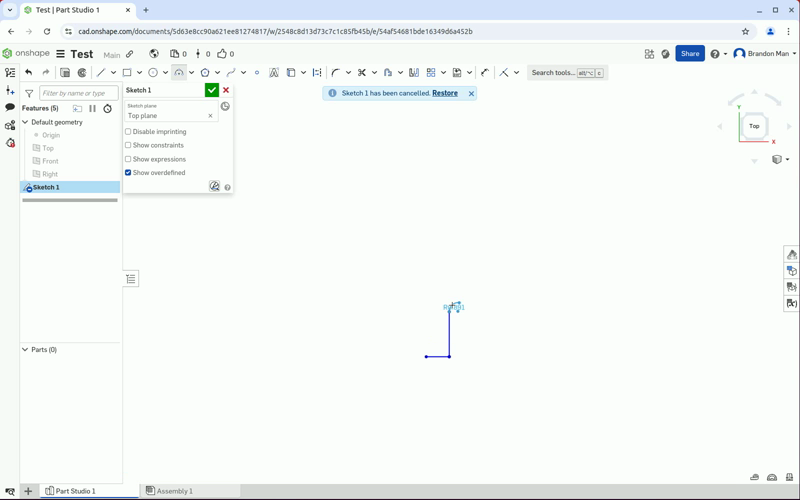
scroll(6)
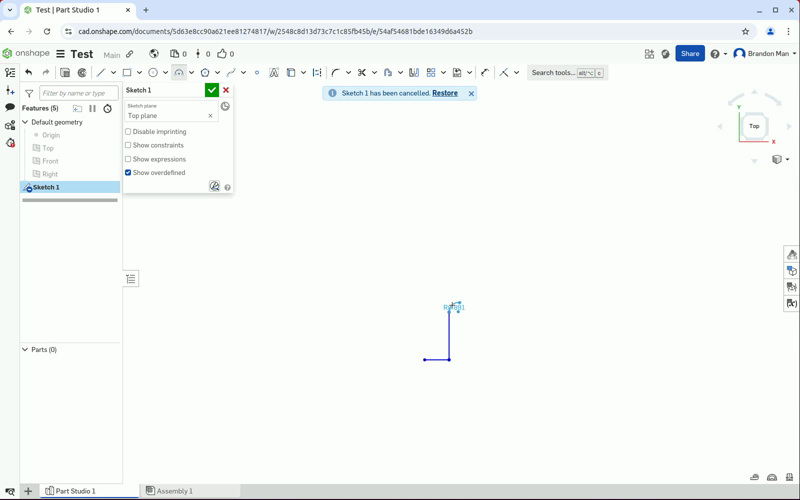
scroll(6)
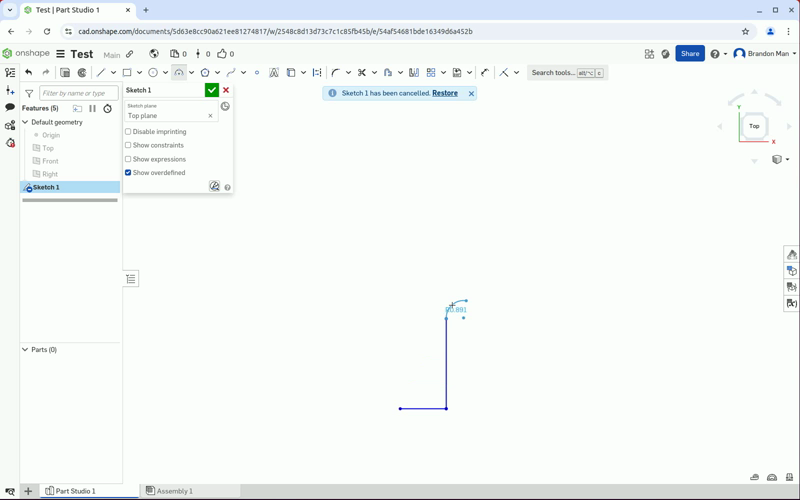
scroll(6)
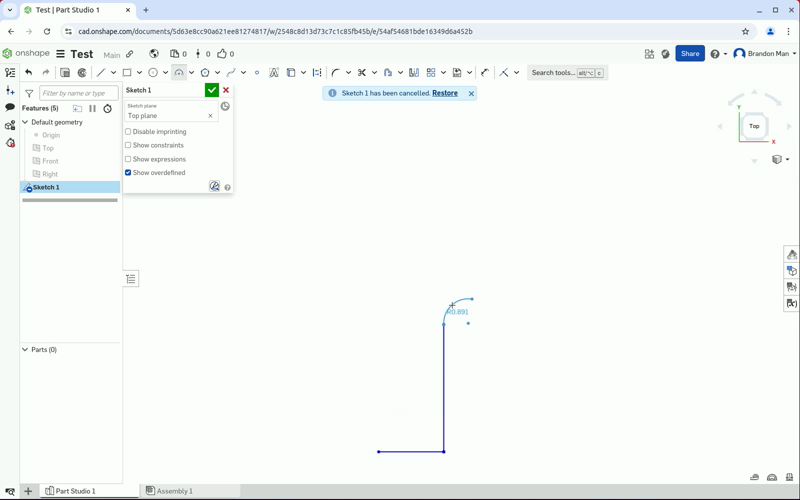
scroll(6)
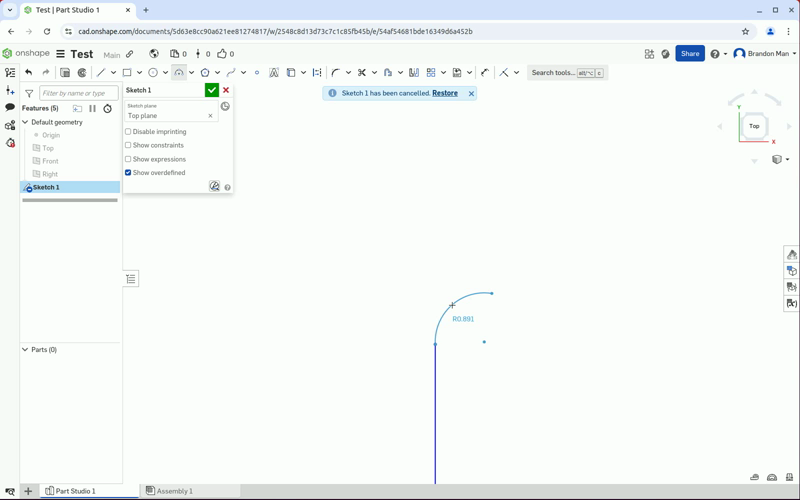
click(452, 304)
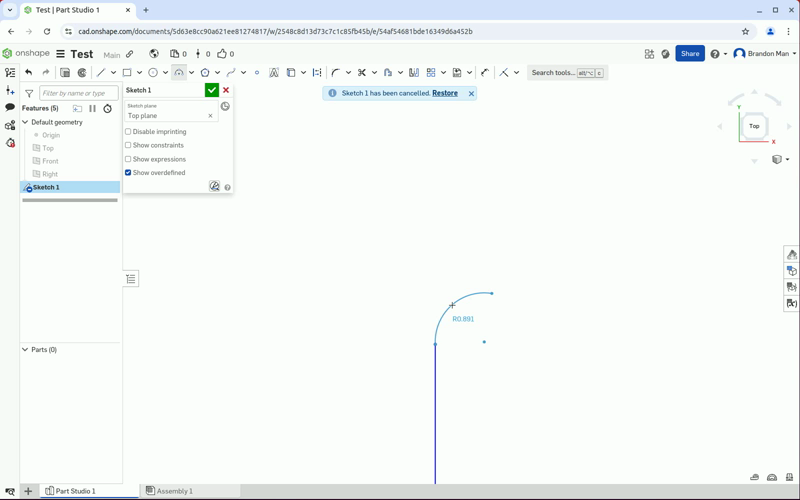
scroll(-6)
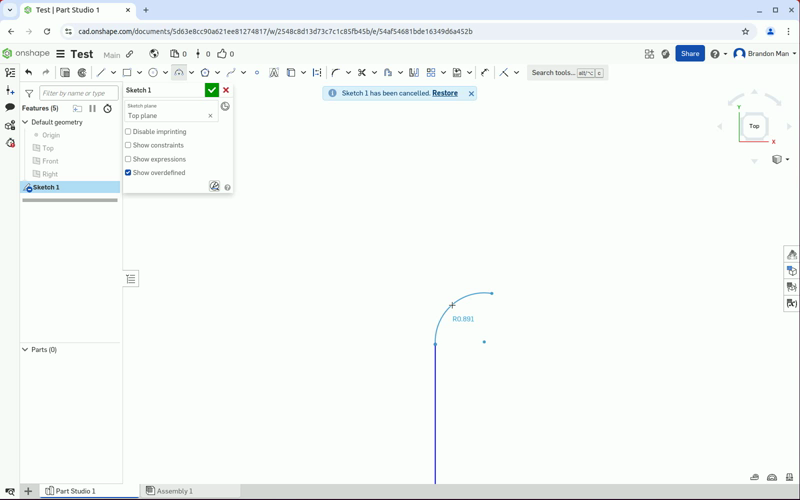
scroll(-6)
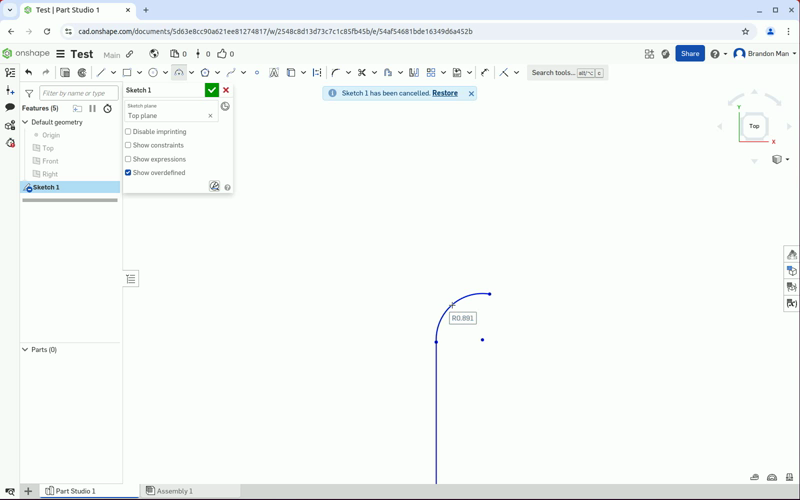
scroll(-6)
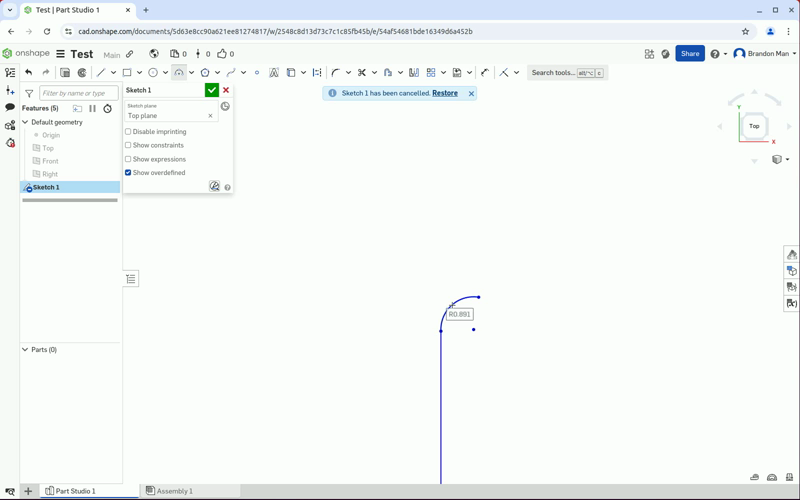
scroll(-6)
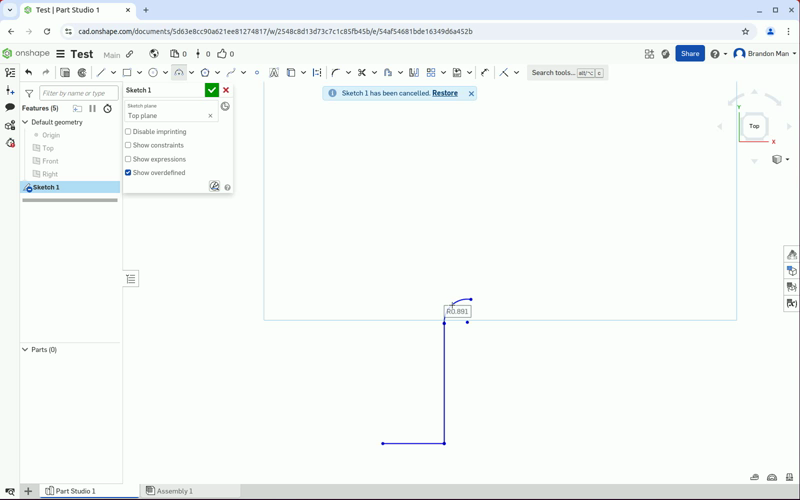
scroll(-6)
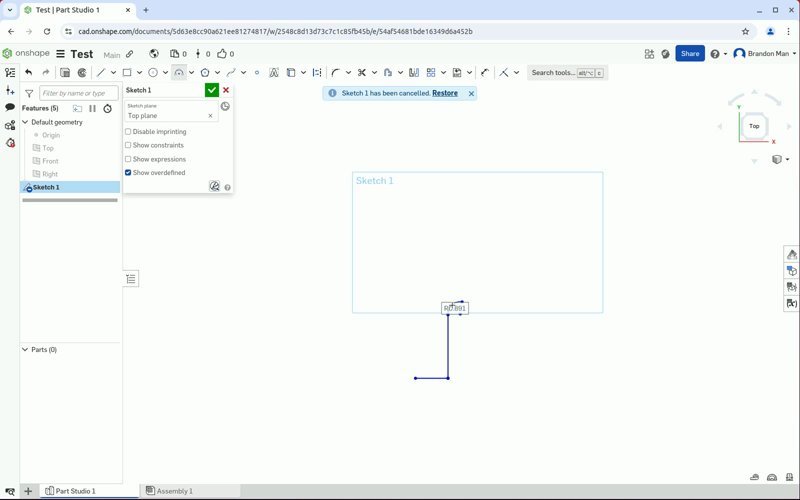
scroll(-6)
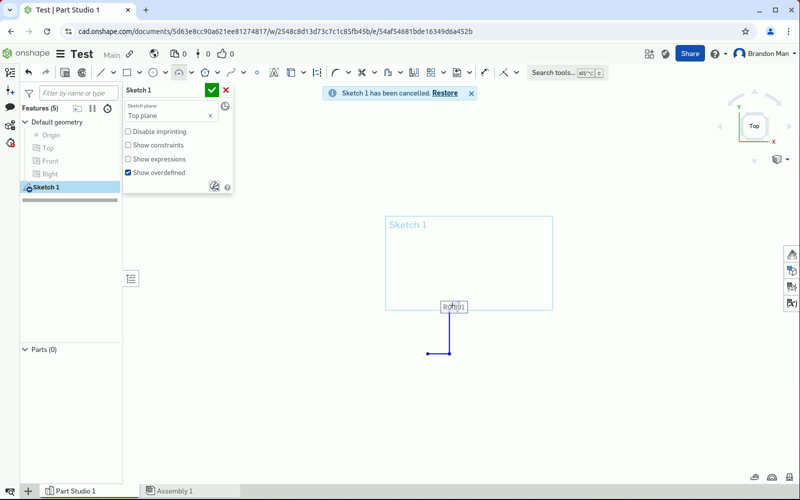
scroll(-6)
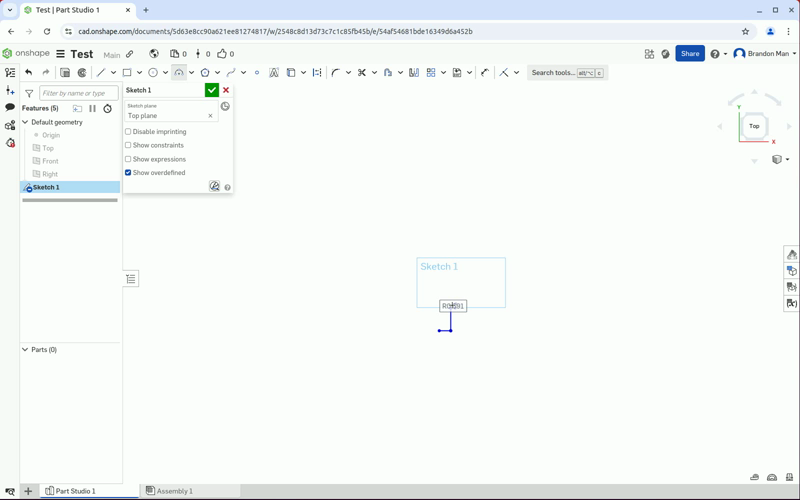
key_up(shift)
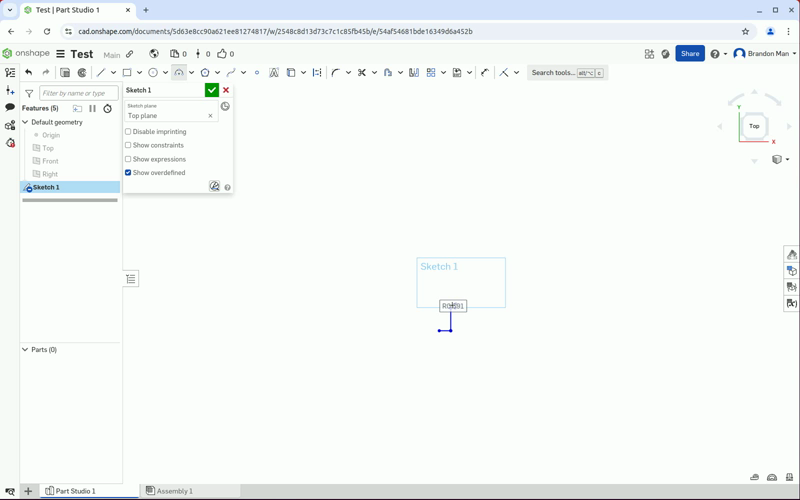
key(esc)
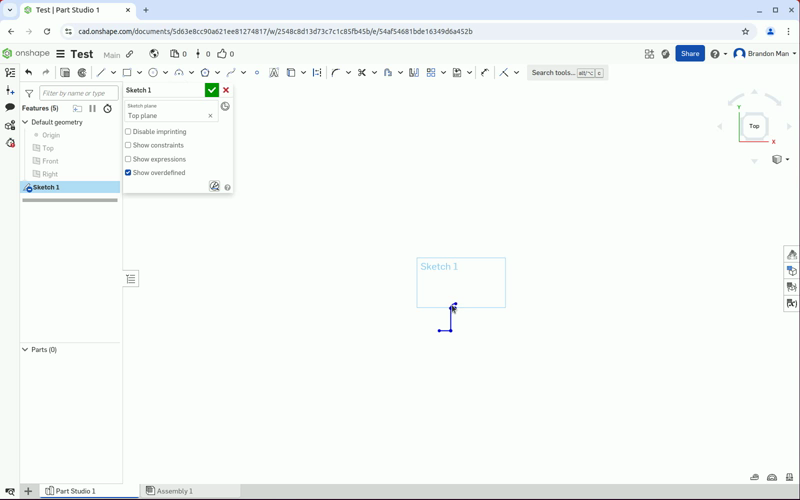
key(l)
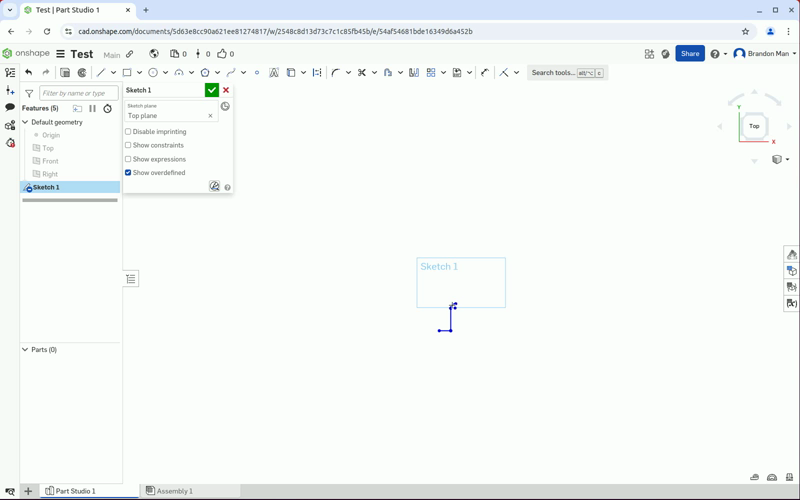
mouse_move(455, 303)
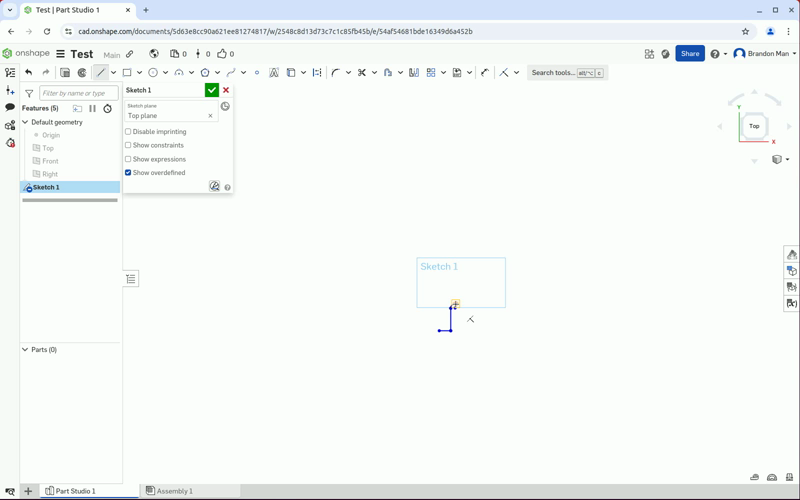
scroll(6)
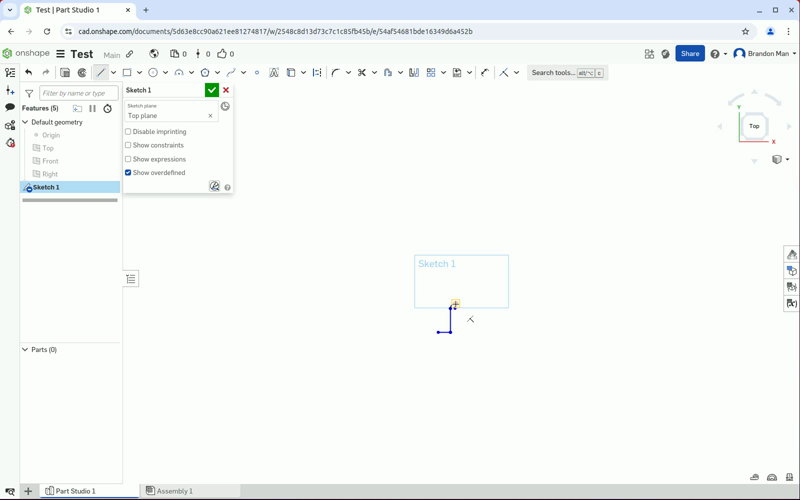
scroll(6)
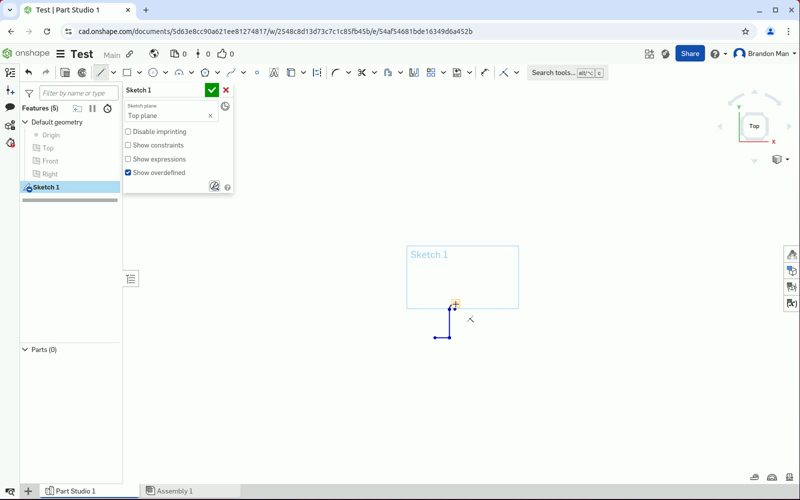
scroll(6)
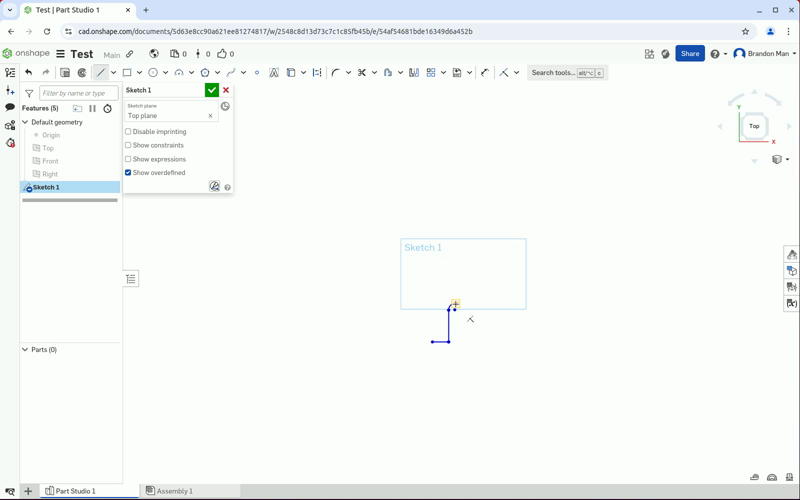
scroll(6)
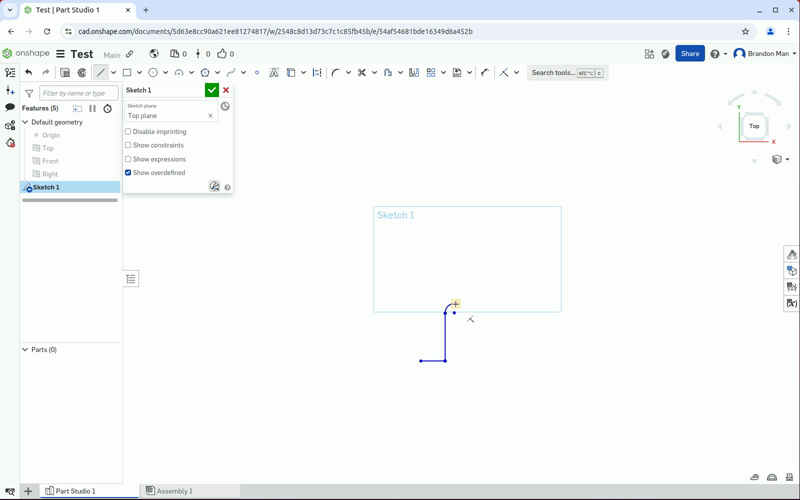
scroll(6)
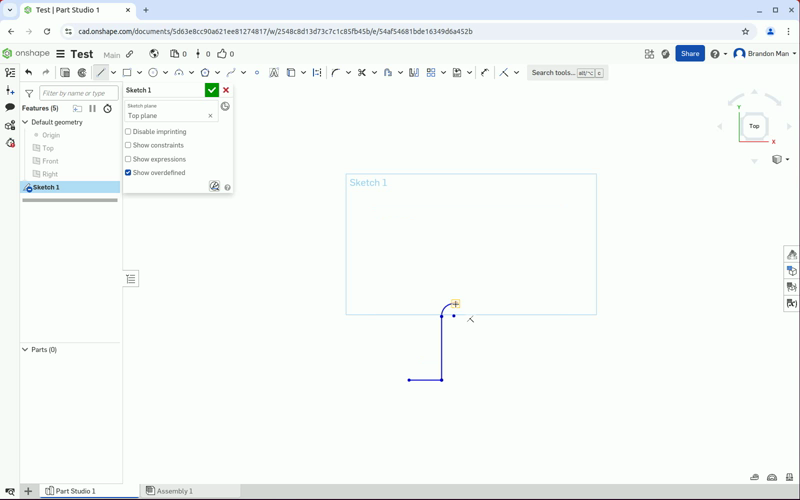
scroll(6)
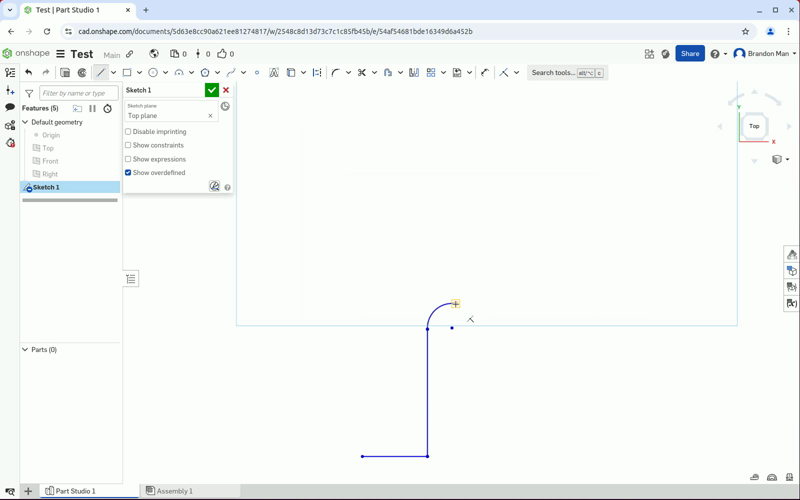
scroll(6)
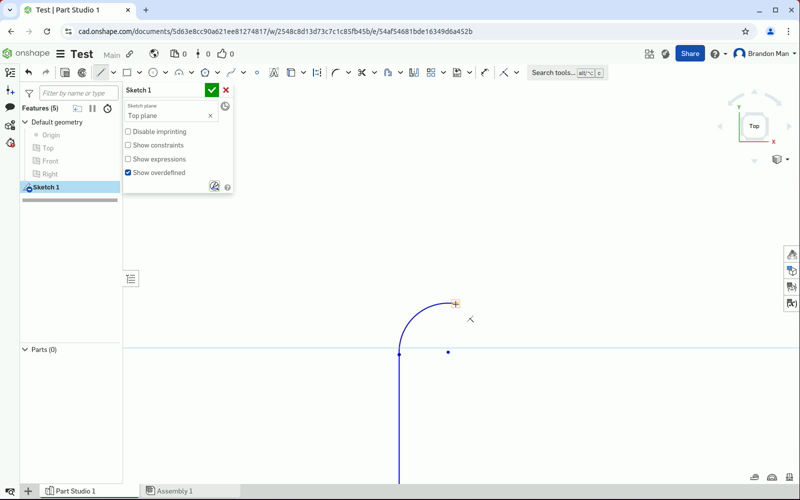
click(455, 303)
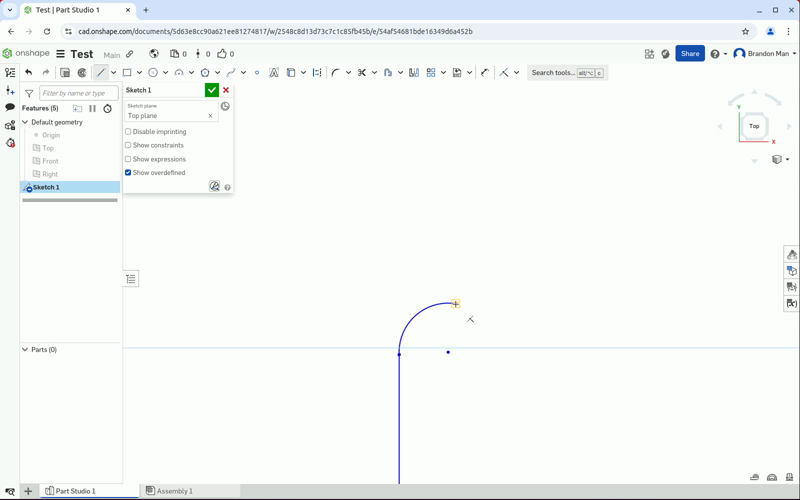
scroll(-6)
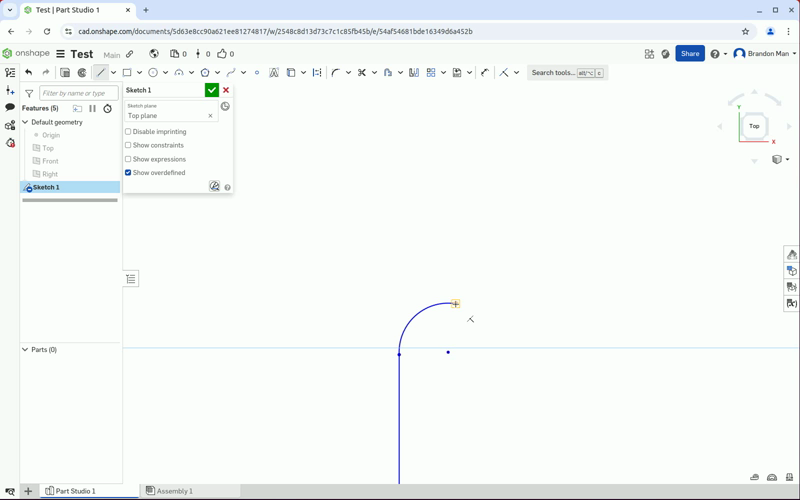
scroll(-6)
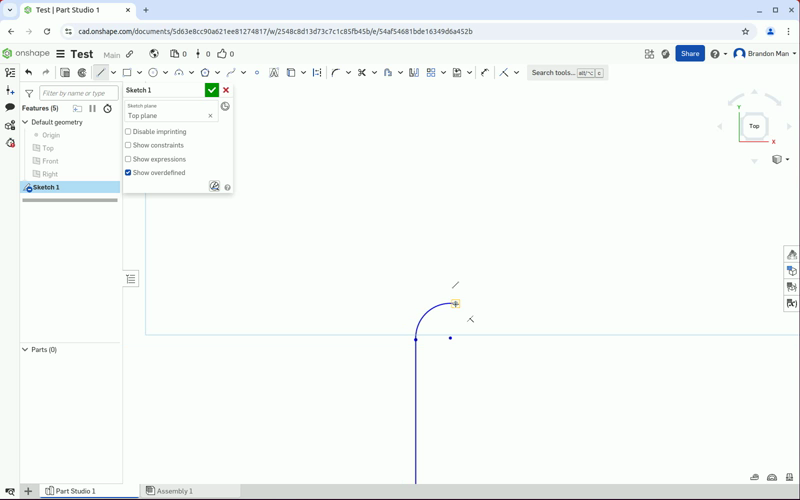
scroll(-6)
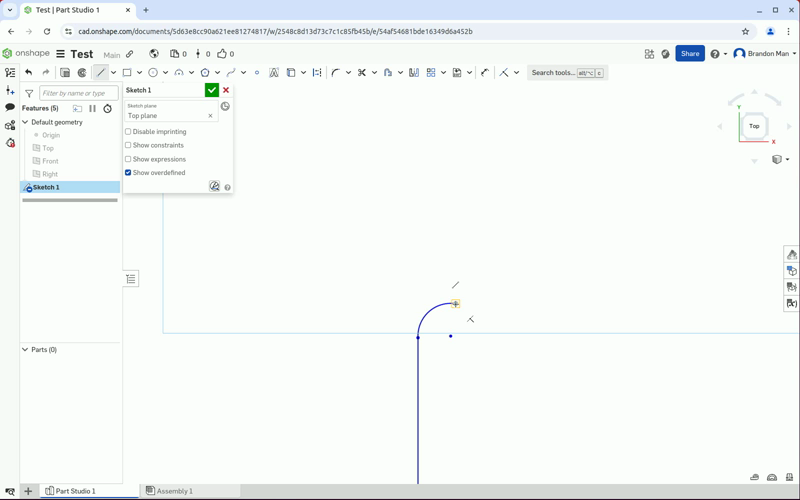
scroll(-6)
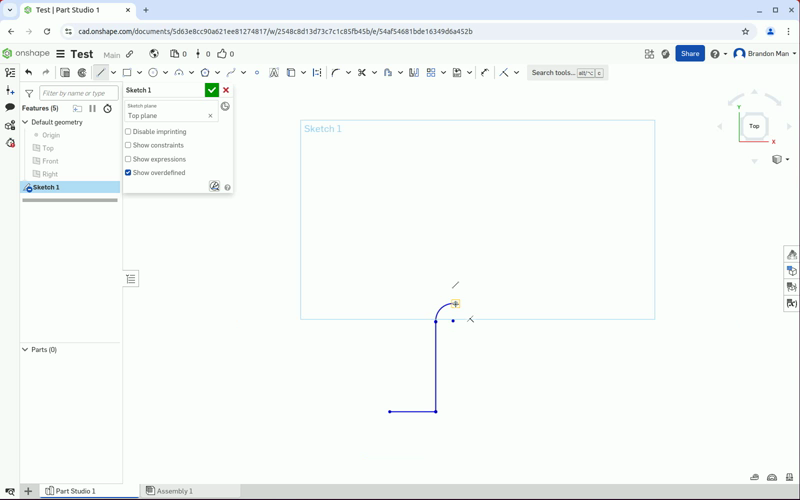
scroll(-6)
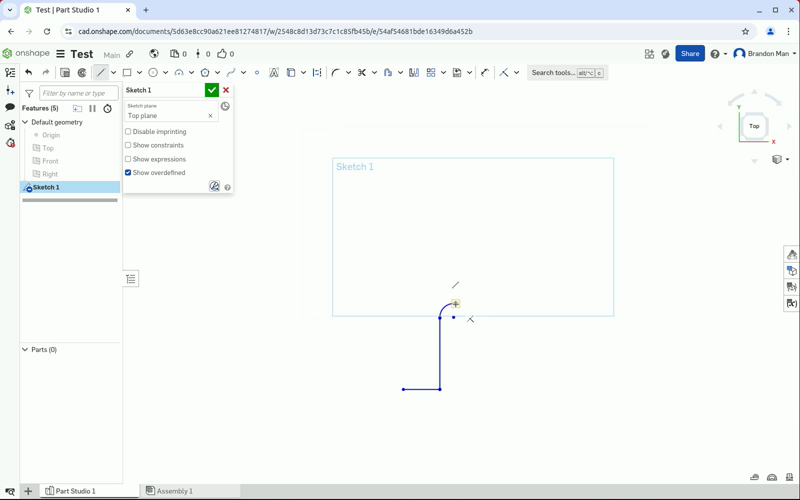
scroll(-6)
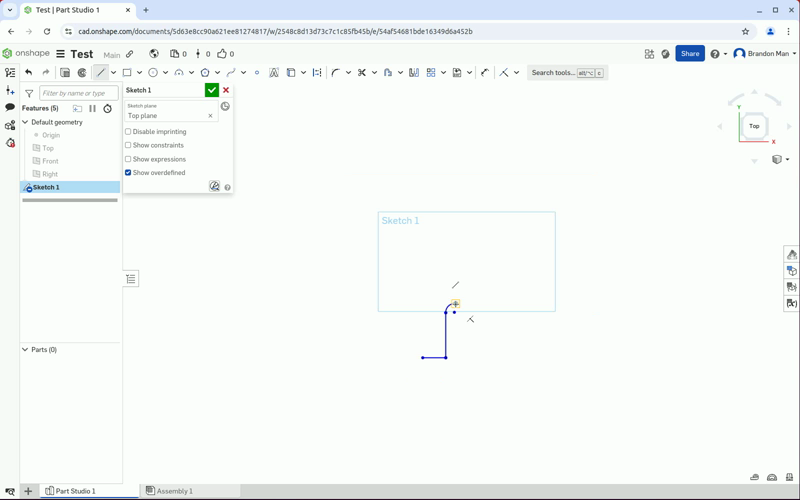
scroll(-6)
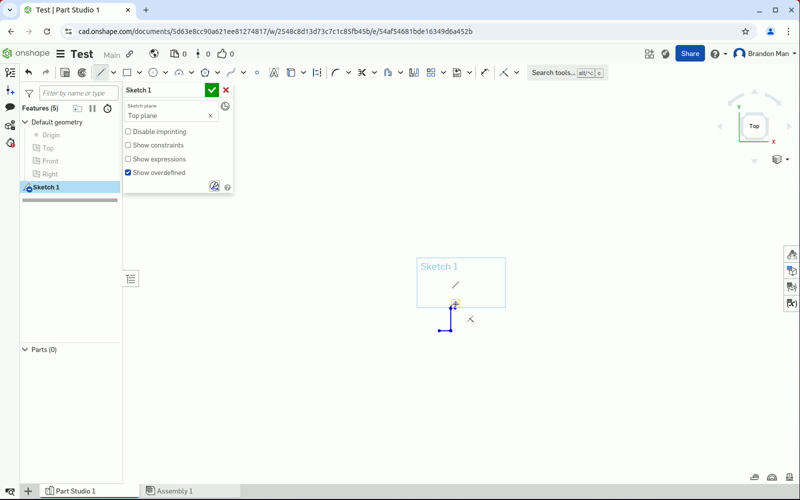
key_down(shift)
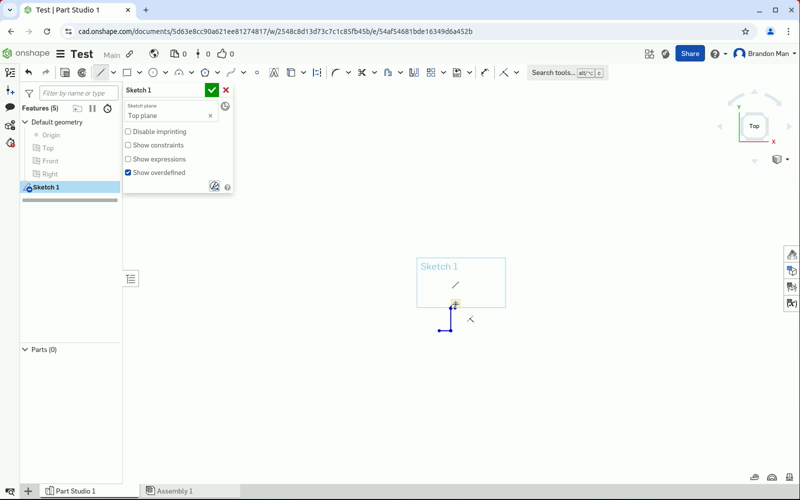
mouse_move(485, 303)
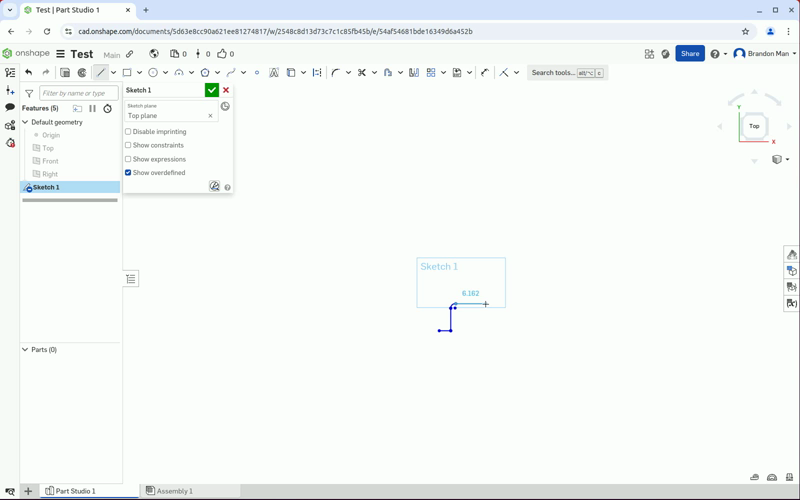
mouse_move(460, 303)
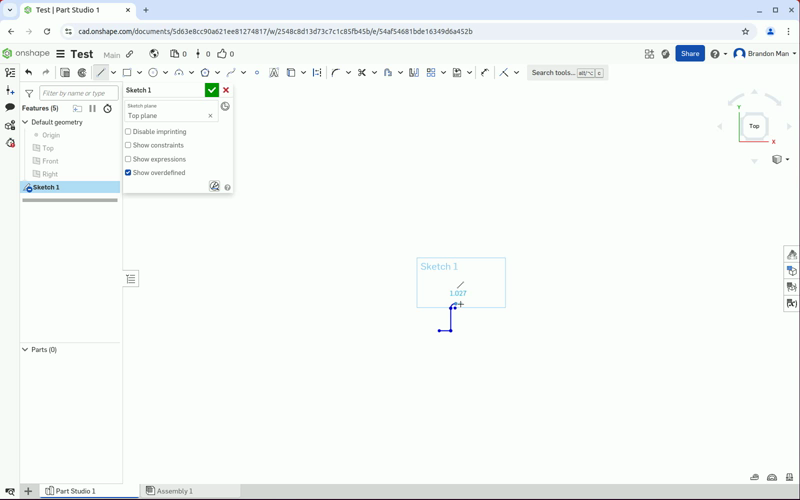
scroll(6)
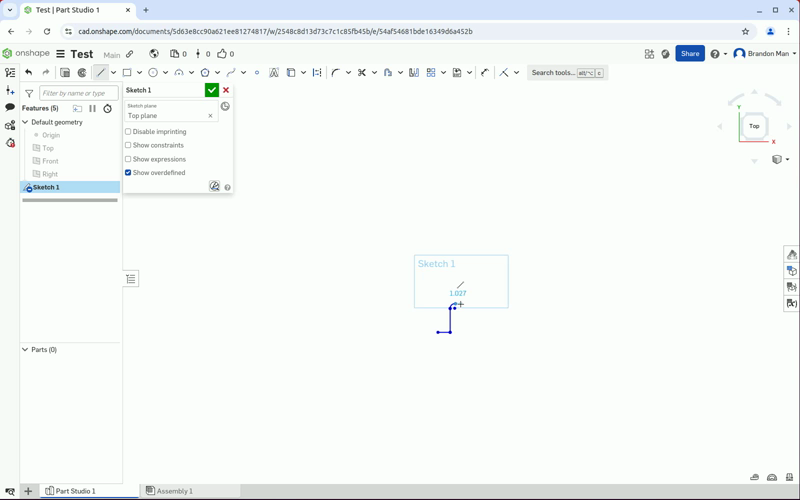
scroll(6)
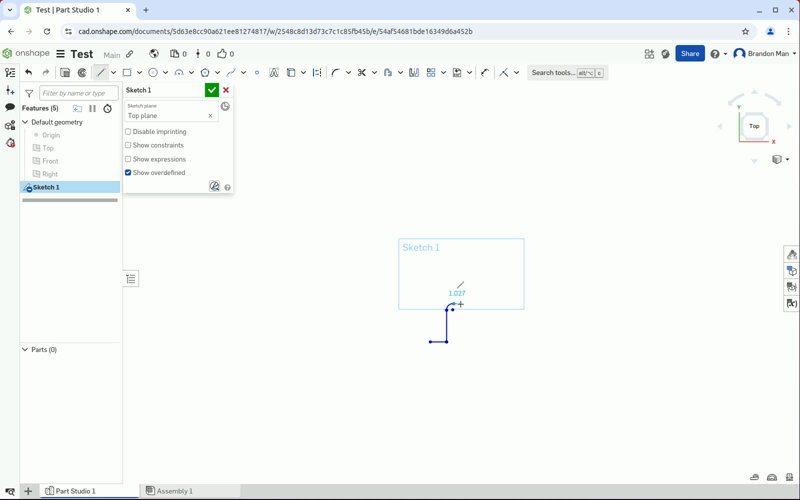
scroll(6)
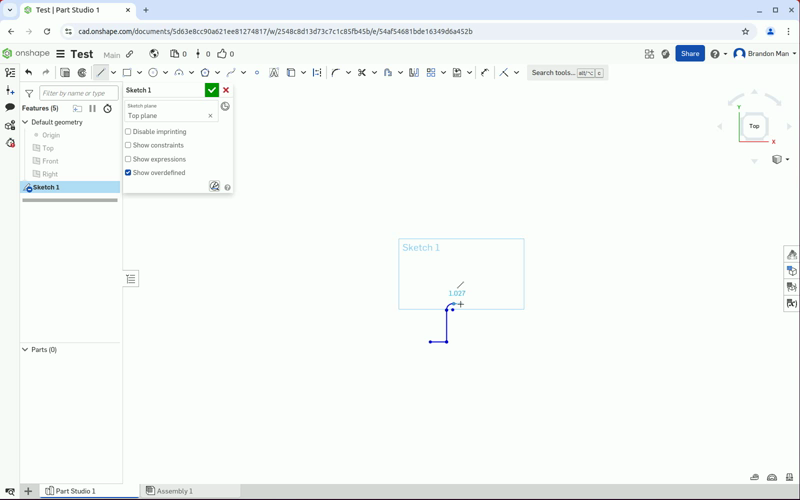
scroll(6)
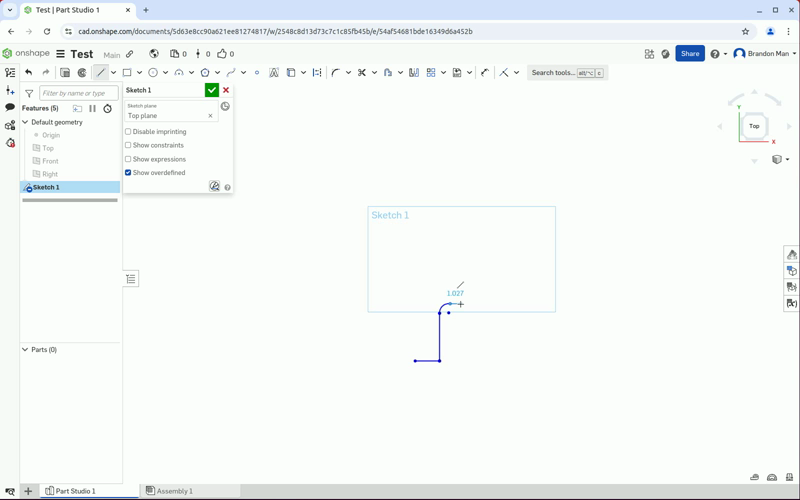
scroll(6)
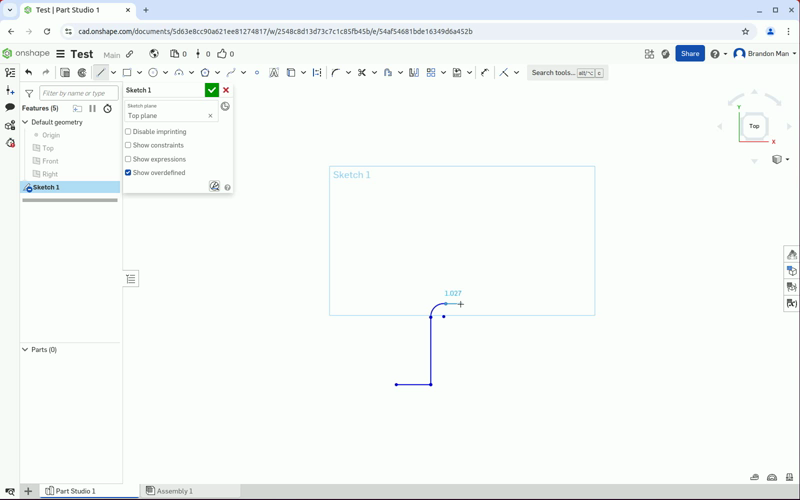
scroll(6)
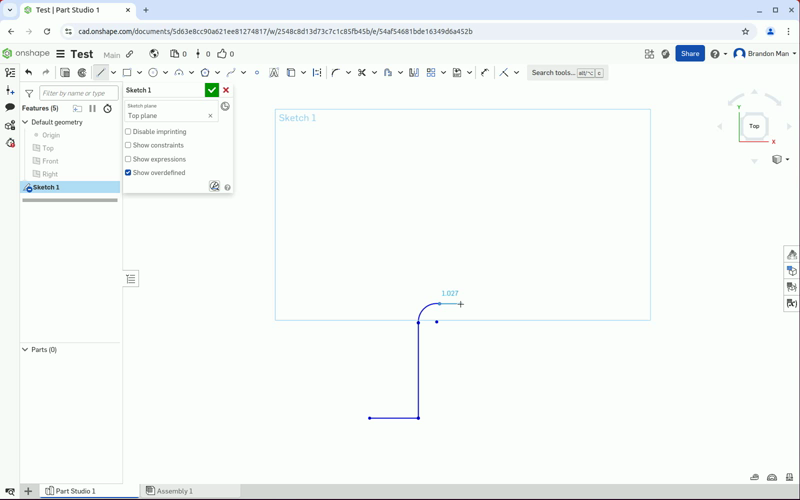
scroll(6)
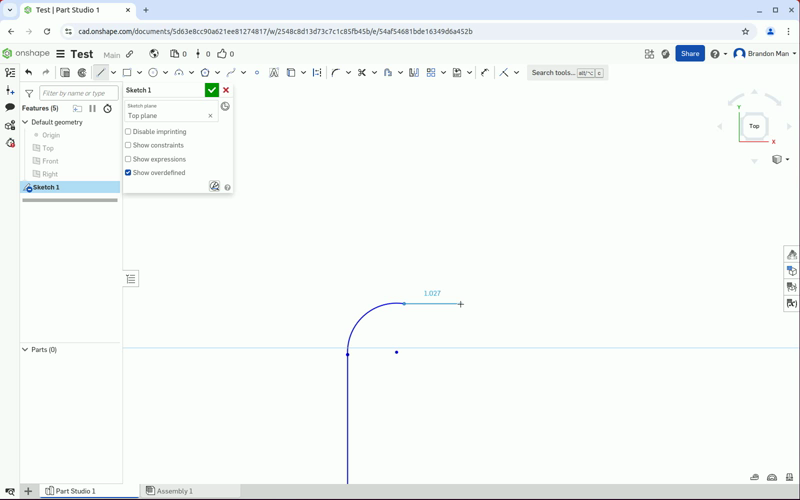
click(460, 303)
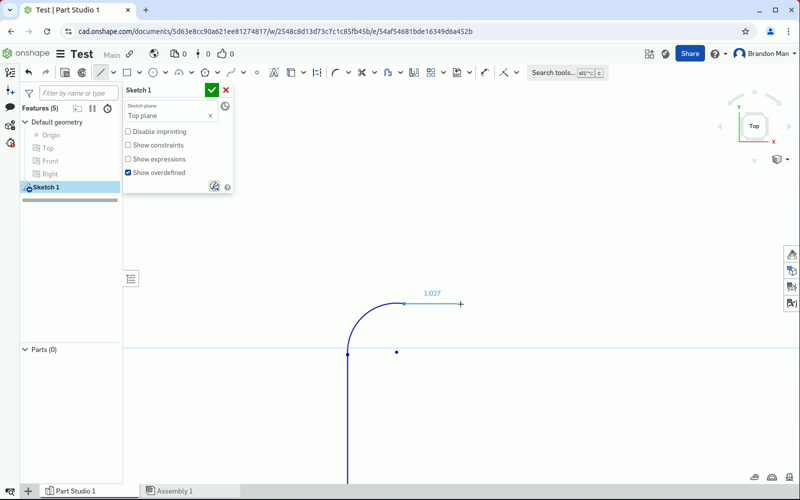
scroll(-6)
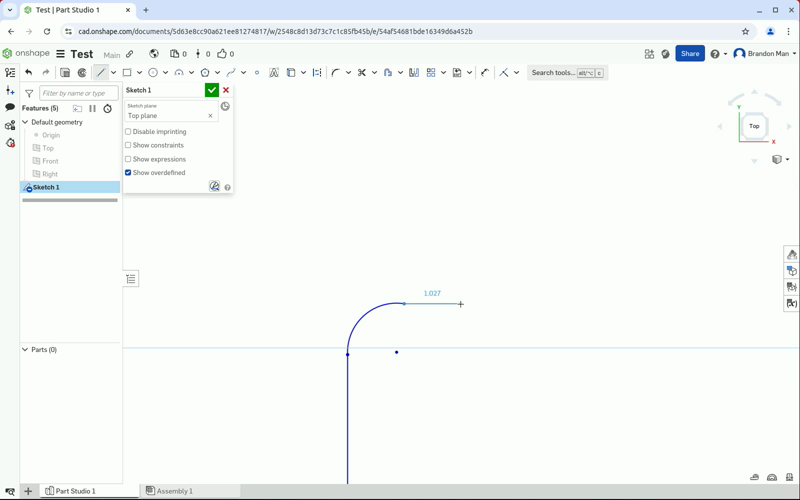
scroll(-6)
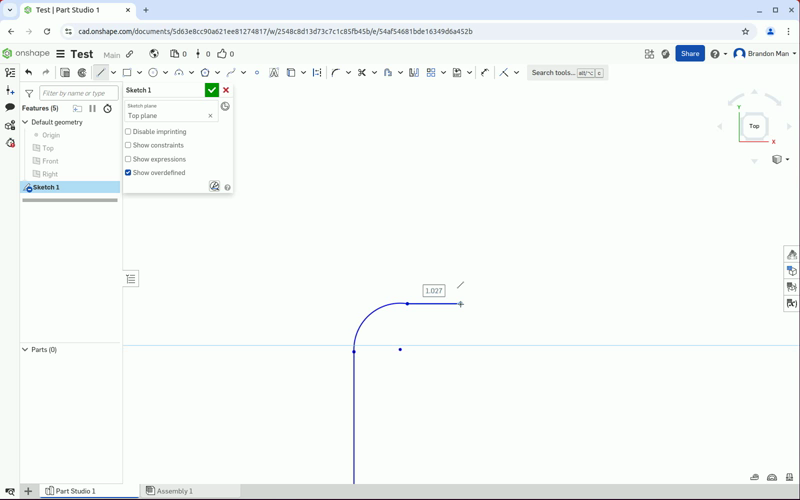
scroll(-6)
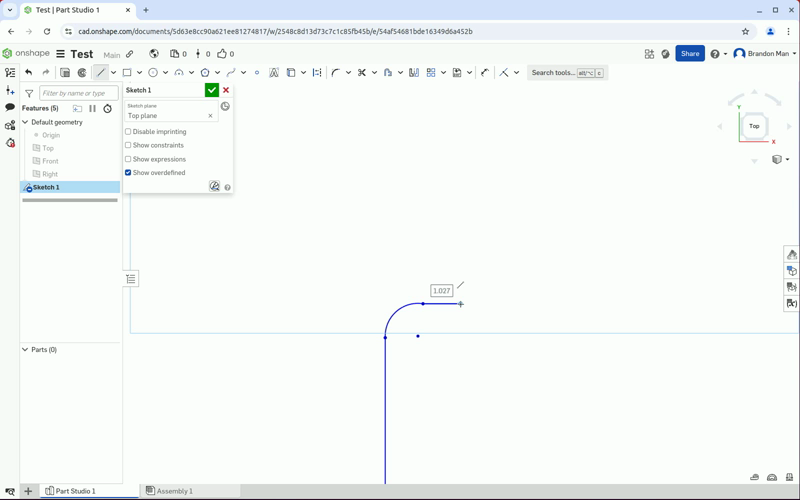
scroll(-6)
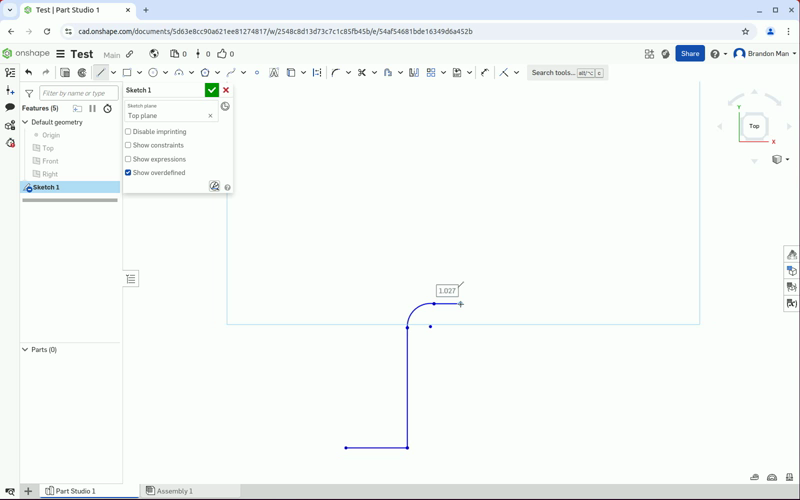
scroll(-6)
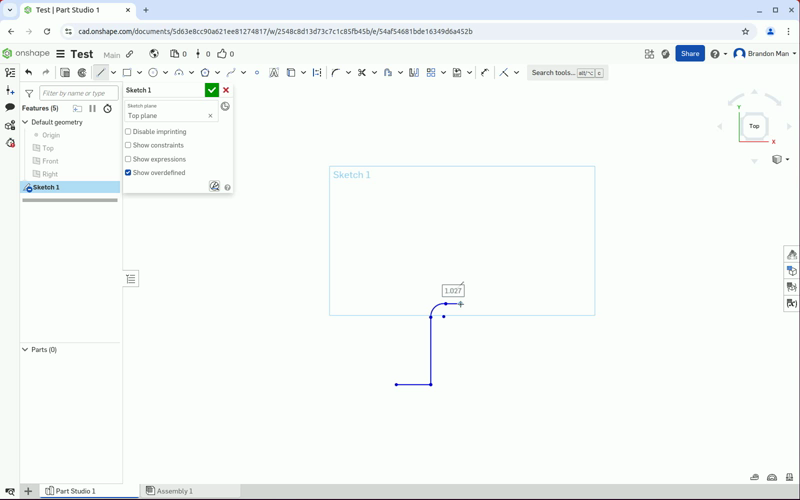
scroll(-6)
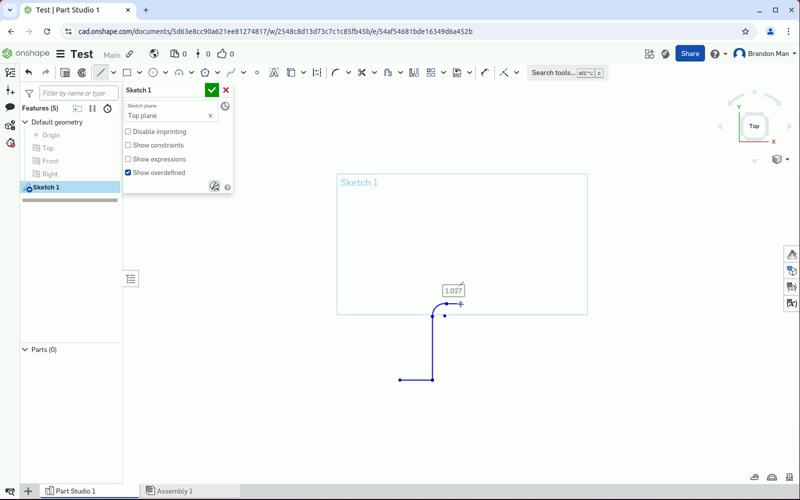
scroll(-6)
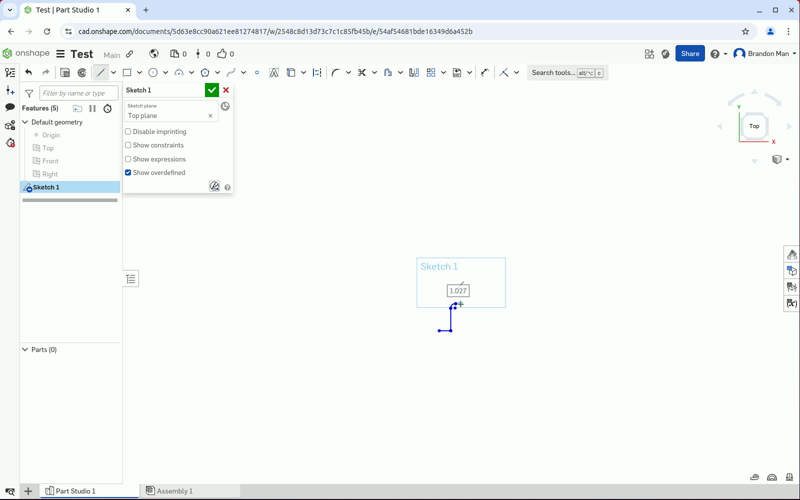
key_up(shift)
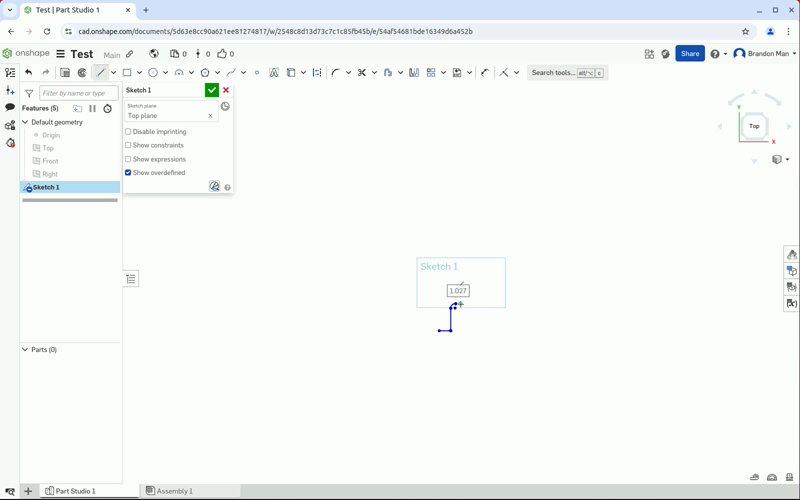
key(esc)
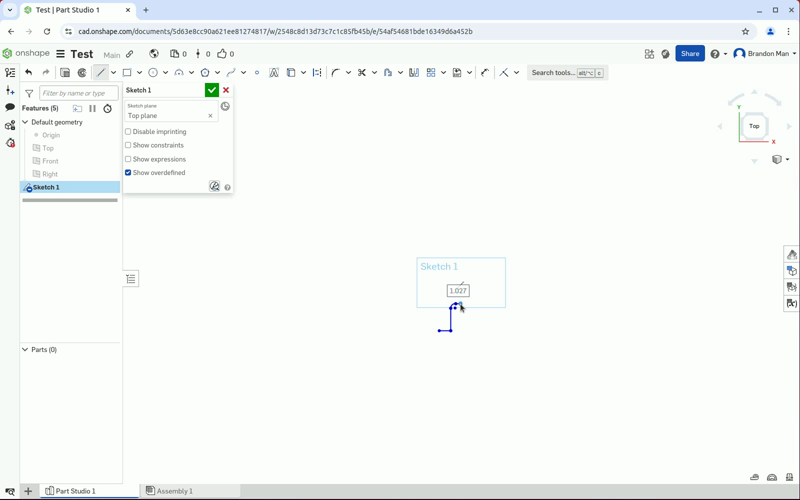
key(a)
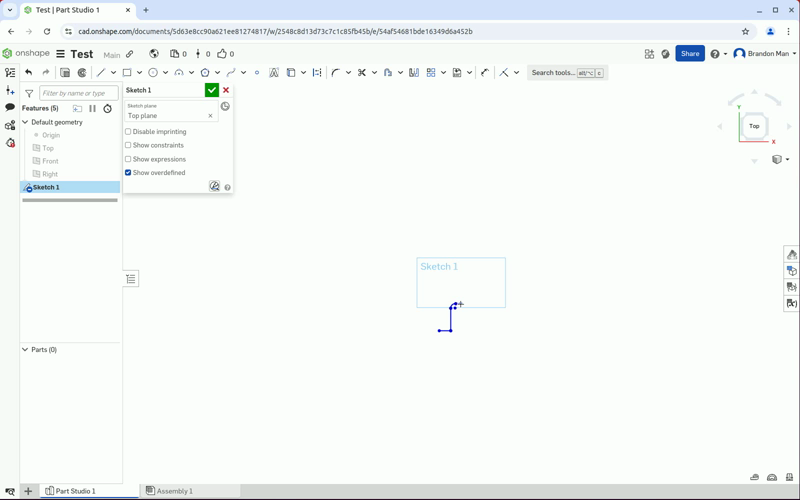
mouse_move(460, 303)
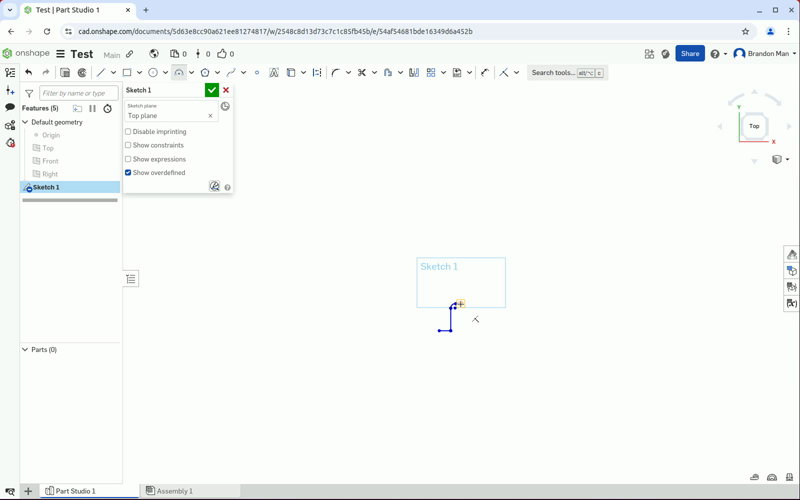
click(460, 303)
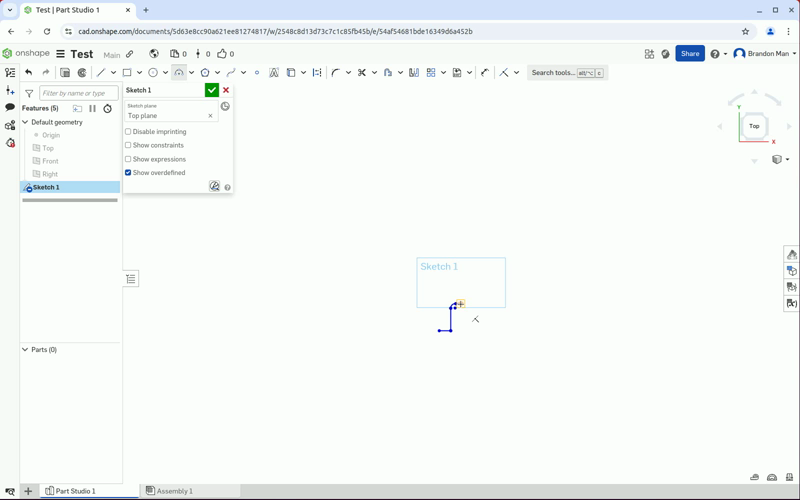
key_down(shift)
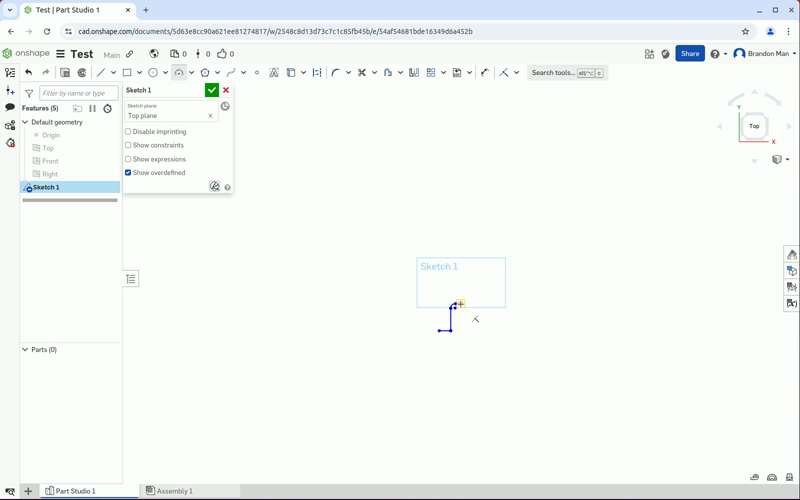
mouse_move(439, 282)
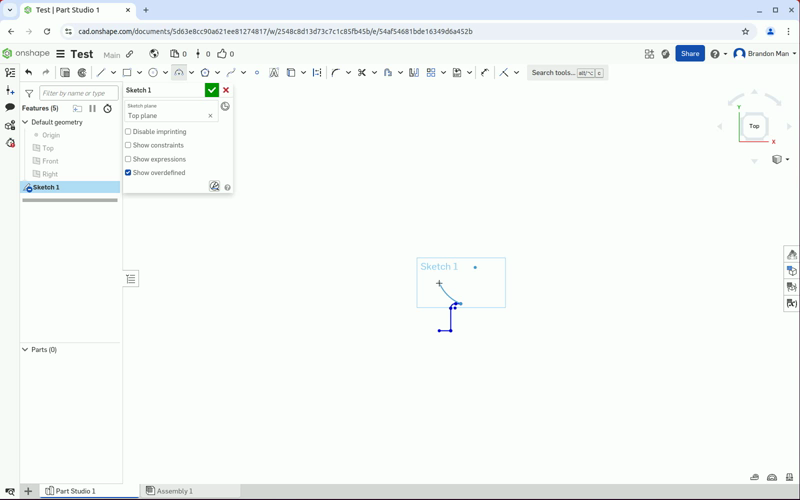
click(439, 282)
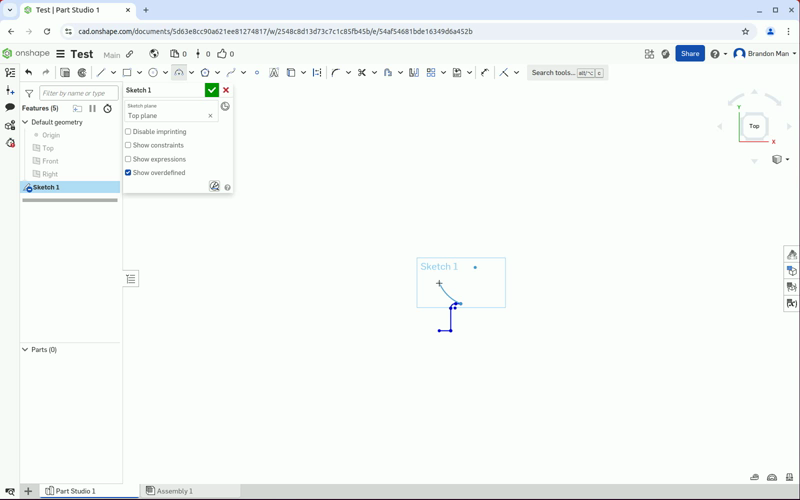
mouse_move(475, 267)
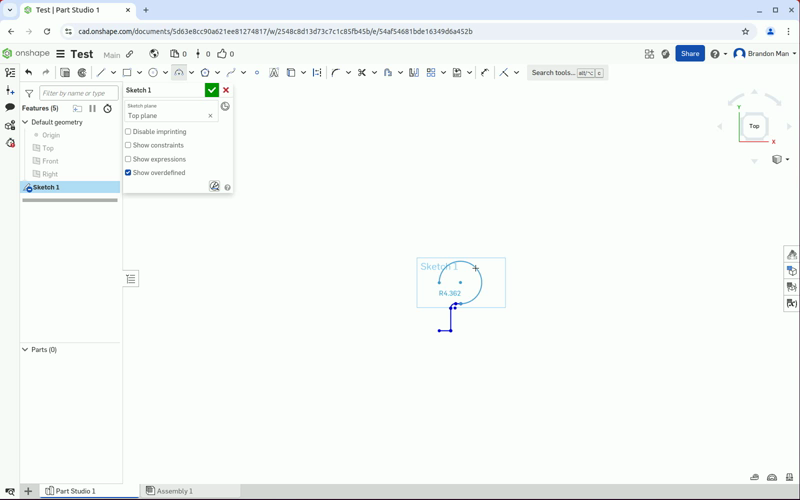
click(475, 267)
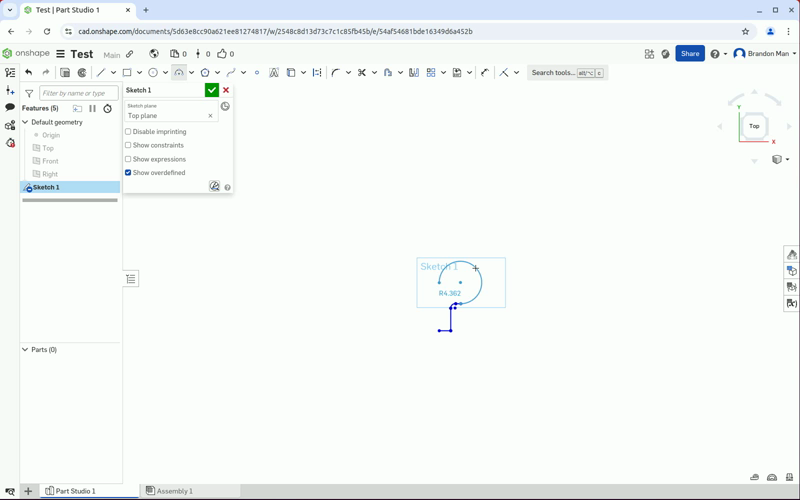
key_up(shift)
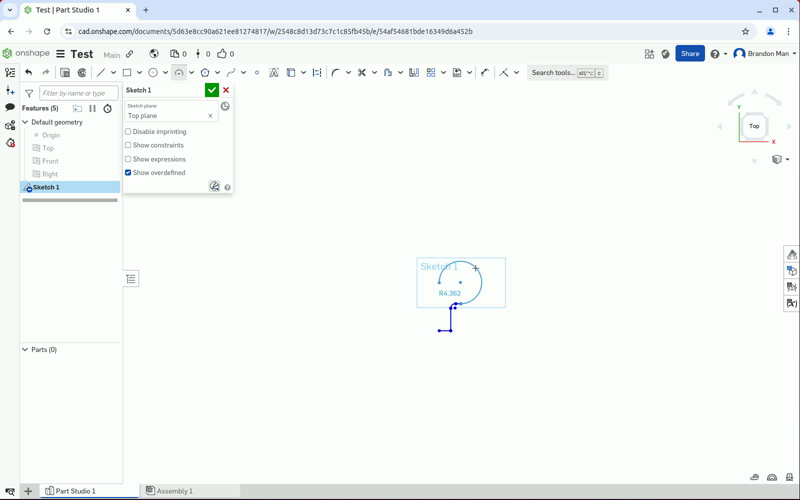
key(esc)
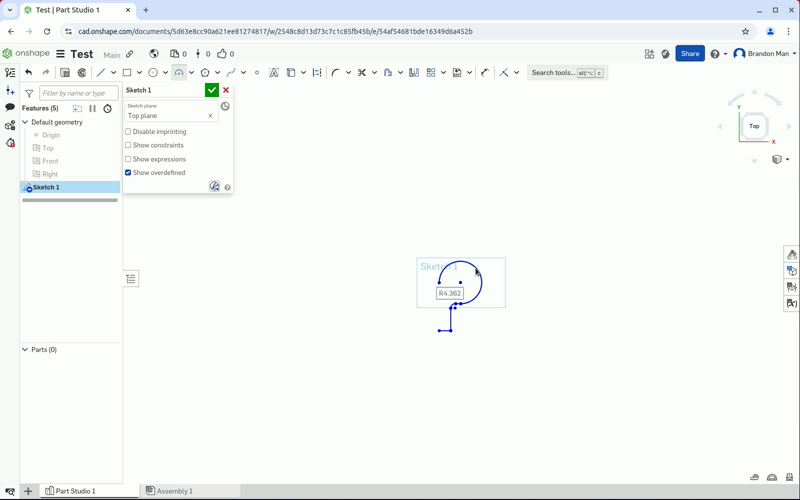
key(l)
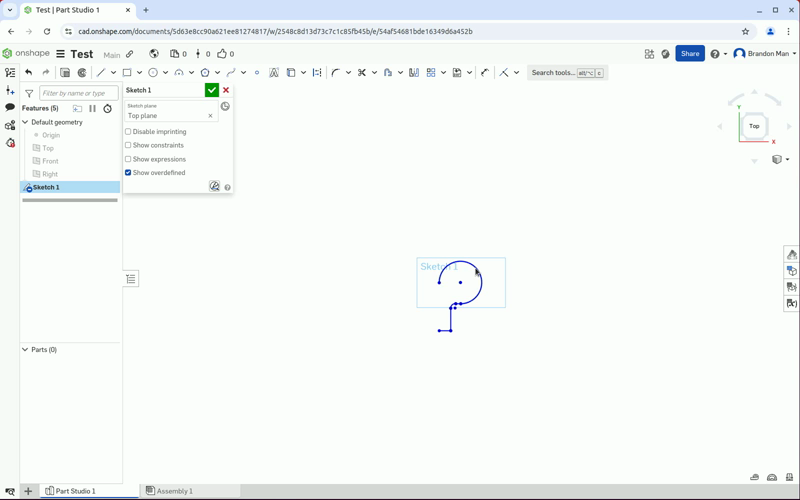
mouse_move(439, 282)
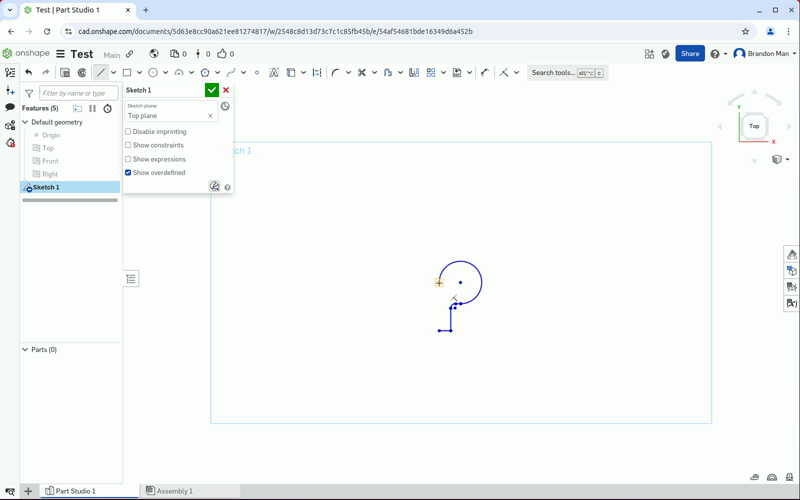
click(439, 282)
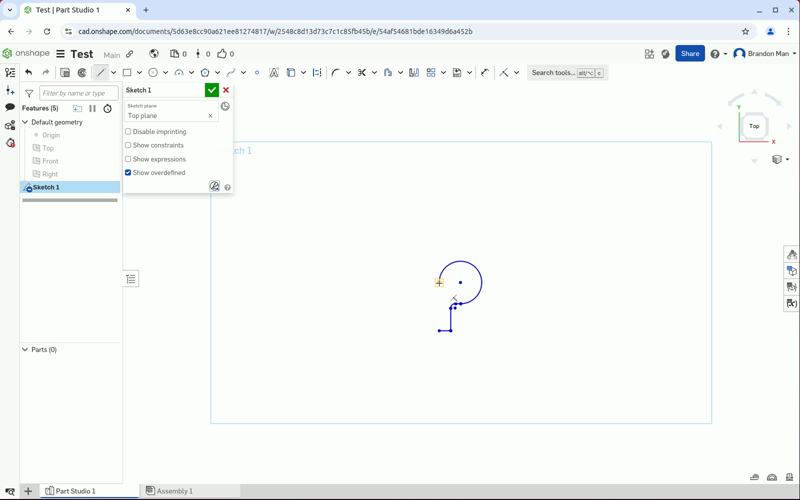
mouse_move(469, 282)
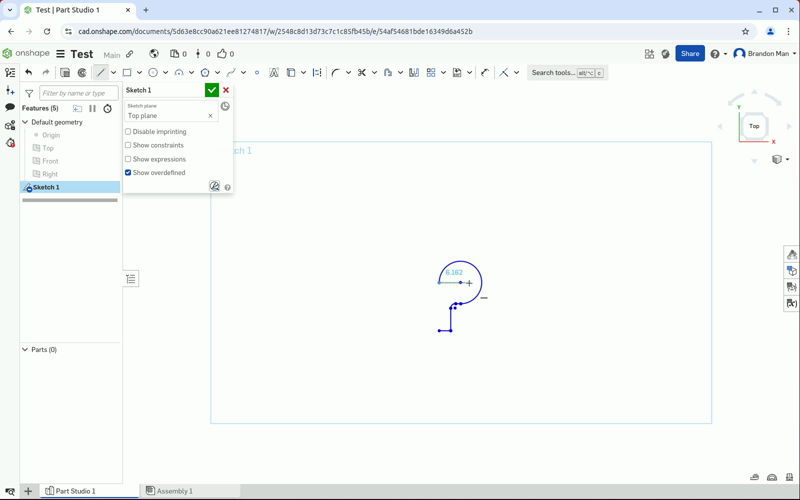
key_down(shift)
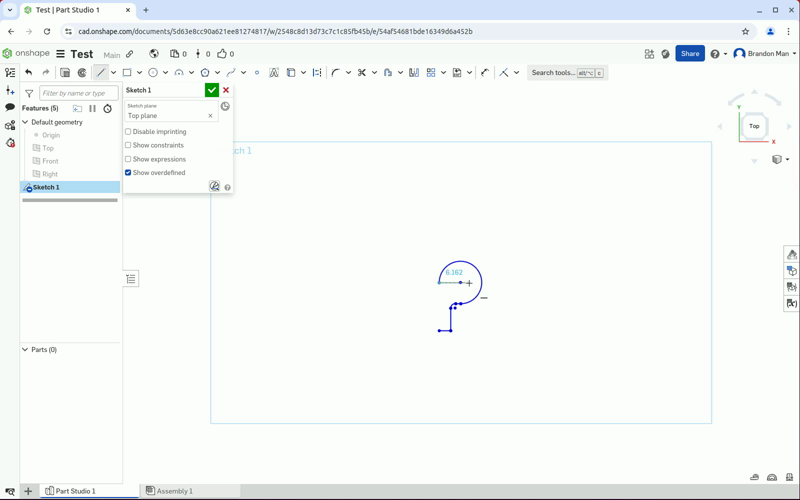
mouse_move(439, 330)
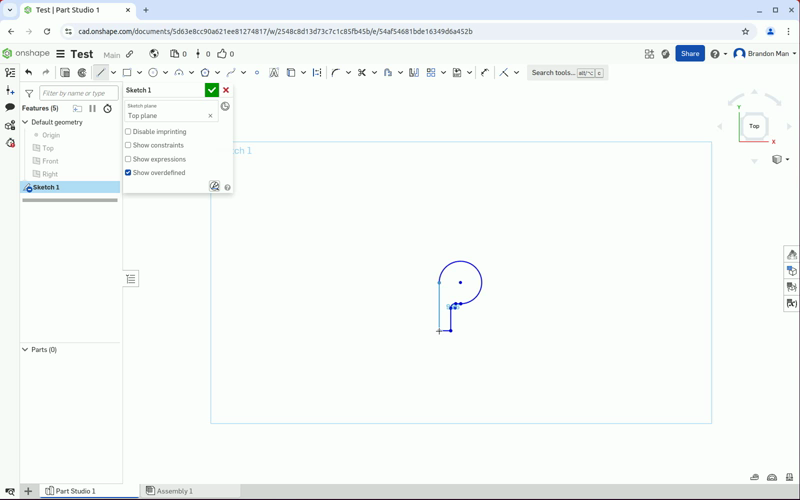
key_up(shift)
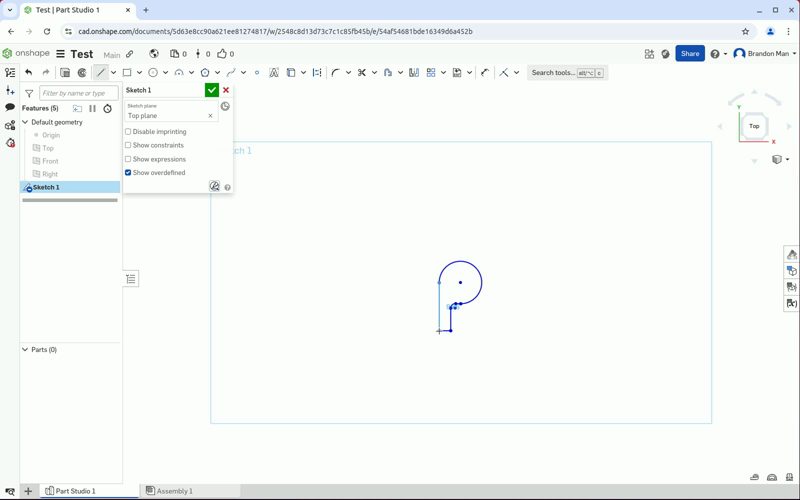
click(439, 330)
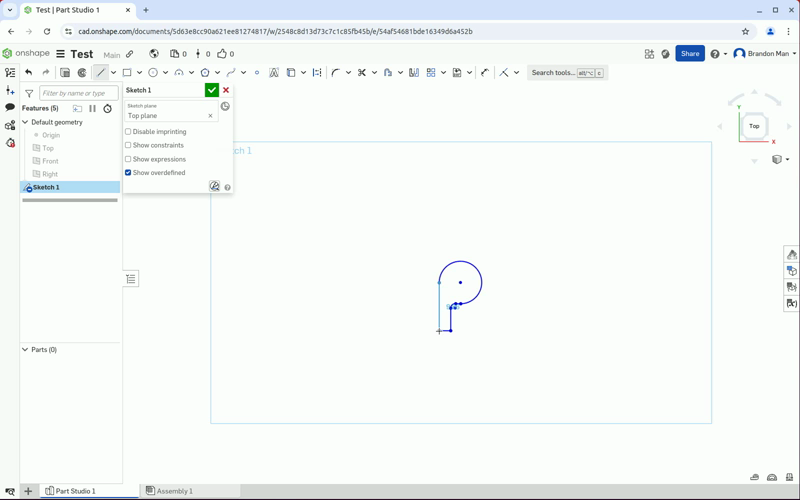
key(esc)
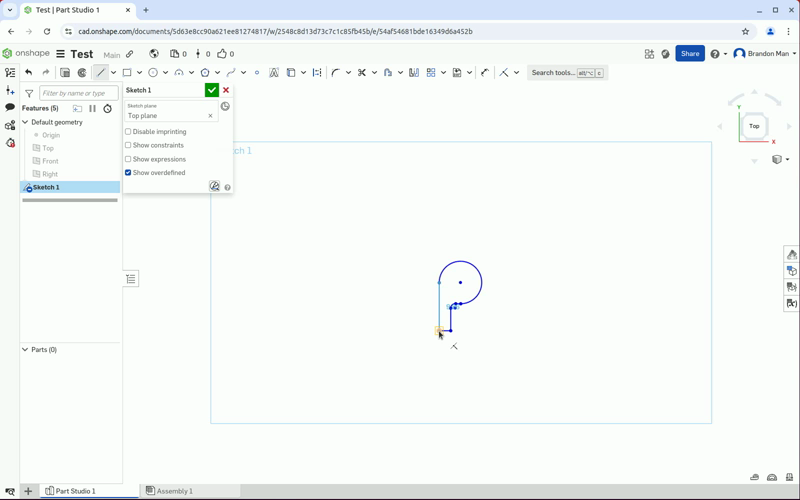
key(c)
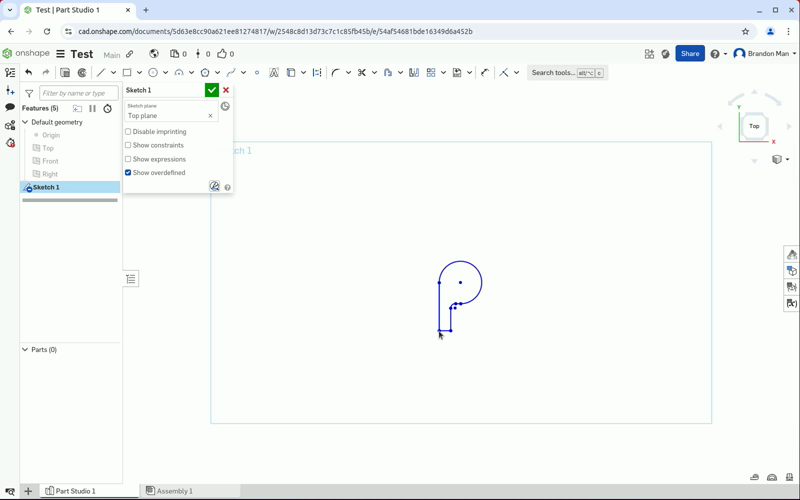
key_down(shift)
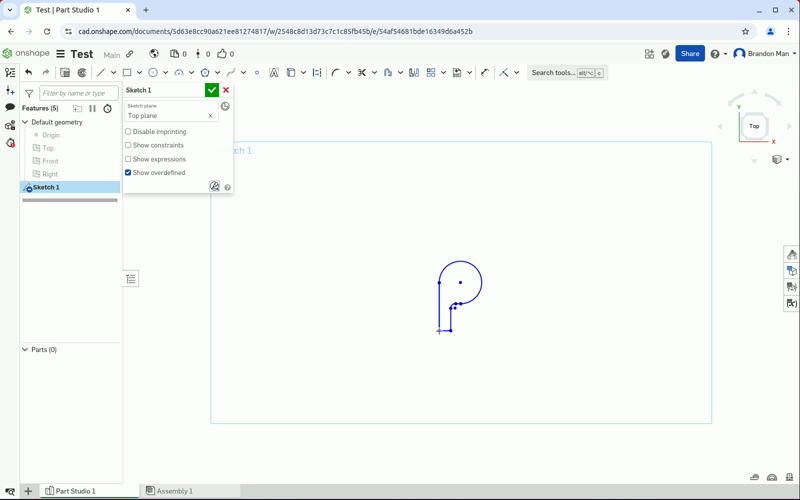
mouse_move(460, 282)
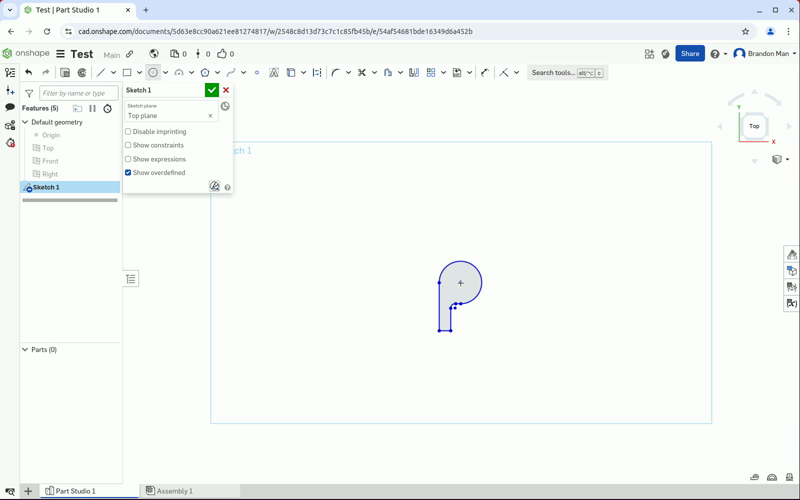
click(460, 282)
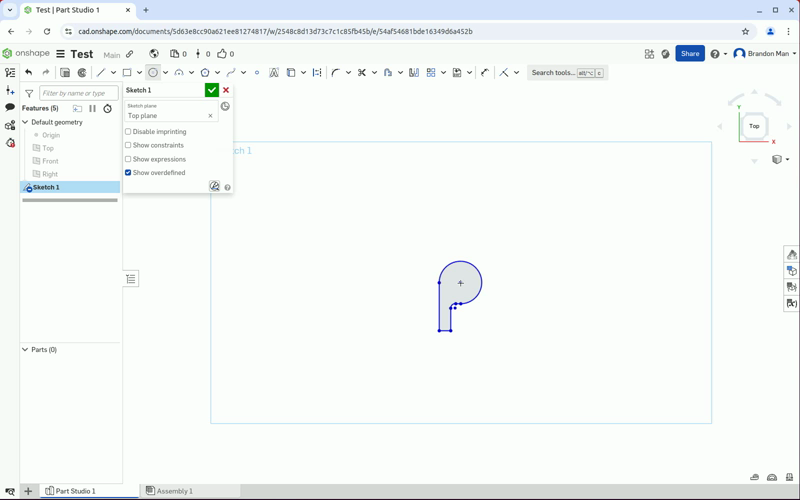
key_up(shift)
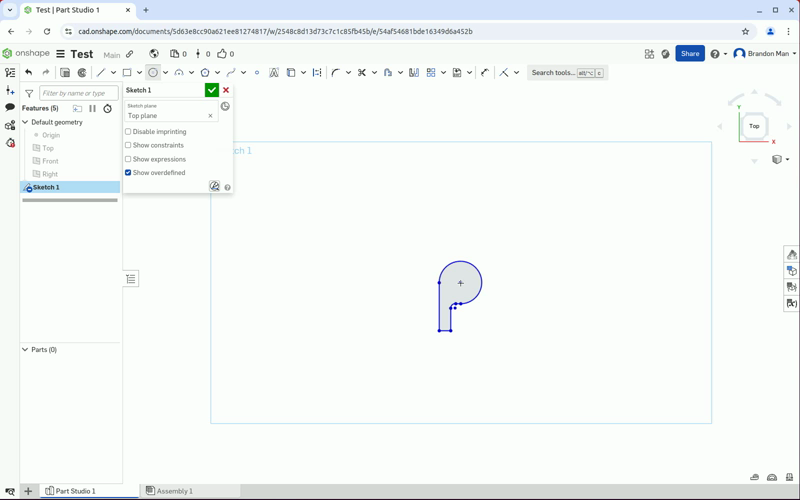
mouse_move(470, 282)
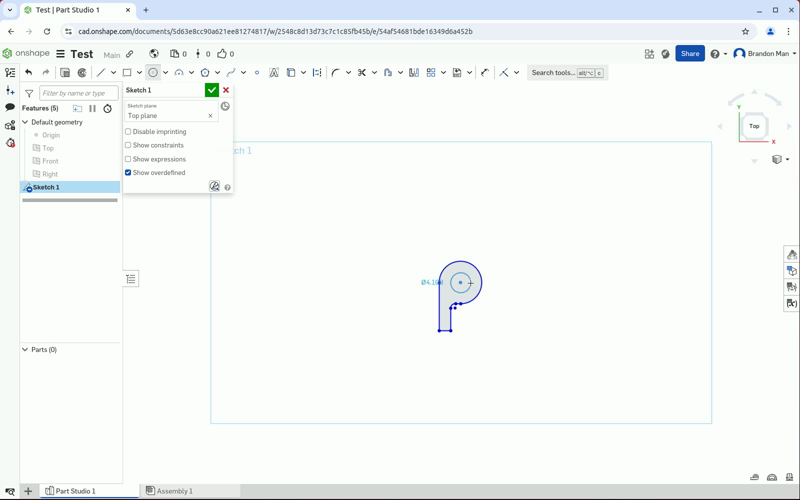
click(470, 282)
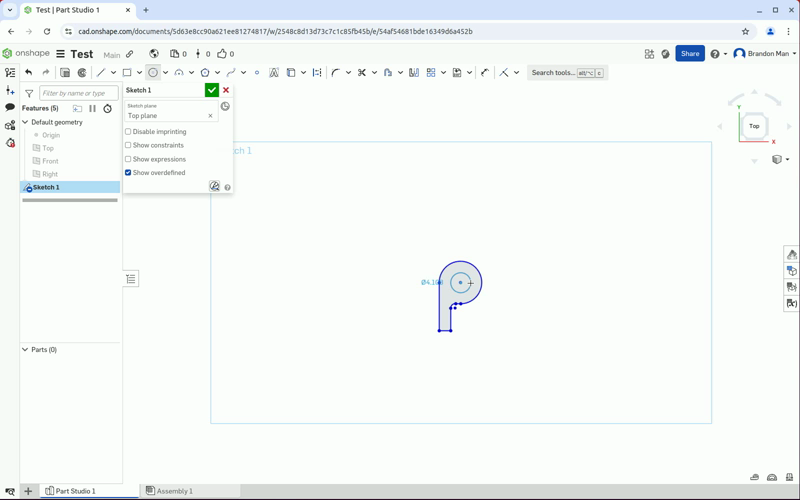
key(esc)
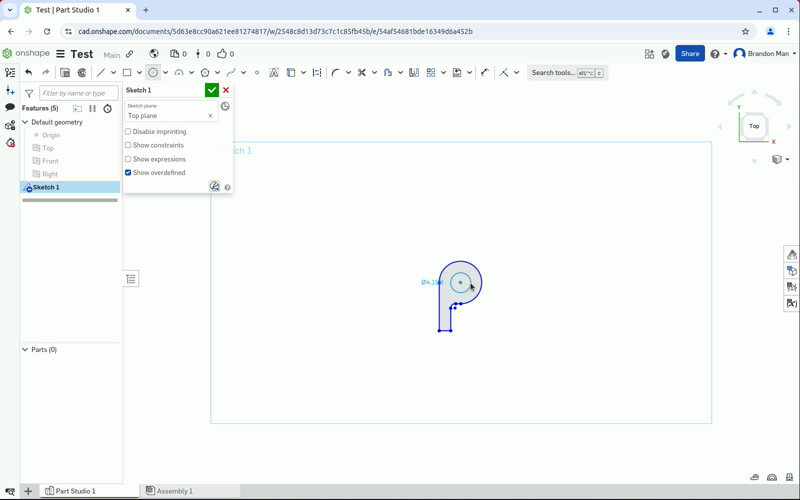
mouse_move(446, 304)
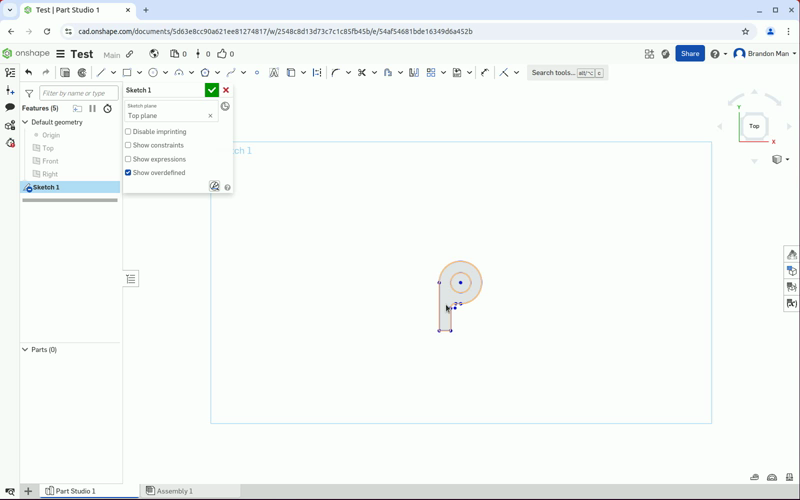
scroll(6)
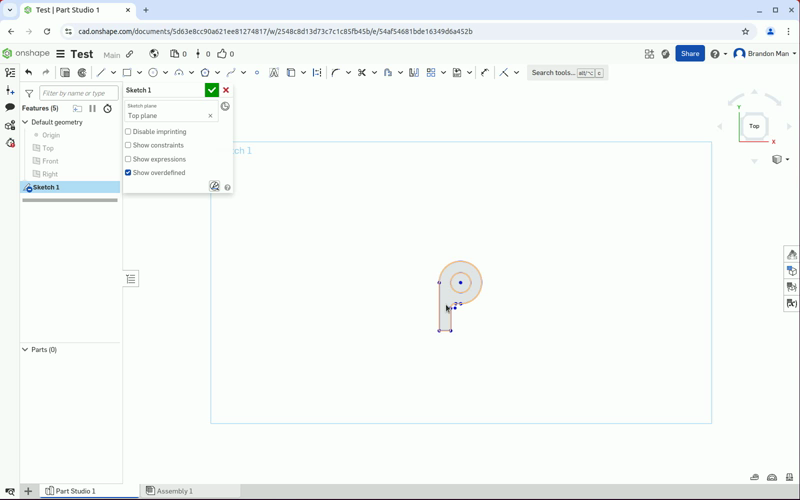
scroll(6)
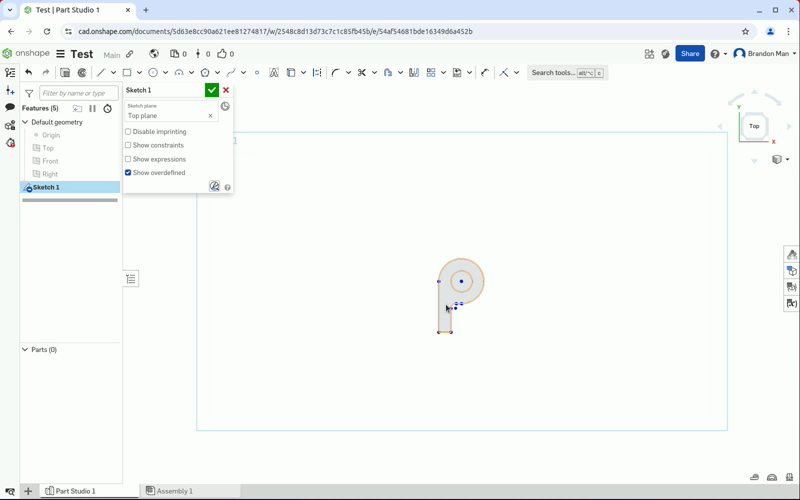
scroll(6)
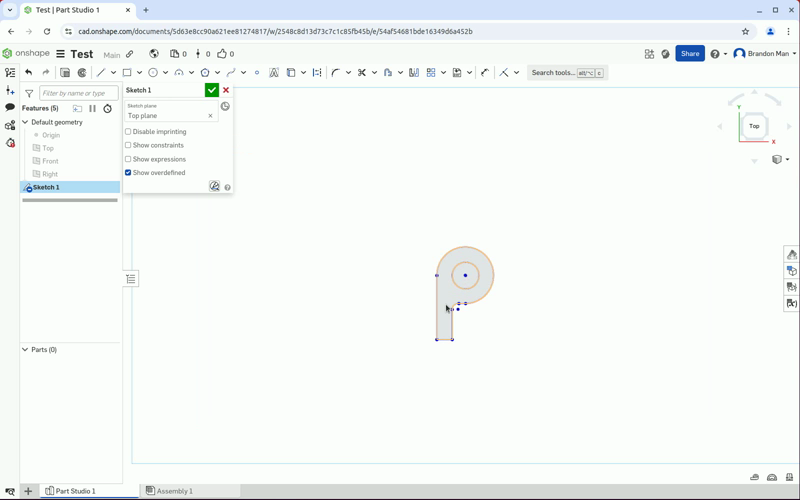
scroll(6)
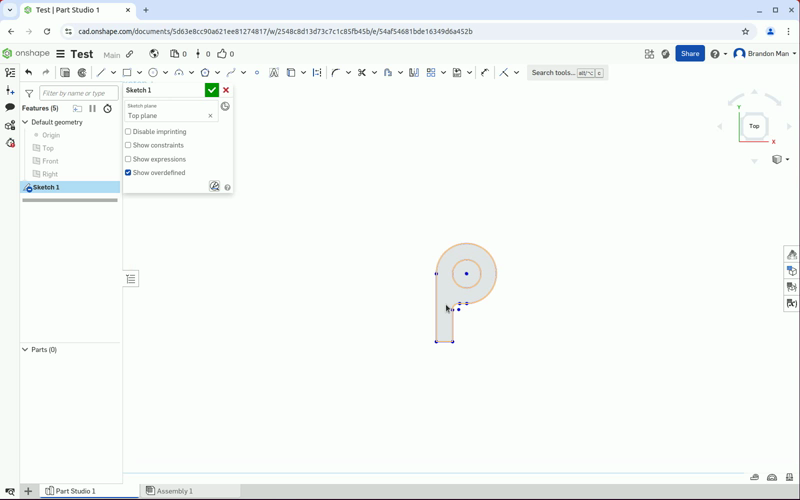
scroll(6)
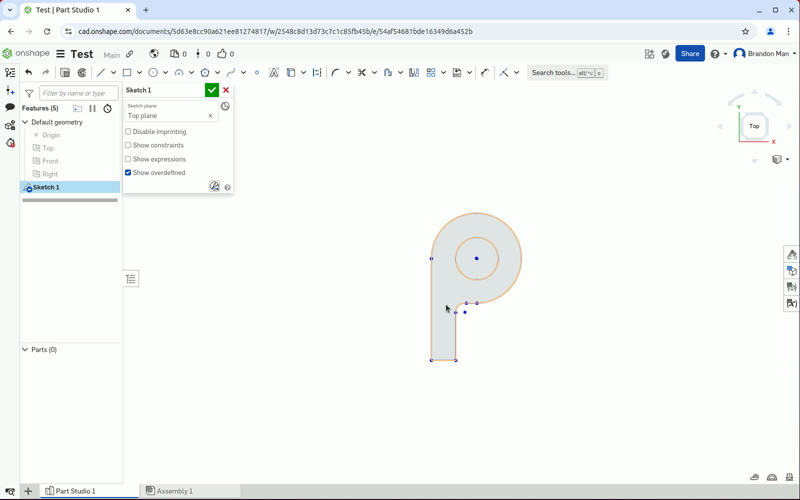
scroll(6)
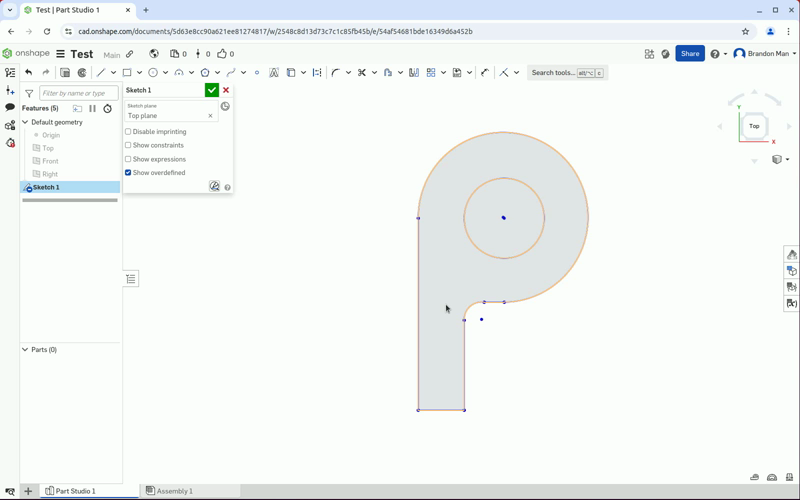
scroll(6)
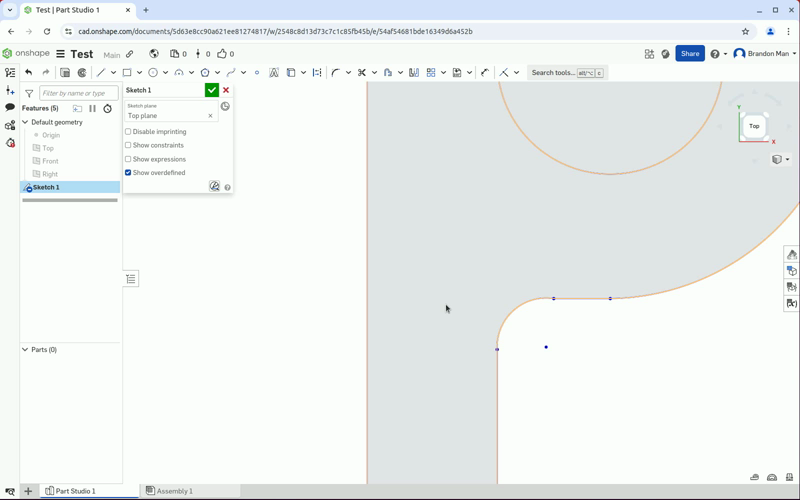
click(446, 304)
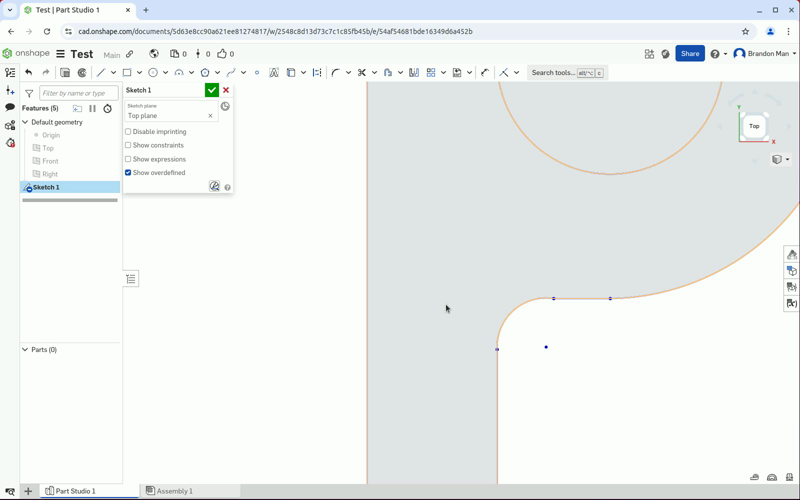
scroll(-6)
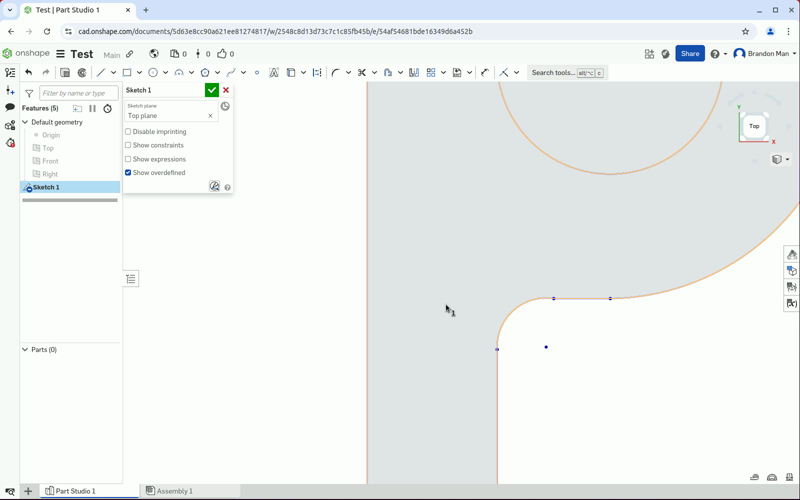
scroll(-6)
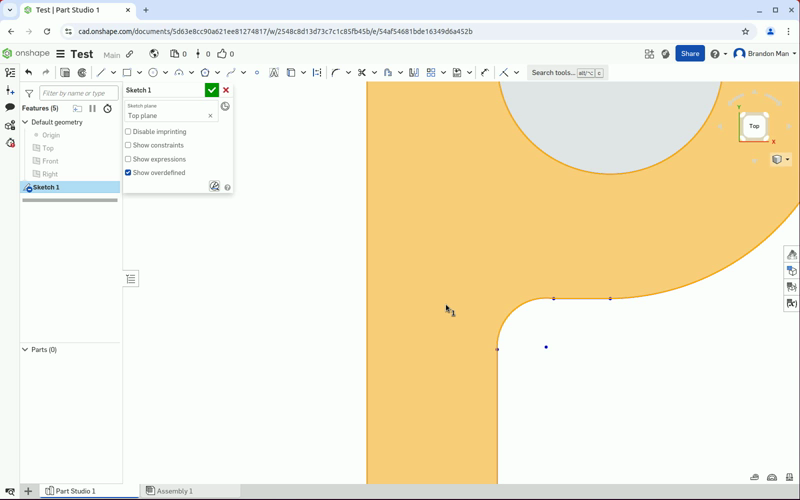
scroll(-6)
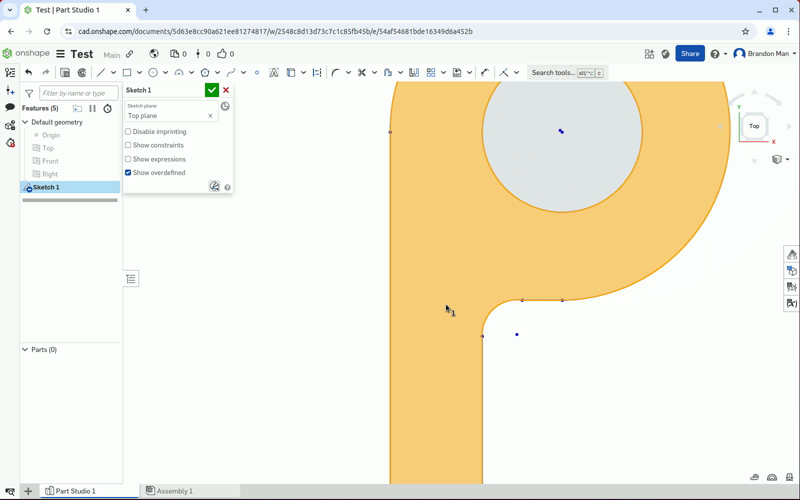
scroll(-6)
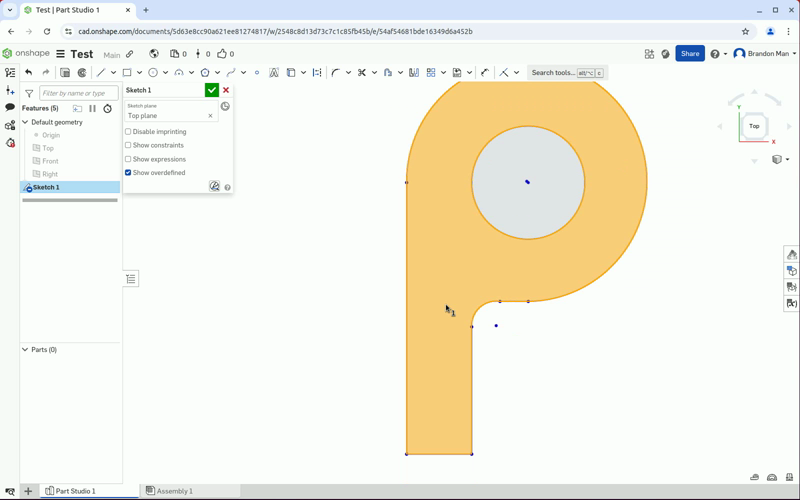
scroll(-6)
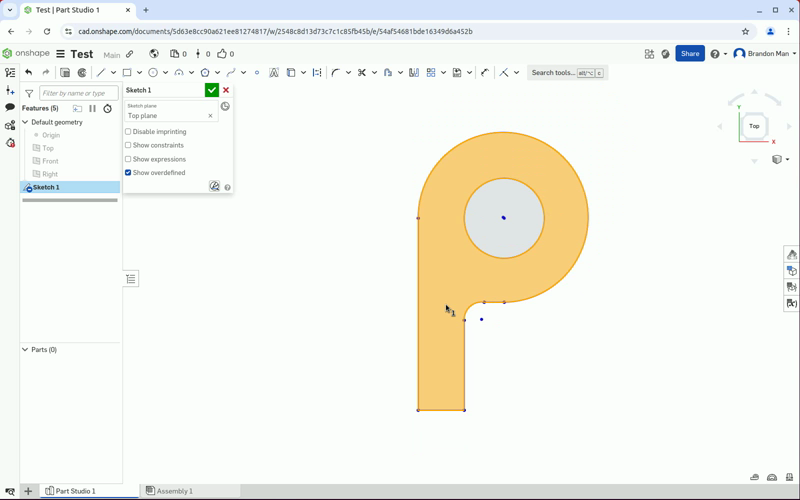
scroll(-6)
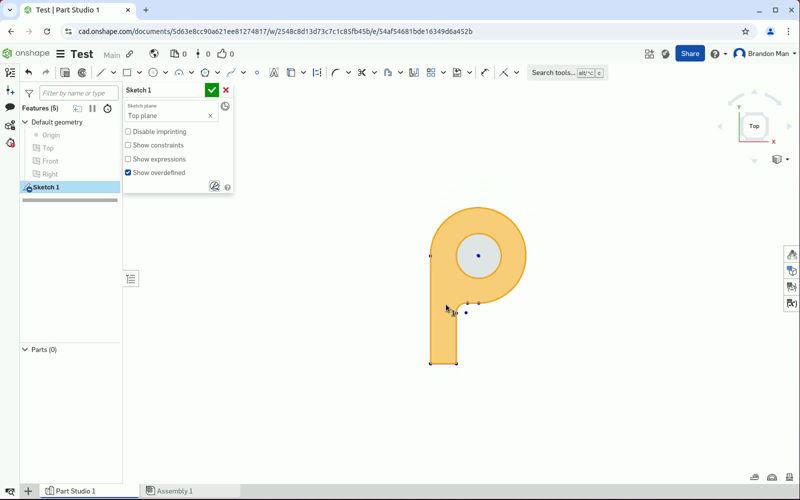
scroll(-6)
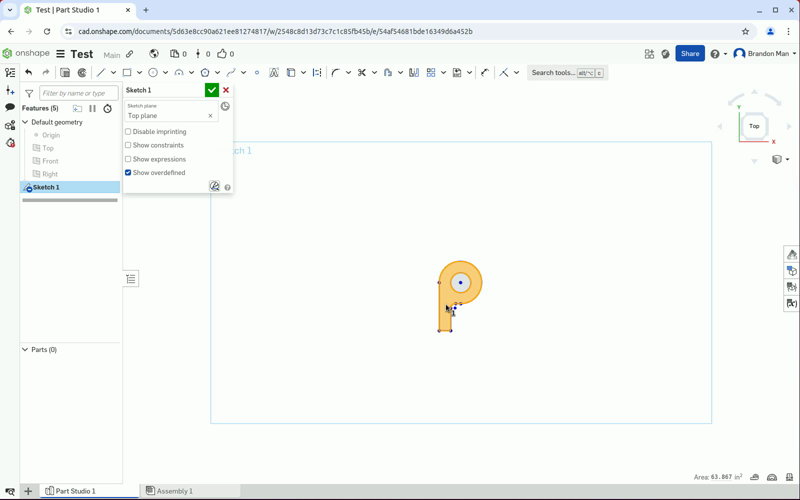
mouse_move(73, 352)
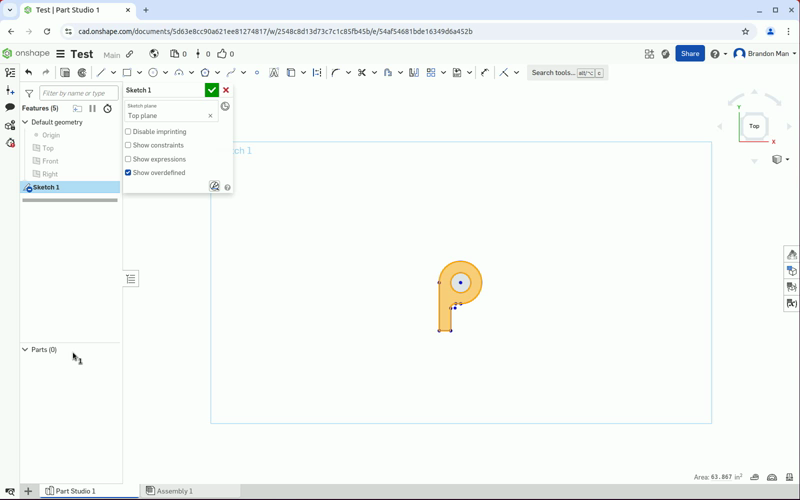
key(shift+y)
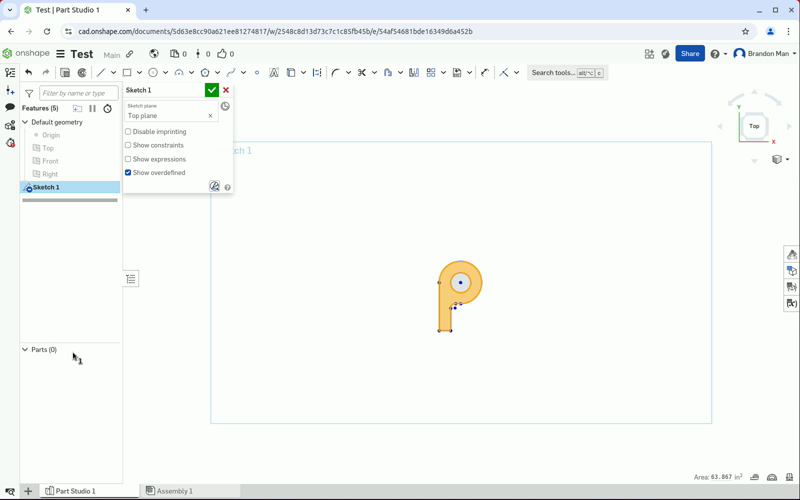
key(shift+e)
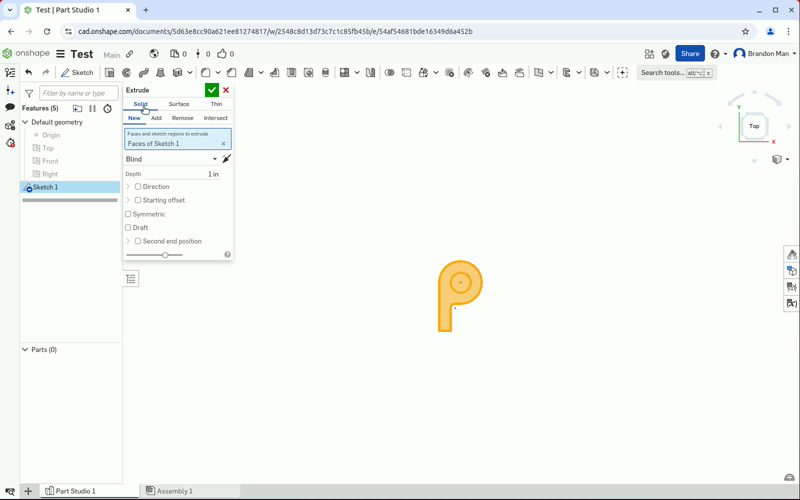
mouse_move(143, 106)
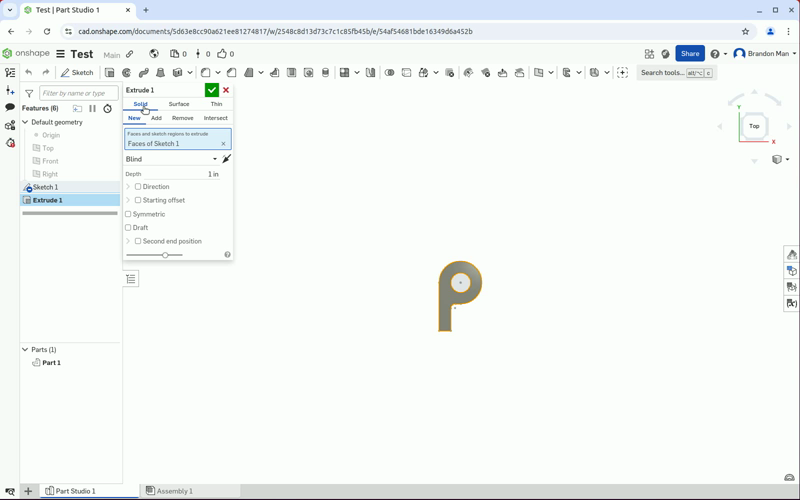
click(143, 106)
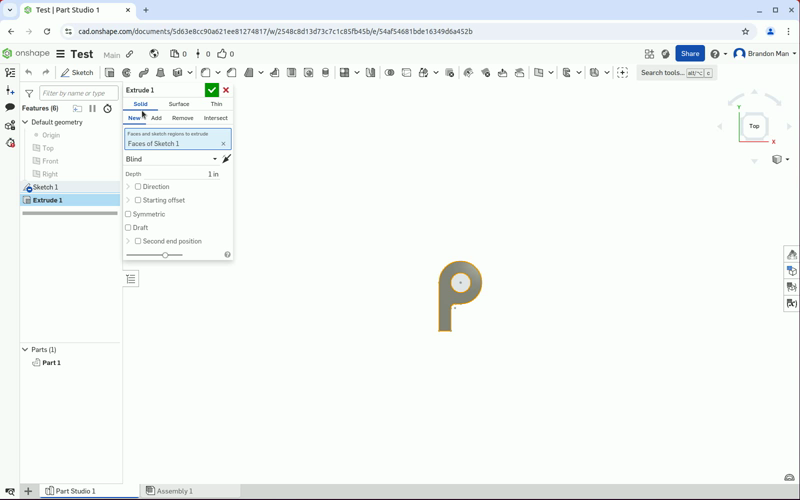
mouse_move(137, 120)
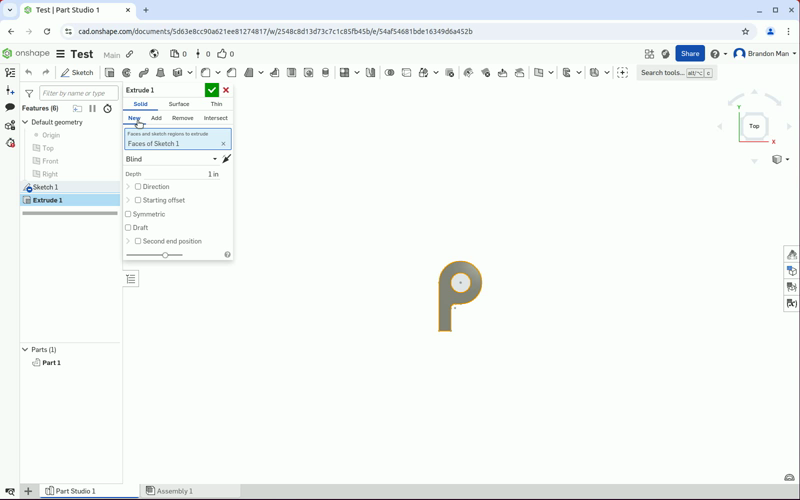
click(137, 120)
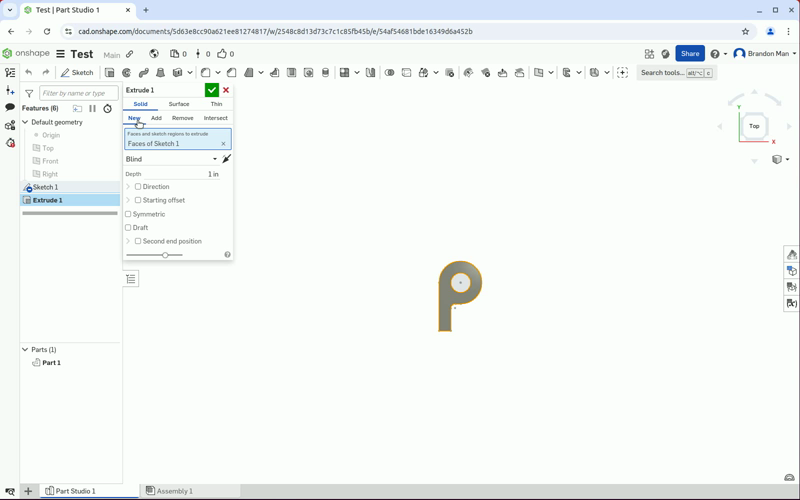
key(tab, 4)
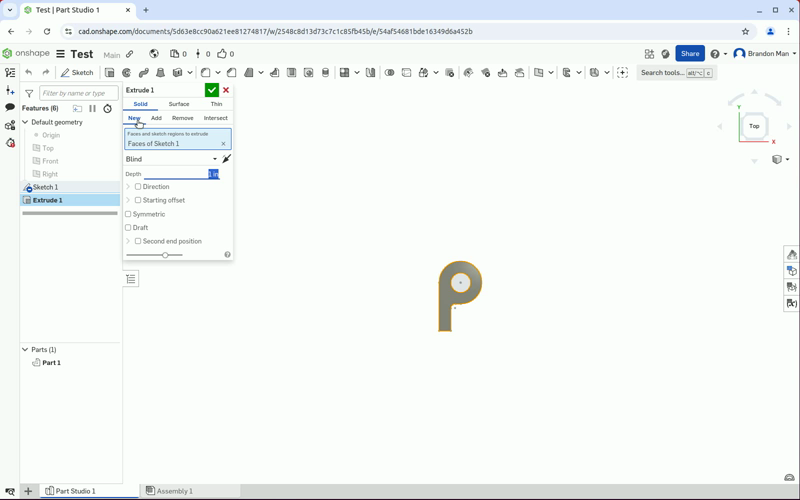
text(23.108)
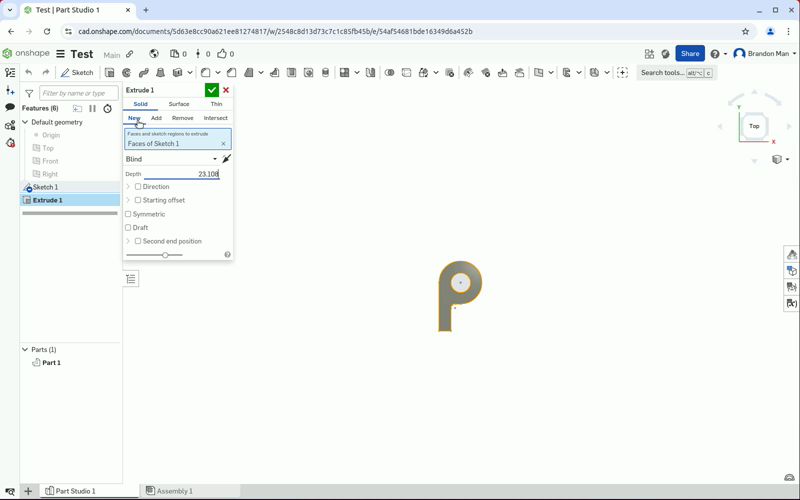
key(enter)
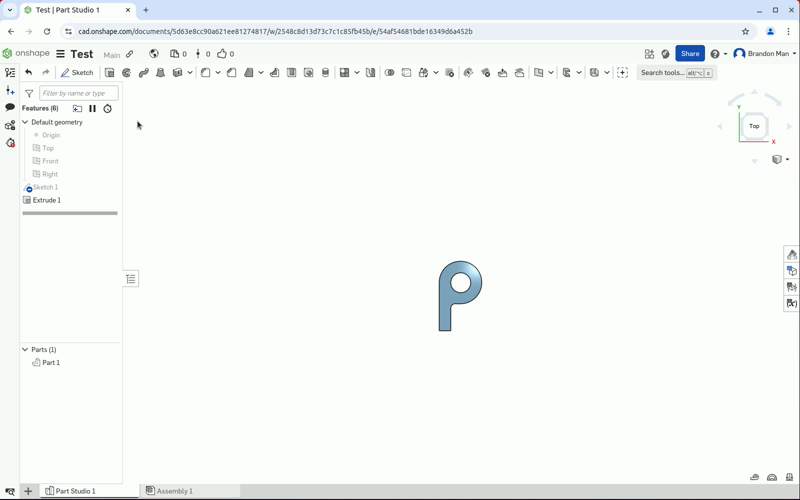
key(shift+h)
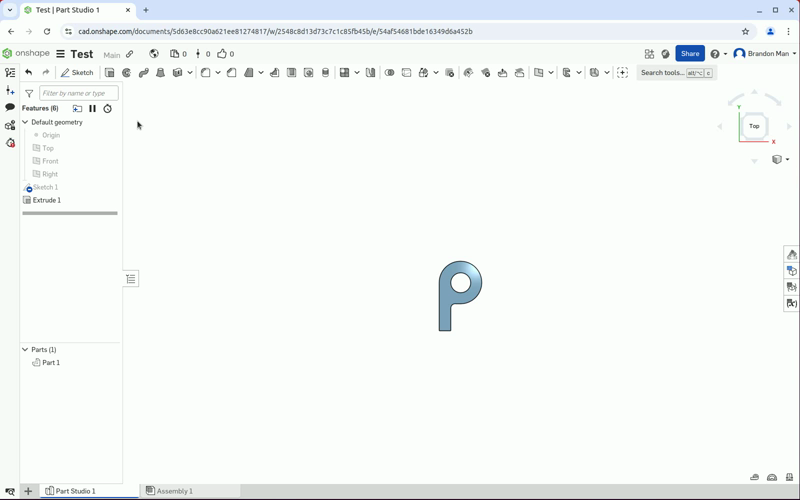
key(shift+h)
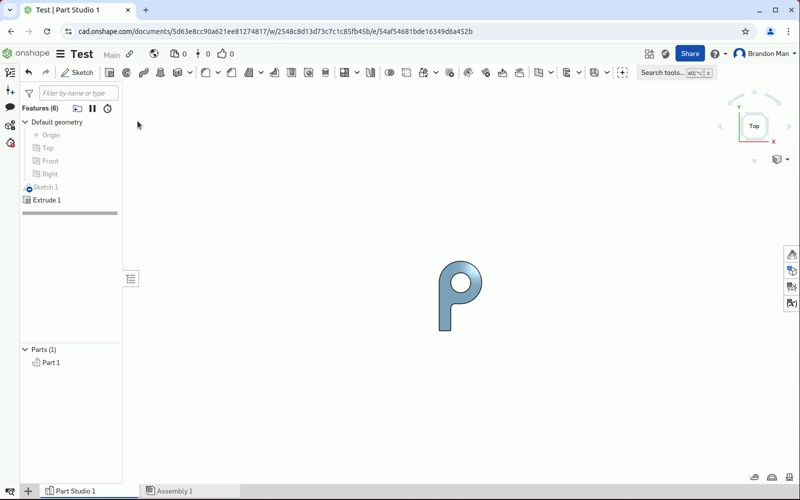
mouse_move(73, 189)
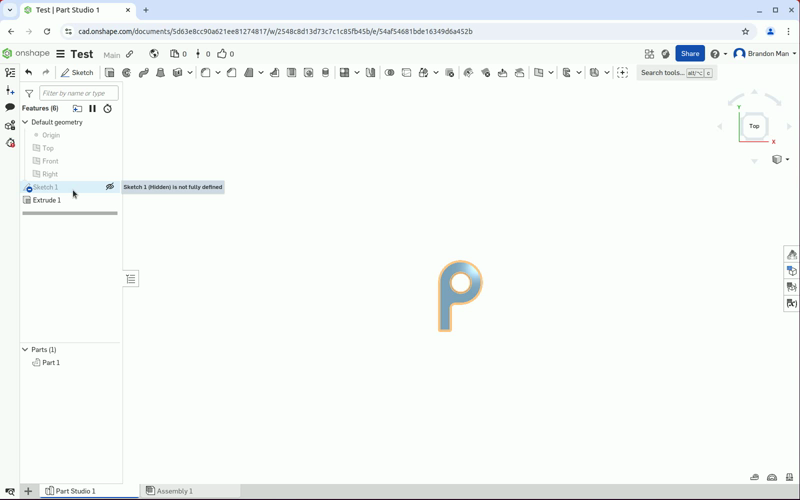
click(73, 189)
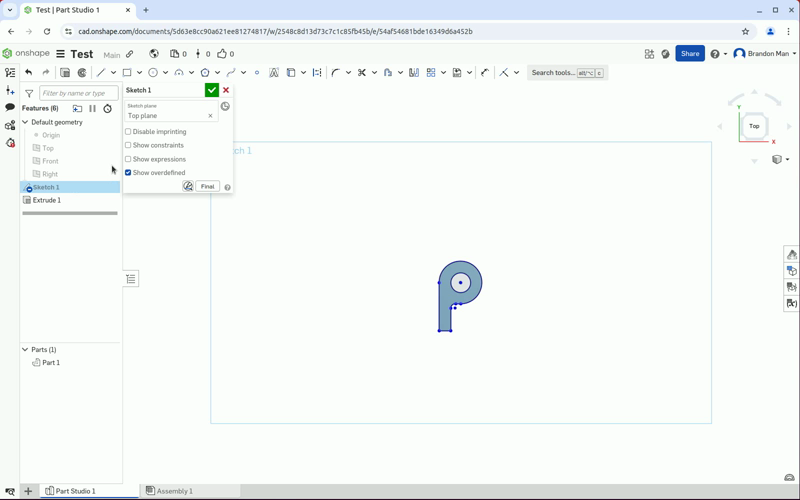
mouse_move(229, 92)
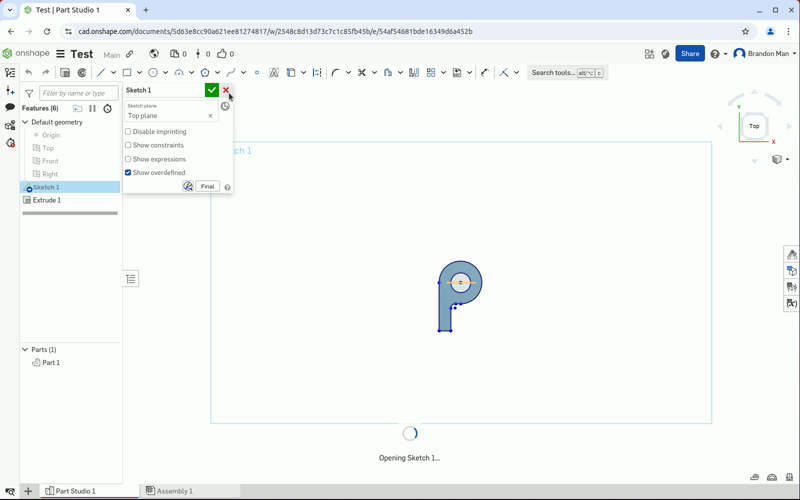
click(229, 92)
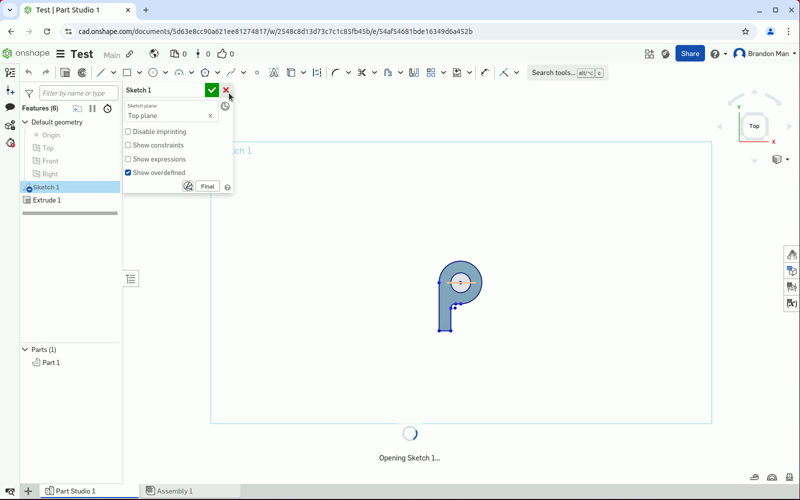
key(shift+s)
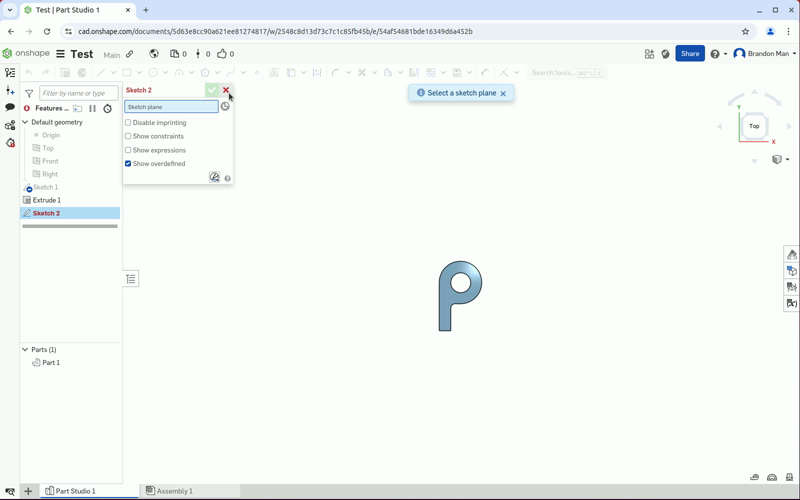
mouse_move(73, 150)
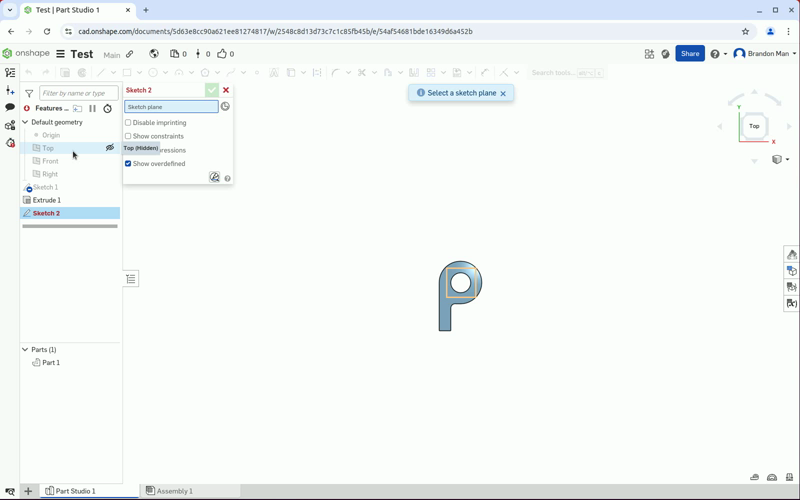
click(73, 150)
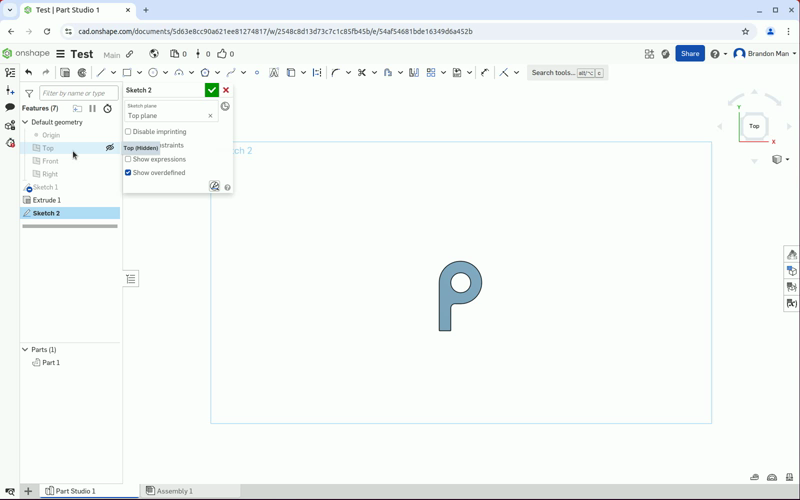
mouse_move(73, 352)
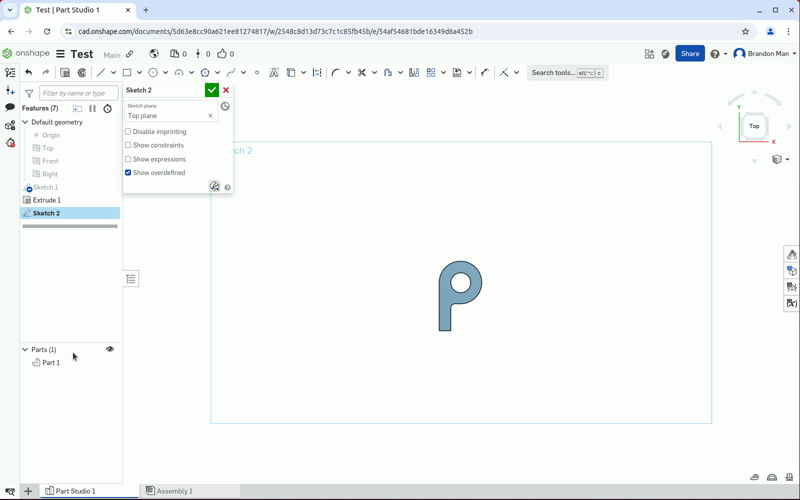
key(y)
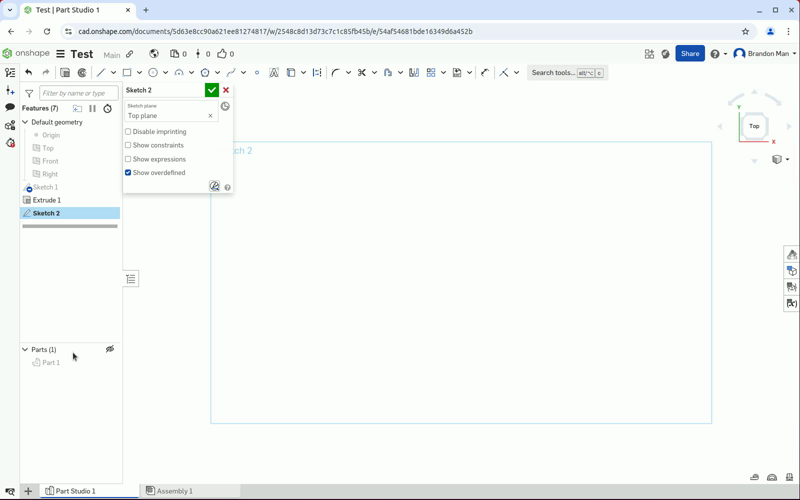
key(l)
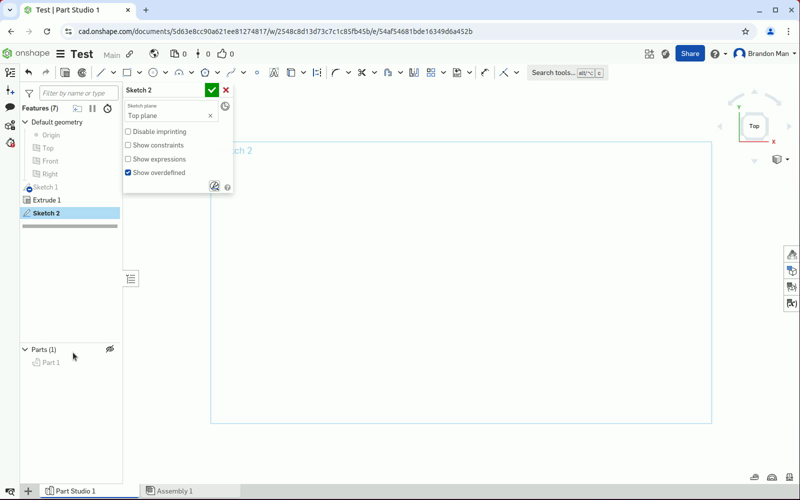
key_down(shift)
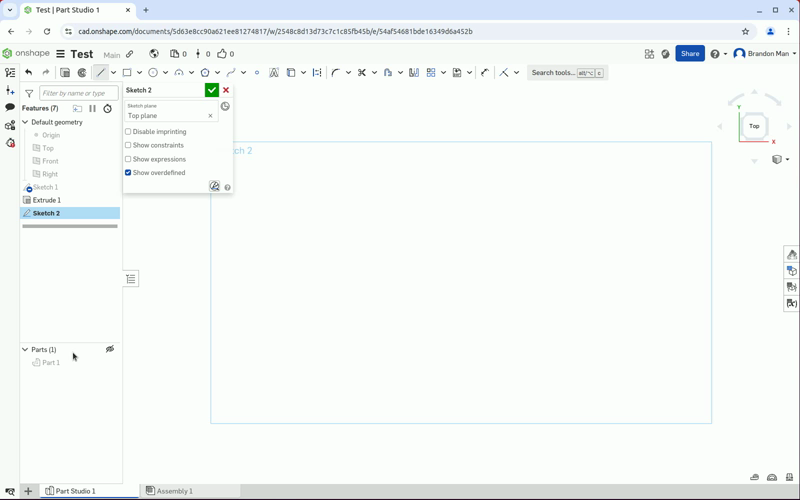
mouse_move(439, 330)
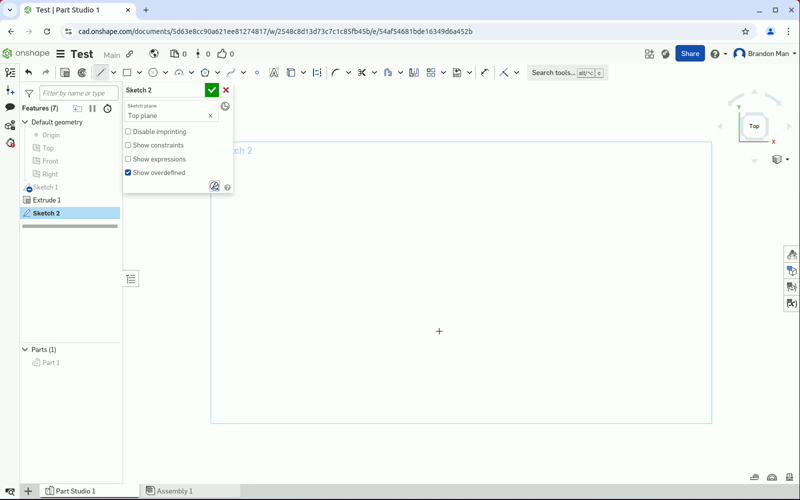
click(439, 330)
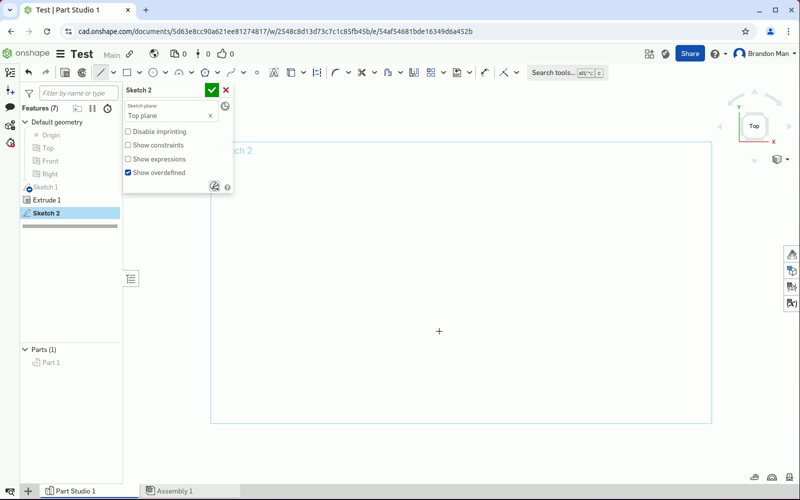
key_up(shift)
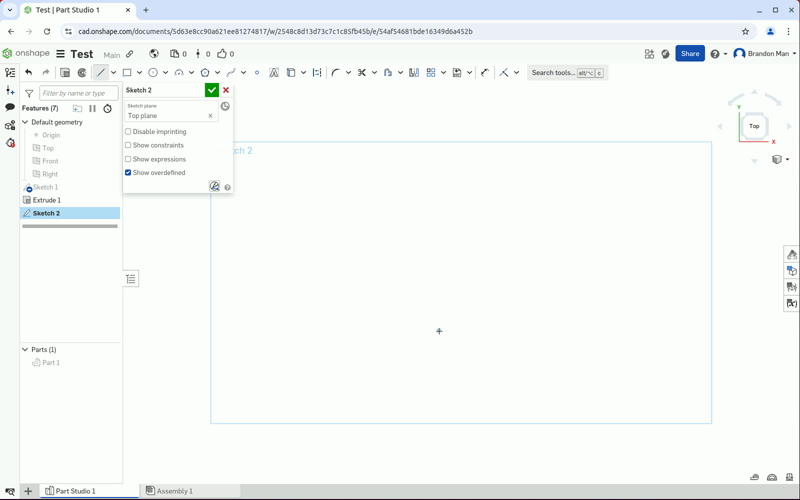
key_down(shift)
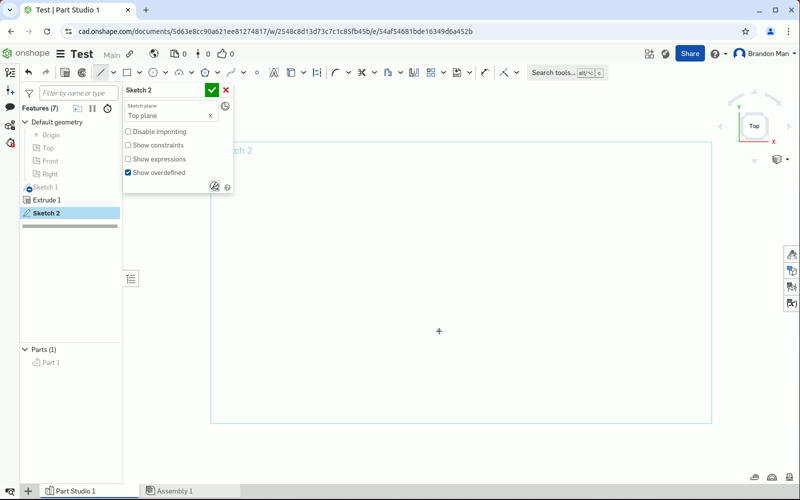
mouse_move(469, 330)
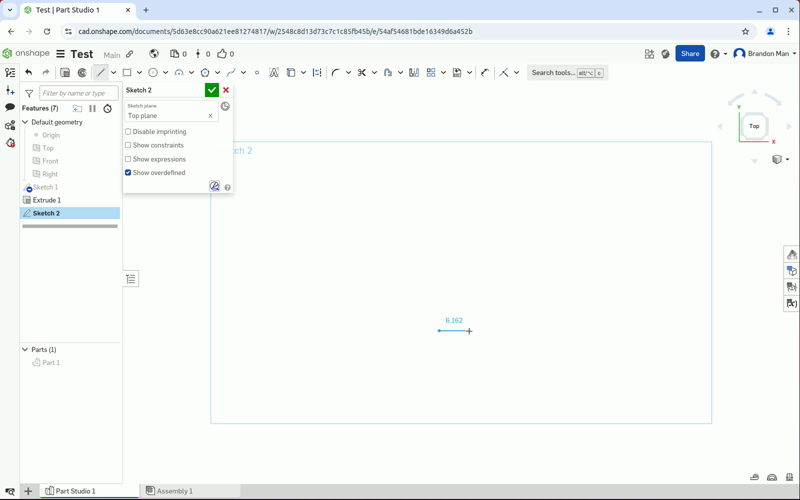
mouse_move(450, 330)
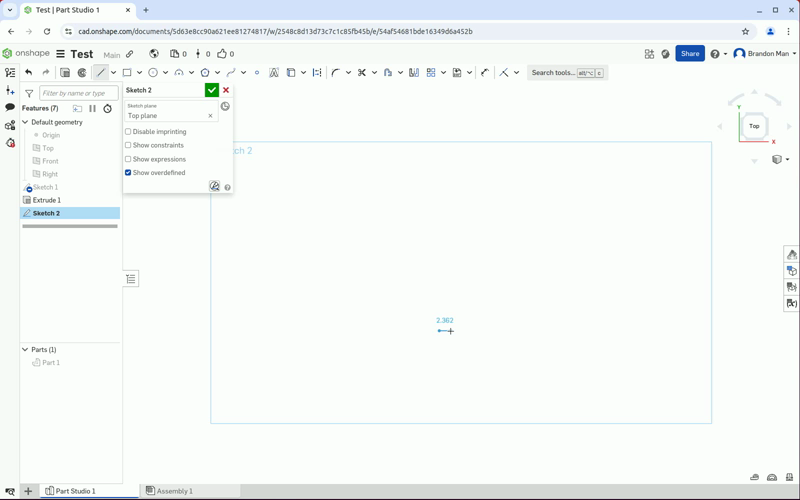
click(450, 330)
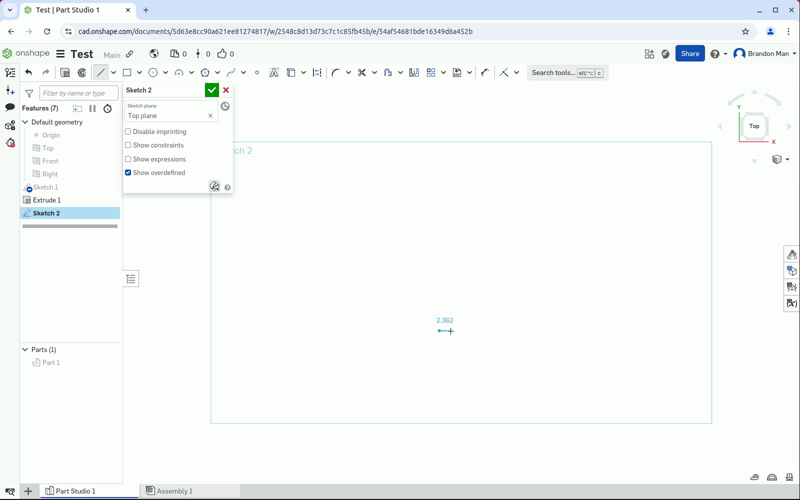
key_up(shift)
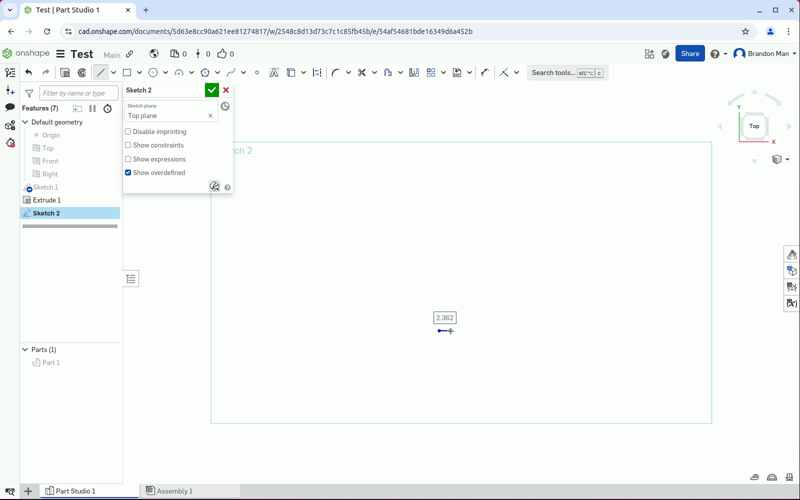
key_down(shift)
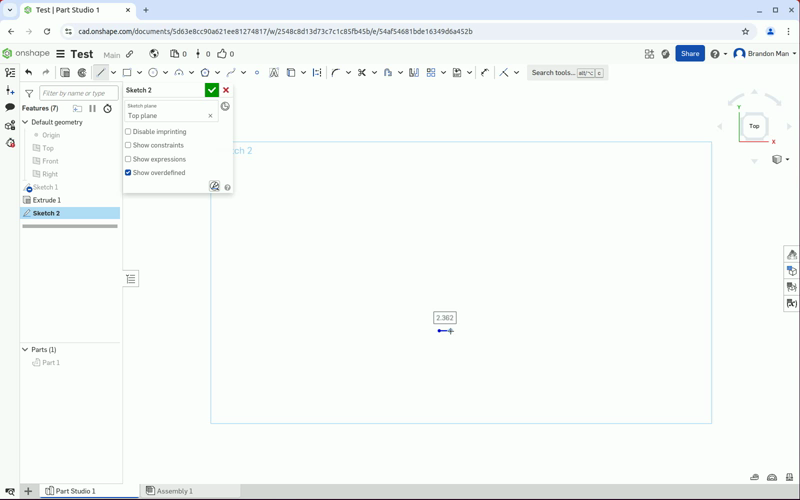
mouse_move(480, 330)
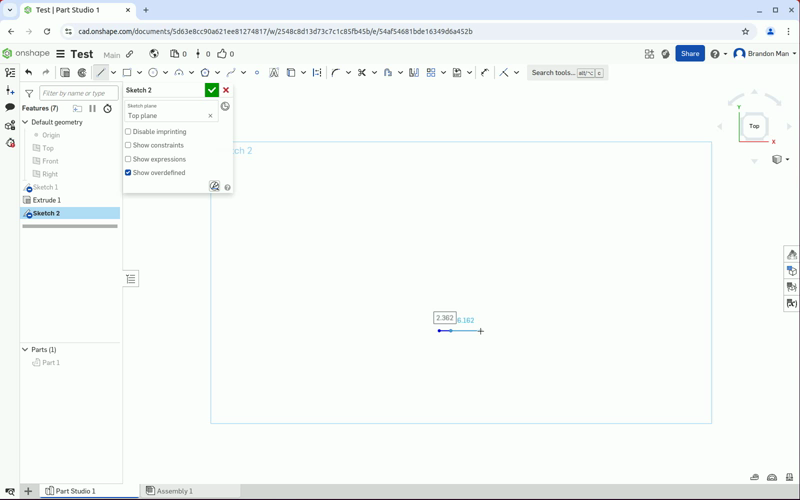
mouse_move(450, 308)
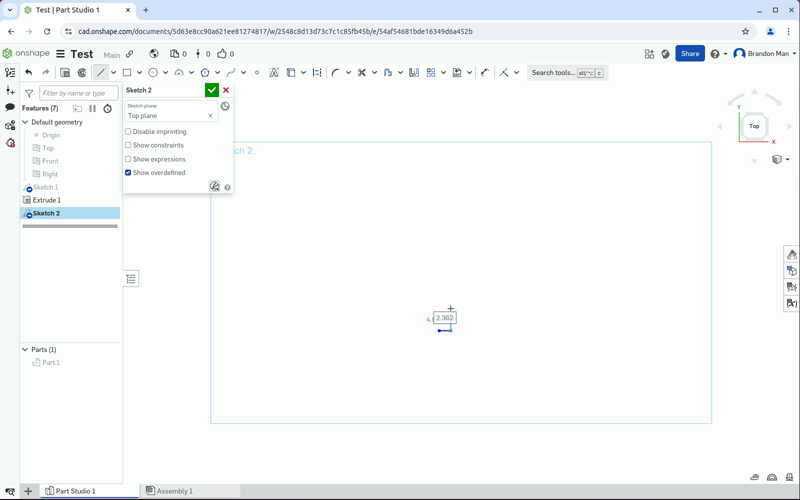
click(450, 308)
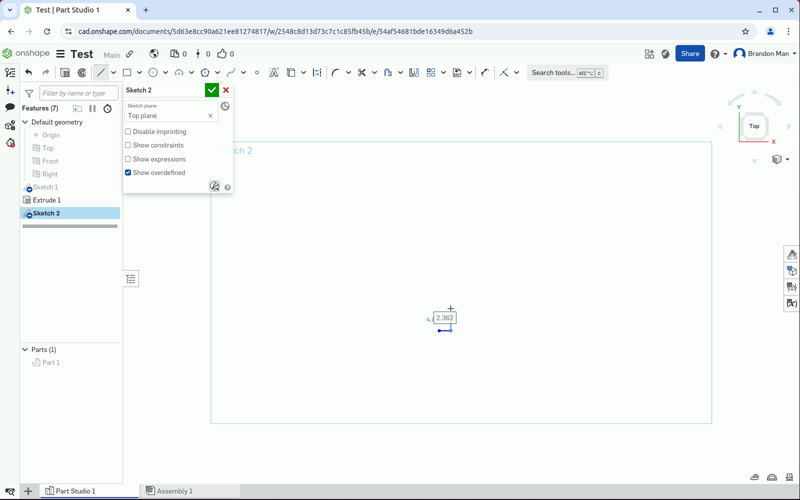
key_up(shift)
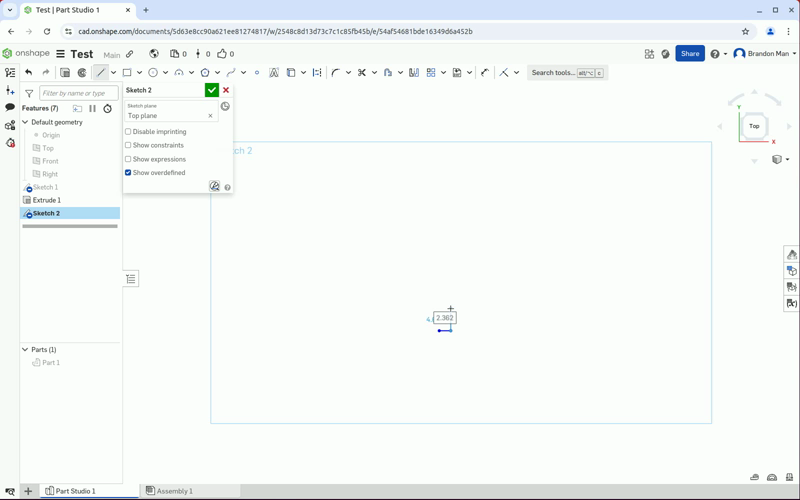
key(esc)
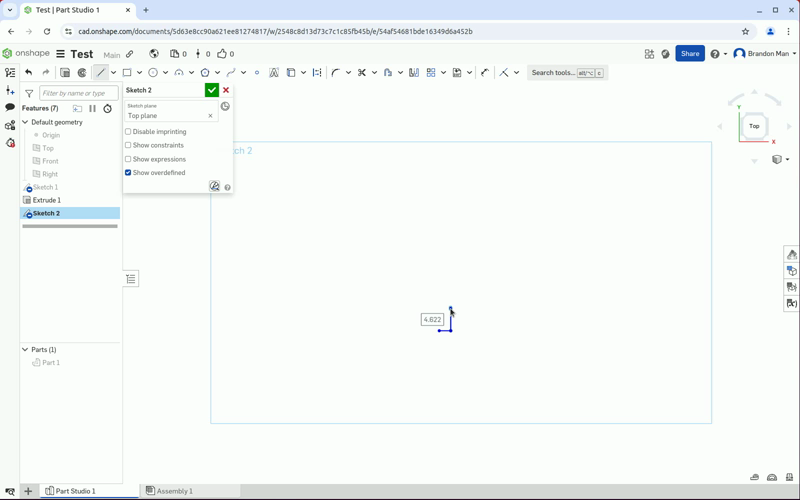
key(a)
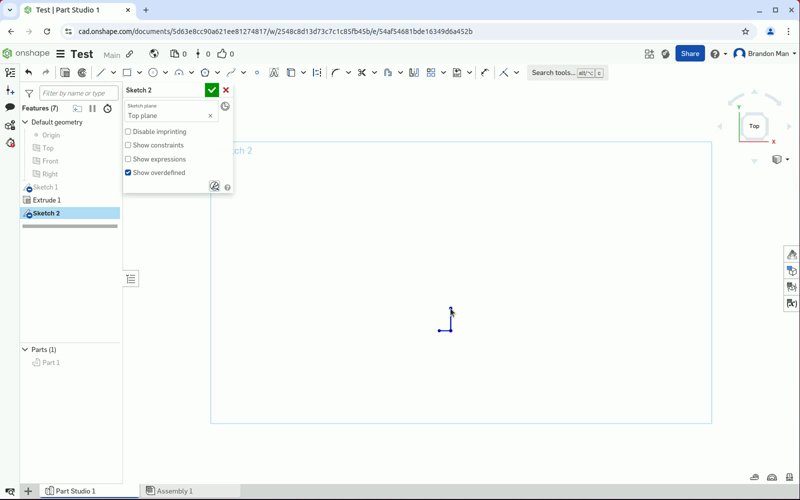
mouse_move(450, 308)
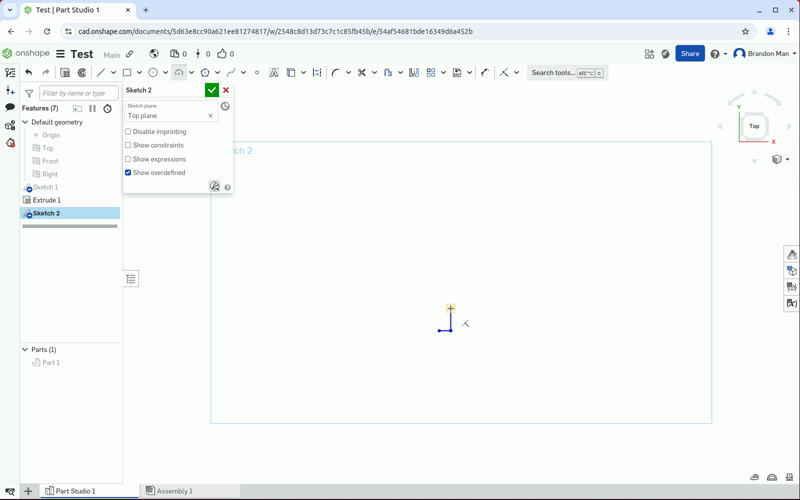
click(450, 308)
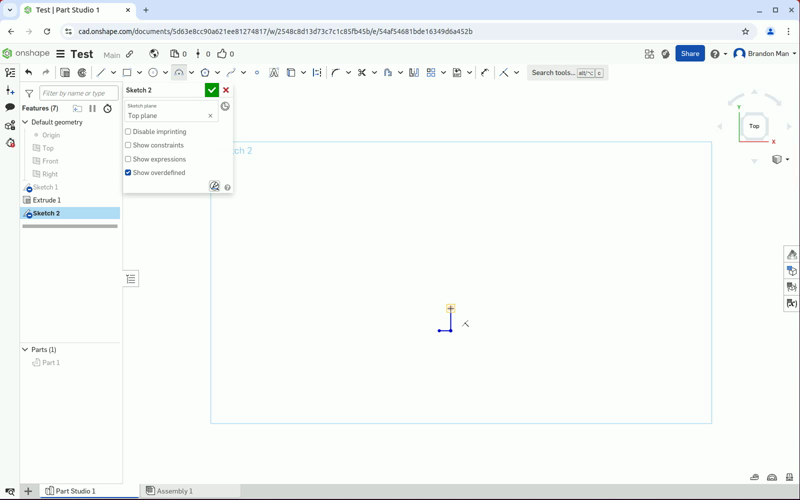
key_down(shift)
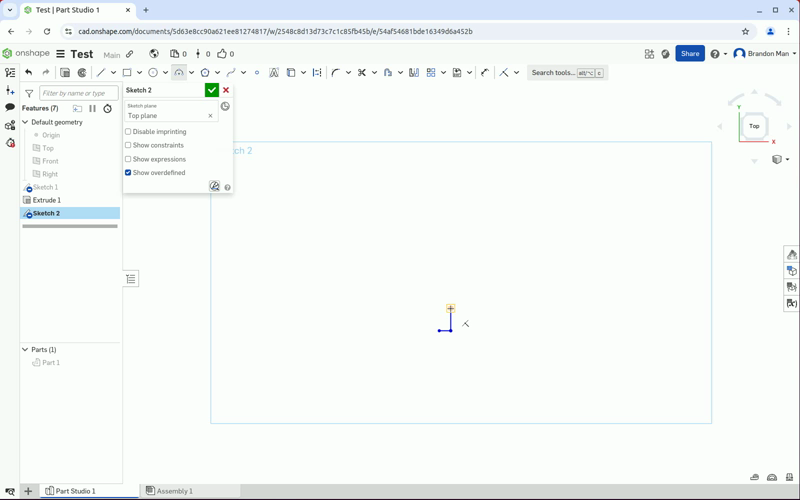
mouse_move(455, 303)
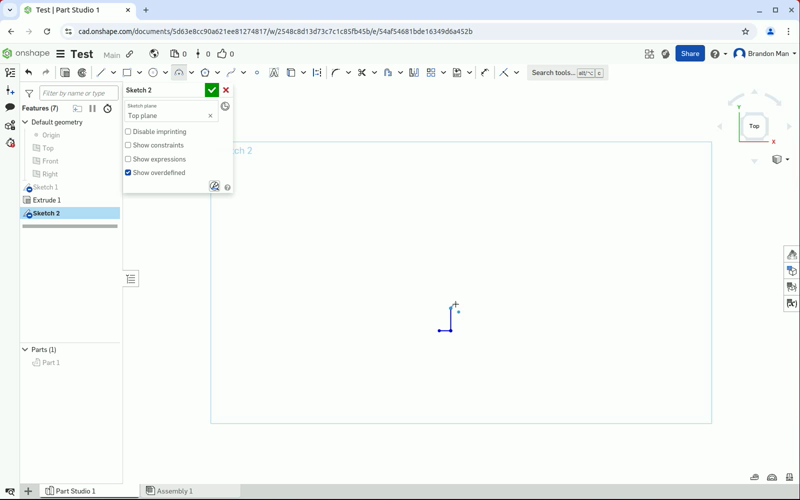
scroll(6)
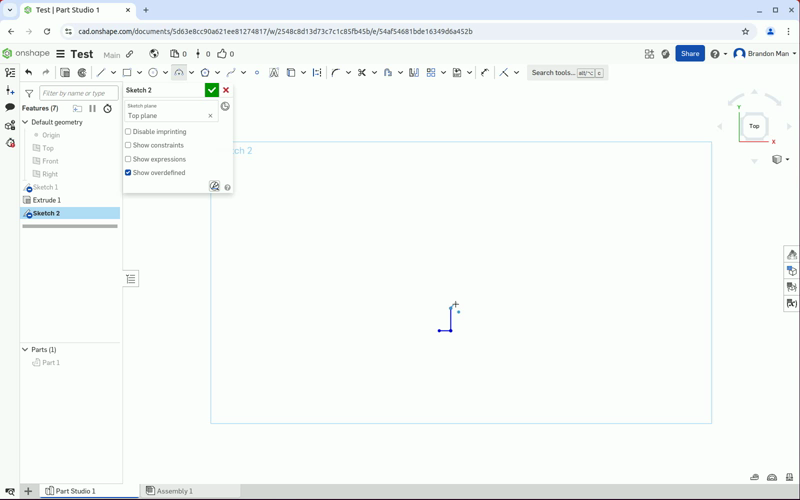
scroll(6)
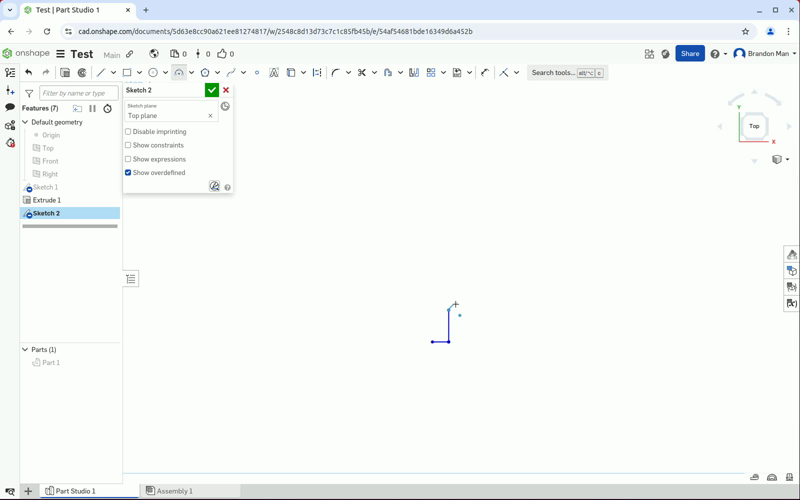
scroll(6)
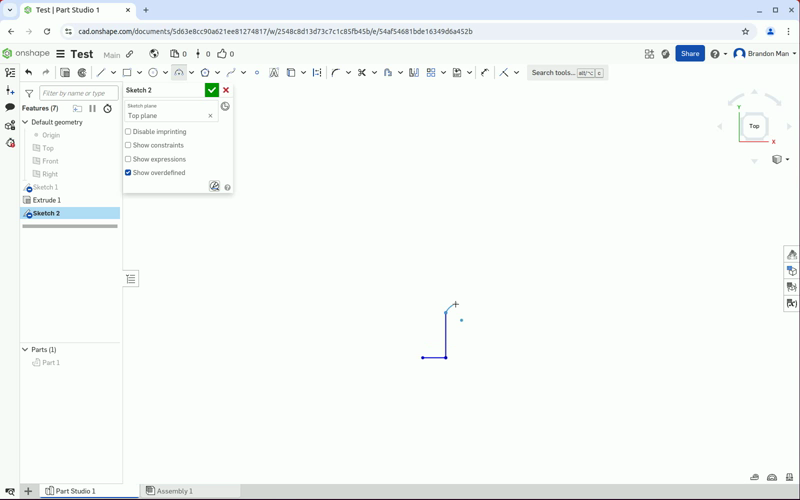
scroll(6)
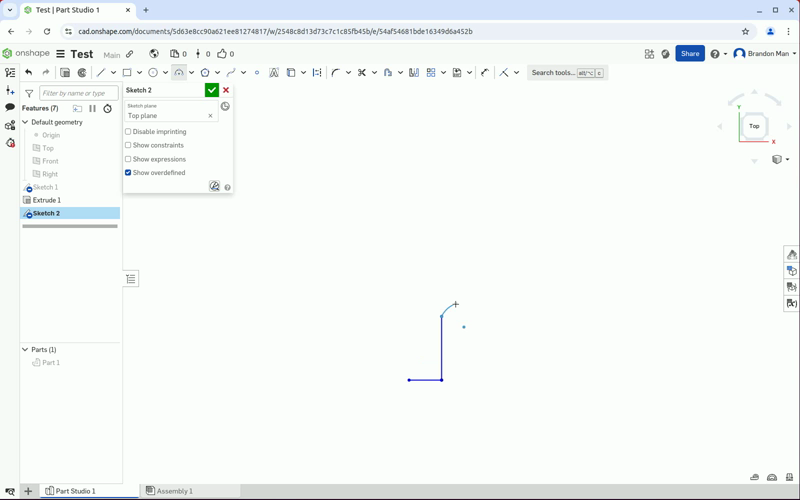
scroll(6)
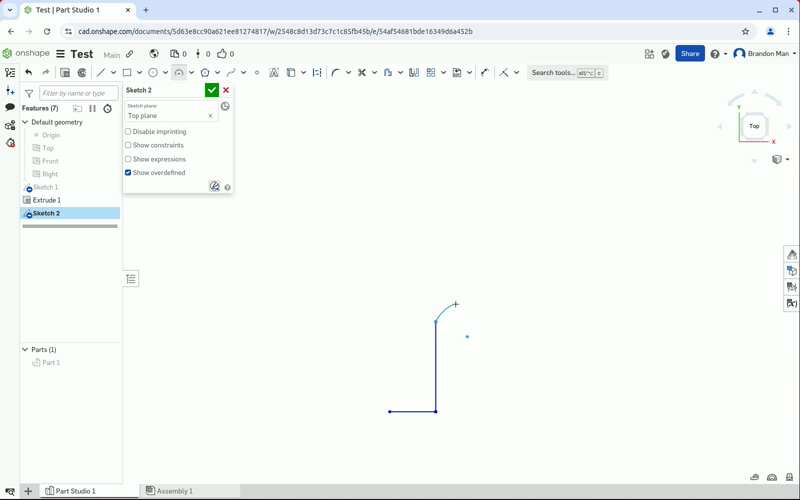
scroll(6)
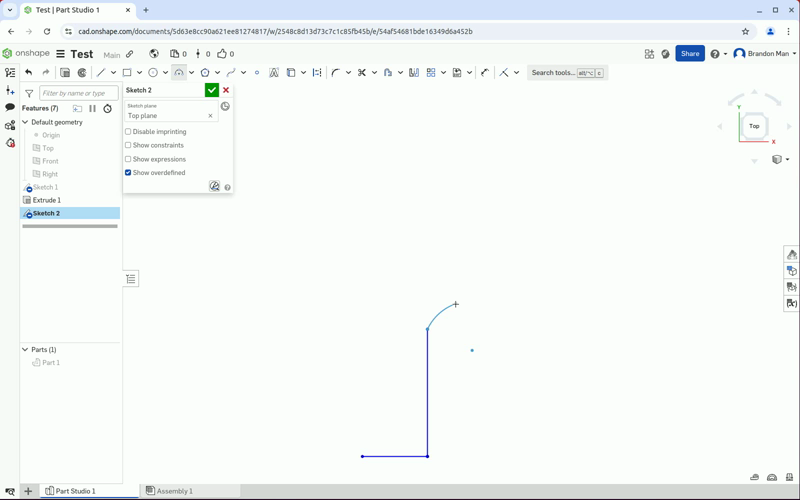
scroll(6)
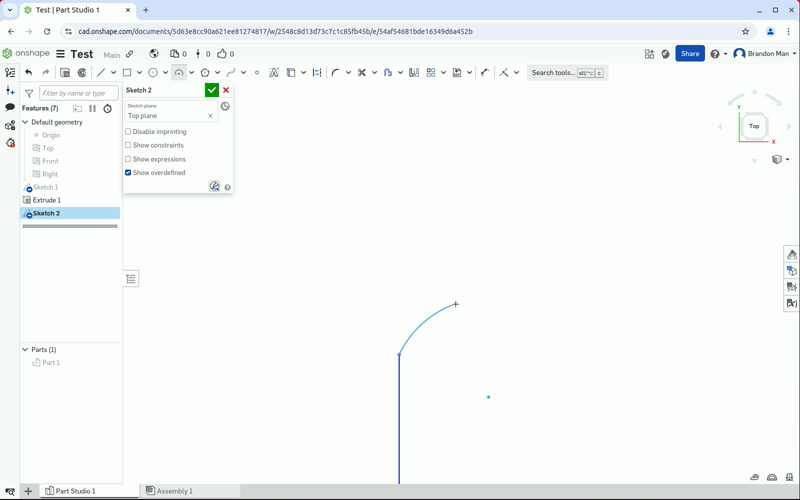
click(455, 303)
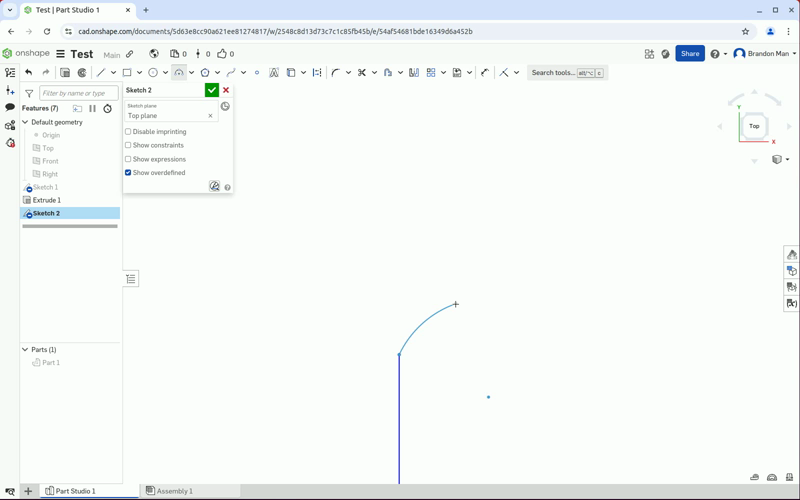
scroll(-6)
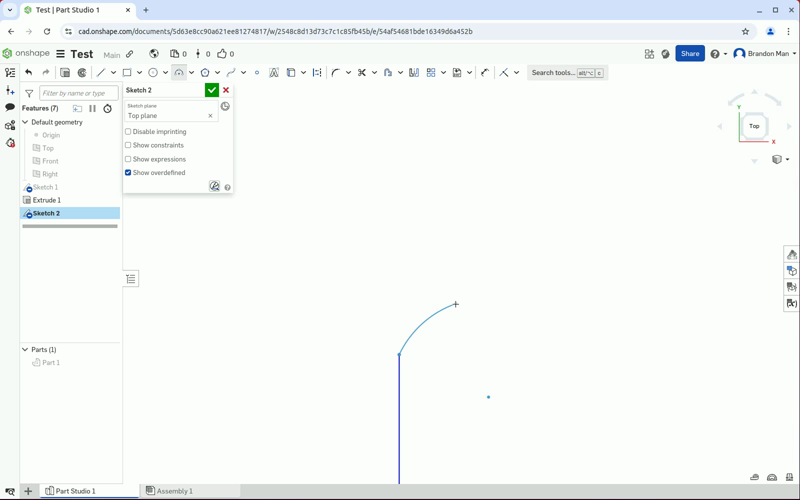
scroll(-6)
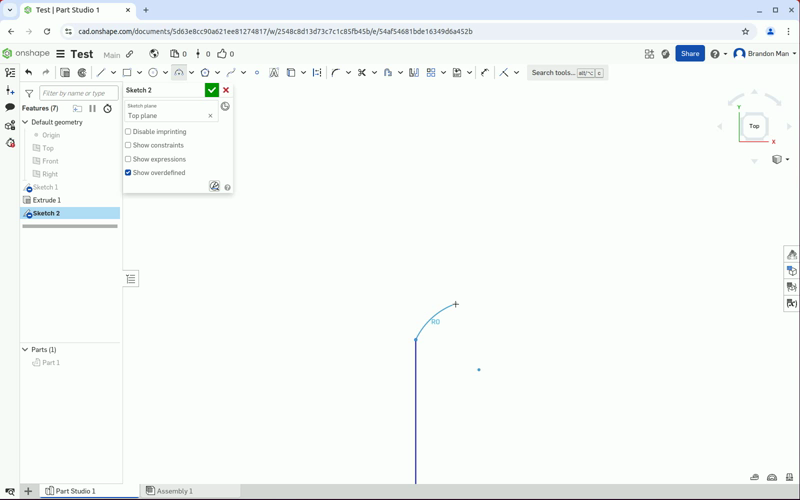
scroll(-6)
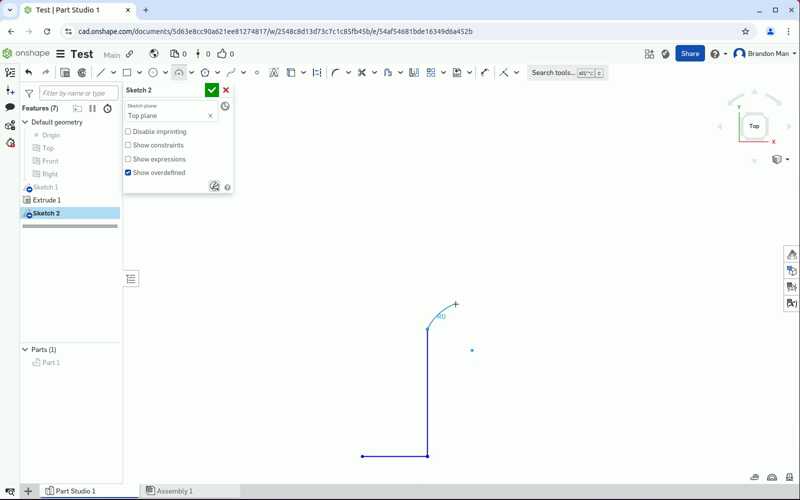
scroll(-6)
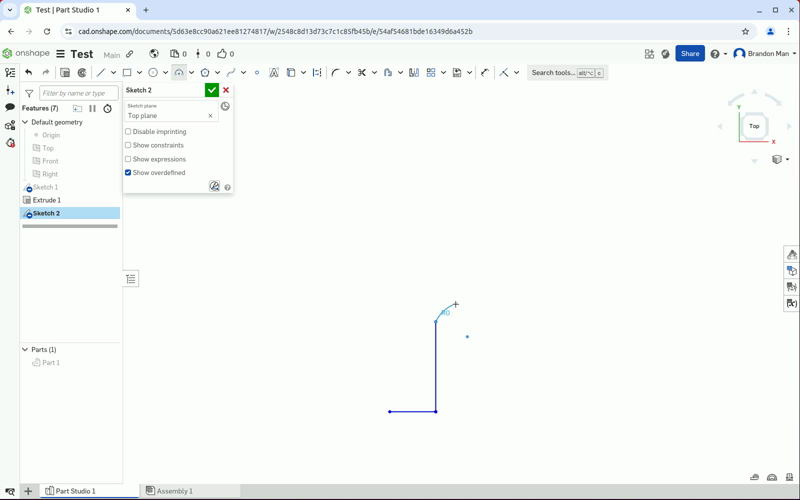
scroll(-6)
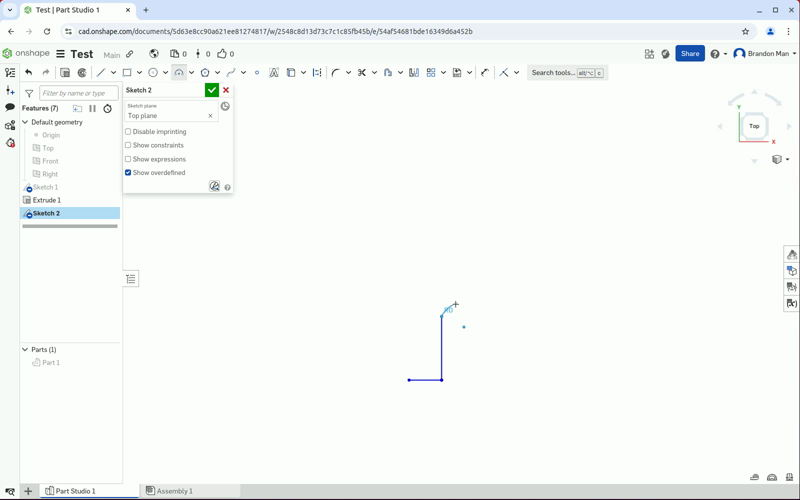
scroll(-6)
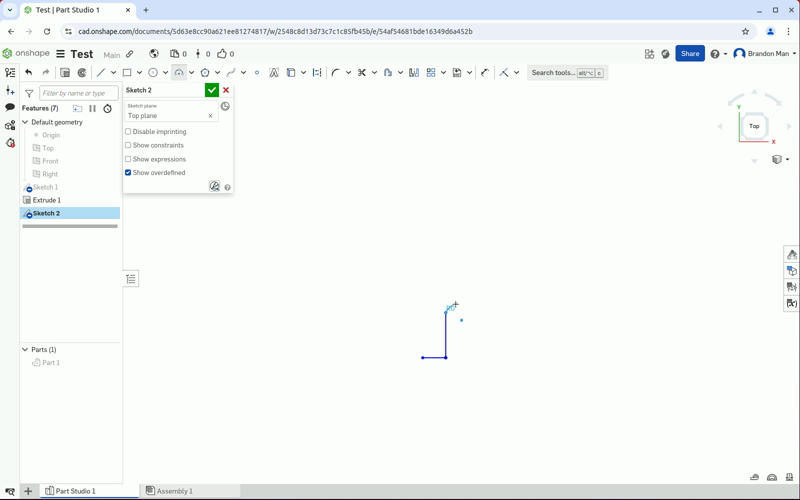
scroll(-6)
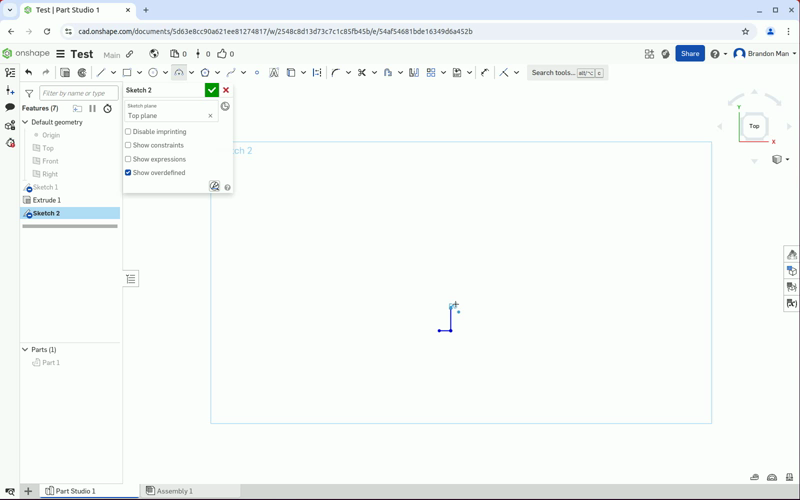
mouse_move(452, 304)
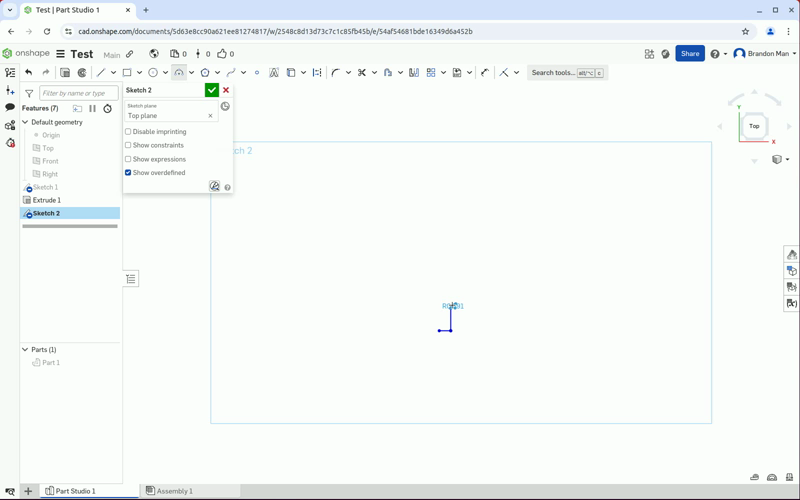
scroll(6)
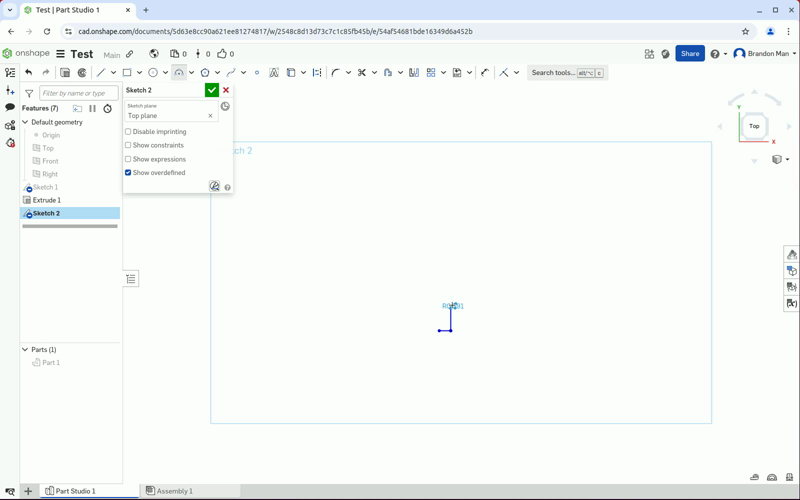
scroll(6)
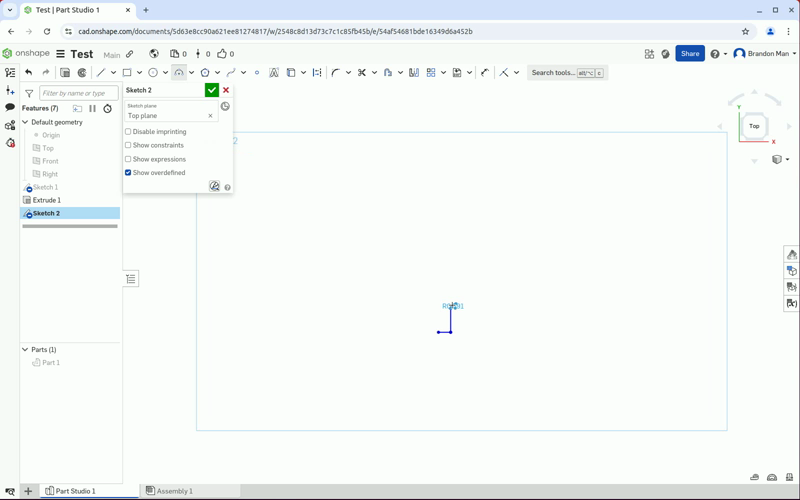
scroll(6)
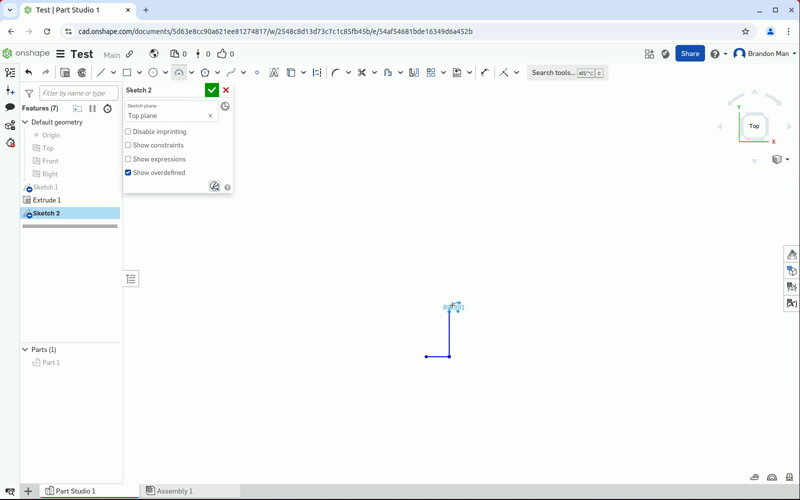
scroll(6)
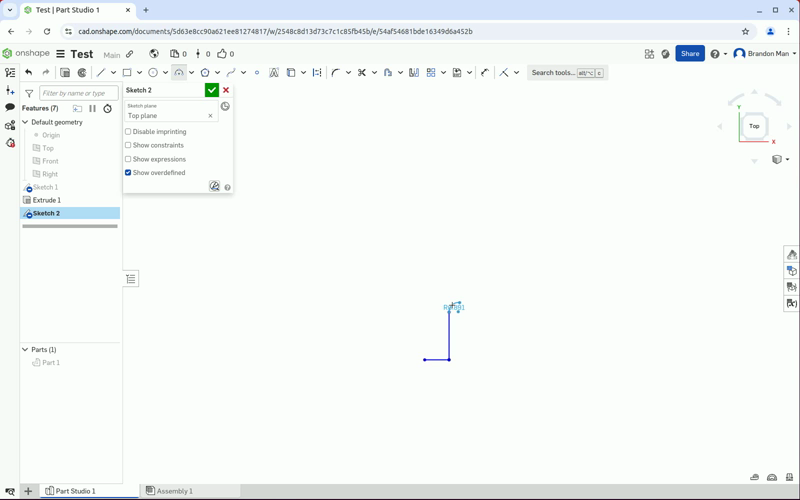
scroll(6)
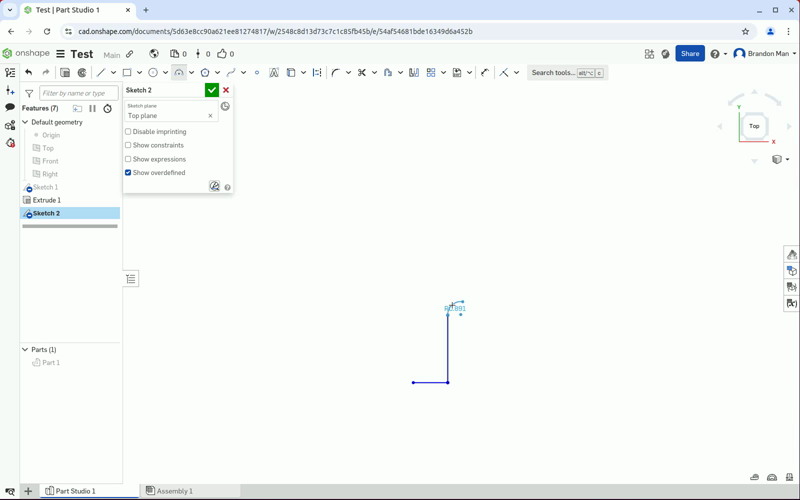
scroll(6)
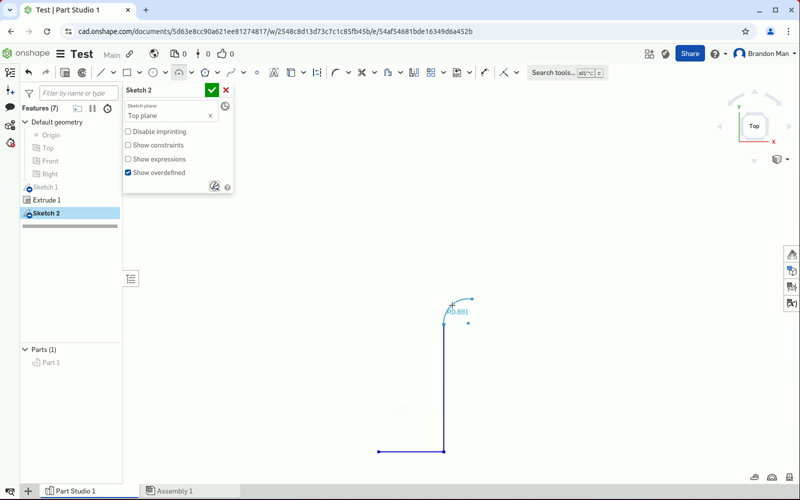
scroll(6)
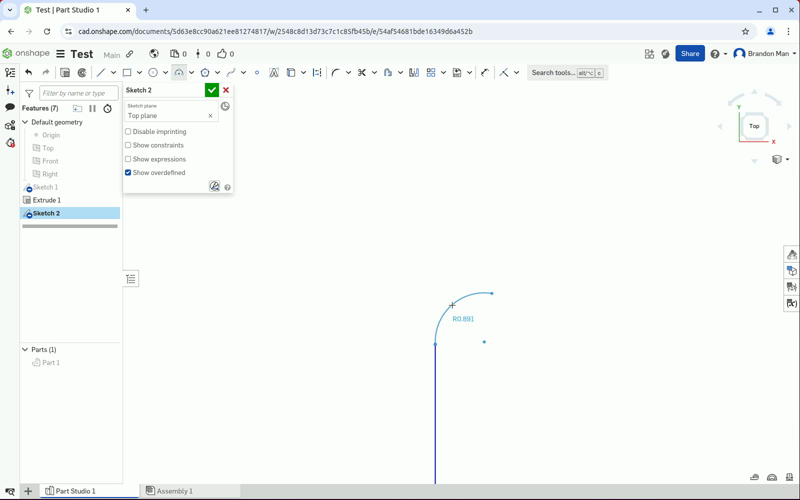
click(452, 304)
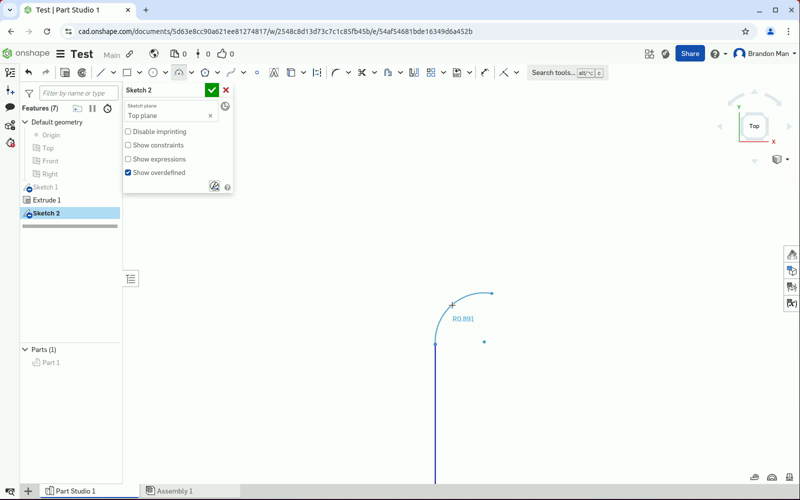
scroll(-6)
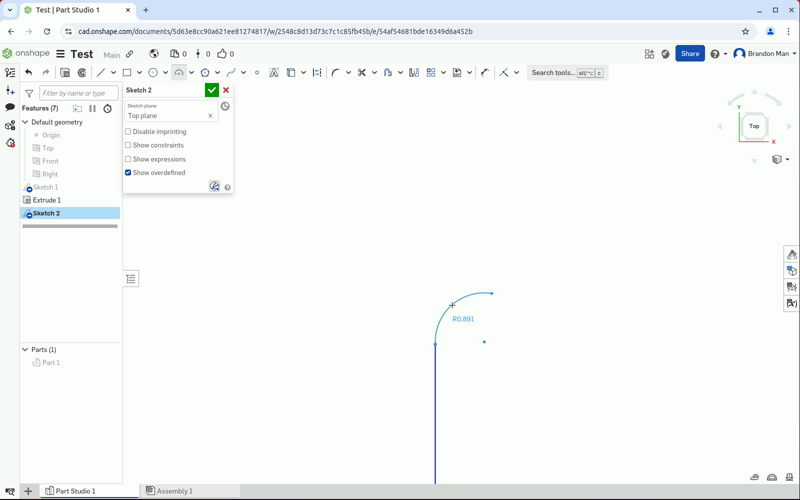
scroll(-6)
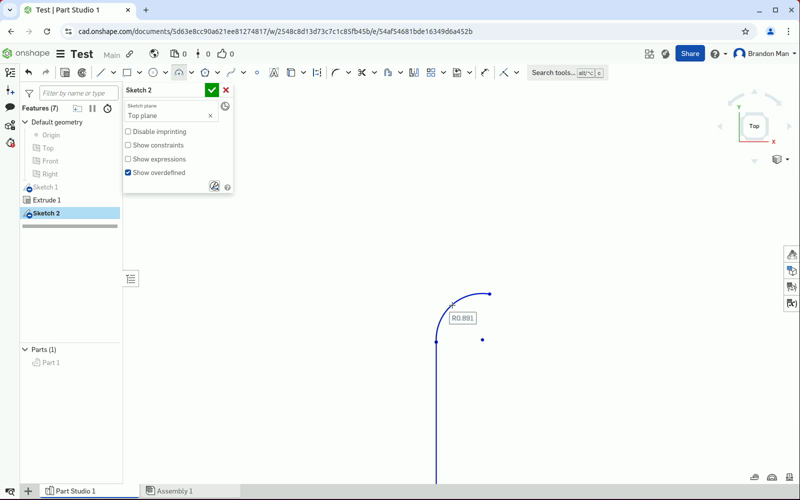
scroll(-6)
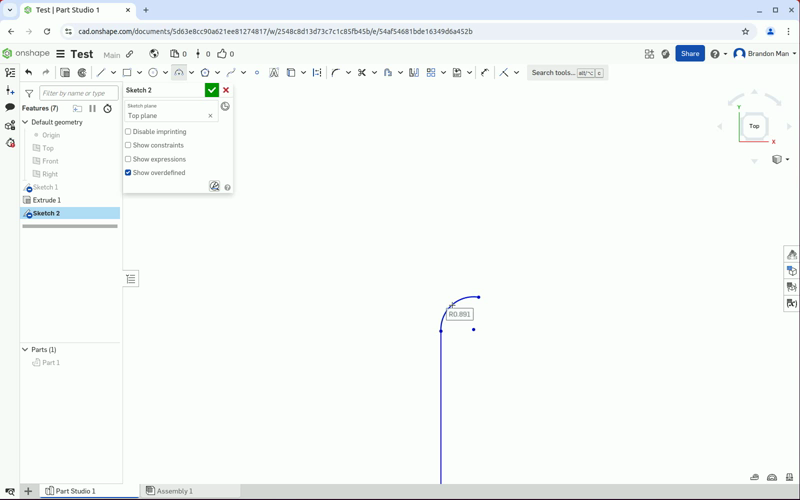
scroll(-6)
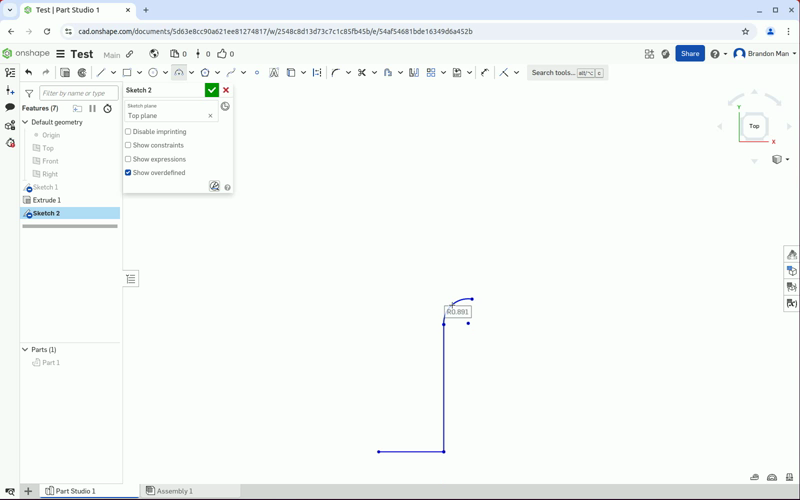
scroll(-6)
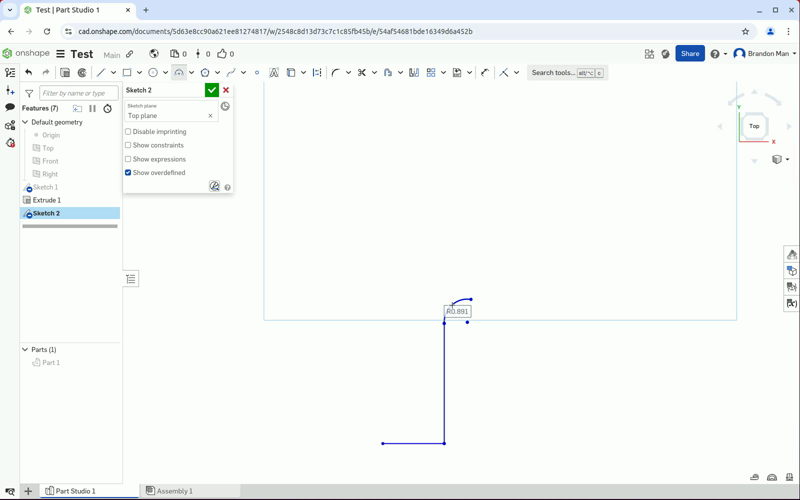
scroll(-6)
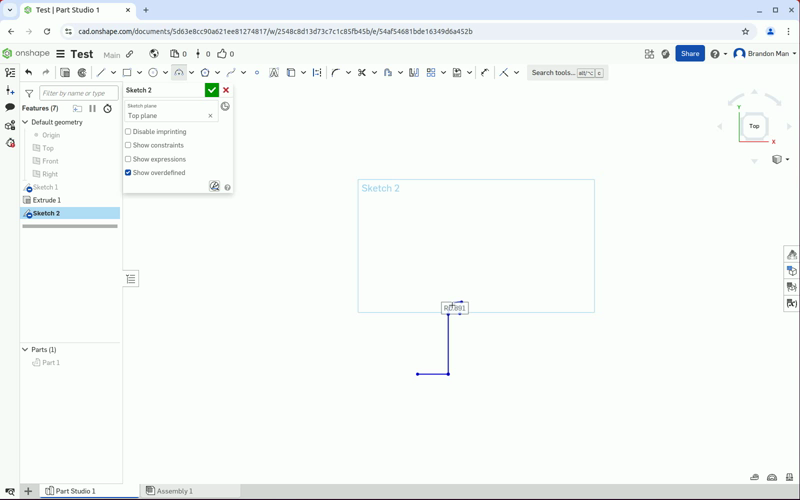
scroll(-6)
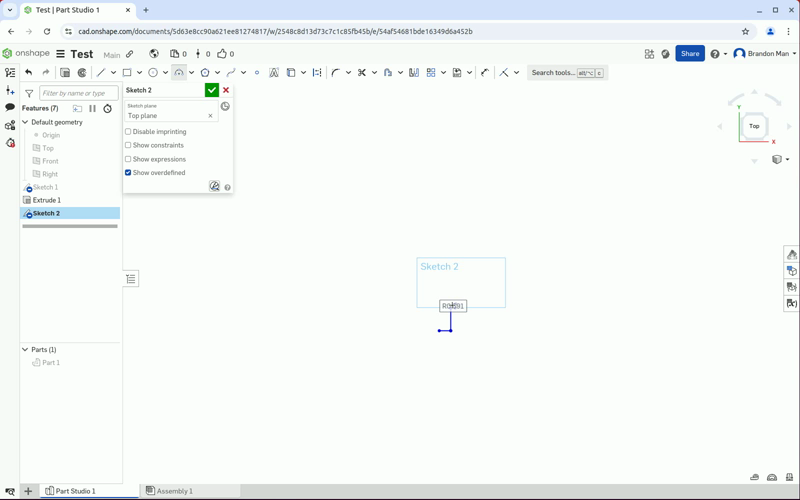
key_up(shift)
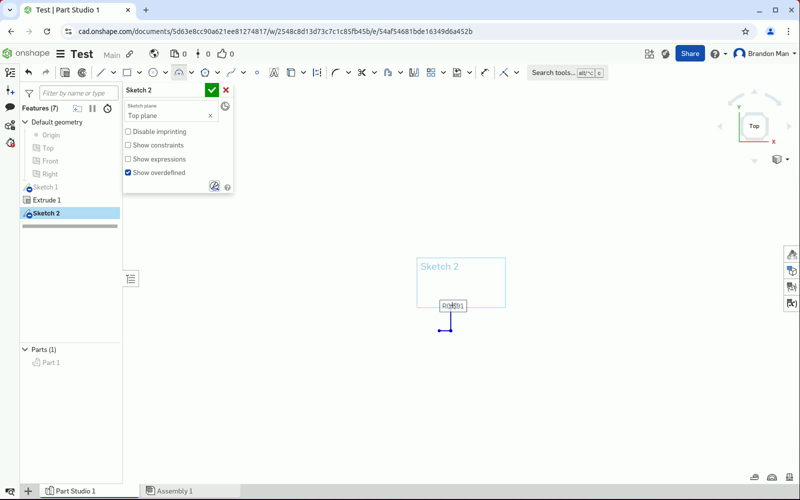
key(esc)
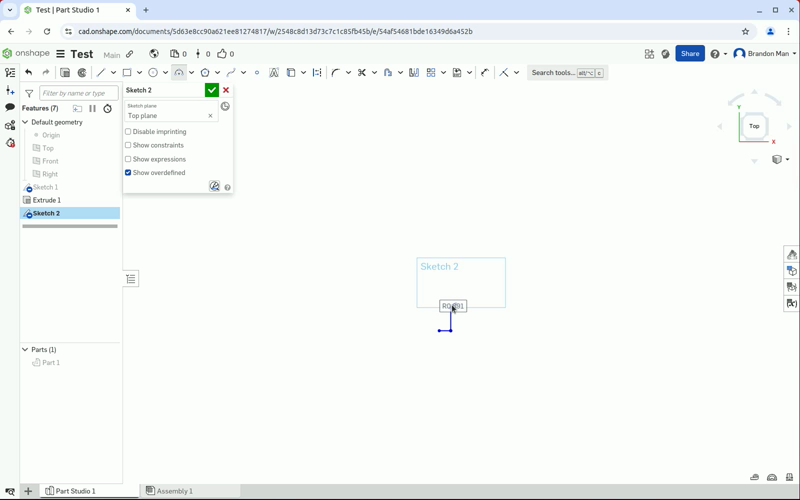
key(l)
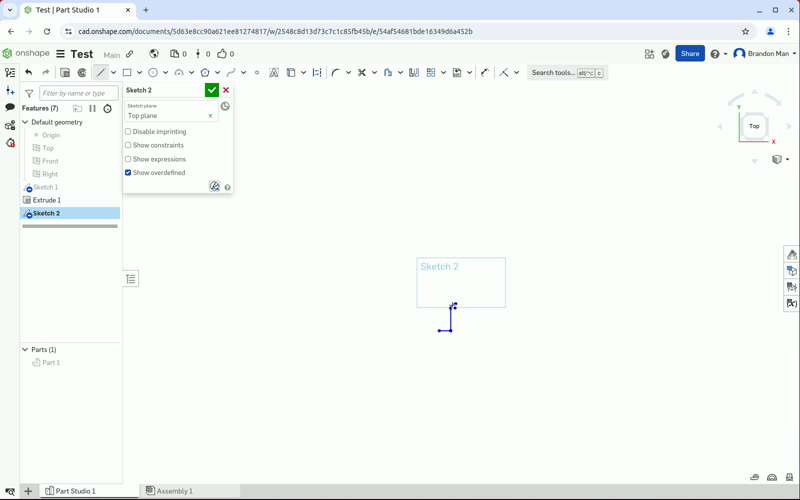
mouse_move(455, 303)
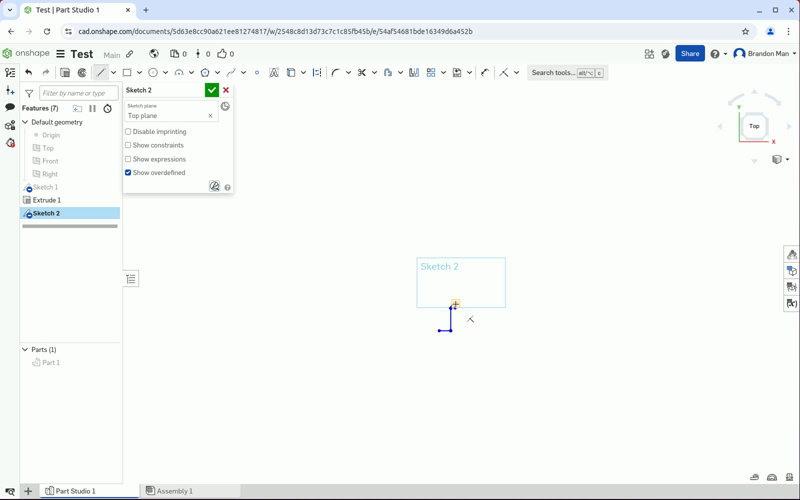
scroll(6)
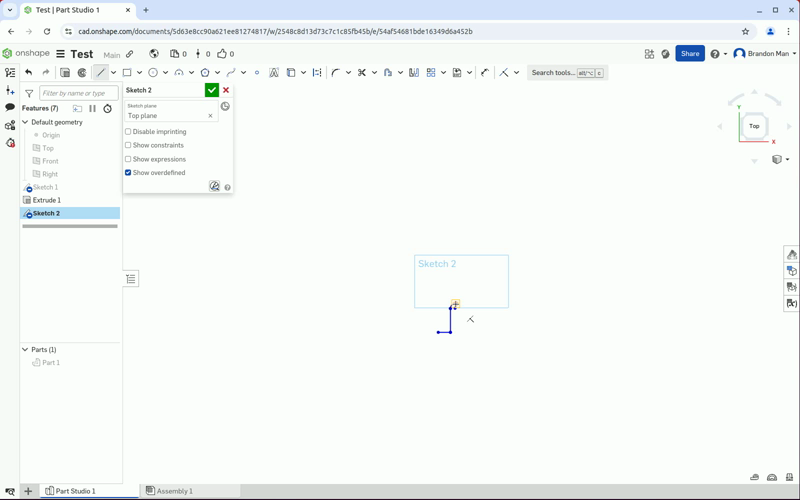
scroll(6)
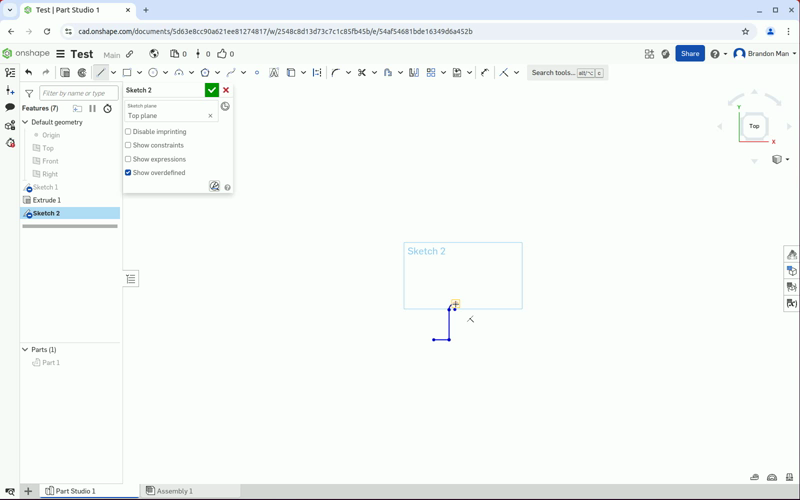
scroll(6)
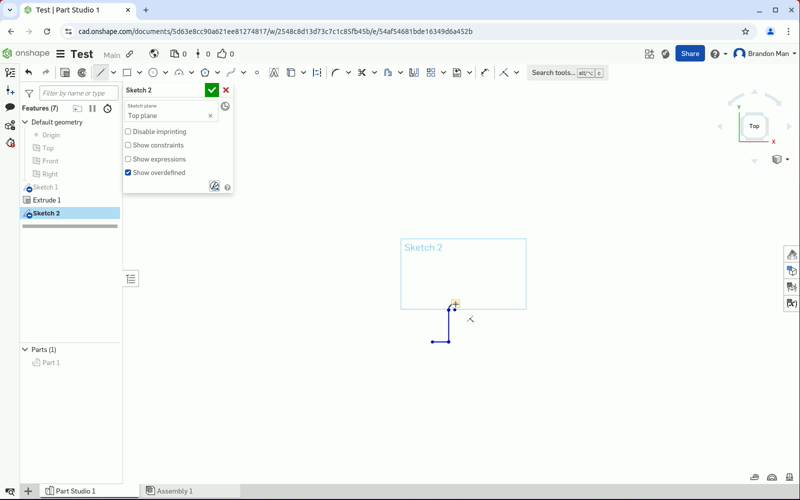
scroll(6)
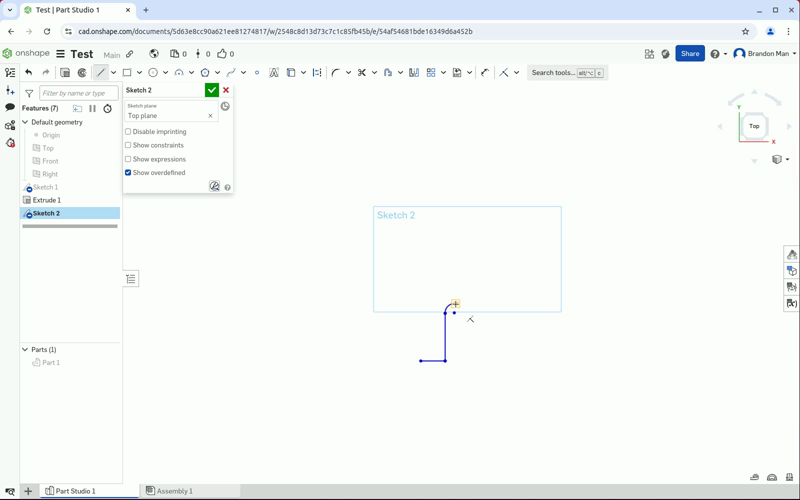
scroll(6)
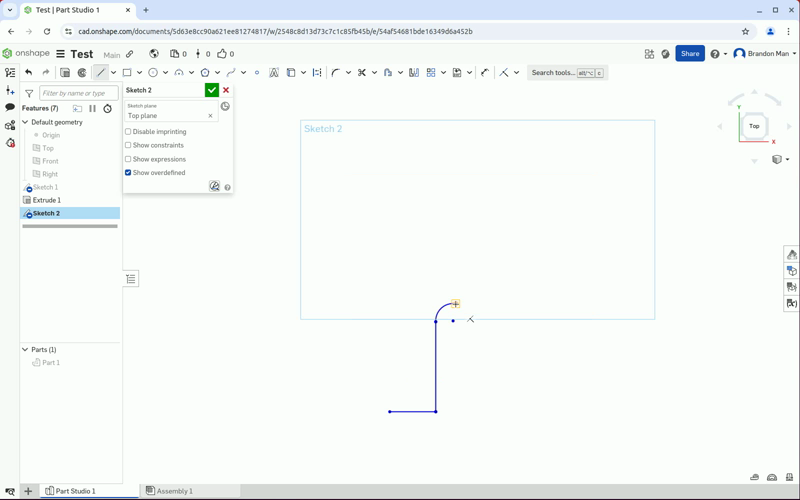
scroll(6)
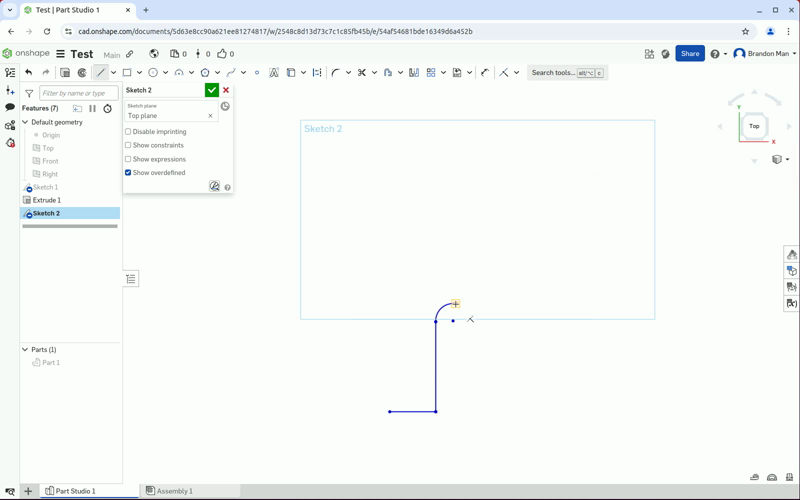
scroll(6)
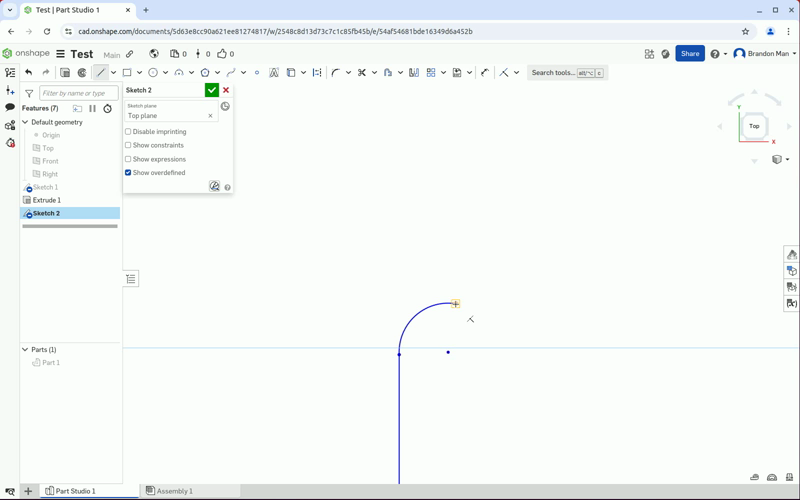
click(455, 303)
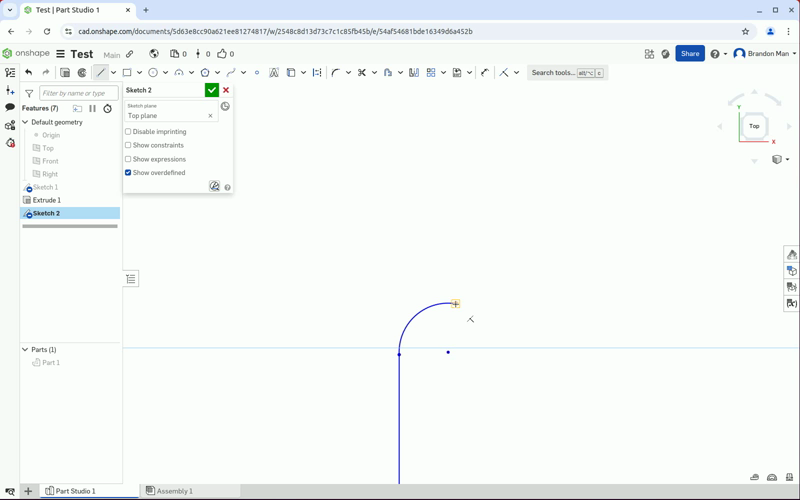
scroll(-6)
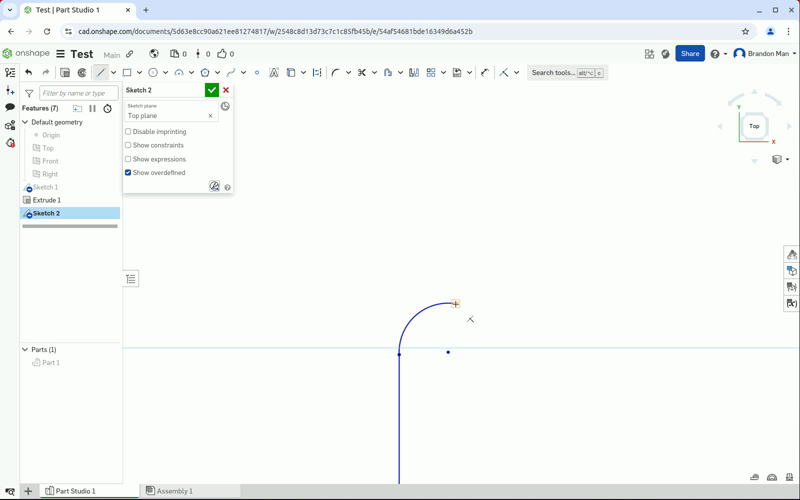
scroll(-6)
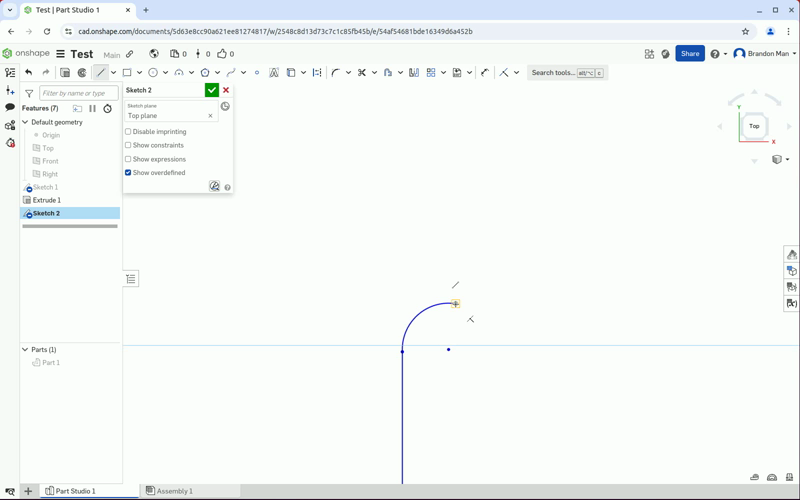
scroll(-6)
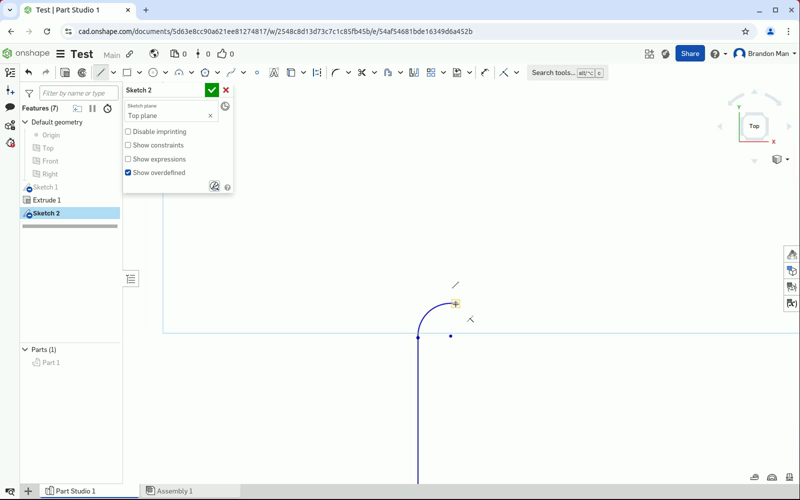
scroll(-6)
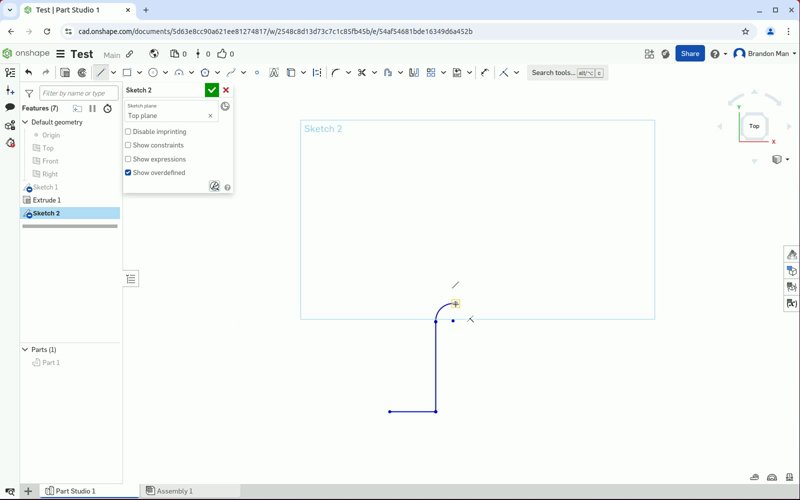
scroll(-6)
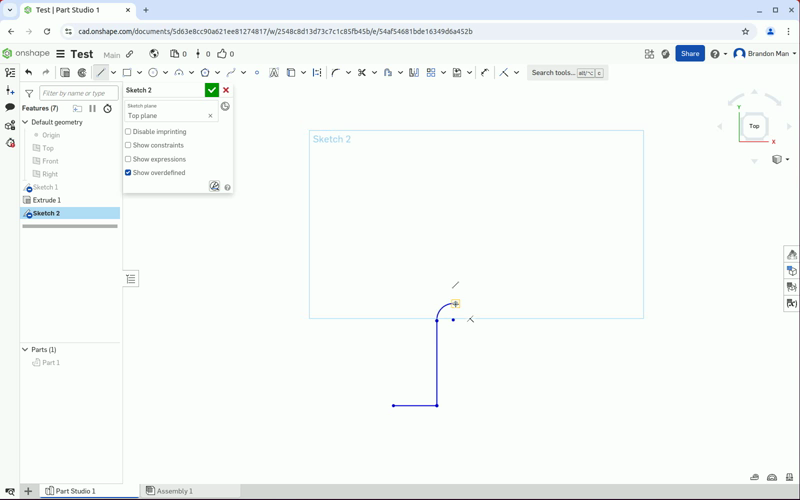
scroll(-6)
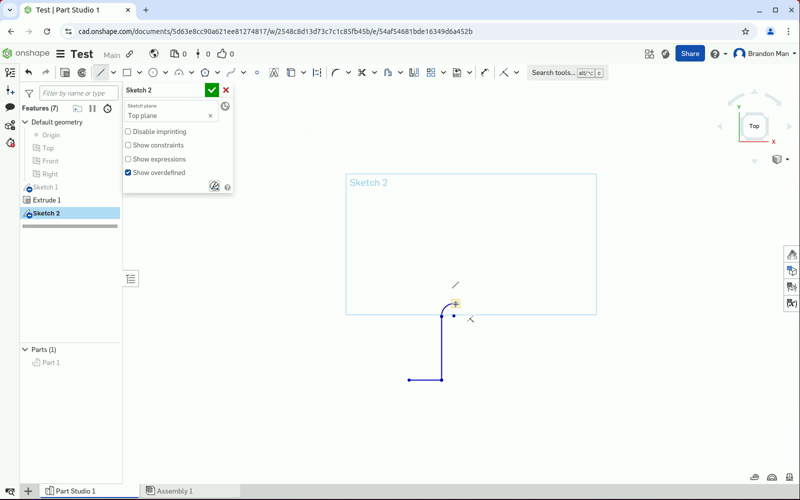
scroll(-6)
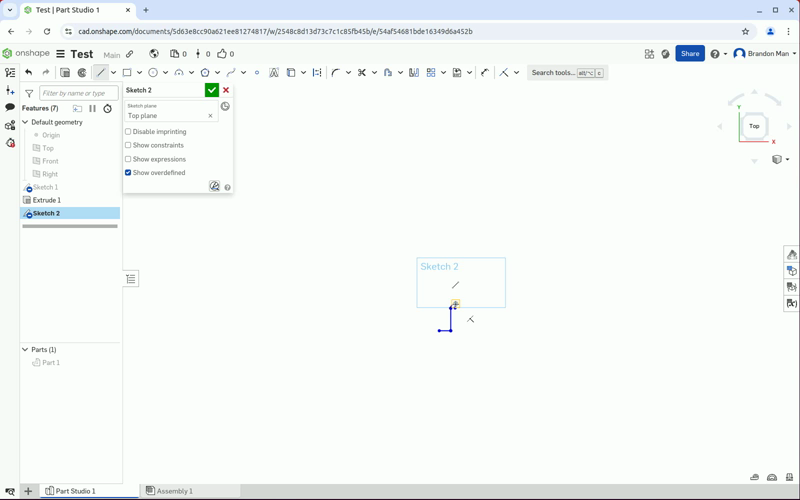
key_down(shift)
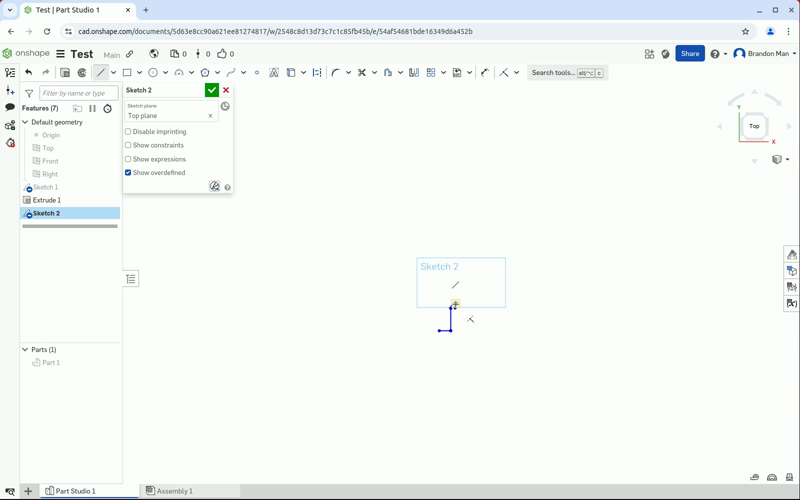
mouse_move(485, 303)
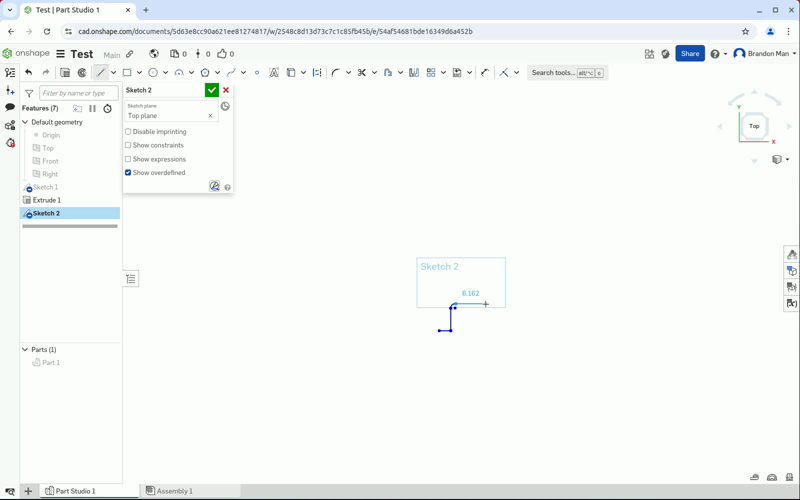
mouse_move(460, 303)
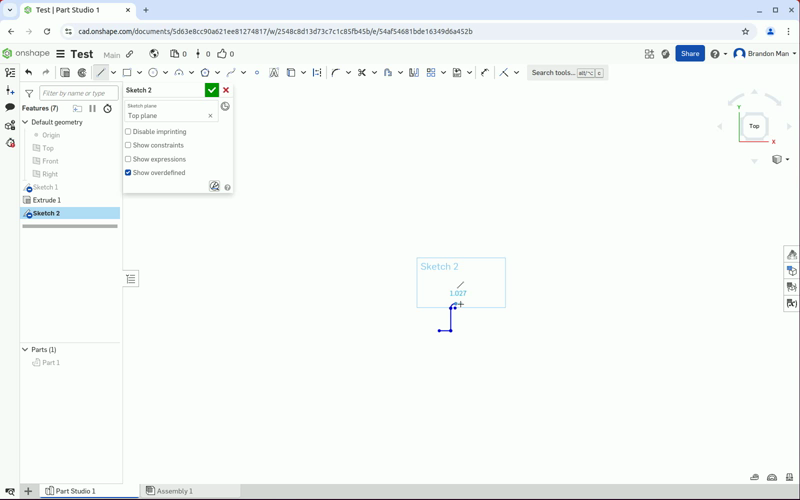
scroll(6)
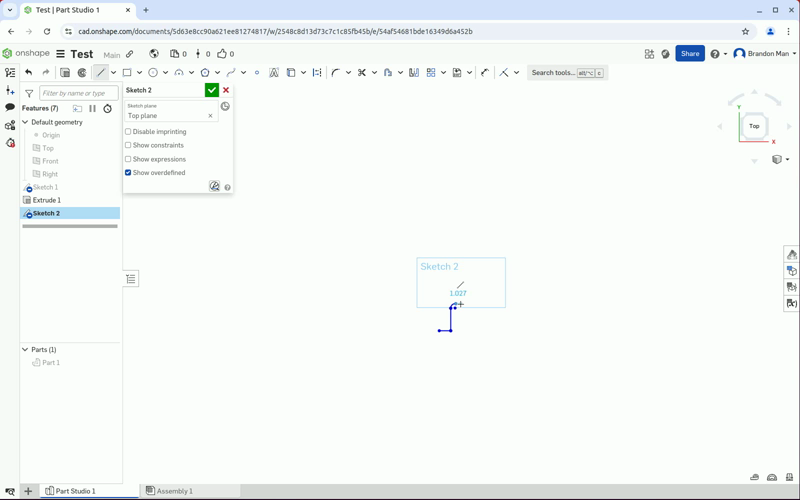
scroll(6)
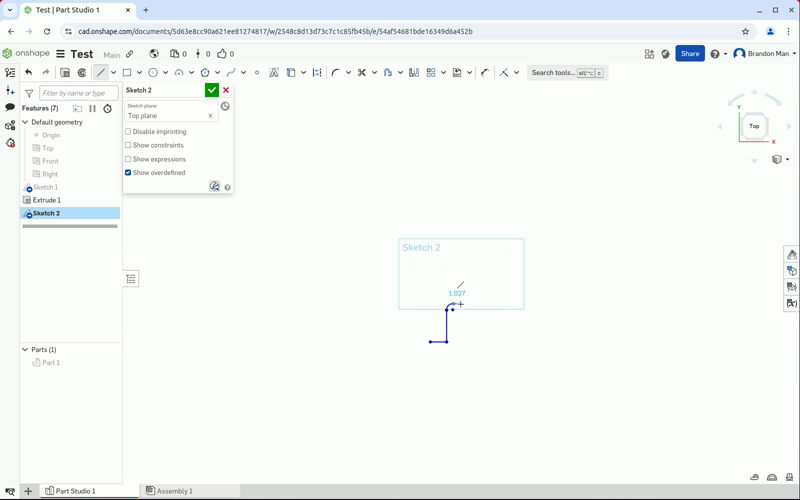
scroll(6)
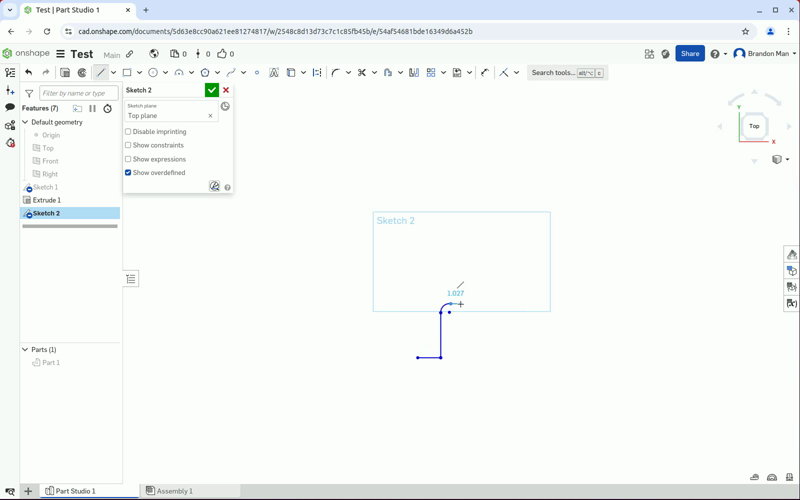
scroll(6)
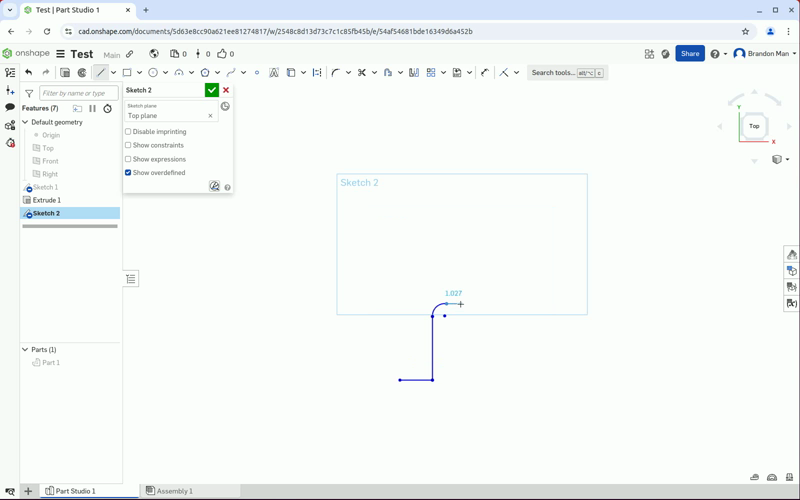
scroll(6)
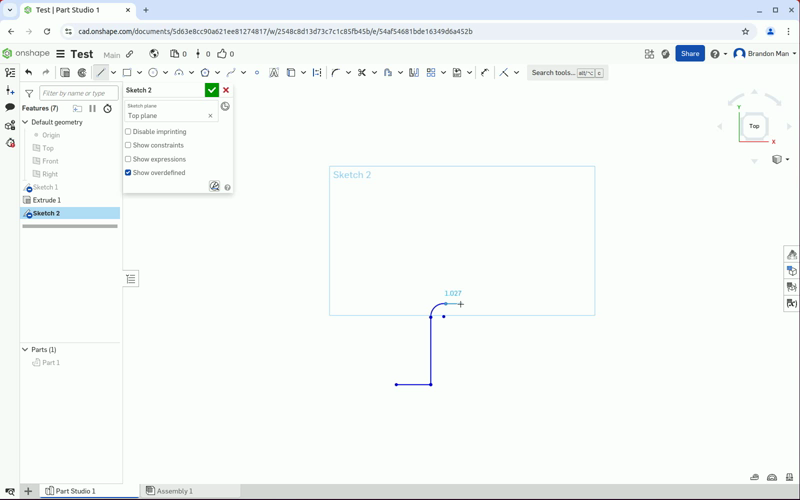
scroll(6)
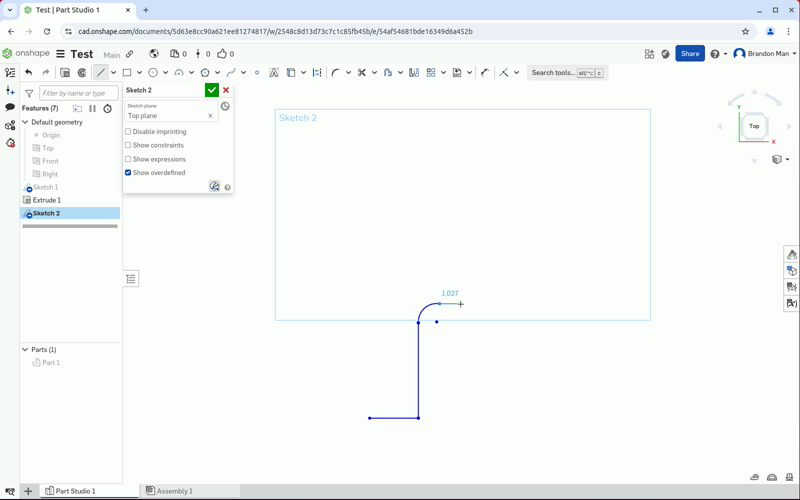
scroll(6)
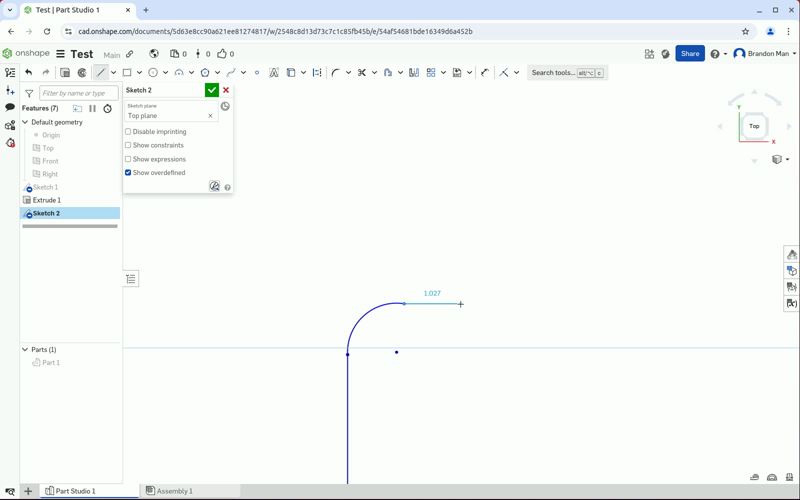
click(460, 303)
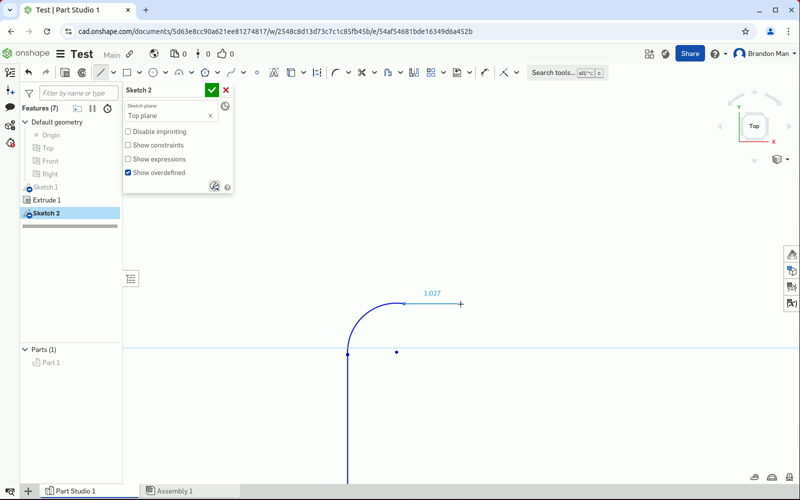
scroll(-6)
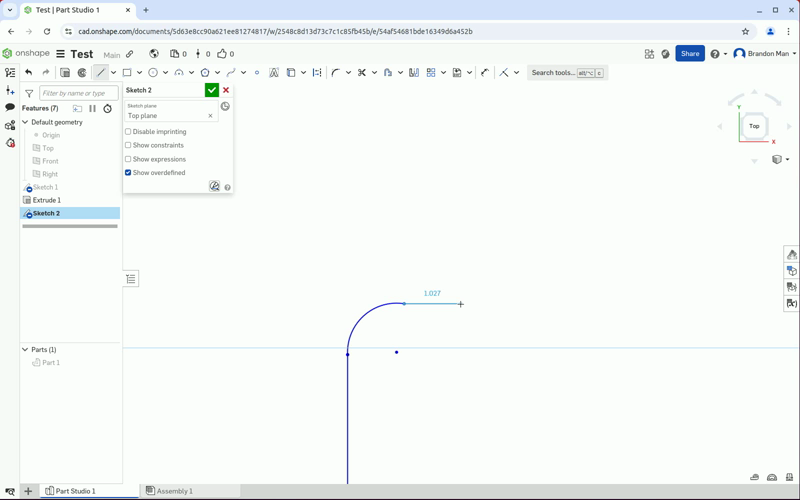
scroll(-6)
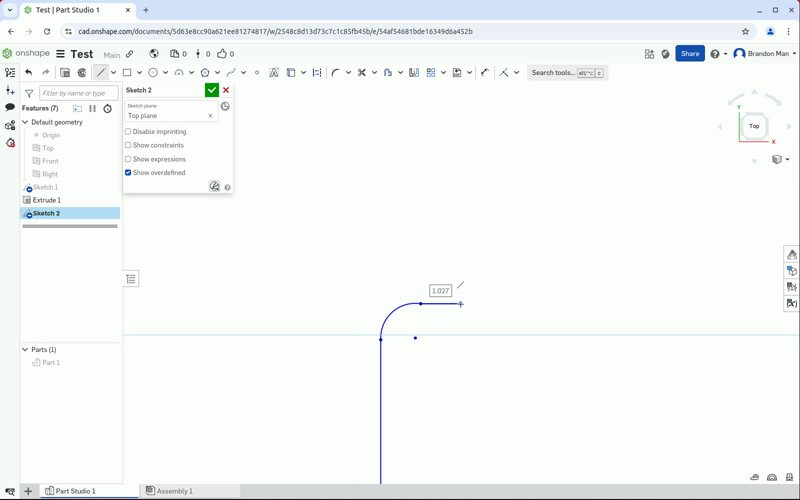
scroll(-6)
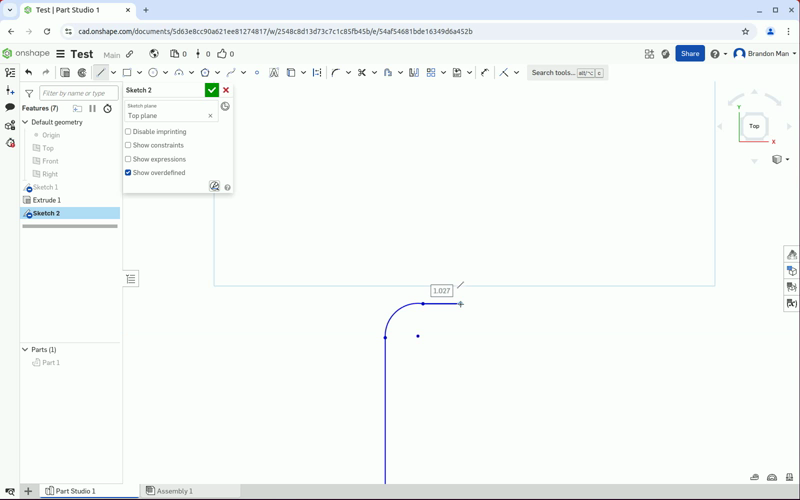
scroll(-6)
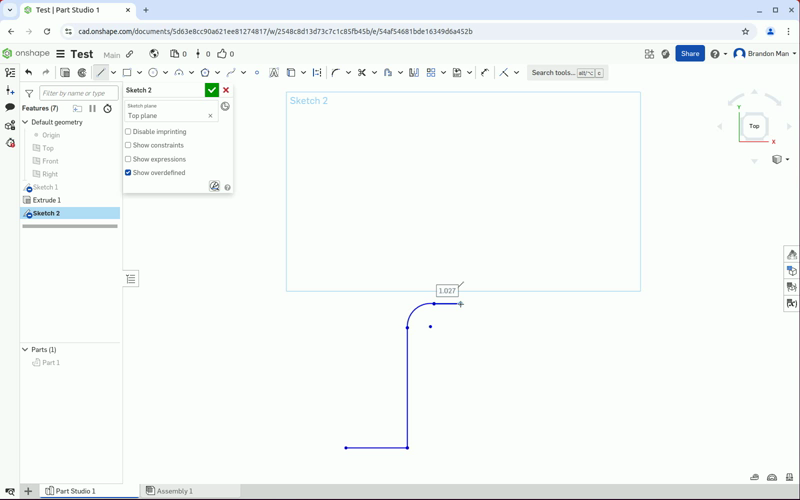
scroll(-6)
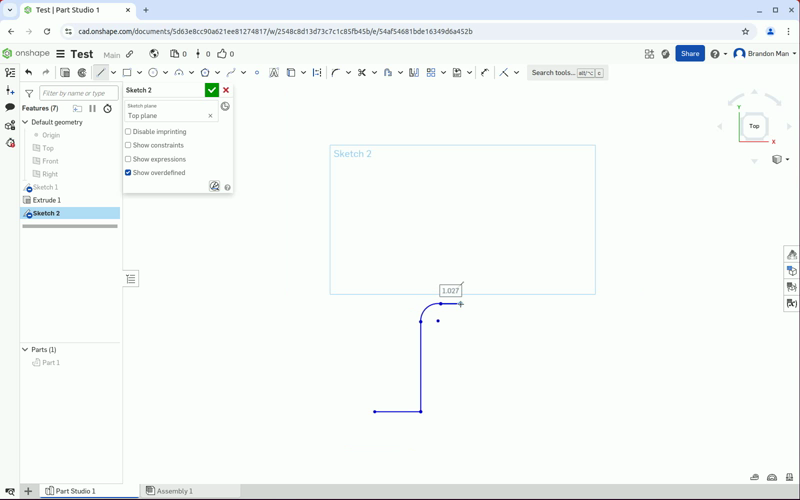
scroll(-6)
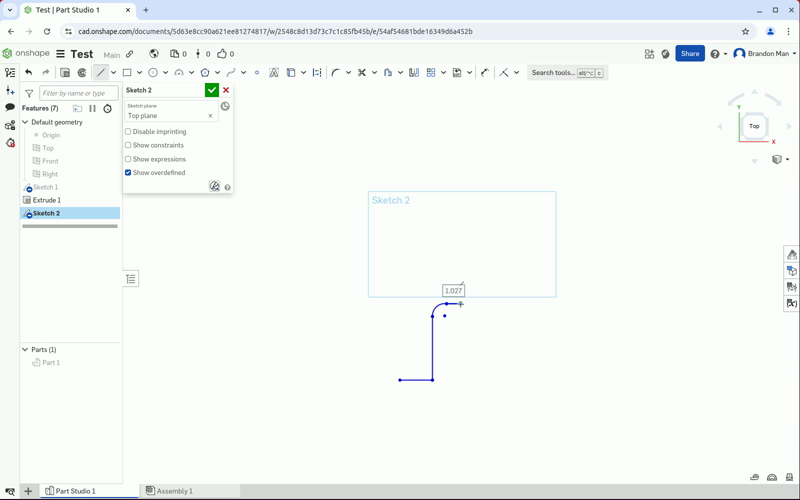
scroll(-6)
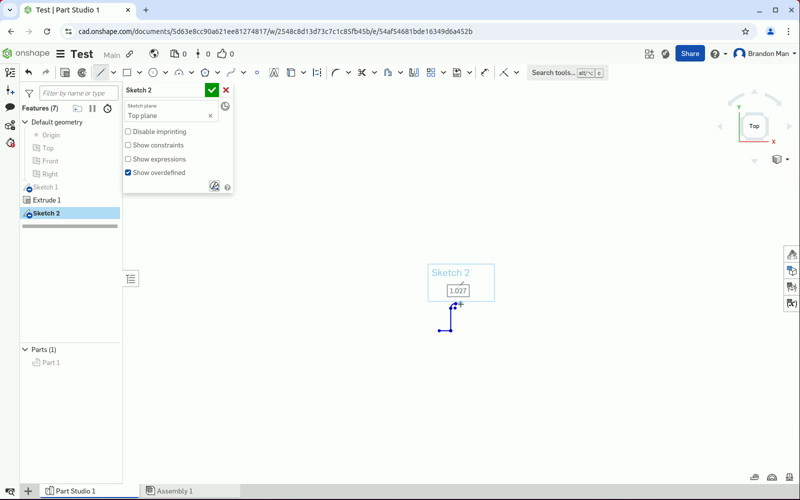
key_up(shift)
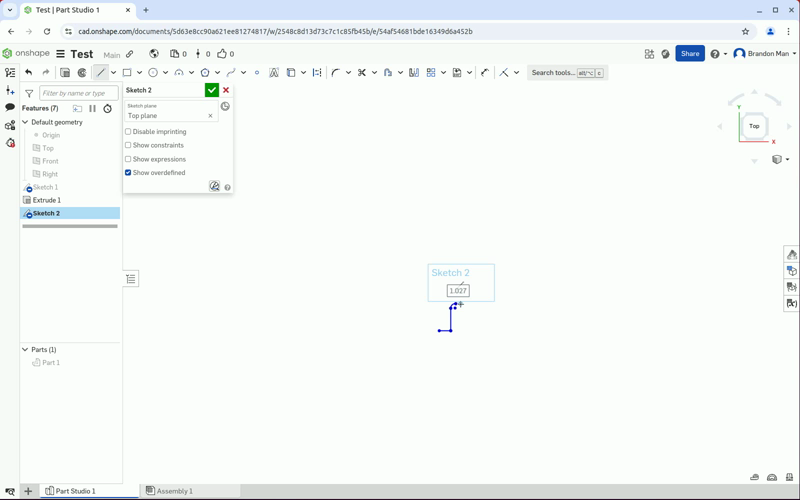
key(esc)
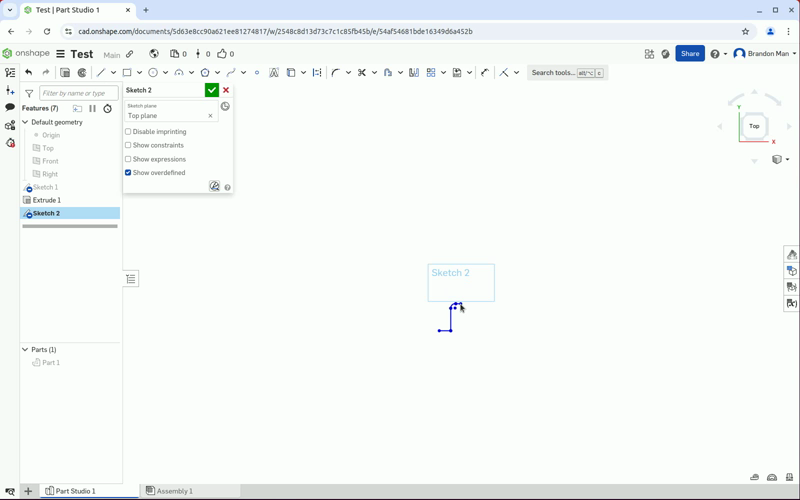
key(a)
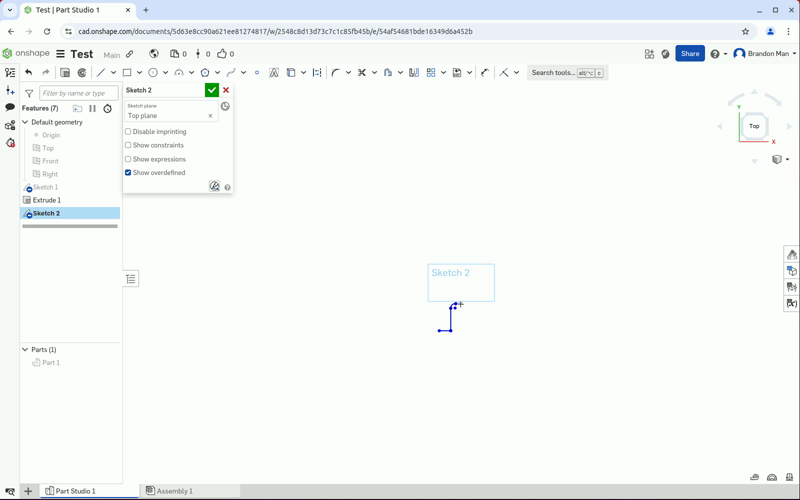
mouse_move(460, 303)
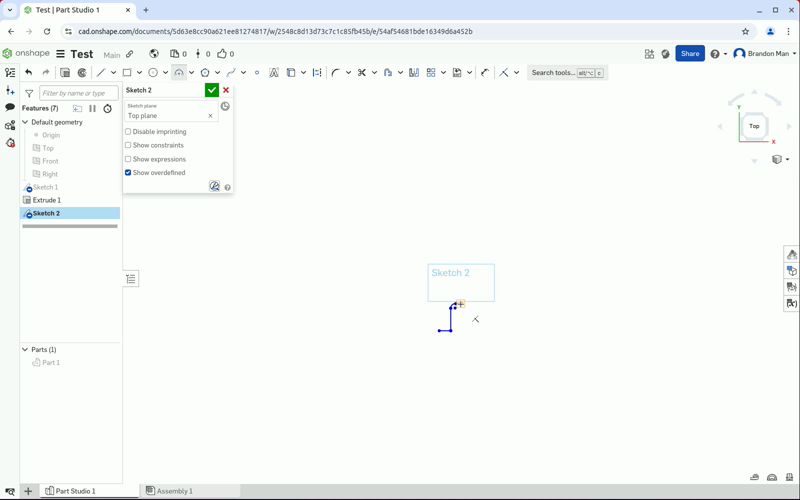
click(460, 303)
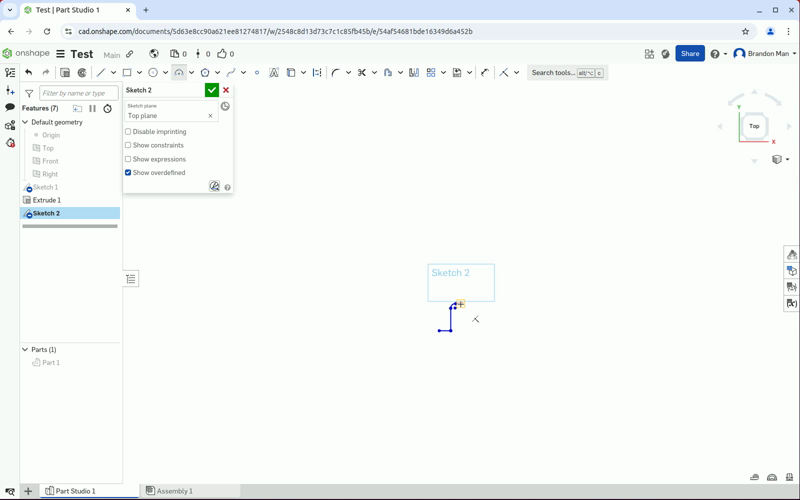
key_down(shift)
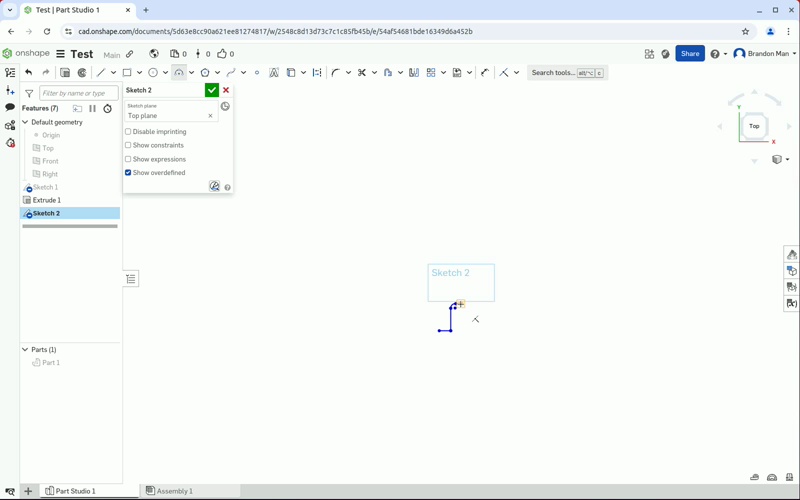
mouse_move(439, 282)
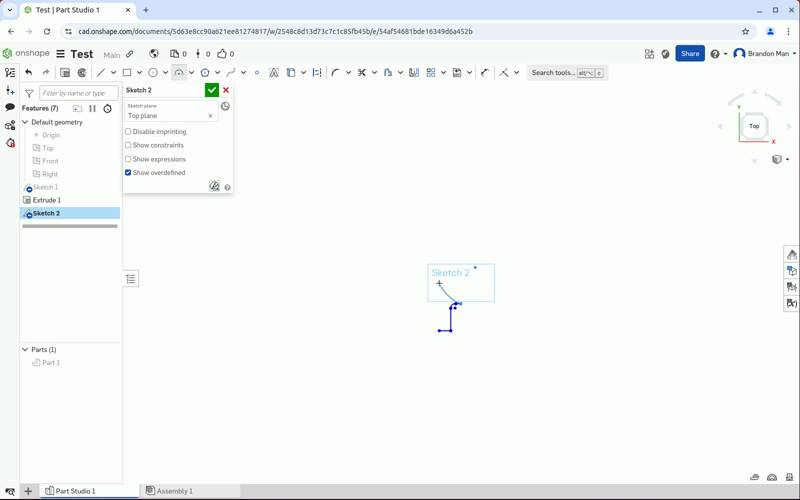
click(439, 282)
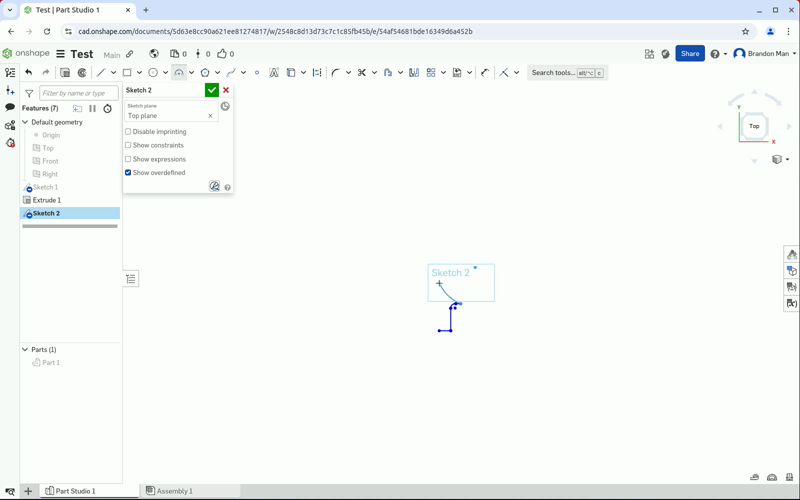
mouse_move(475, 267)
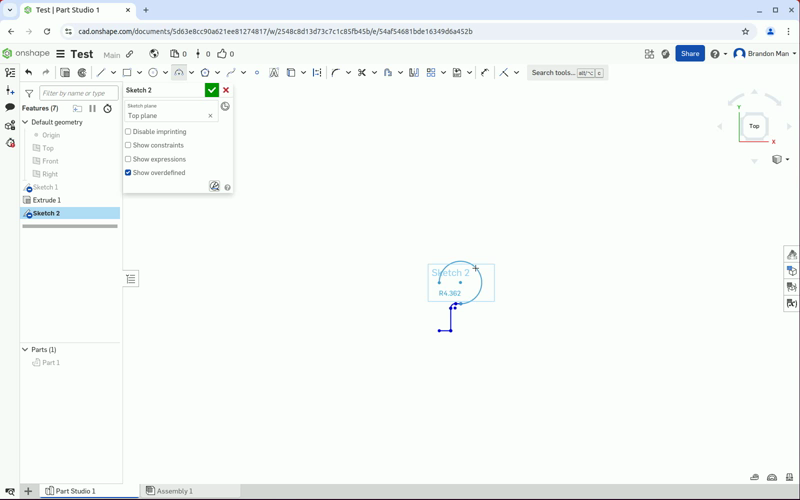
click(475, 267)
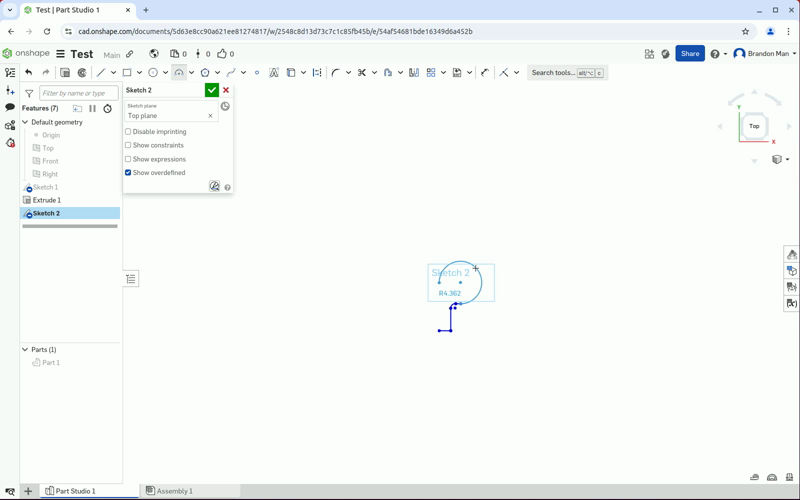
key_up(shift)
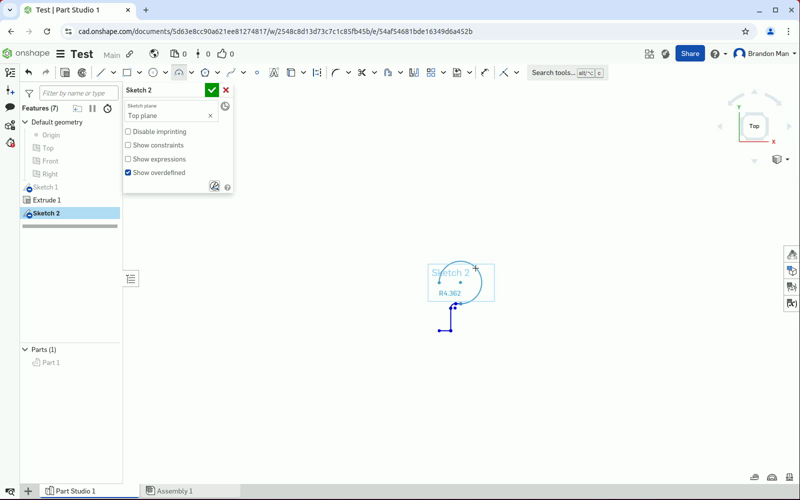
key(esc)
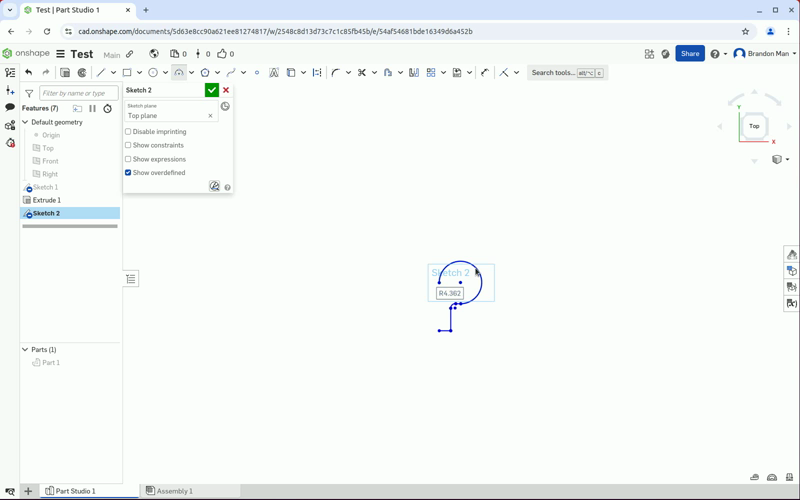
key(l)
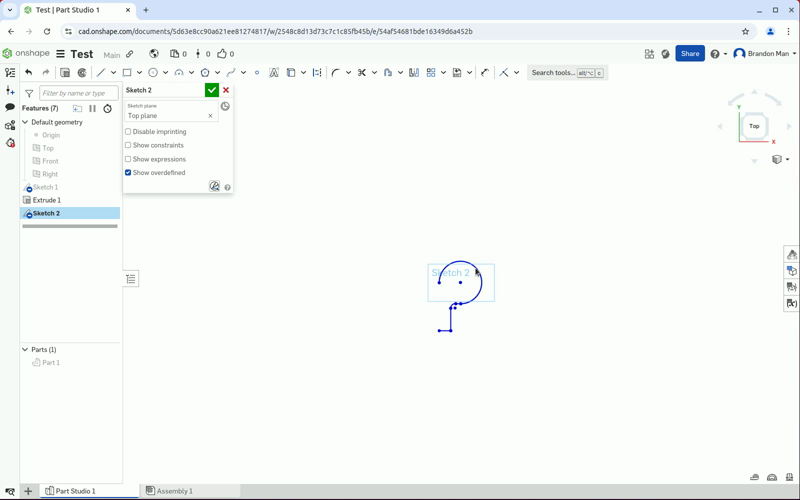
mouse_move(439, 282)
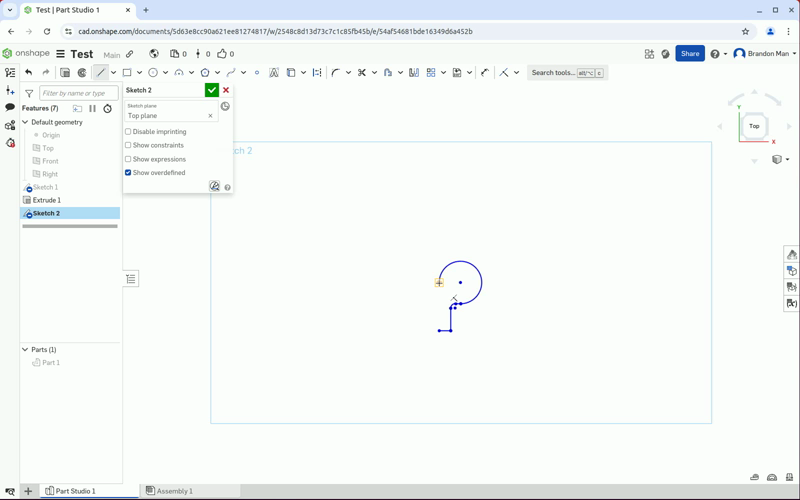
click(439, 282)
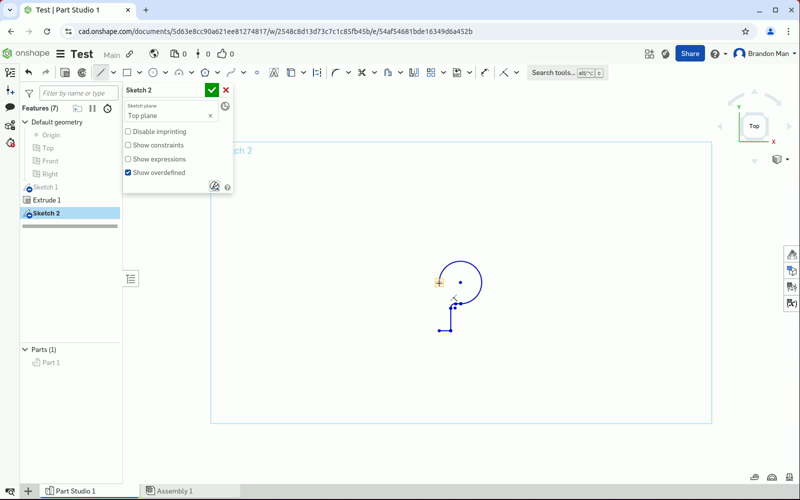
mouse_move(469, 282)
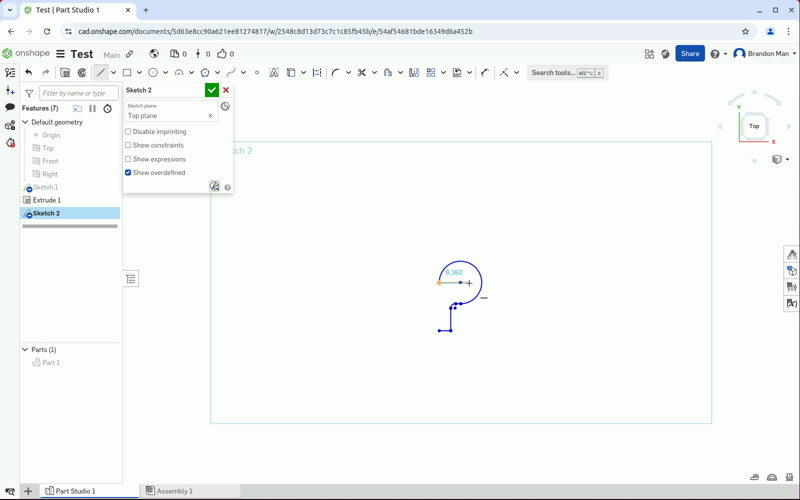
key_down(shift)
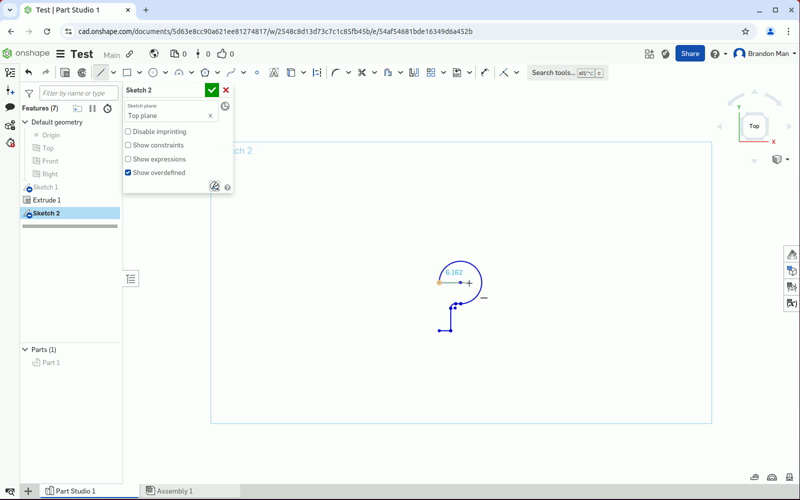
mouse_move(439, 330)
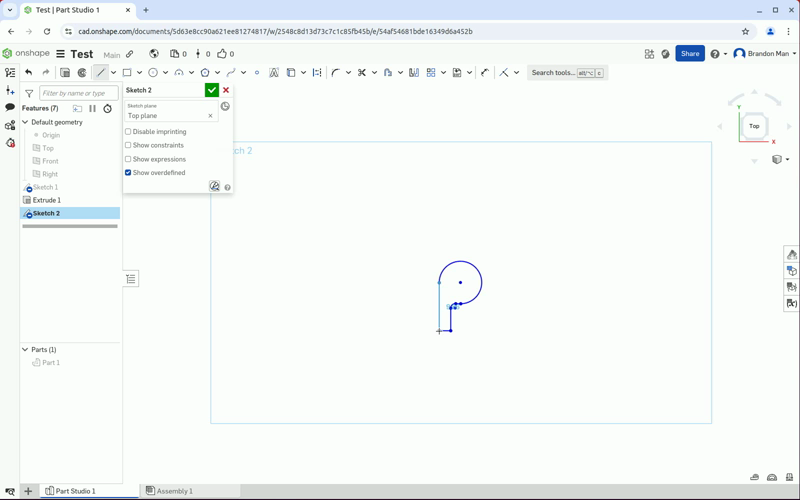
key_up(shift)
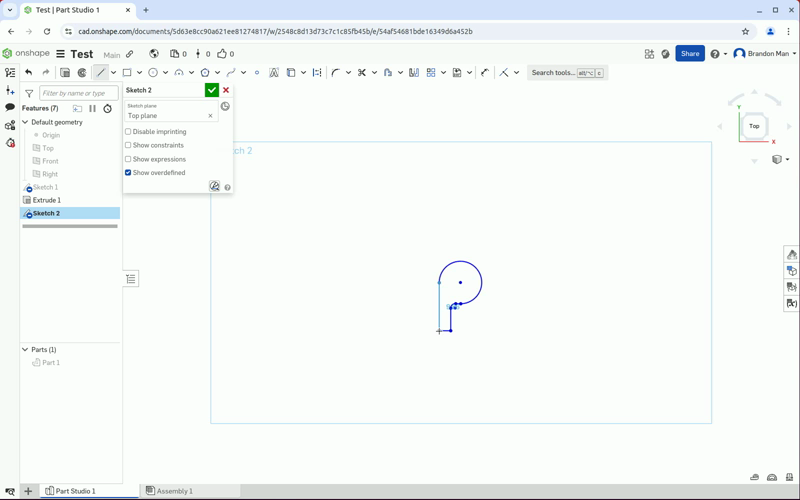
click(439, 330)
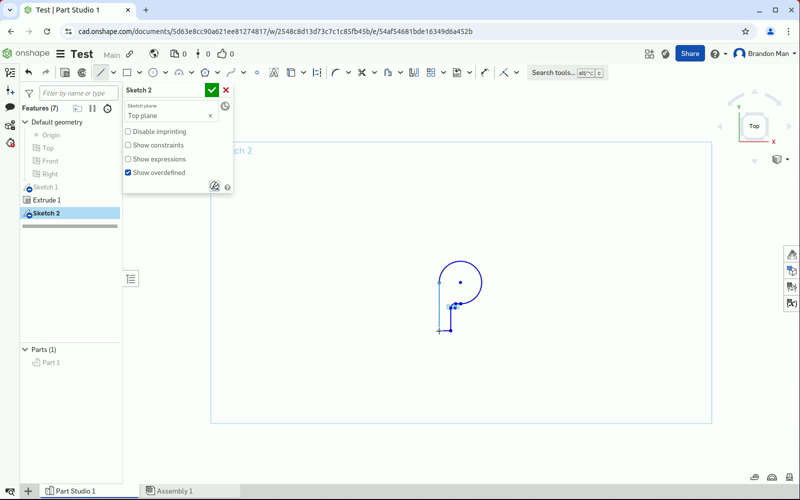
key(esc)
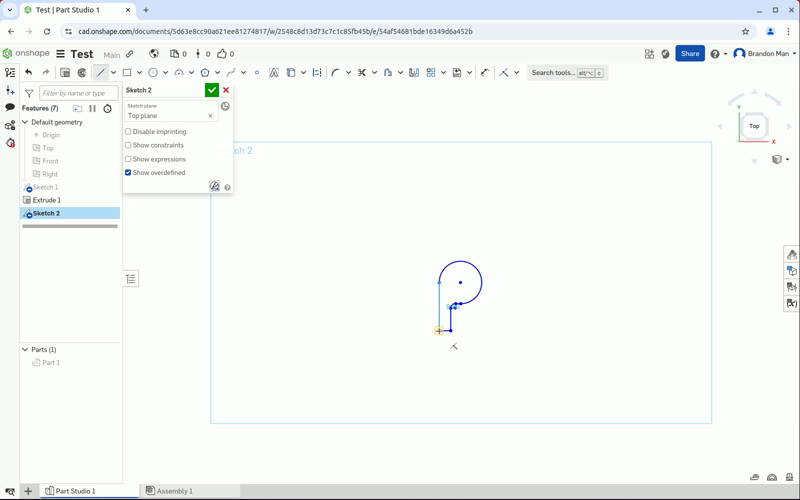
key(c)
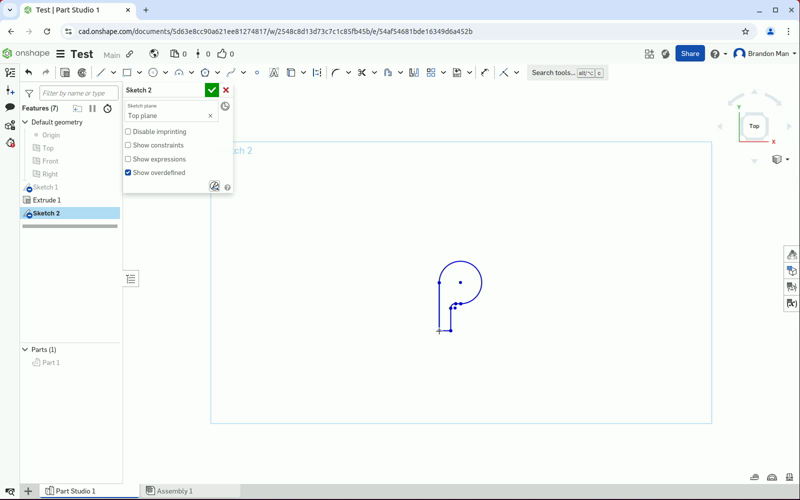
key_down(shift)
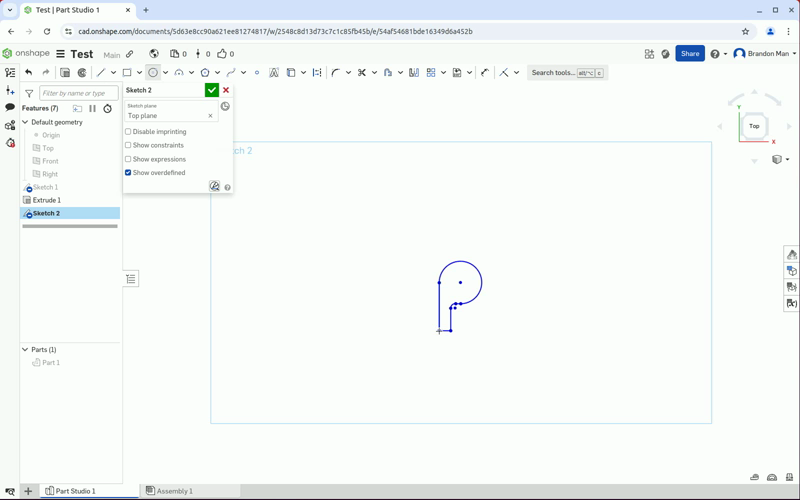
mouse_move(460, 282)
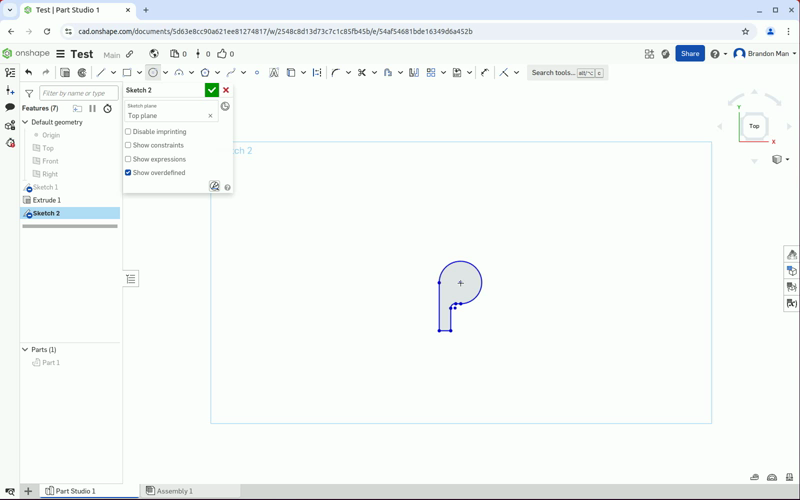
click(460, 282)
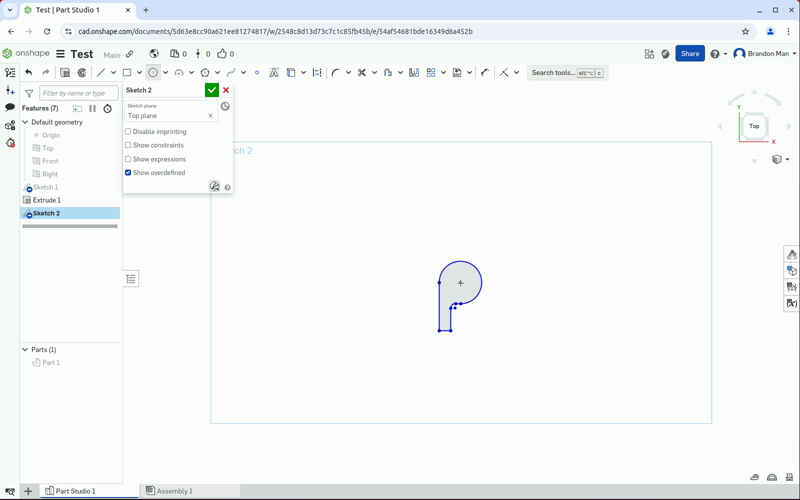
key_up(shift)
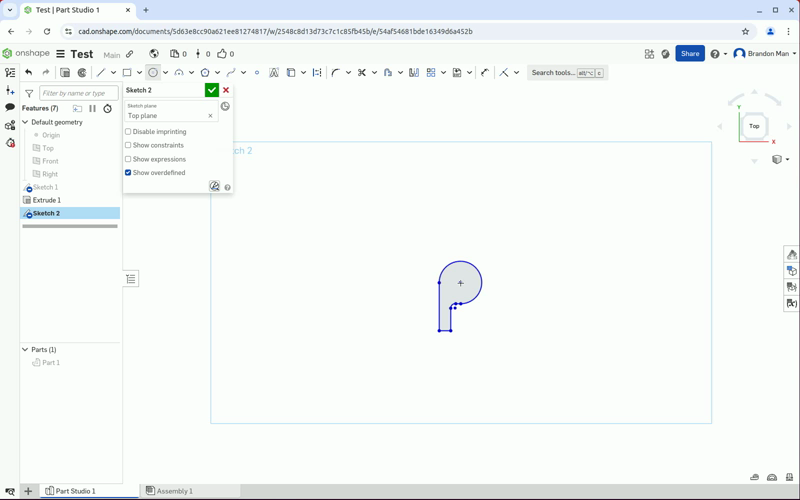
mouse_move(470, 282)
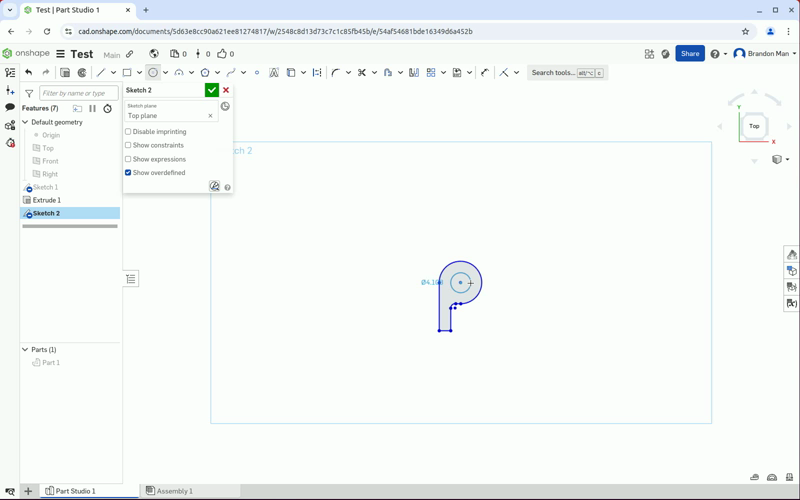
click(470, 282)
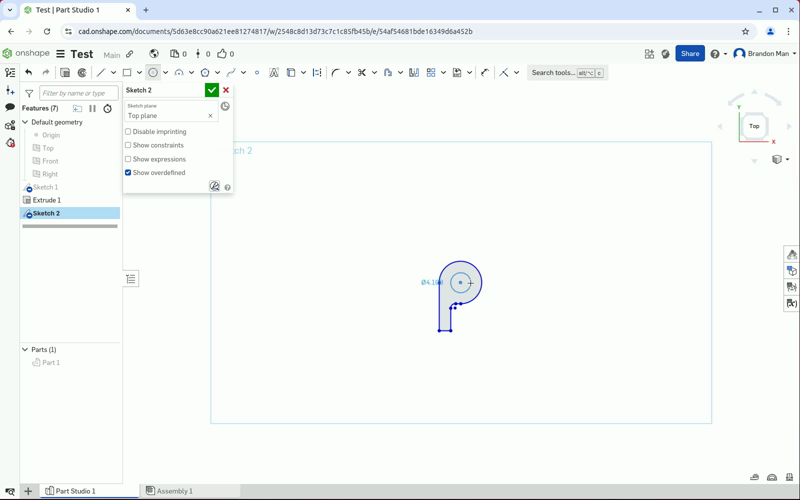
key(esc)
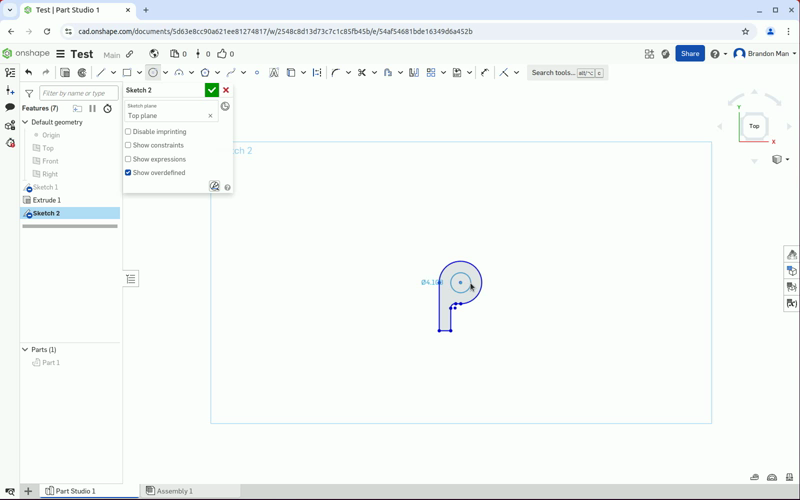
mouse_move(441, 314)
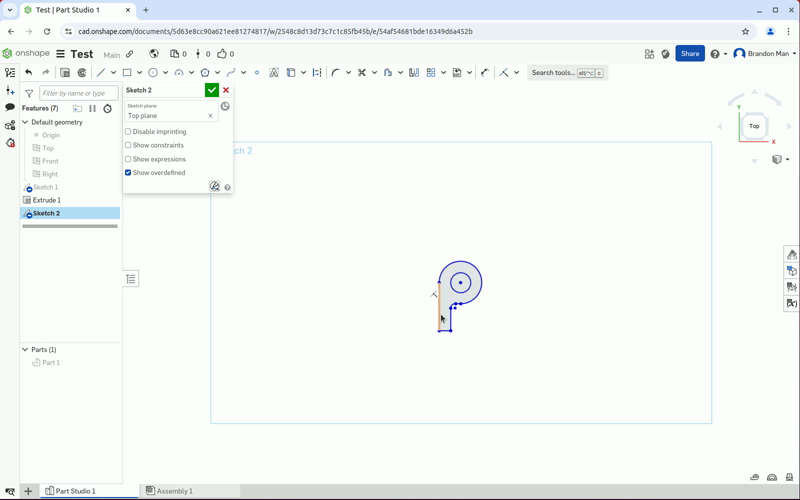
scroll(6)
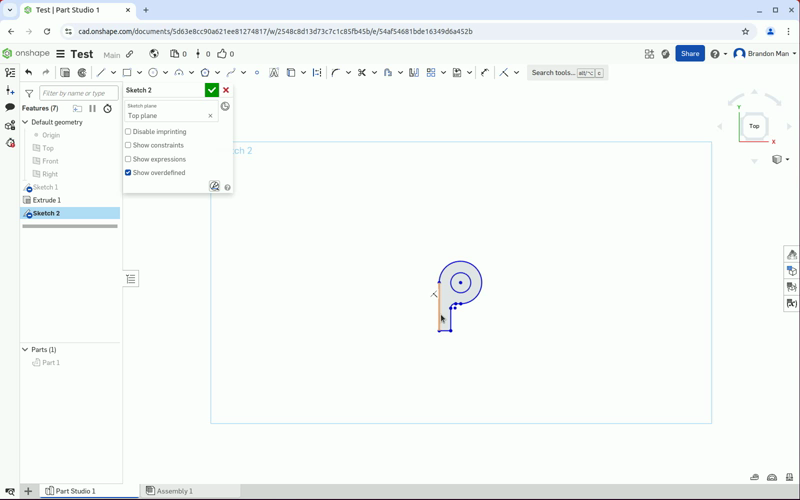
scroll(6)
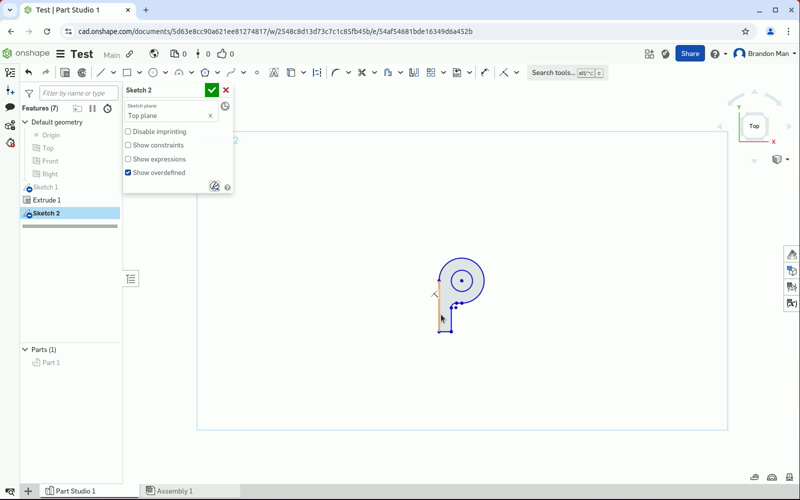
scroll(6)
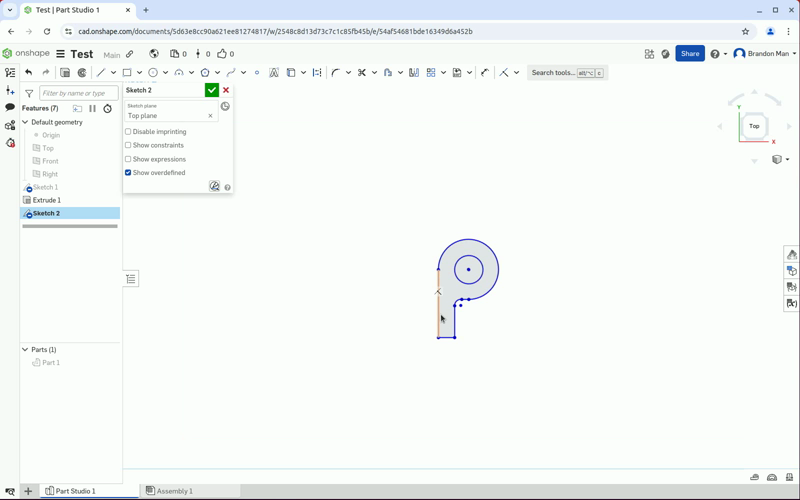
scroll(6)
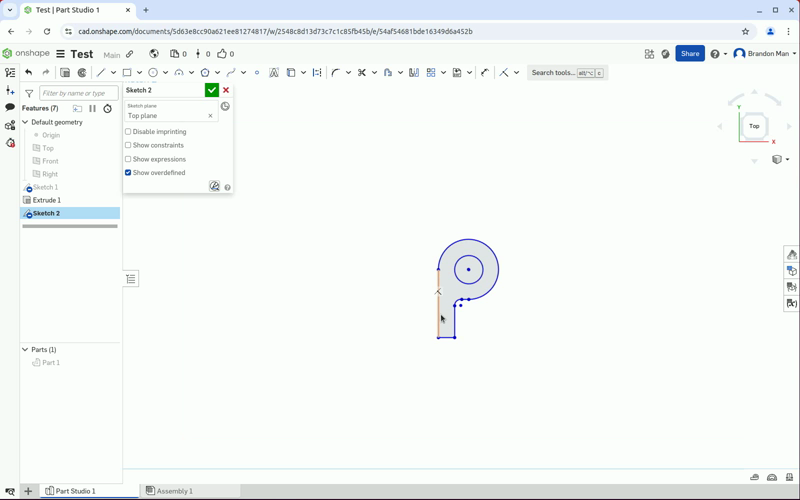
scroll(6)
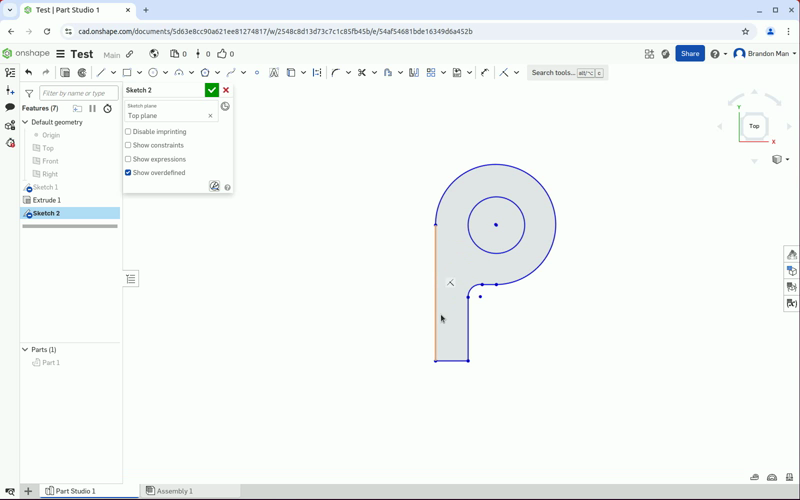
scroll(6)
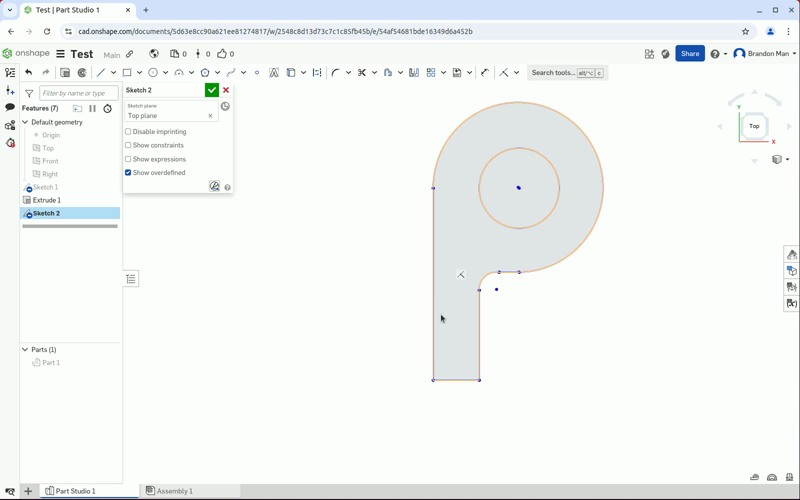
scroll(6)
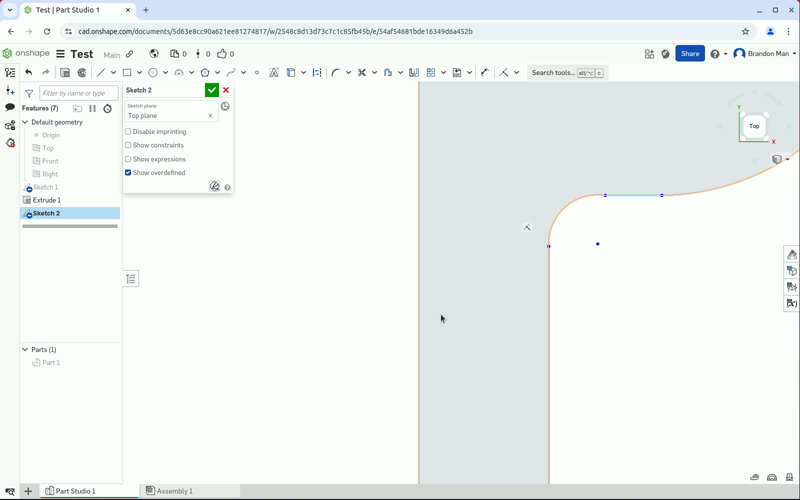
click(441, 314)
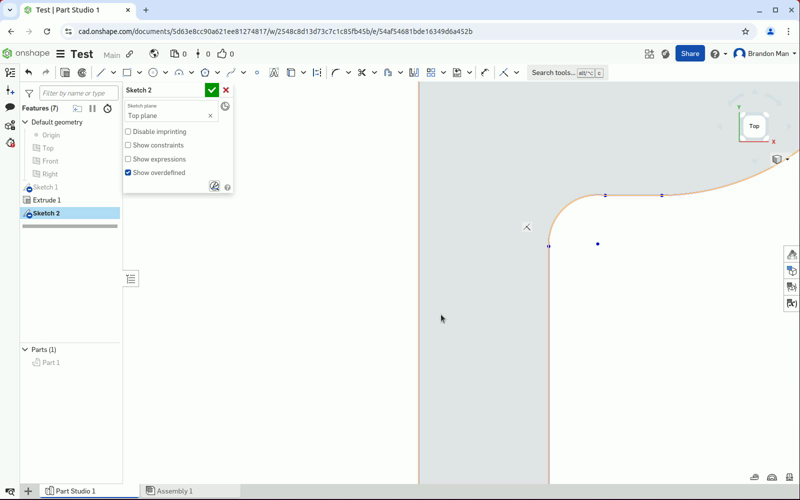
scroll(-6)
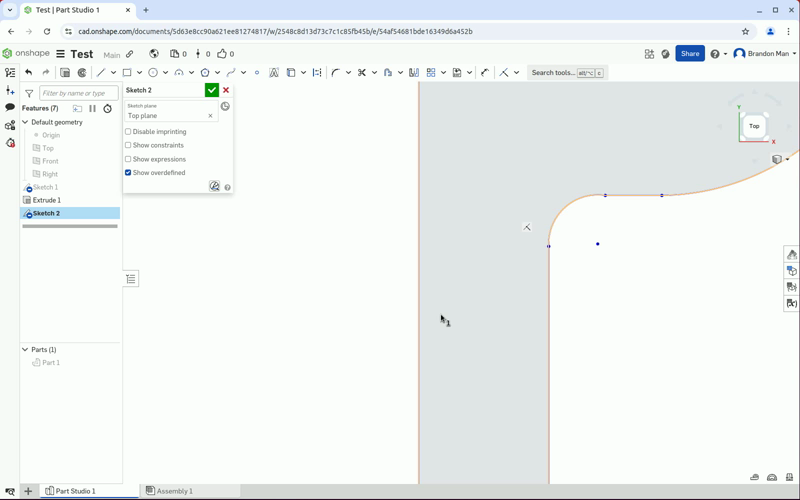
scroll(-6)
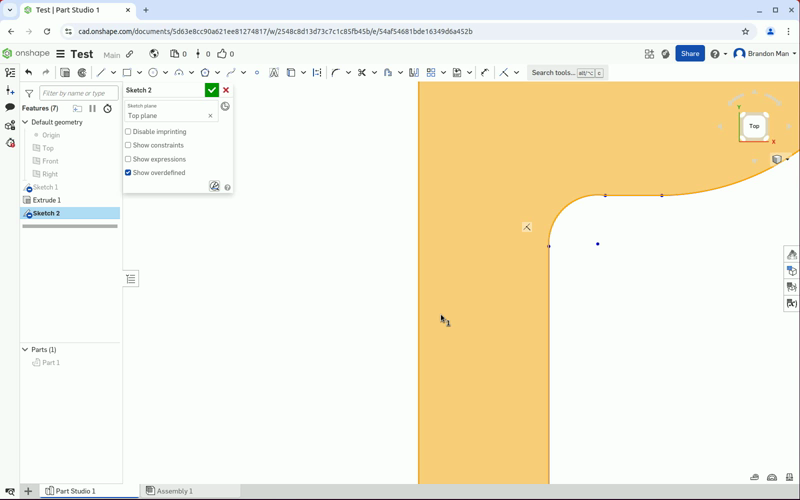
scroll(-6)
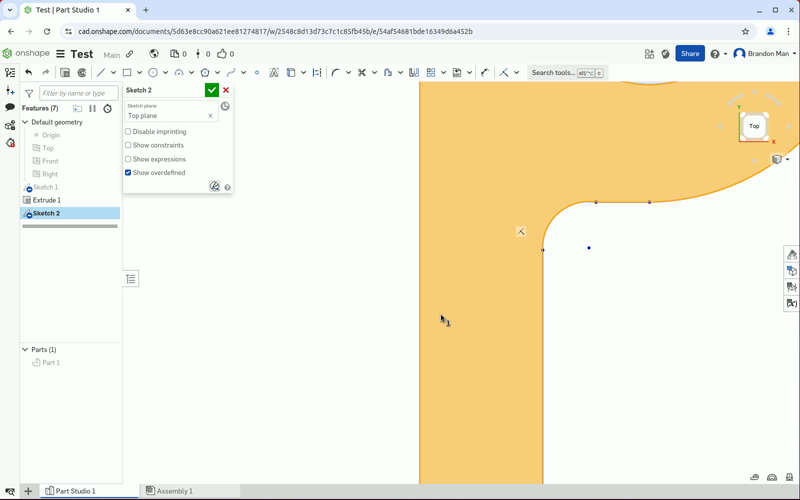
scroll(-6)
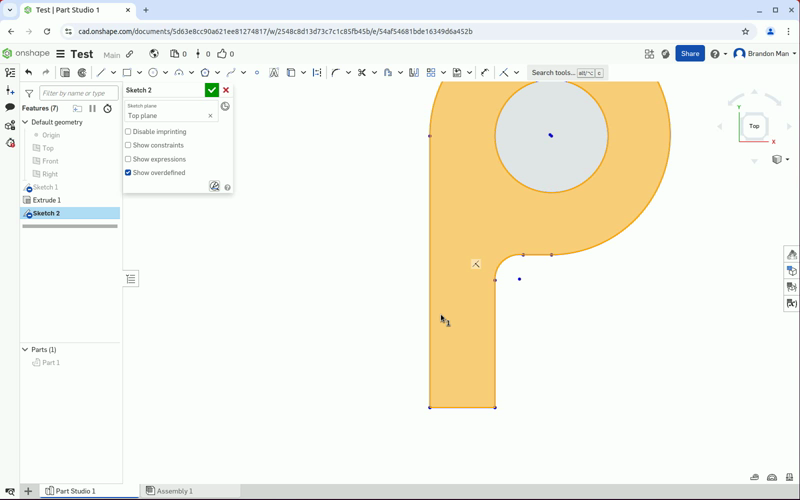
scroll(-6)
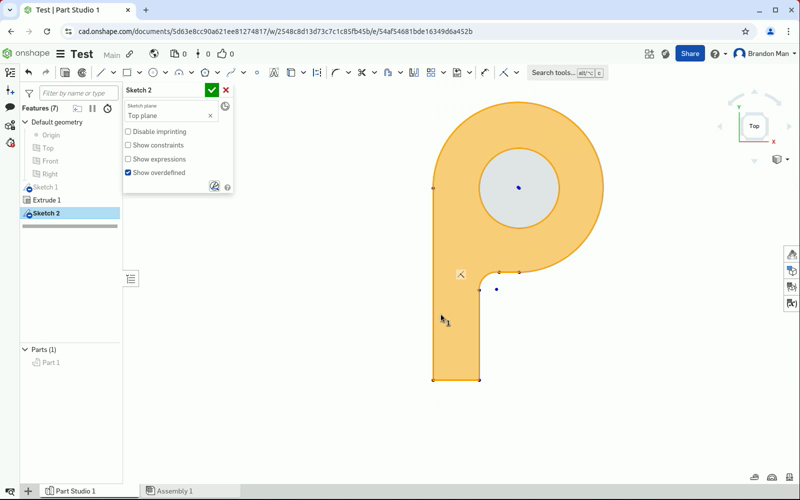
scroll(-6)
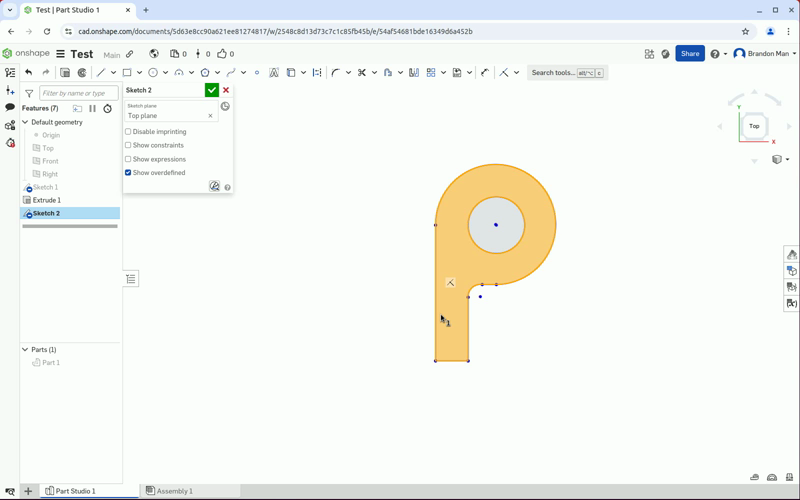
scroll(-6)
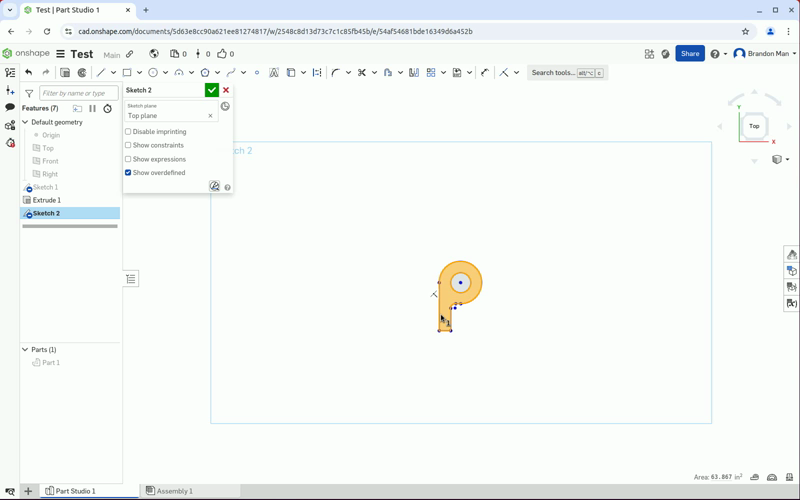
mouse_move(73, 352)
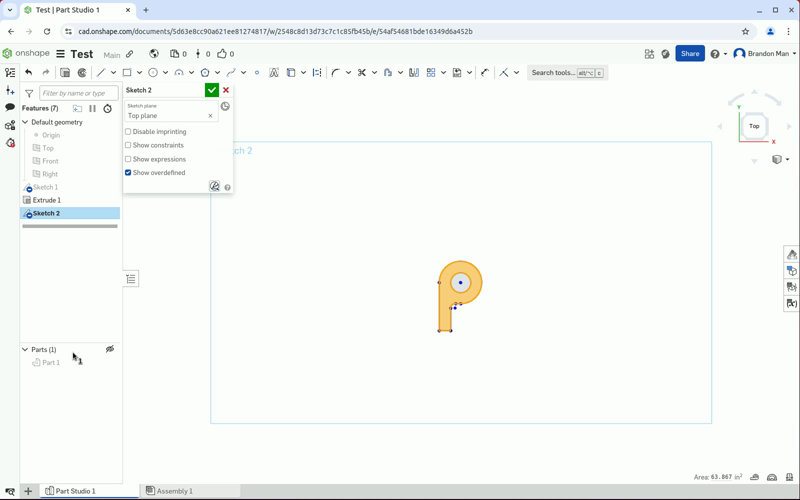
key(shift+y)
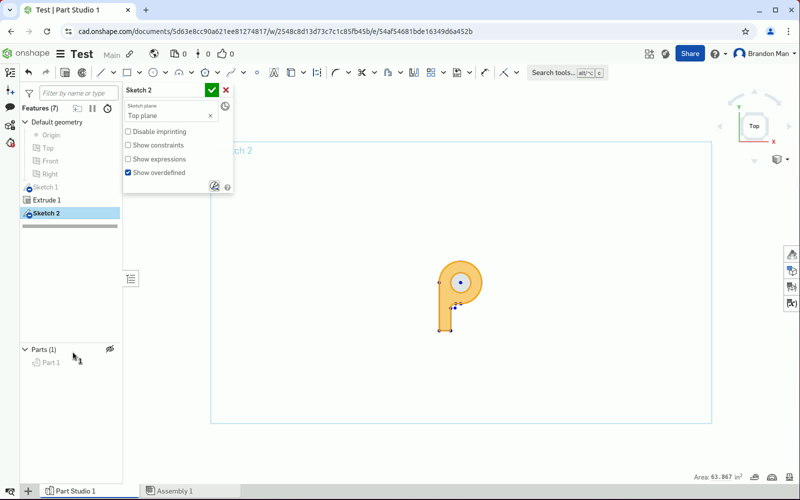
key(shift+e)
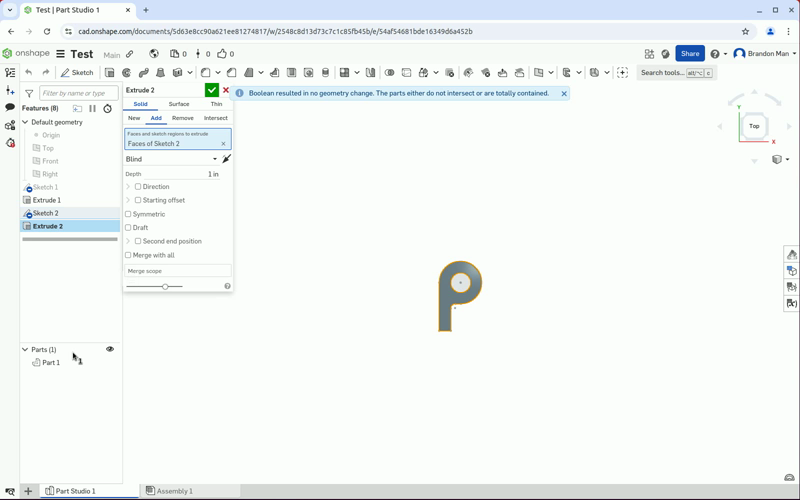
mouse_move(143, 106)
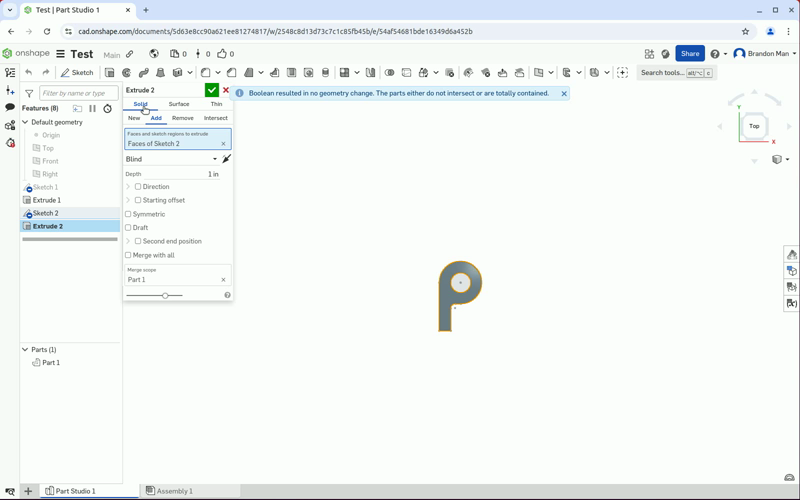
click(143, 106)
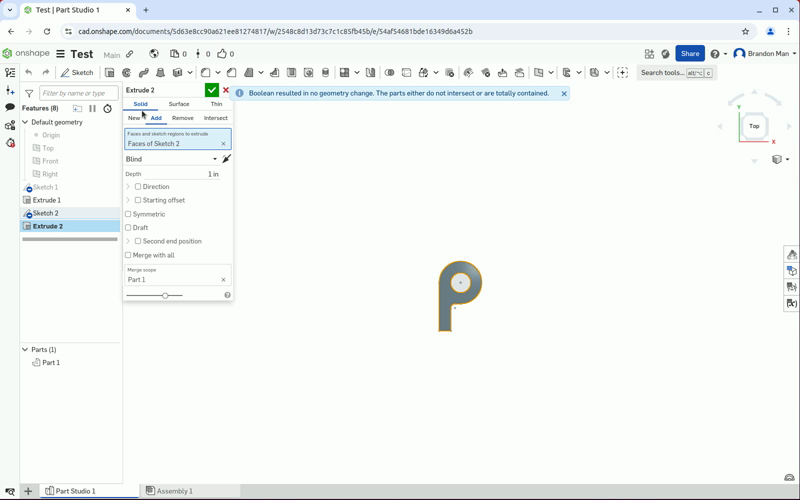
mouse_move(137, 120)
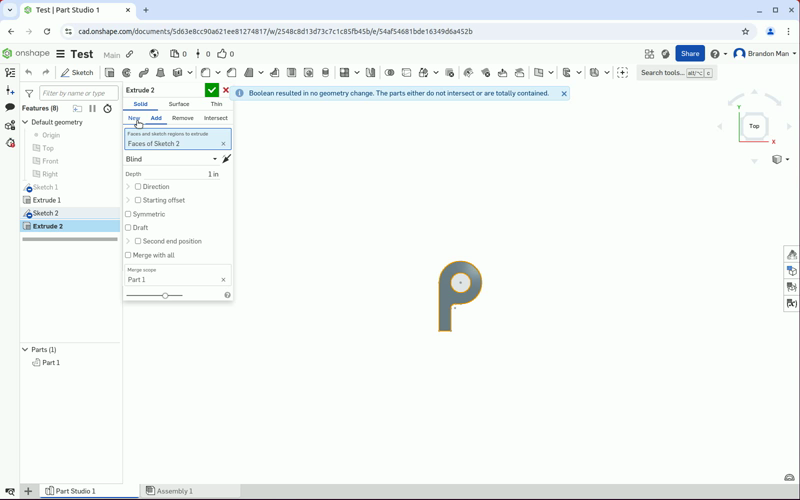
click(137, 120)
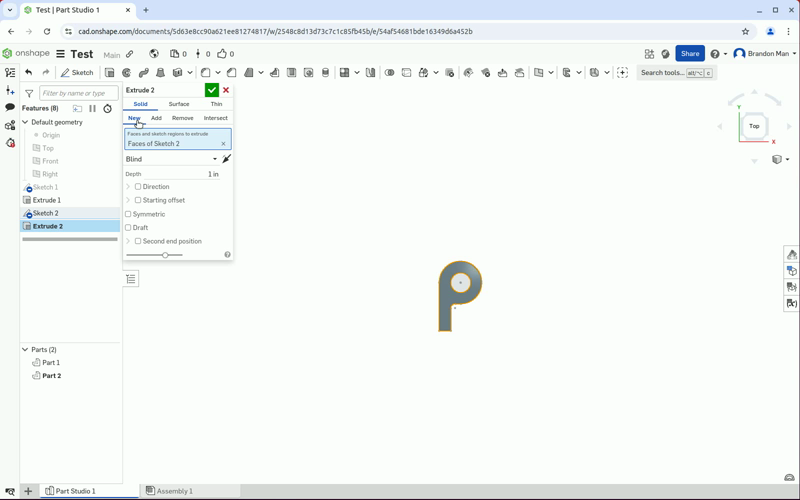
key(tab, 4)
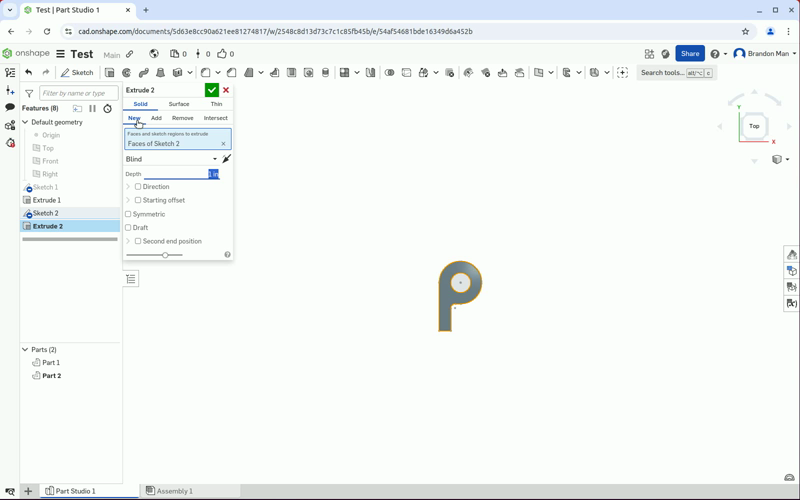
text(23.108)
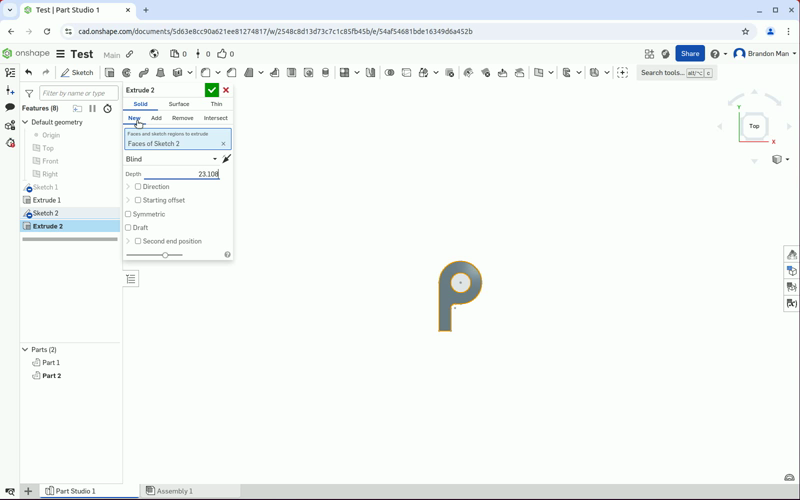
key(enter)
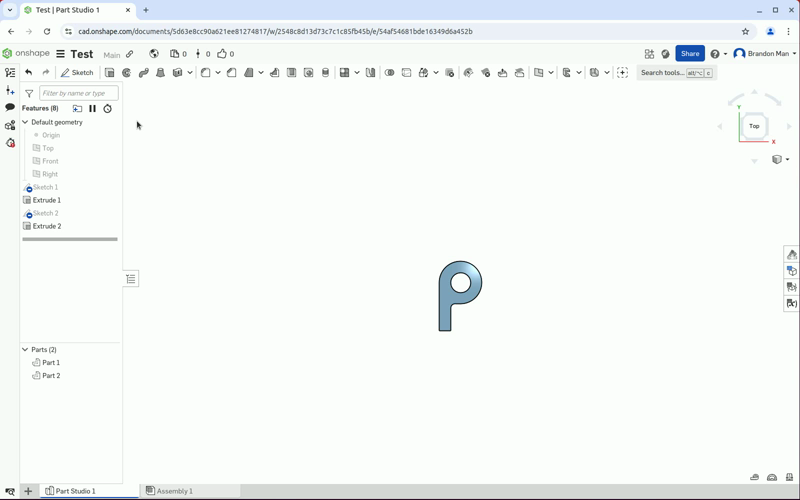
key(shift+h)
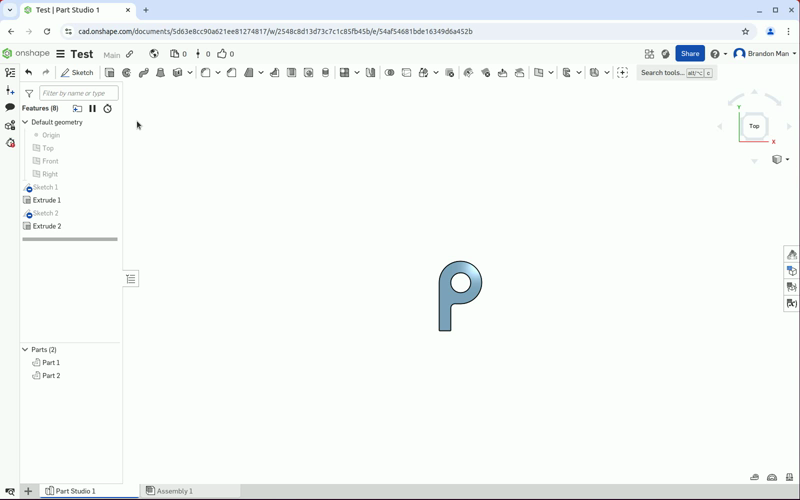
key(shift+h)
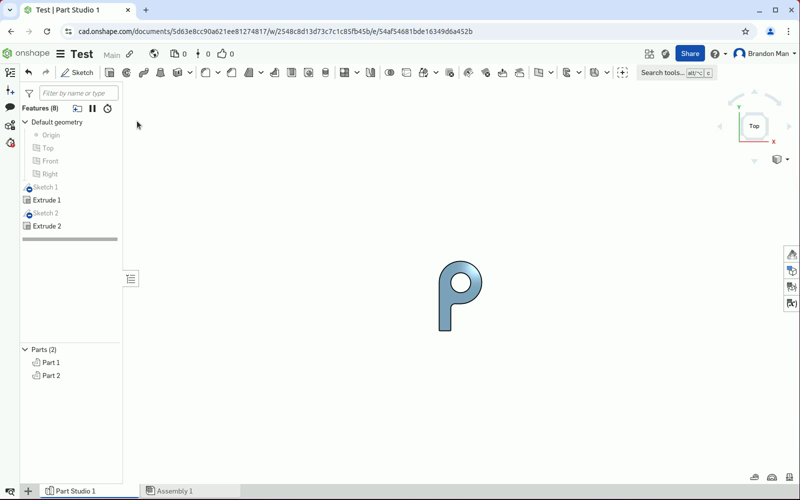
mouse_move(73, 189)
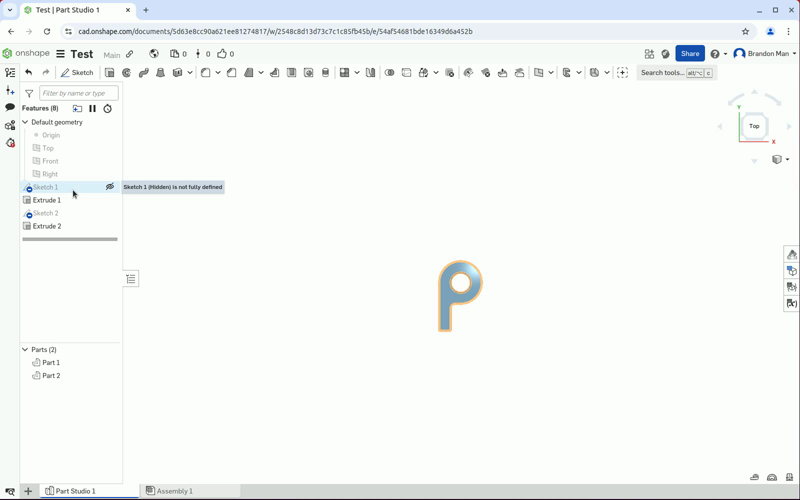
click(73, 189)
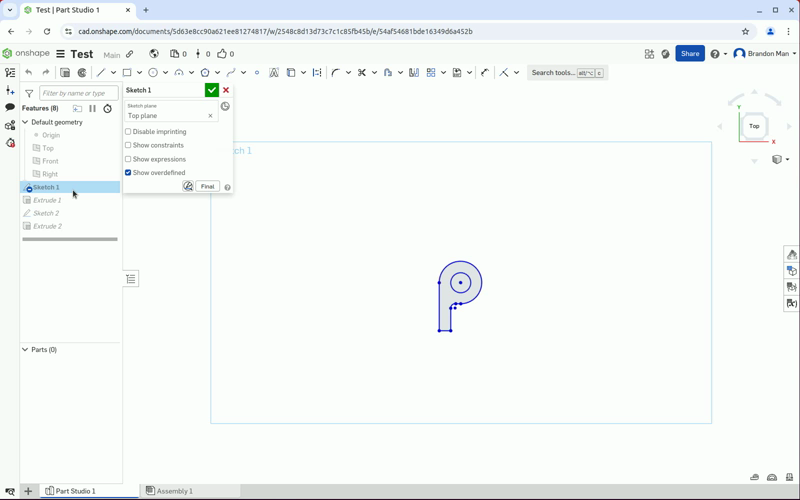
mouse_move(229, 92)
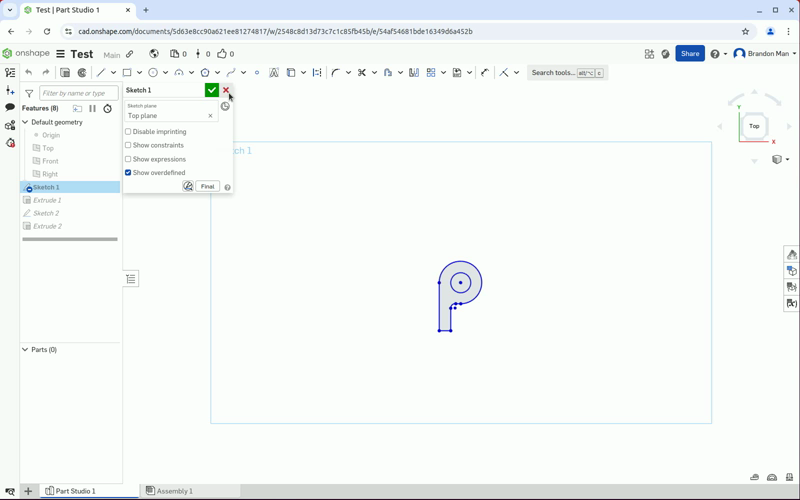
click(229, 92)
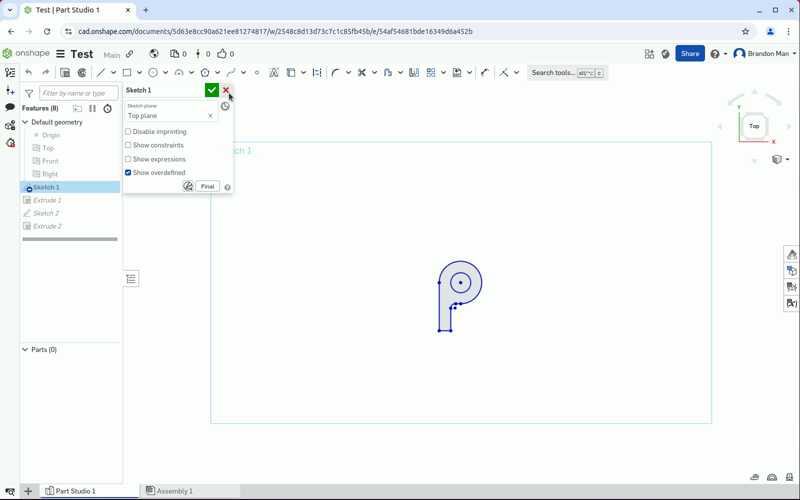
key(shift+s)
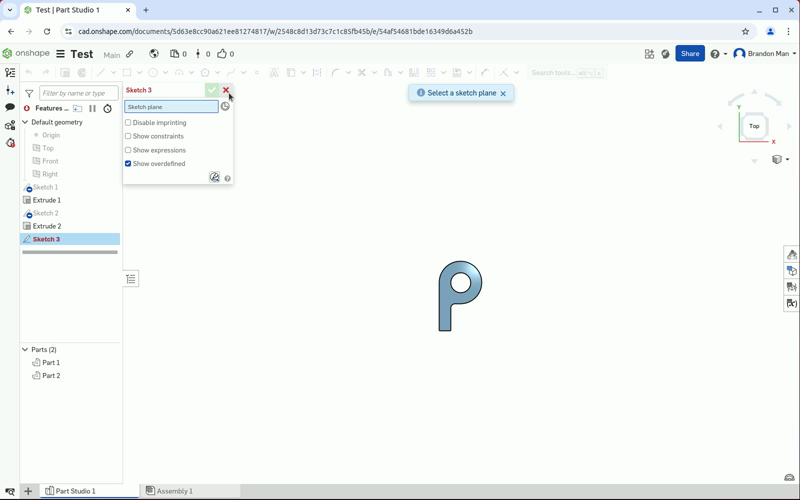
mouse_move(73, 150)
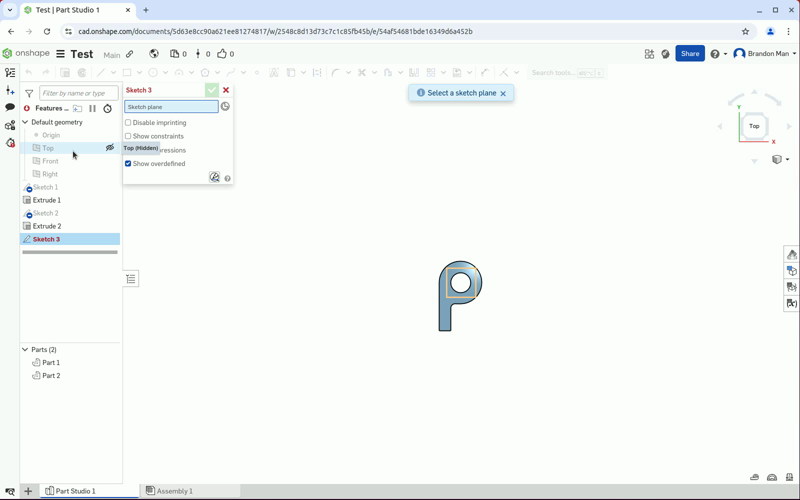
click(73, 150)
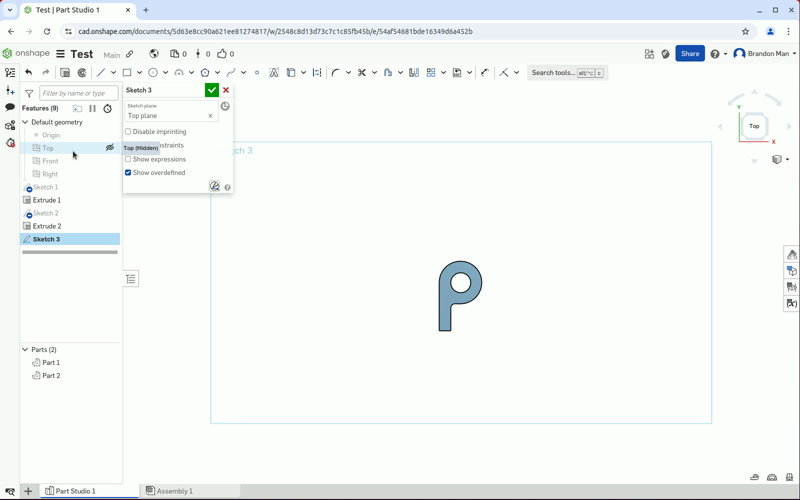
mouse_move(73, 352)
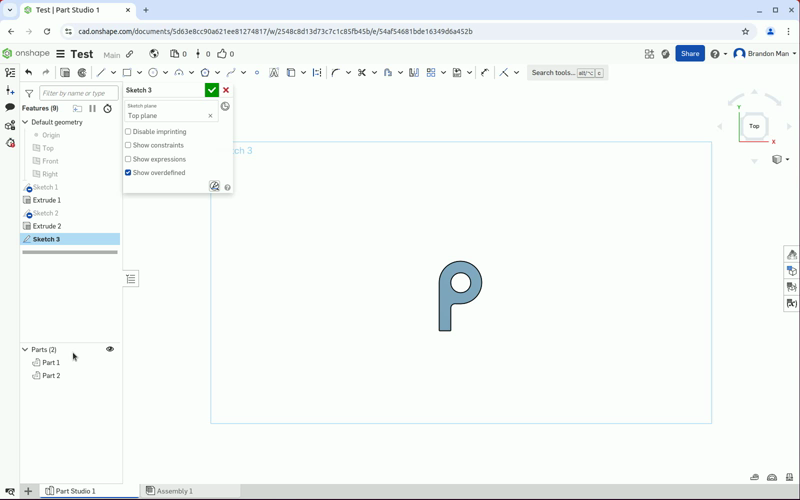
key(y)
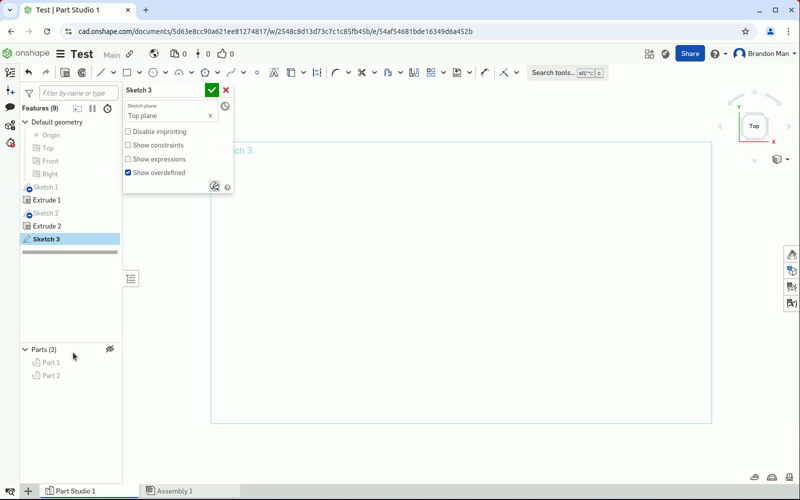
key(l)
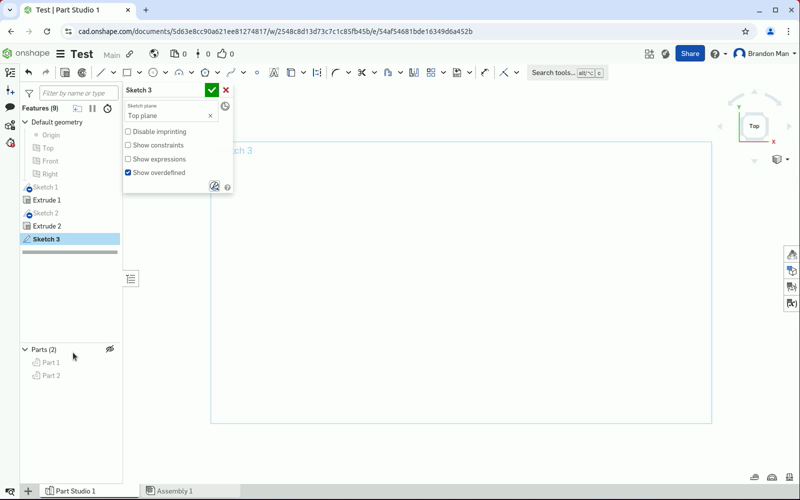
key_down(shift)
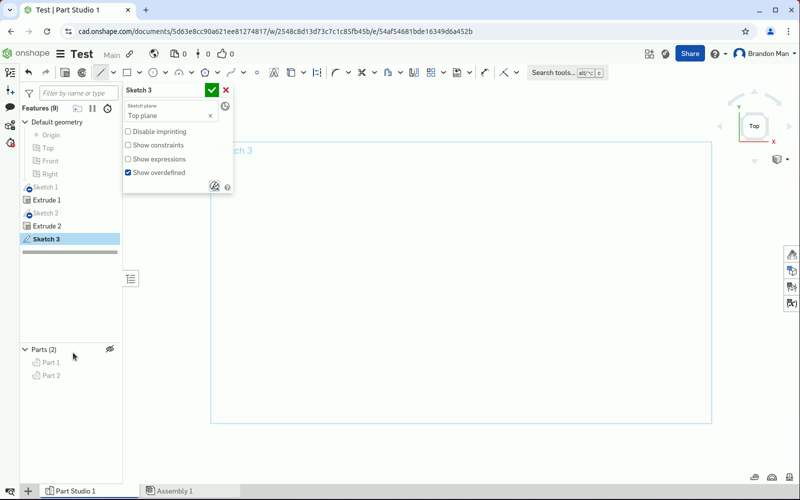
mouse_move(439, 330)
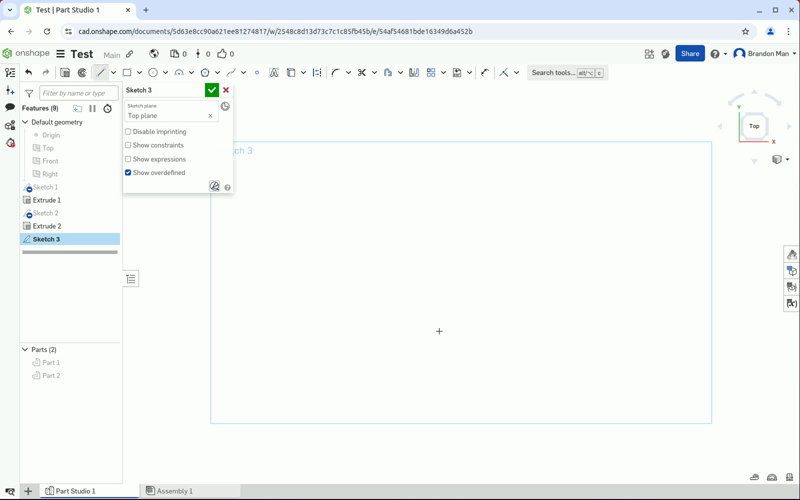
click(439, 330)
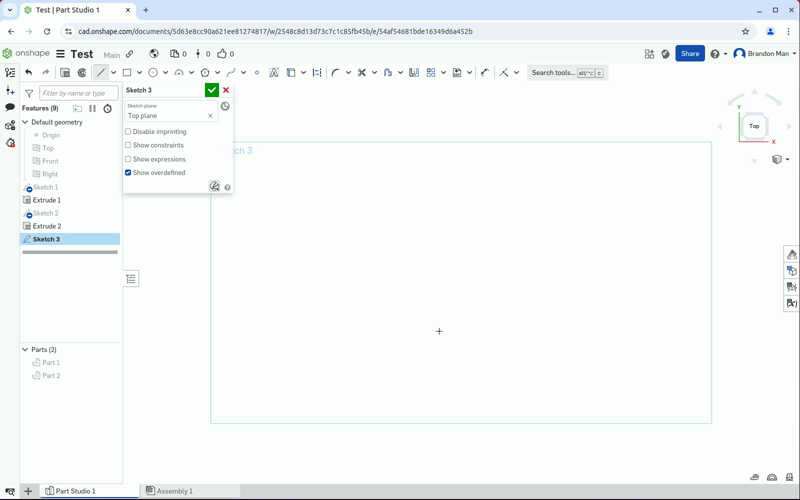
key_up(shift)
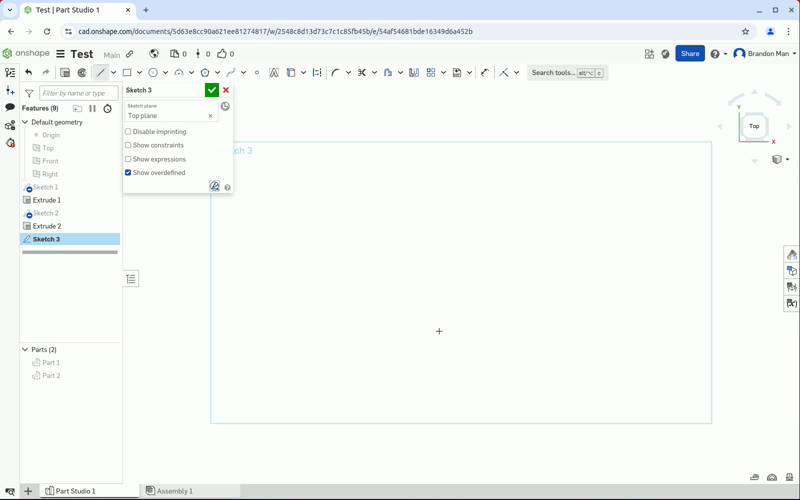
key_down(shift)
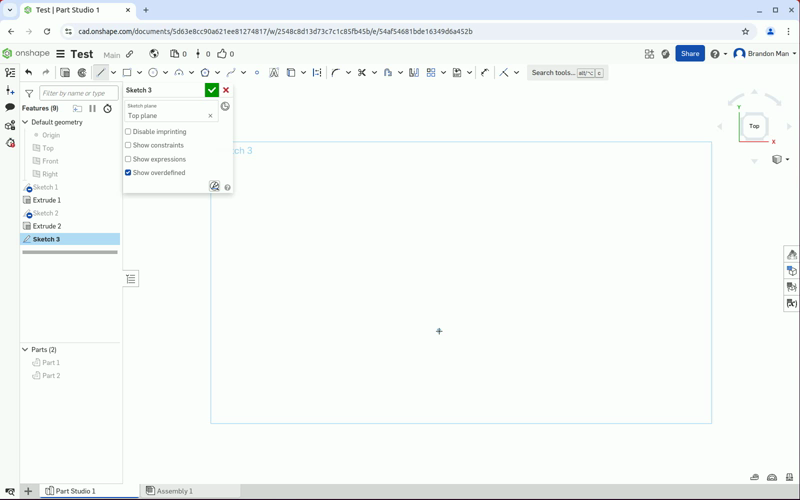
mouse_move(469, 330)
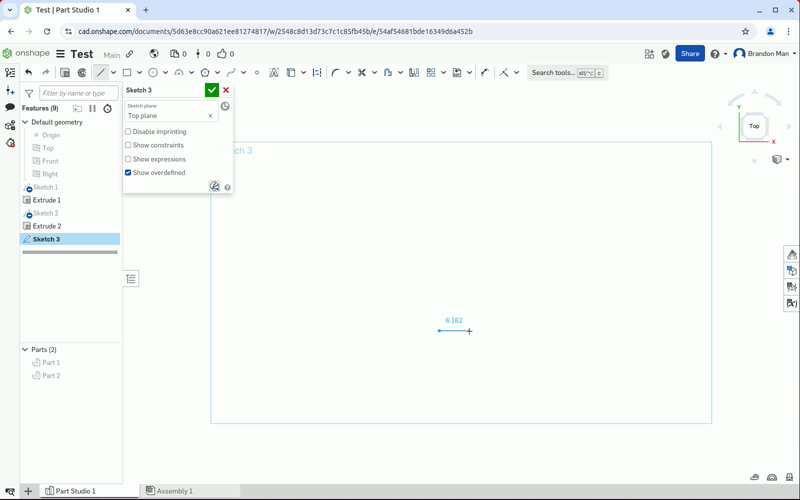
mouse_move(450, 330)
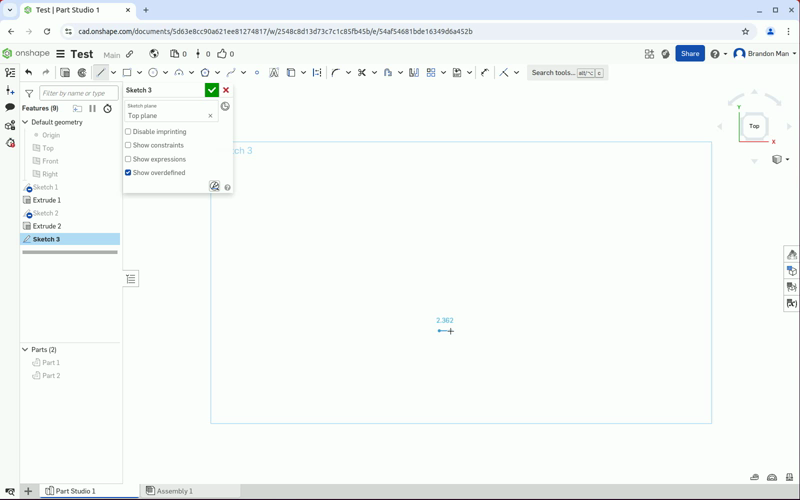
click(450, 330)
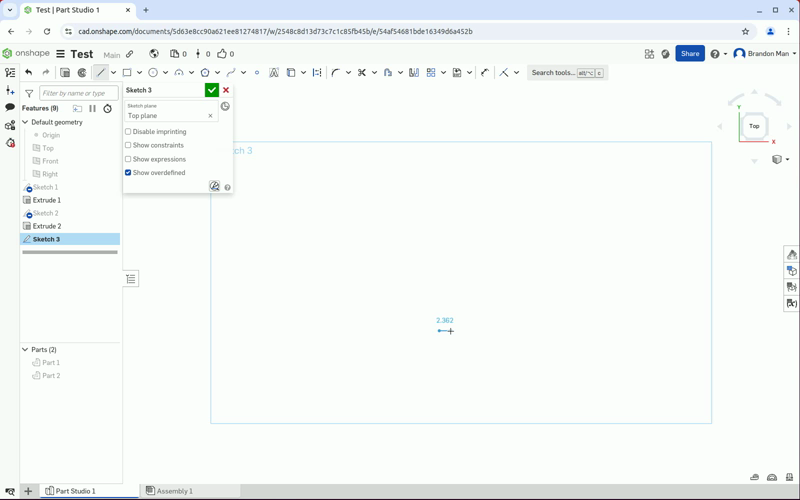
key_up(shift)
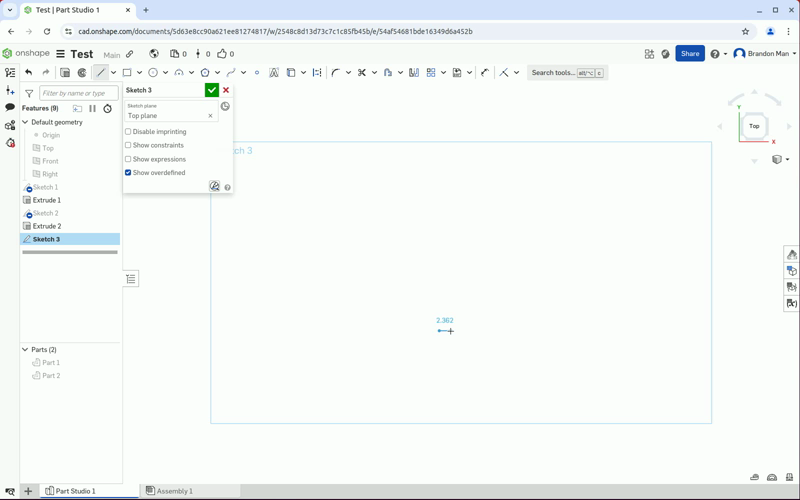
key_down(shift)
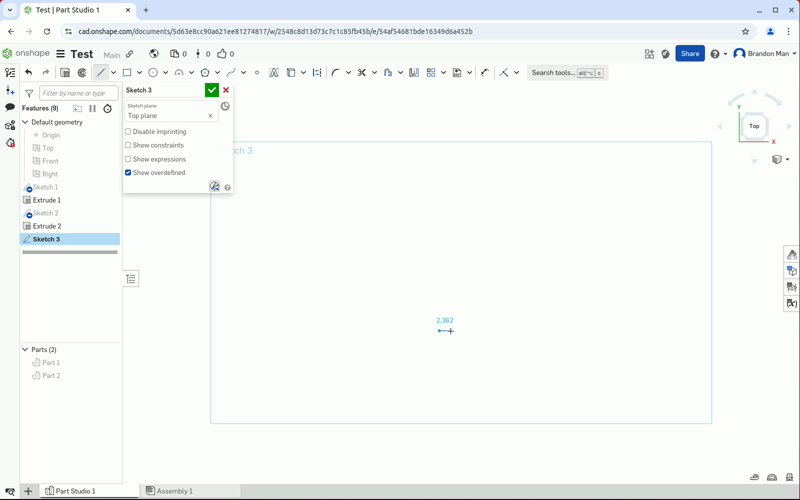
mouse_move(480, 330)
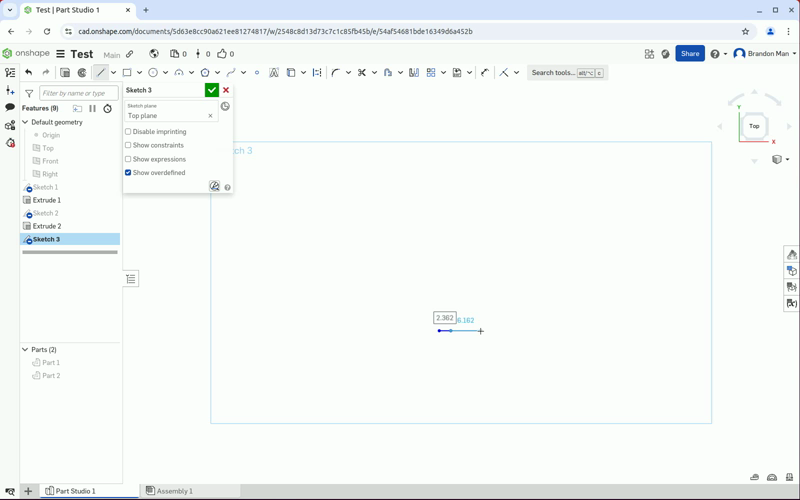
mouse_move(450, 308)
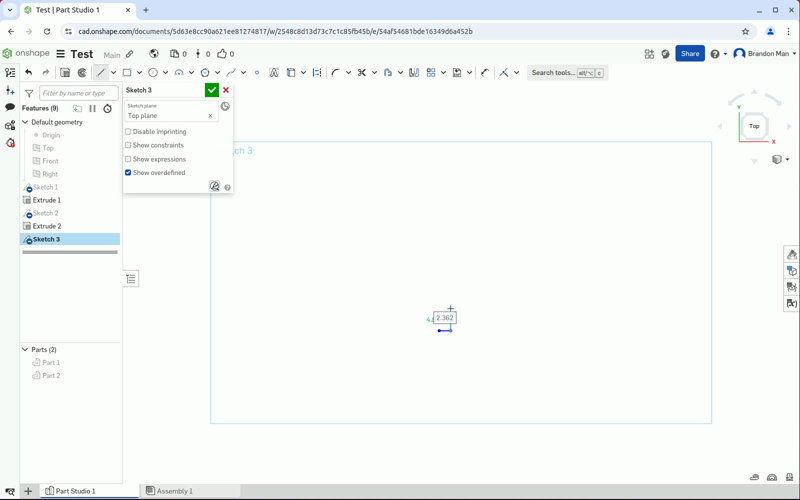
click(450, 308)
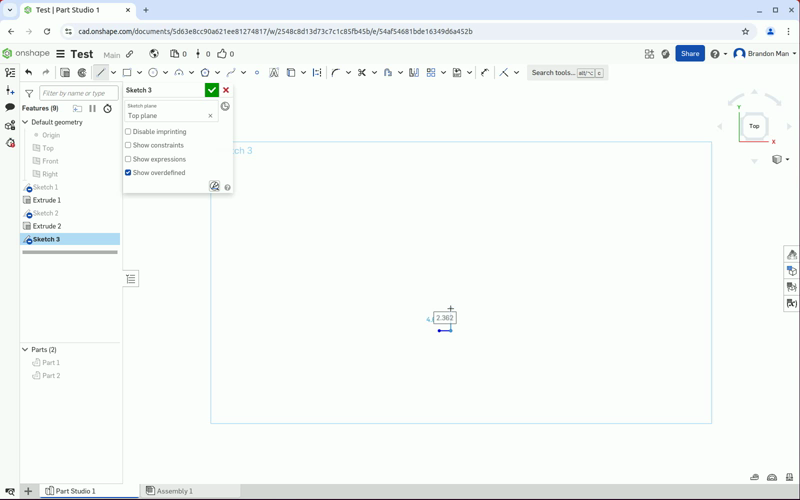
key_up(shift)
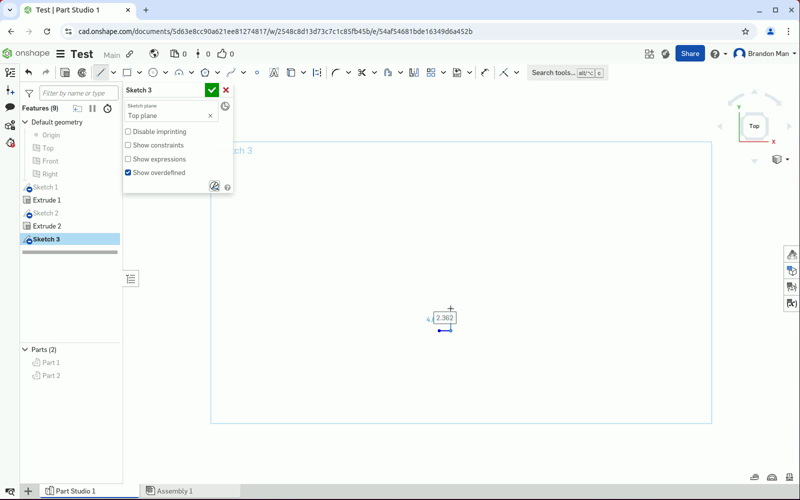
key(esc)
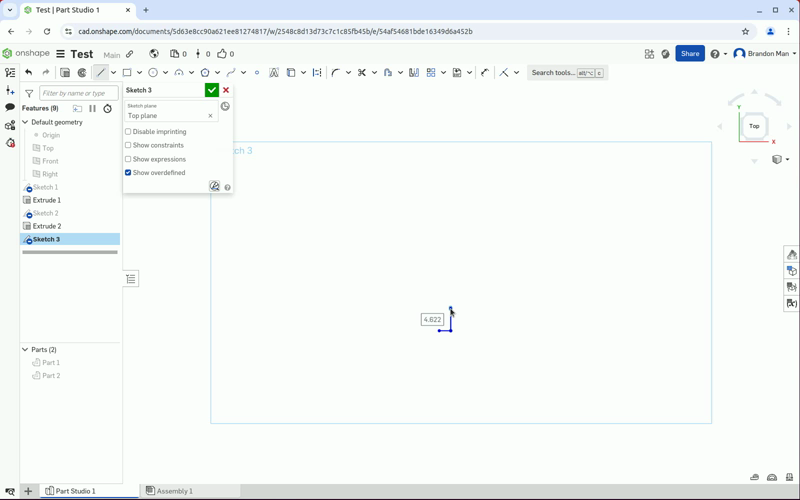
key(a)
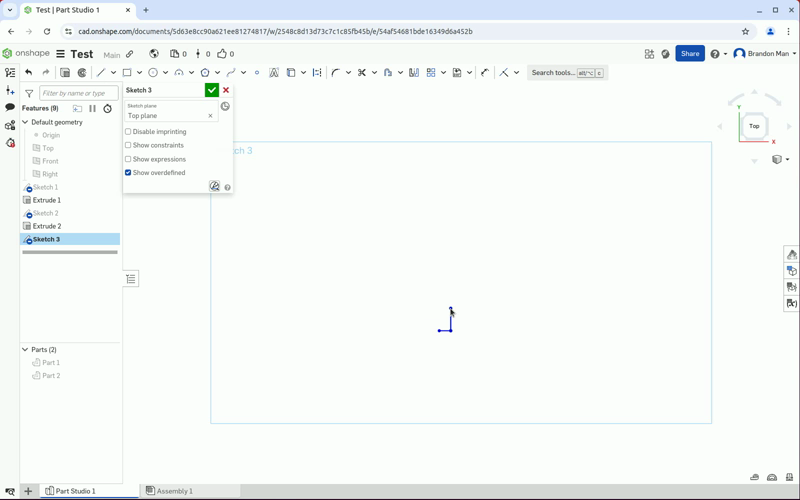
mouse_move(450, 308)
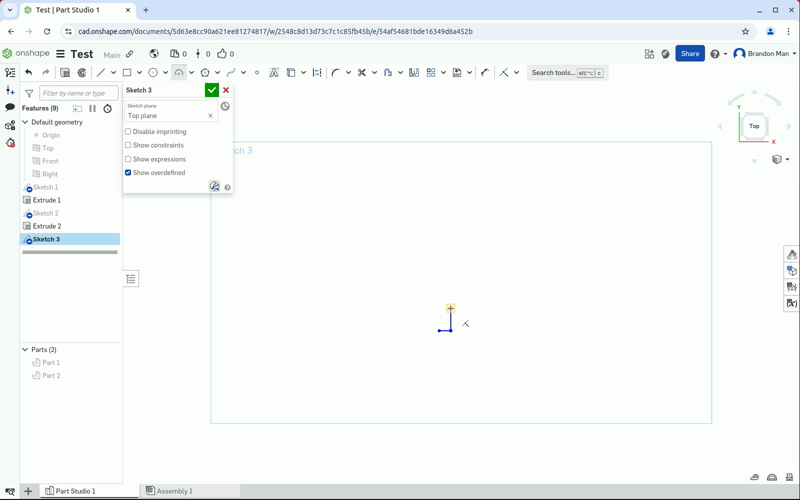
click(450, 308)
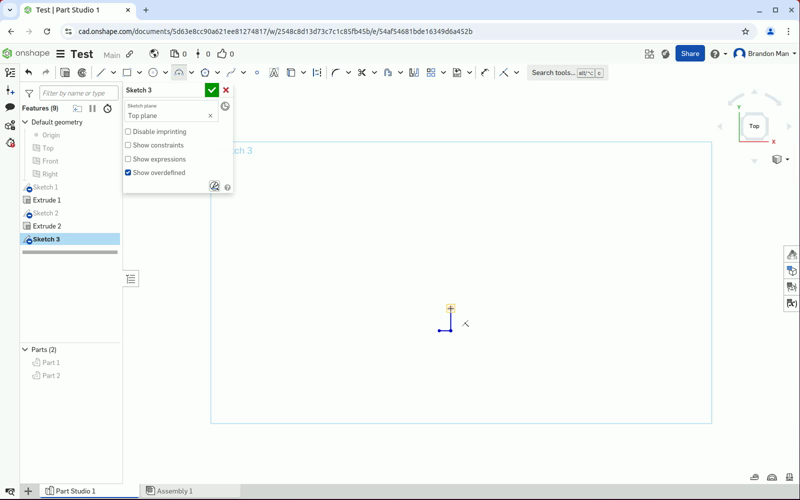
key_down(shift)
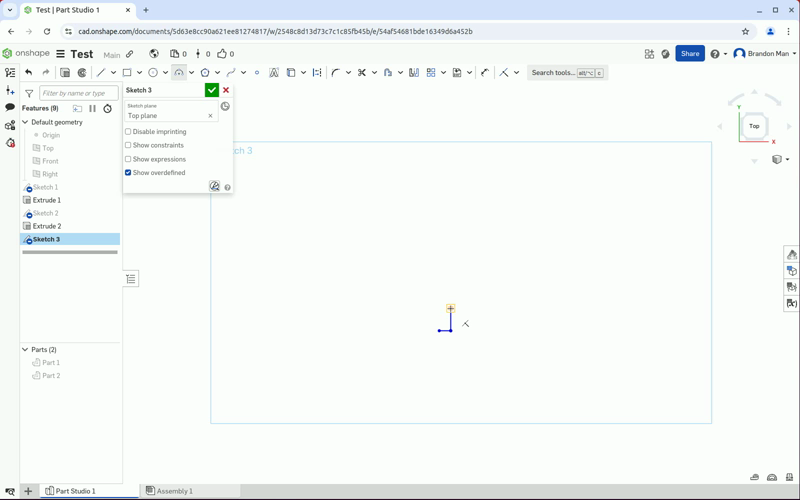
mouse_move(455, 303)
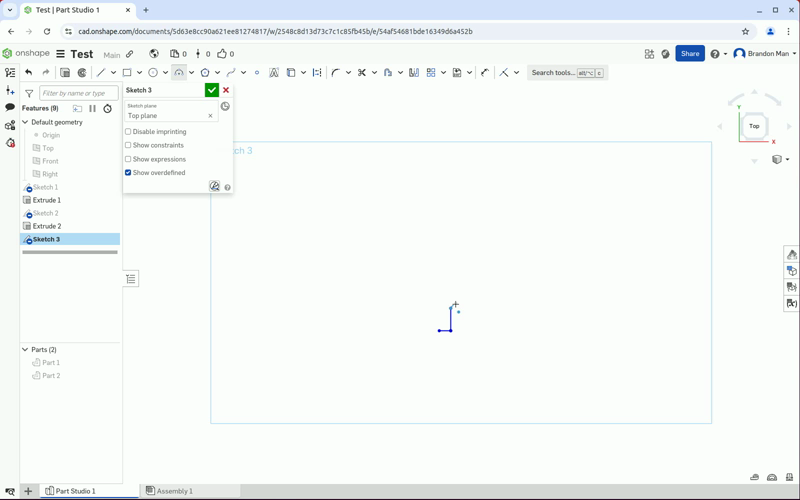
scroll(6)
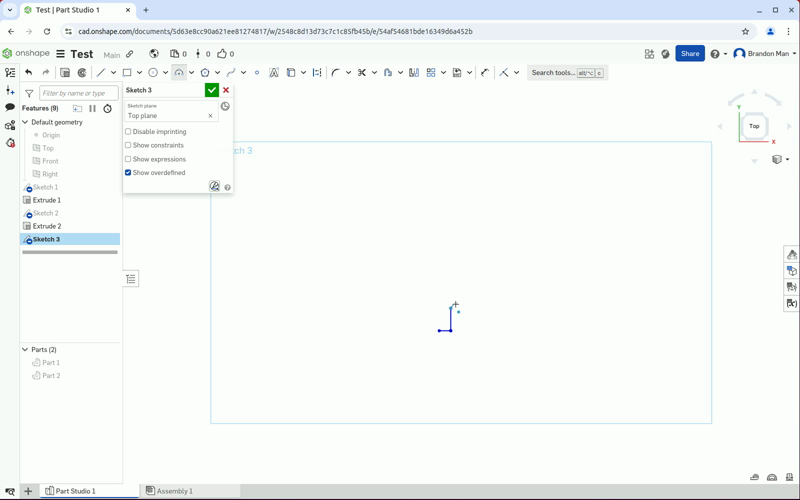
scroll(6)
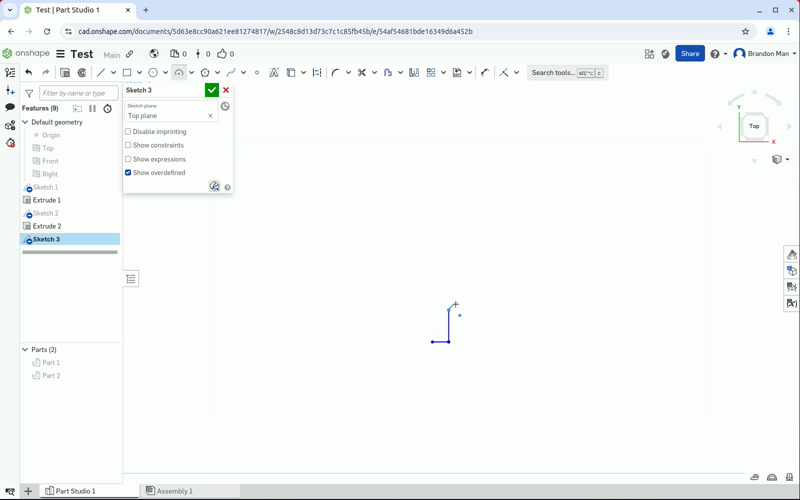
scroll(6)
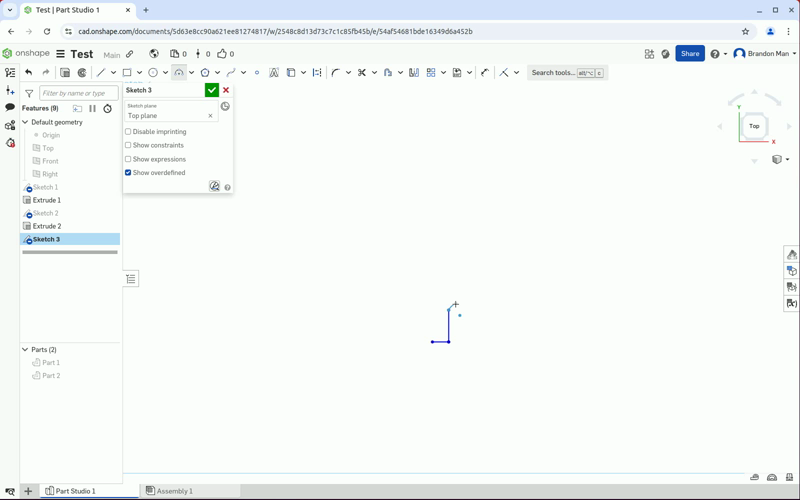
scroll(6)
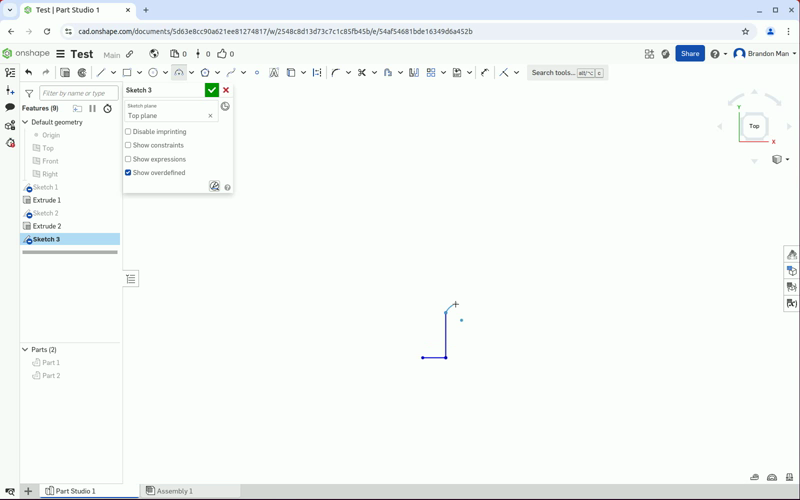
scroll(6)
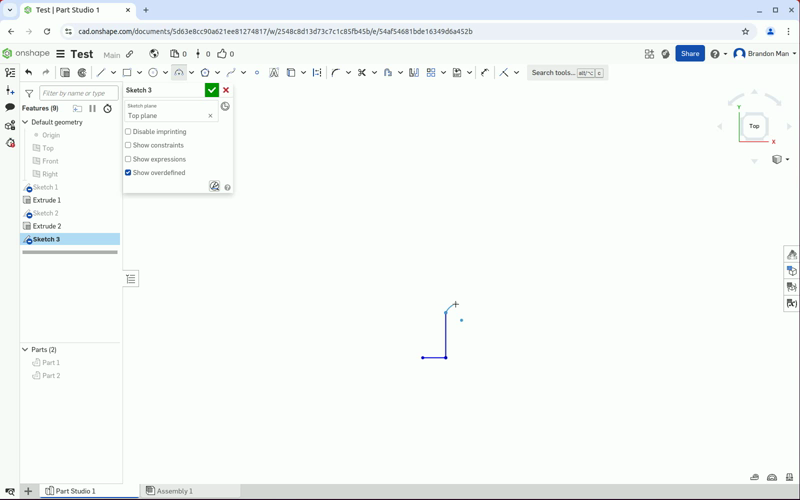
scroll(6)
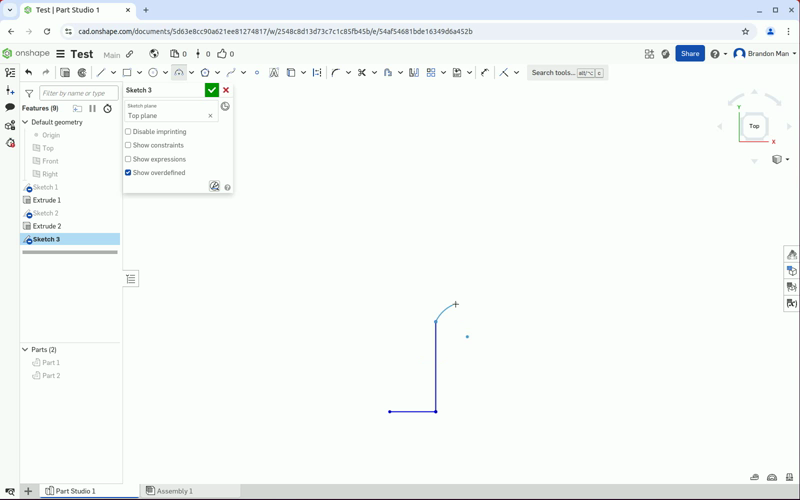
scroll(6)
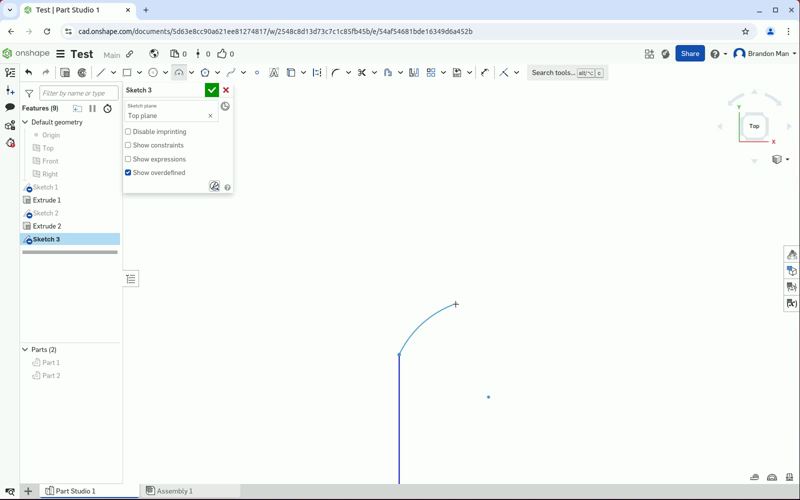
click(455, 303)
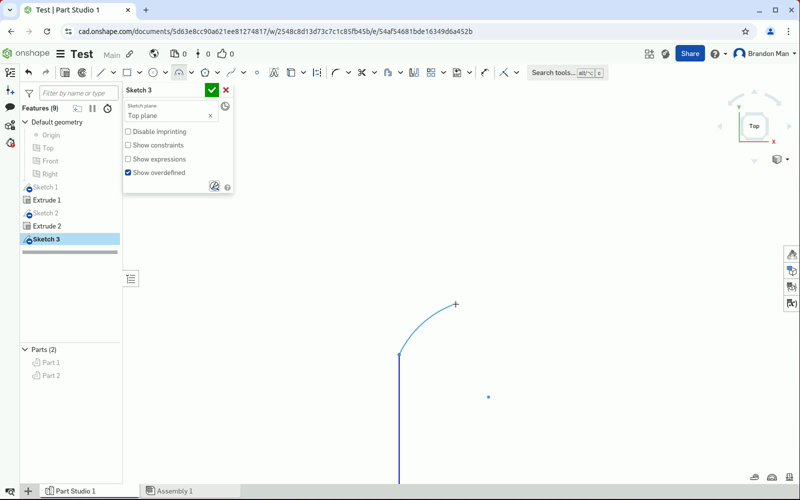
scroll(-6)
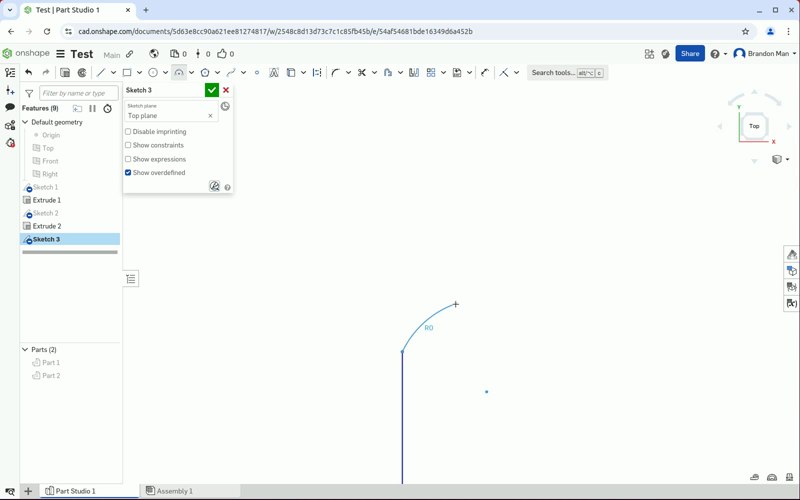
scroll(-6)
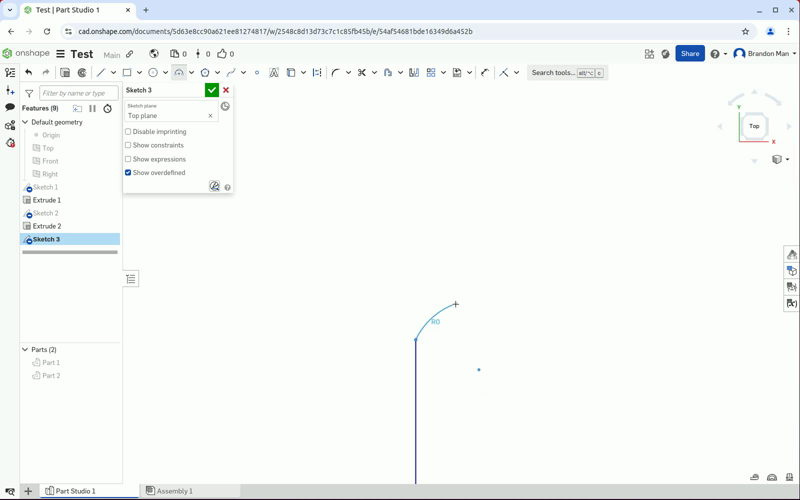
scroll(-6)
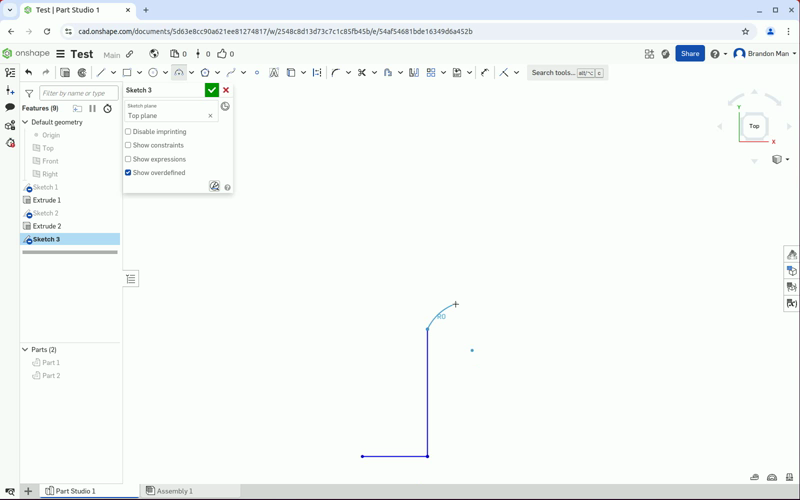
scroll(-6)
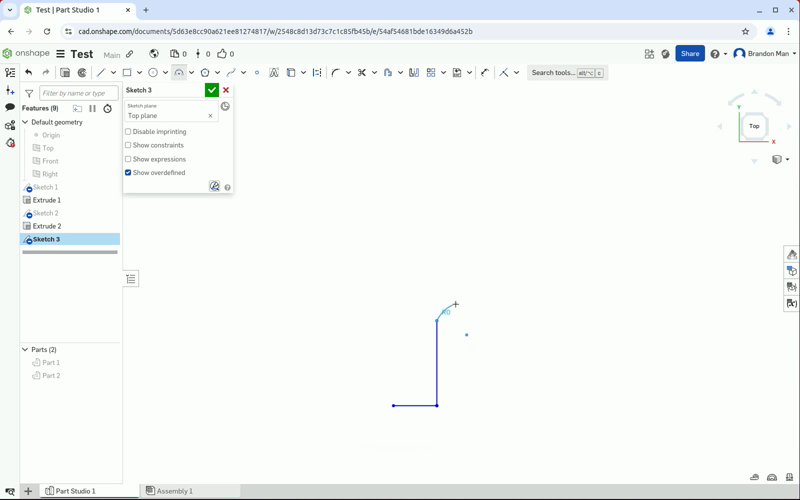
scroll(-6)
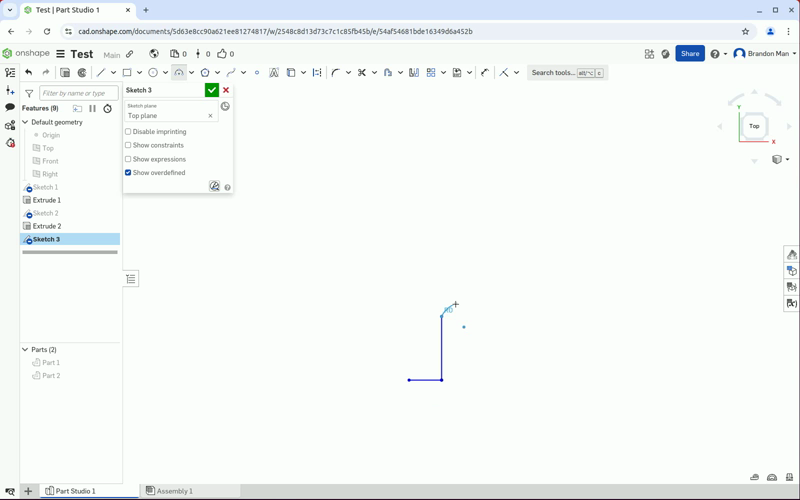
scroll(-6)
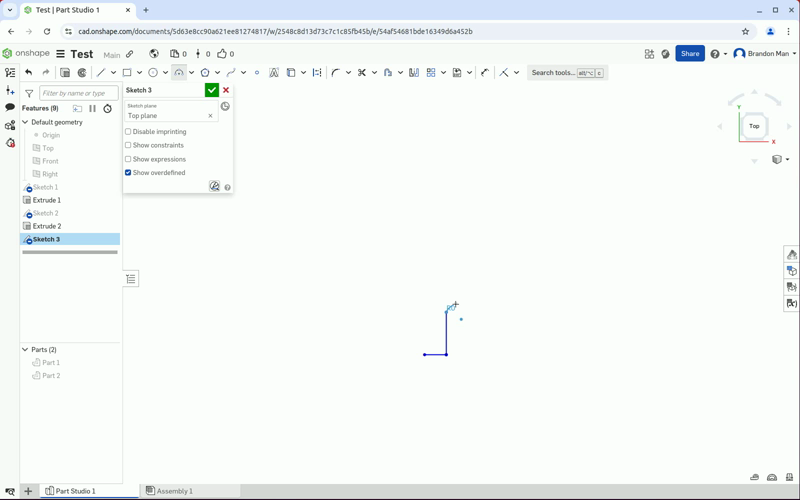
scroll(-6)
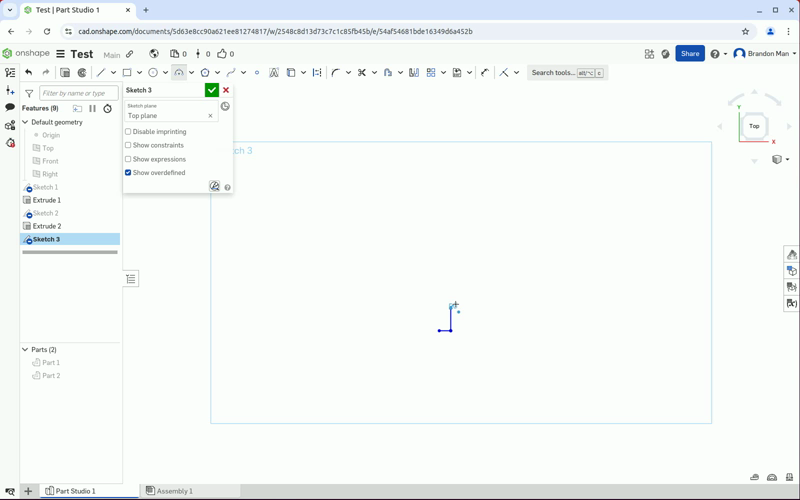
mouse_move(452, 304)
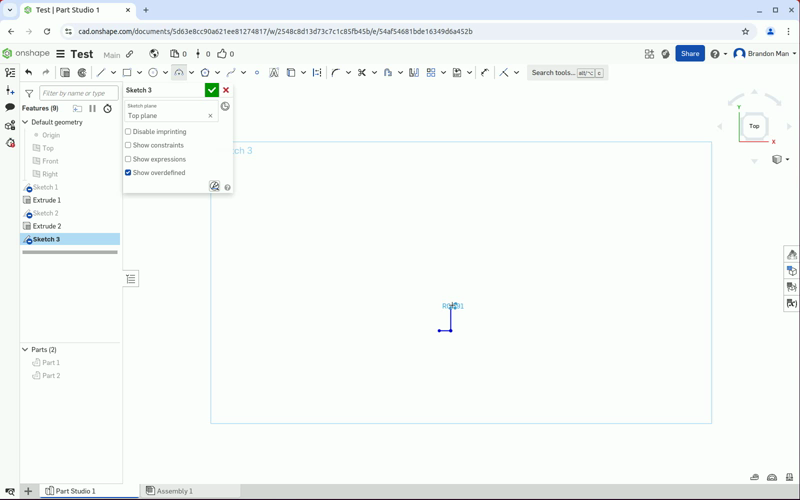
scroll(6)
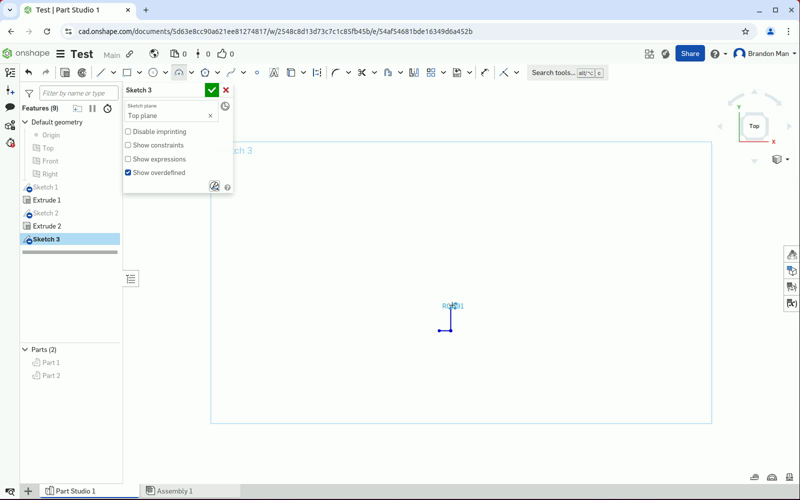
scroll(6)
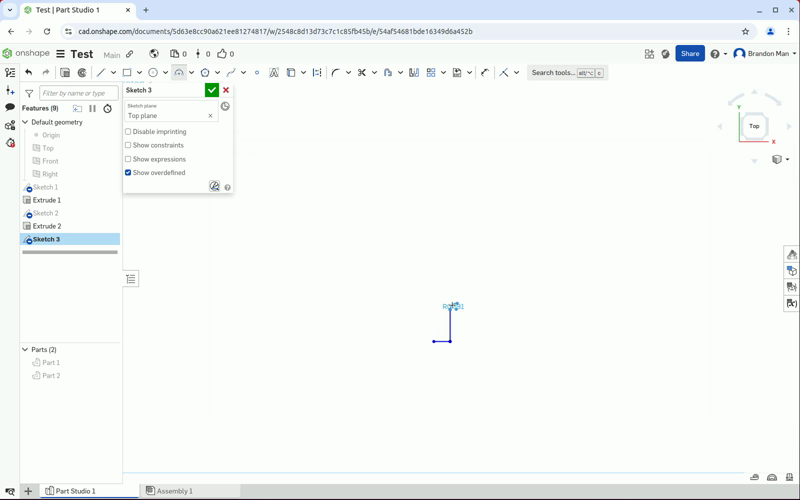
scroll(6)
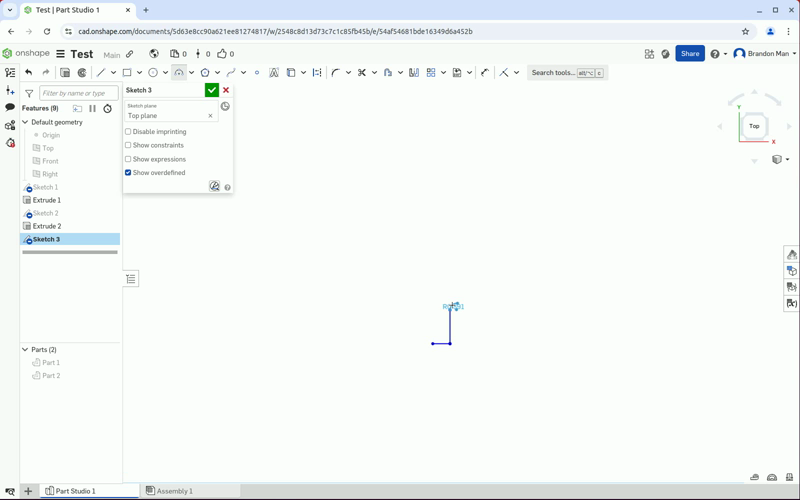
scroll(6)
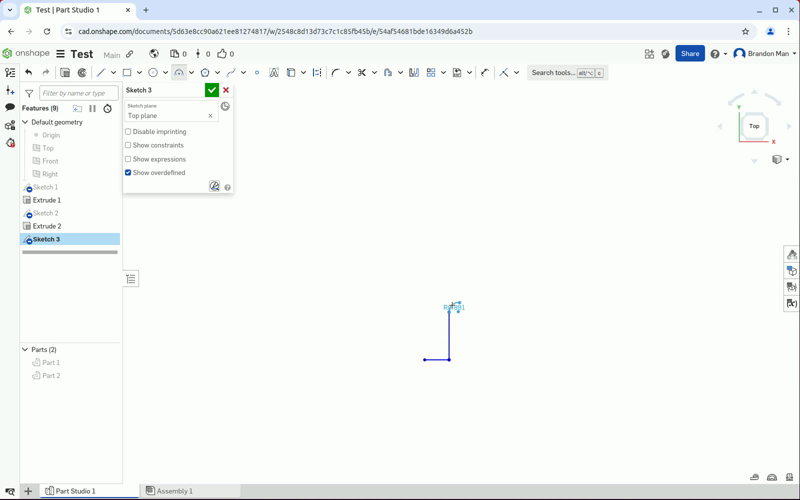
scroll(6)
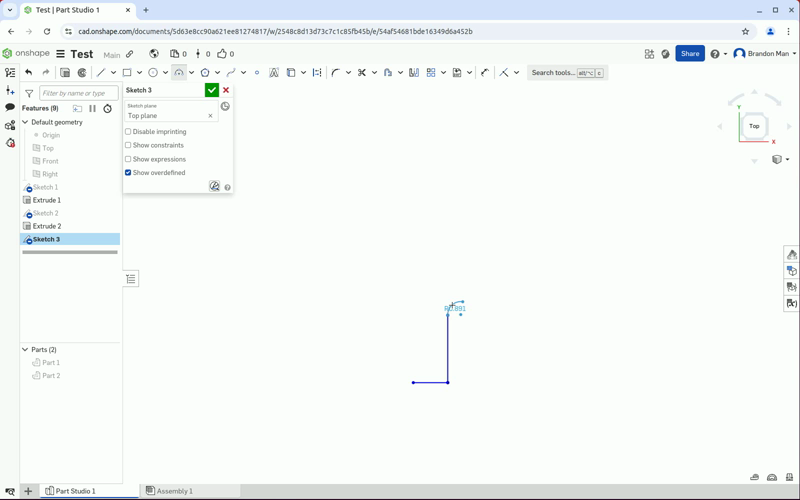
scroll(6)
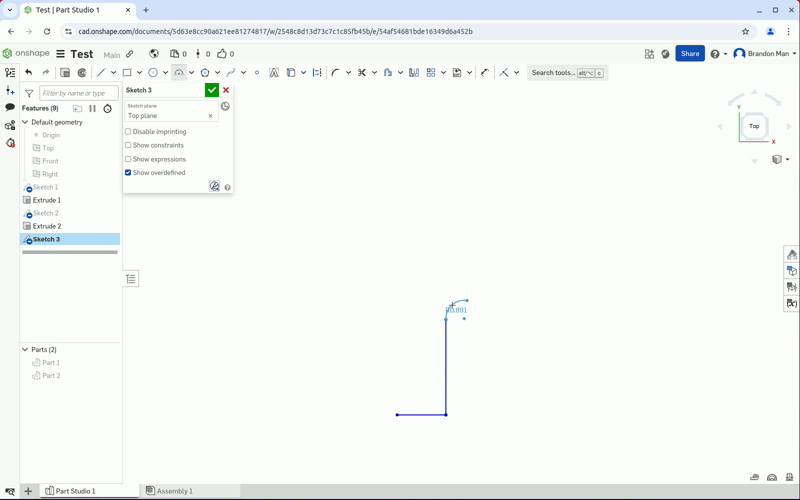
scroll(6)
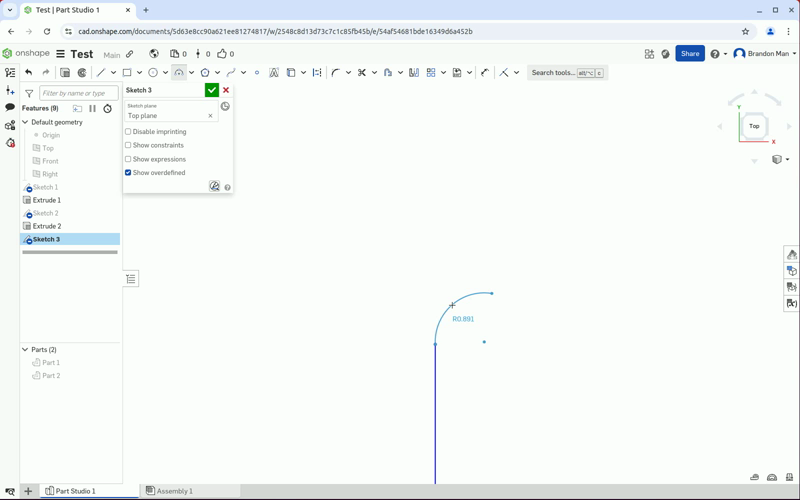
click(452, 304)
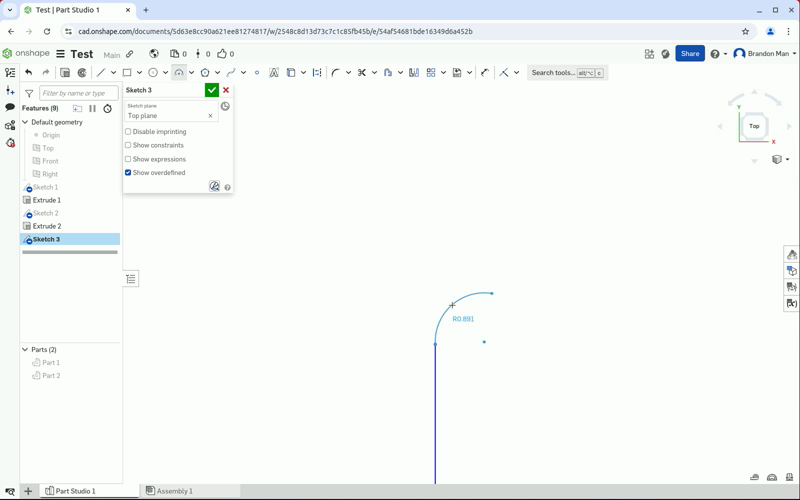
scroll(-6)
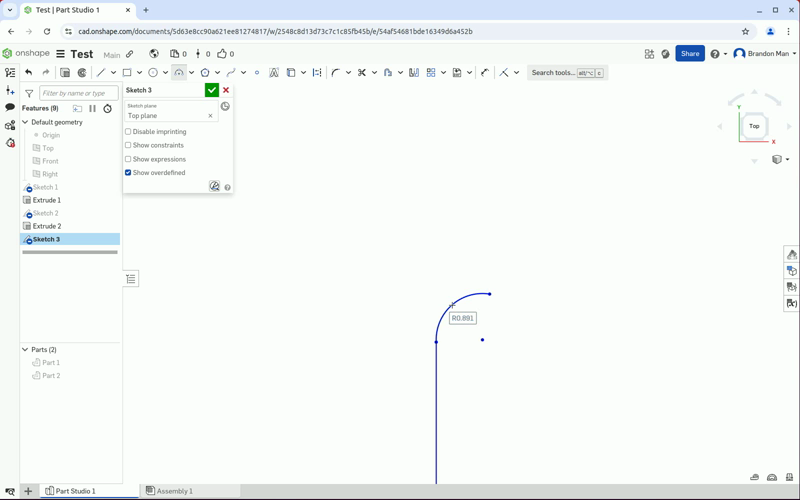
scroll(-6)
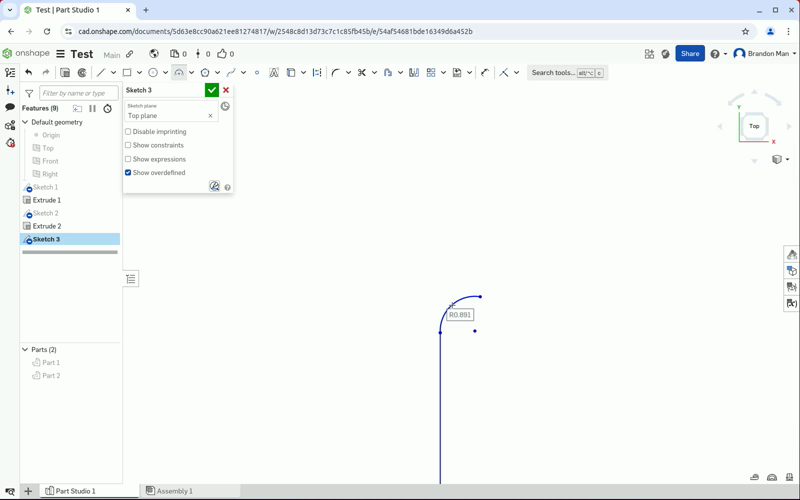
scroll(-6)
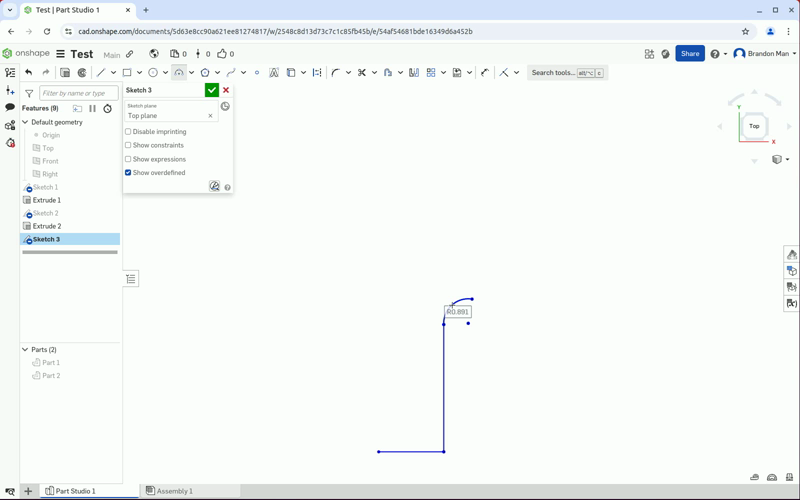
scroll(-6)
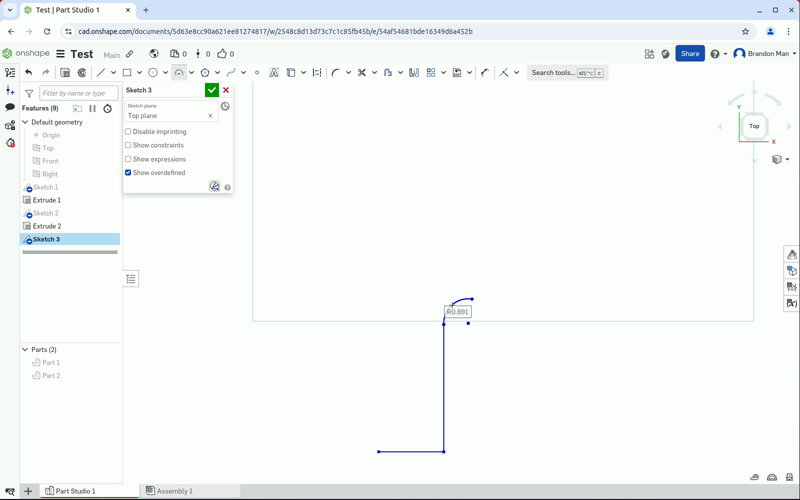
scroll(-6)
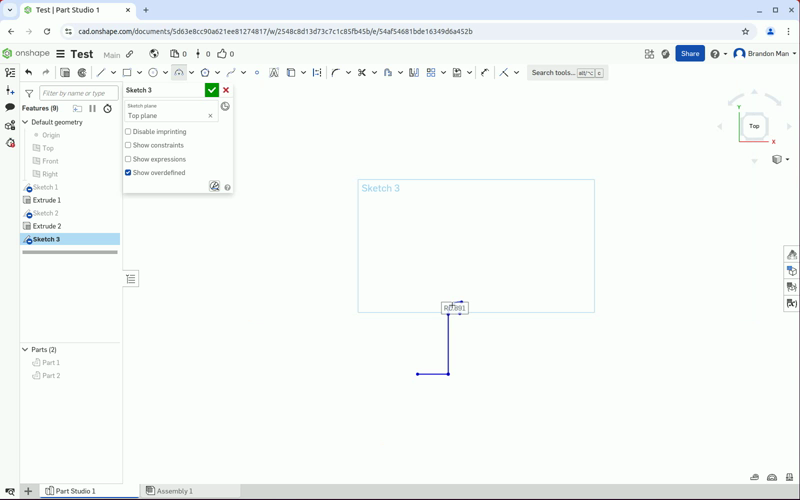
scroll(-6)
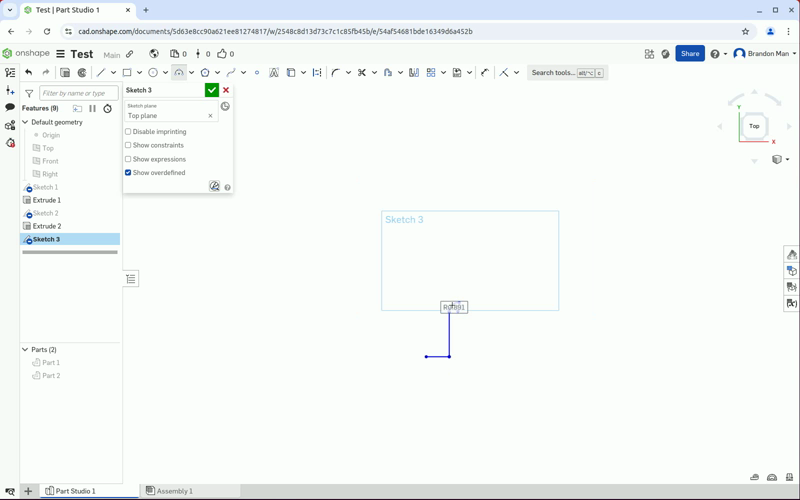
scroll(-6)
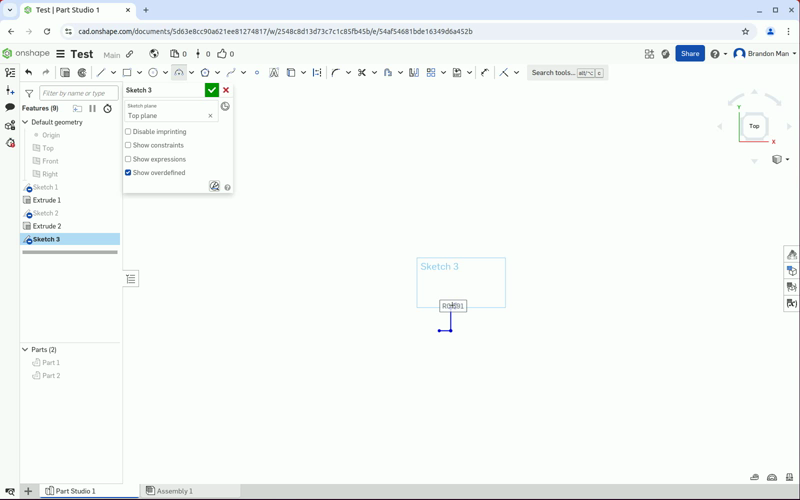
key_up(shift)
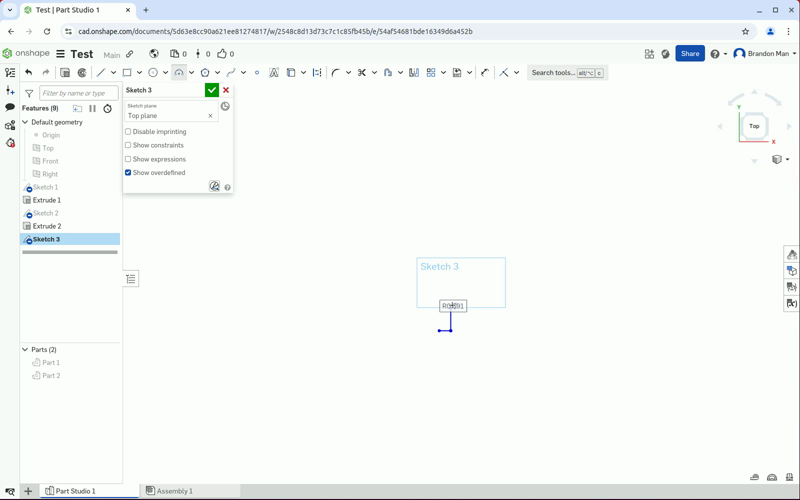
key(esc)
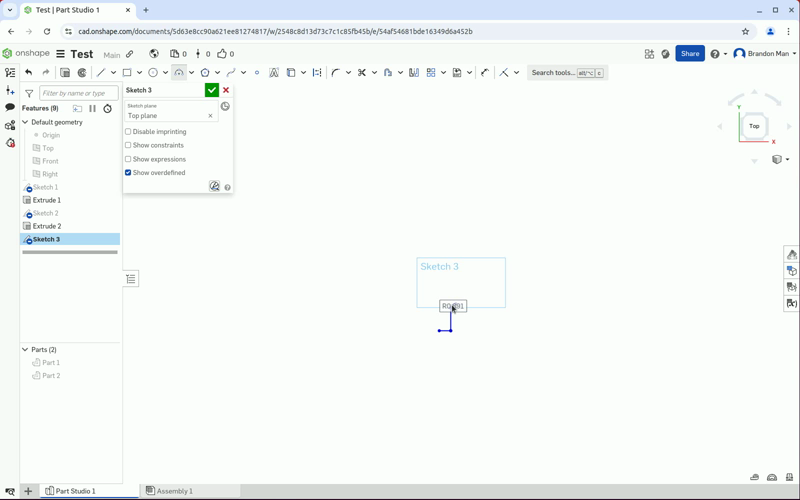
key(l)
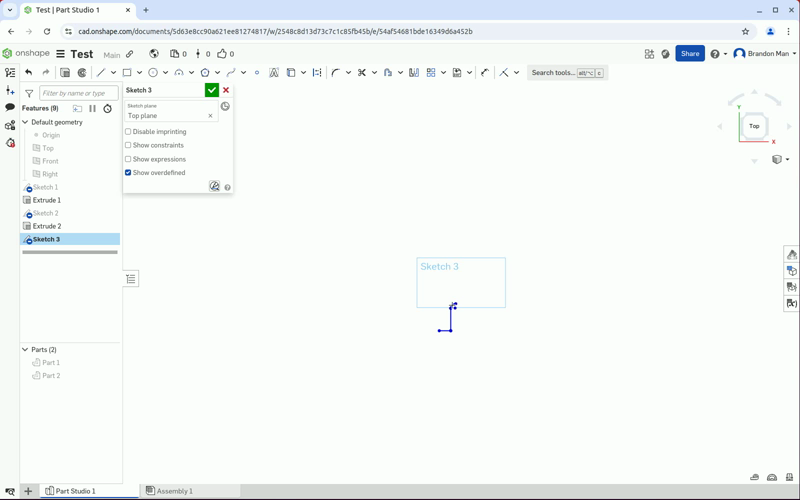
mouse_move(455, 303)
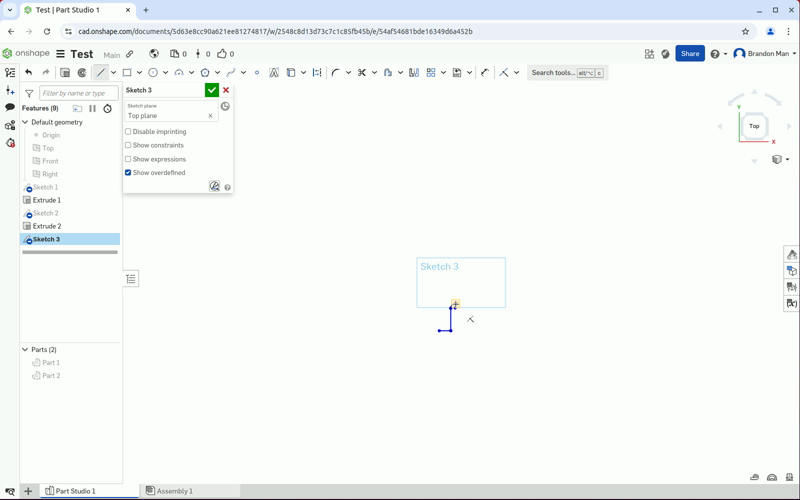
scroll(6)
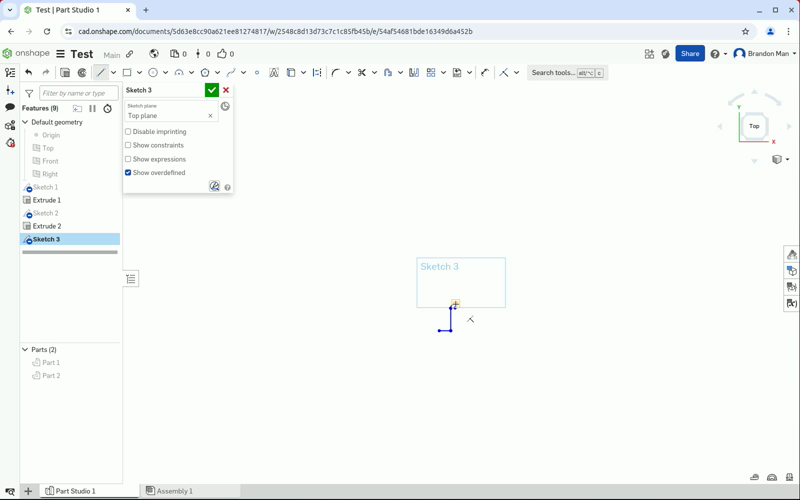
scroll(6)
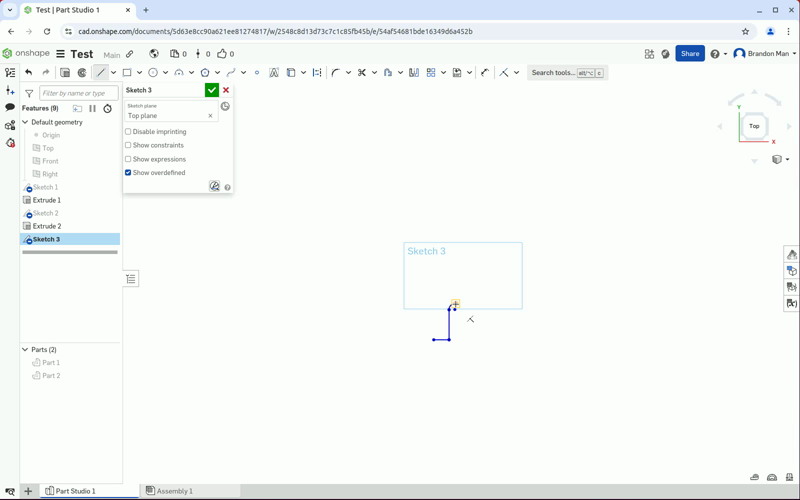
scroll(6)
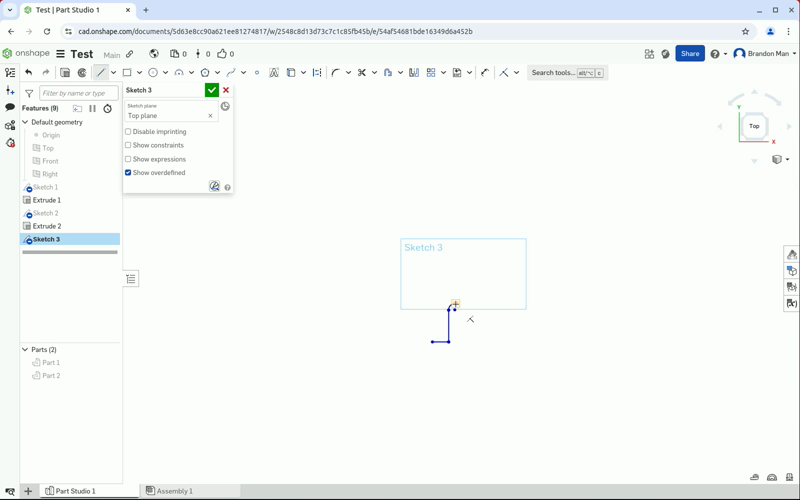
scroll(6)
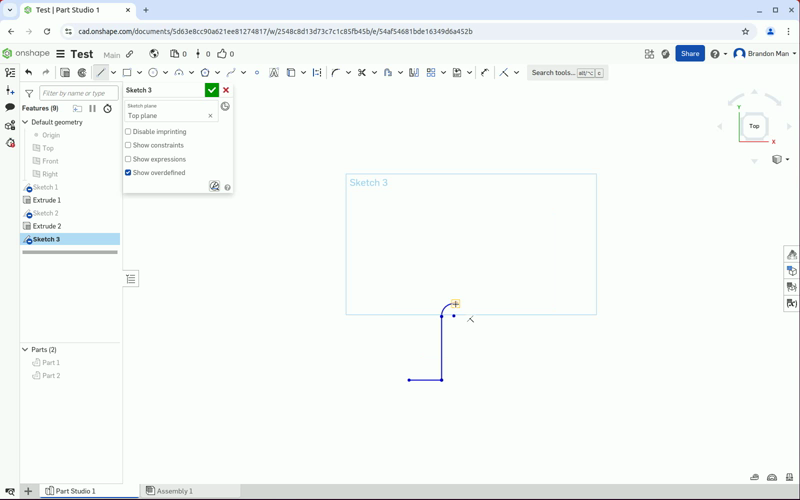
scroll(6)
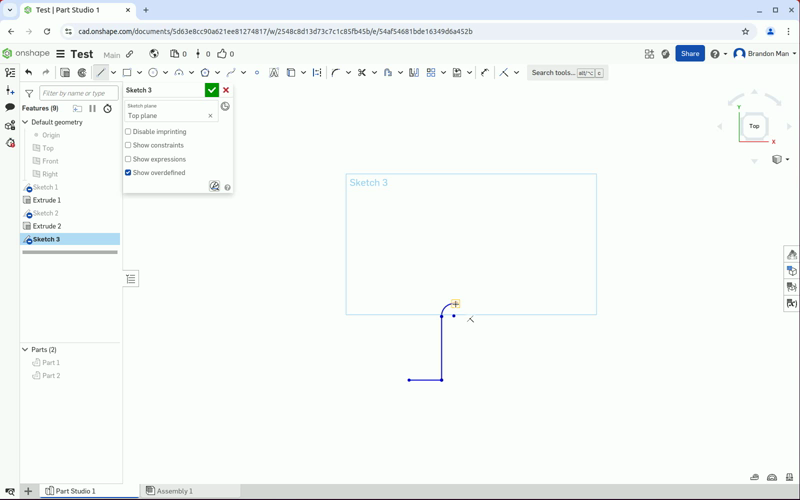
scroll(6)
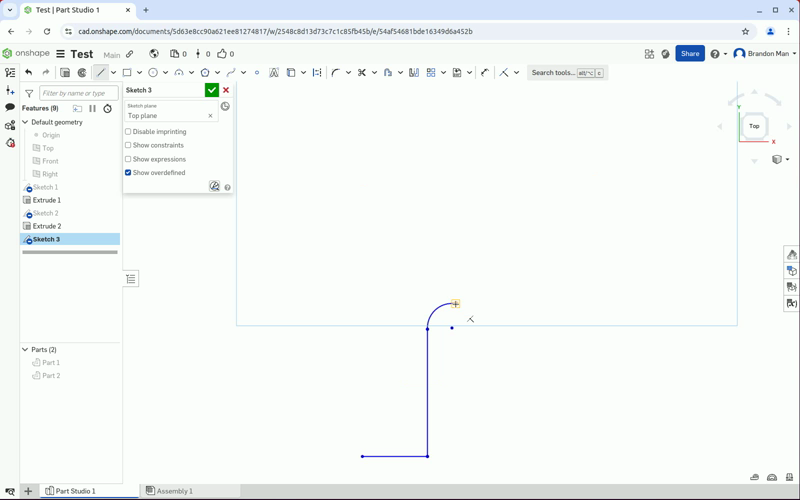
scroll(6)
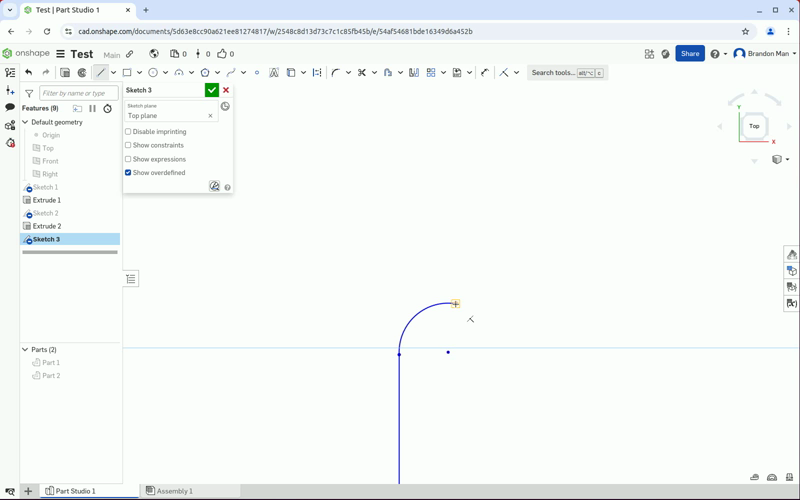
click(455, 303)
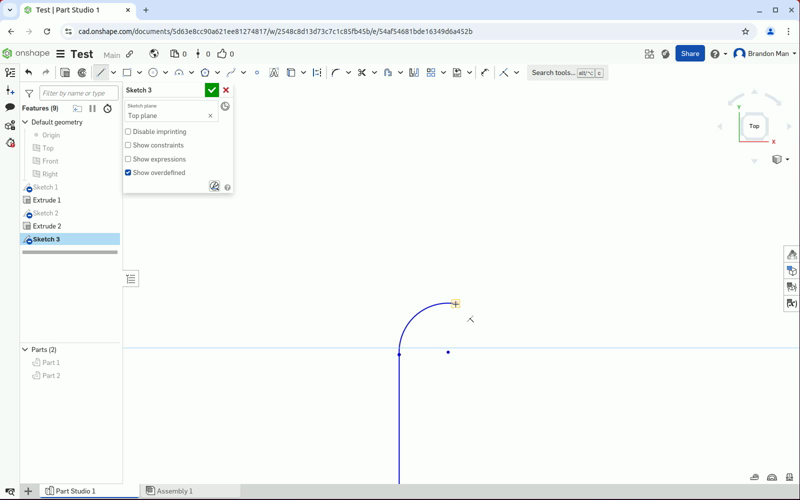
scroll(-6)
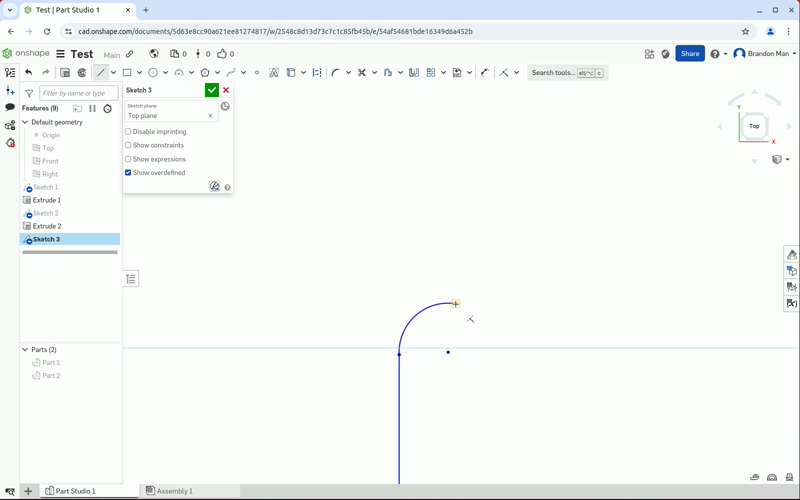
scroll(-6)
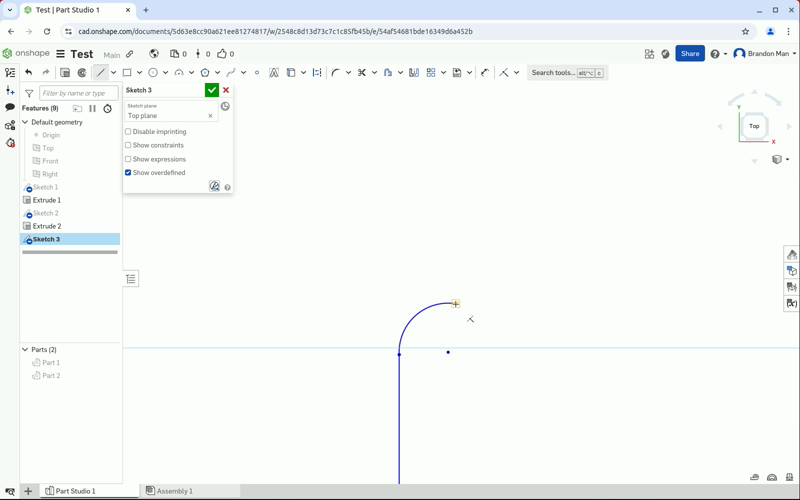
scroll(-6)
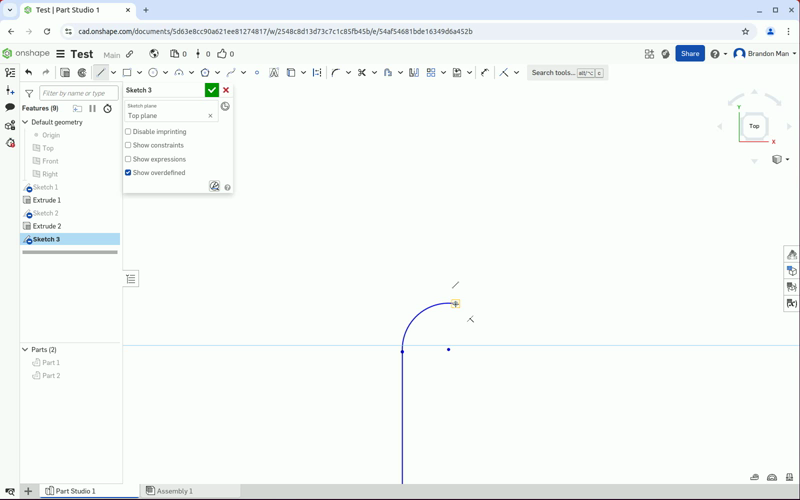
scroll(-6)
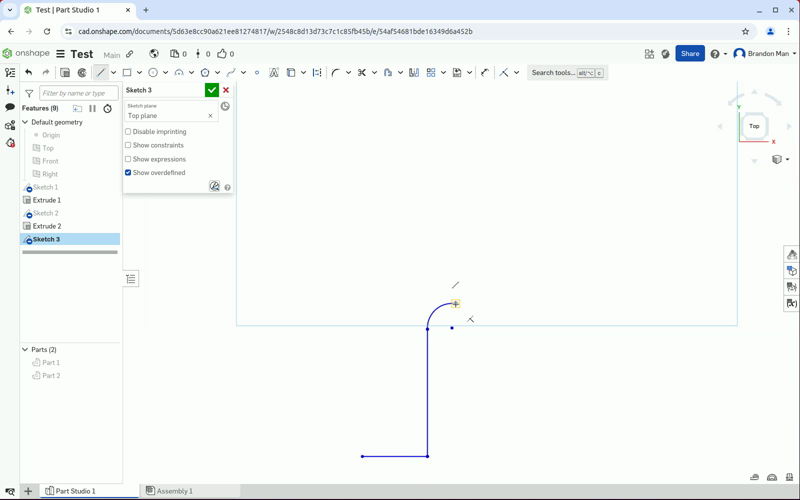
scroll(-6)
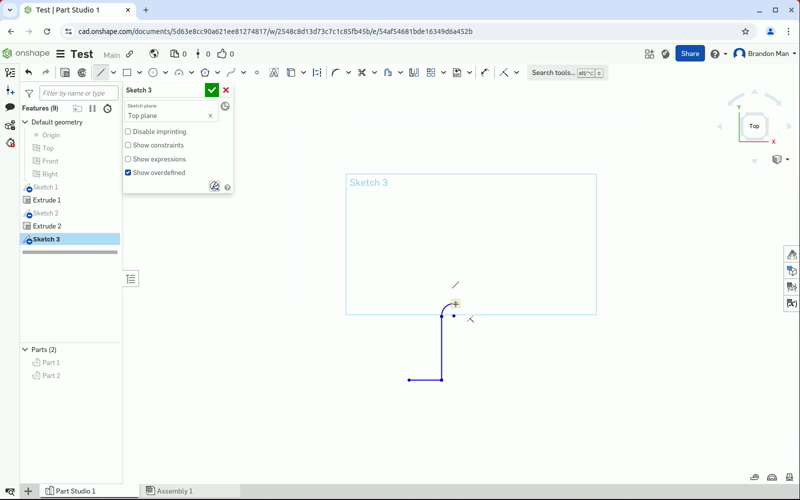
scroll(-6)
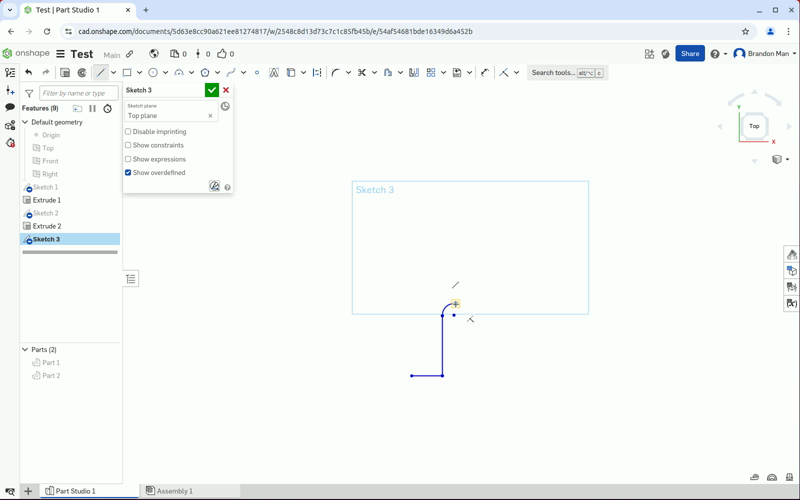
scroll(-6)
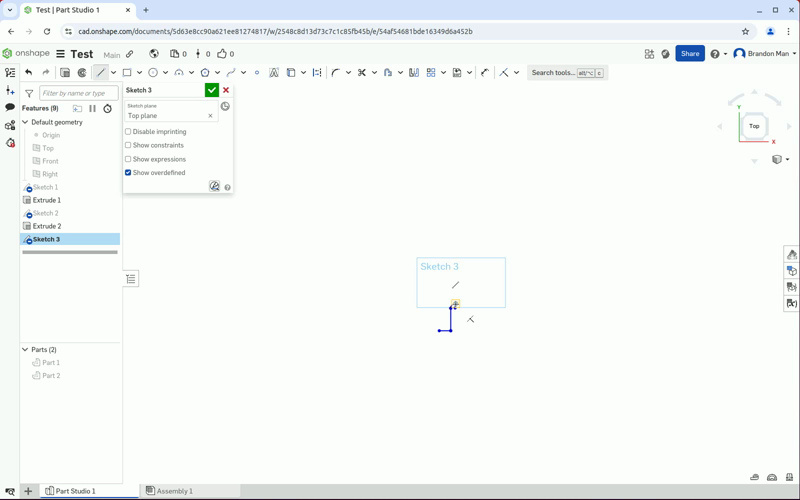
key_down(shift)
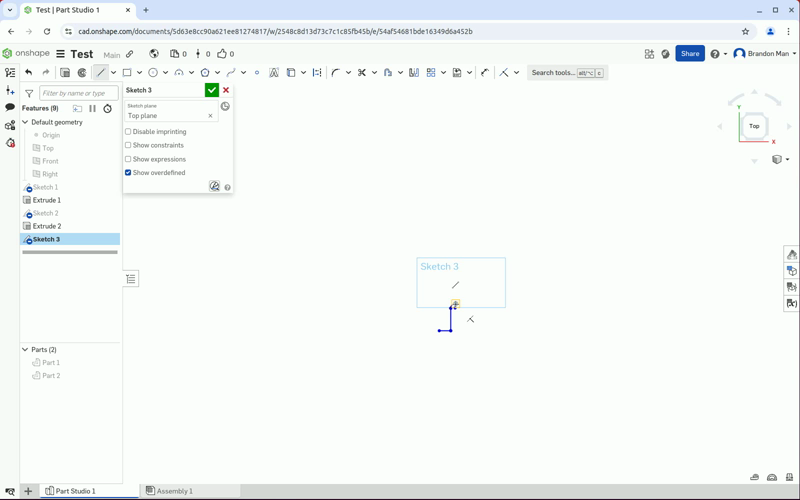
mouse_move(485, 303)
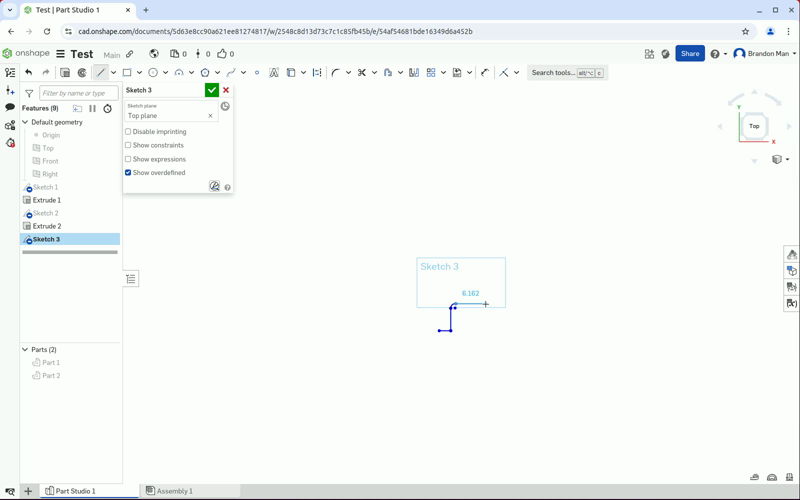
mouse_move(460, 303)
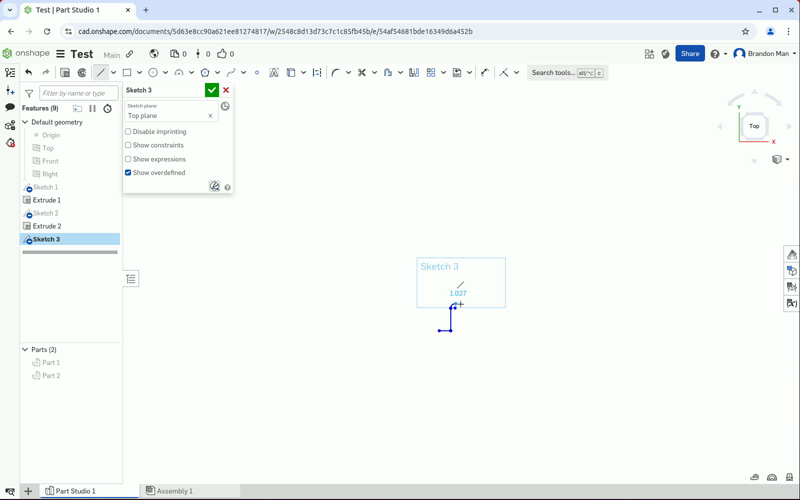
scroll(6)
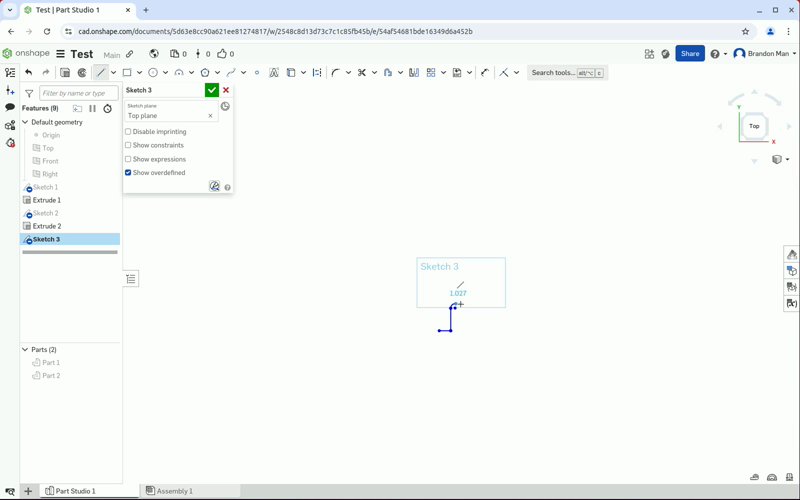
scroll(6)
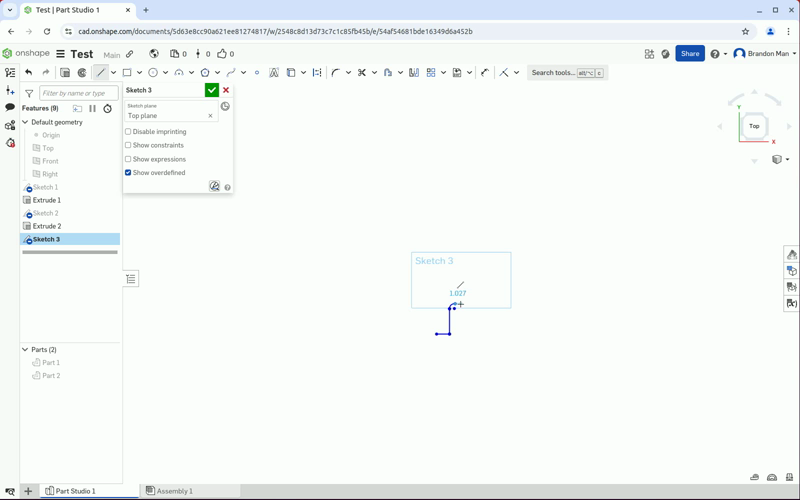
scroll(6)
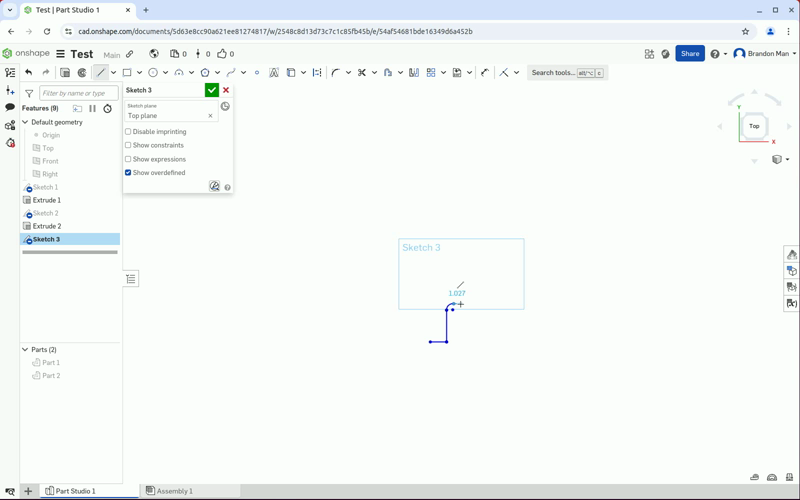
scroll(6)
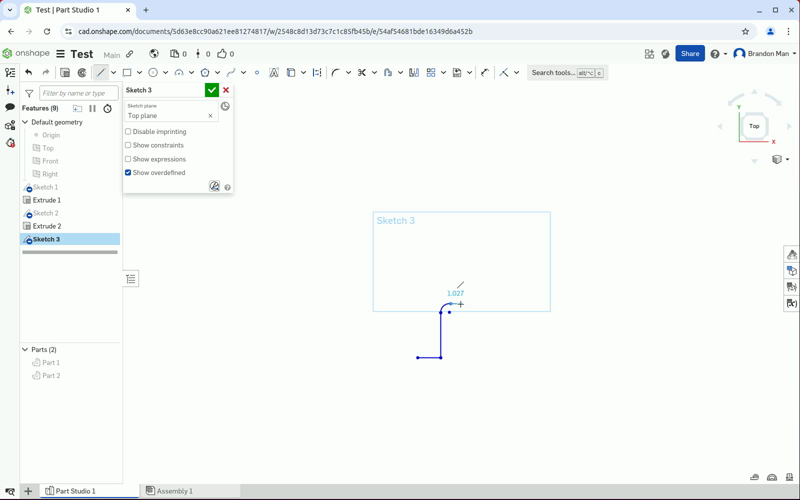
scroll(6)
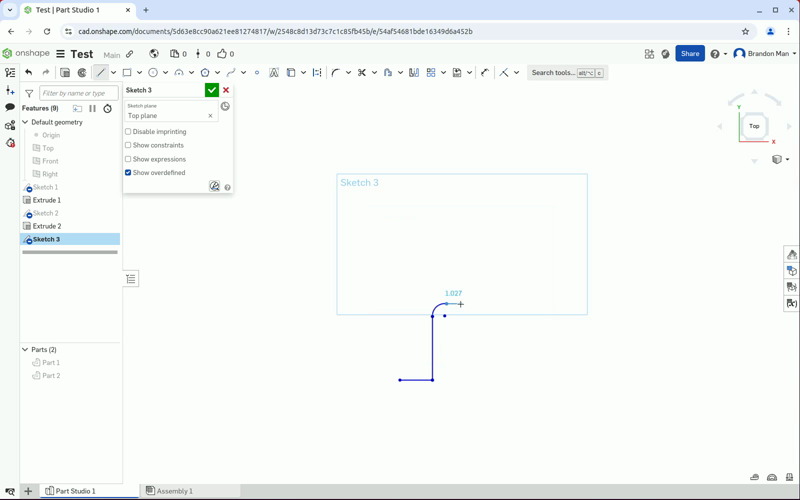
scroll(6)
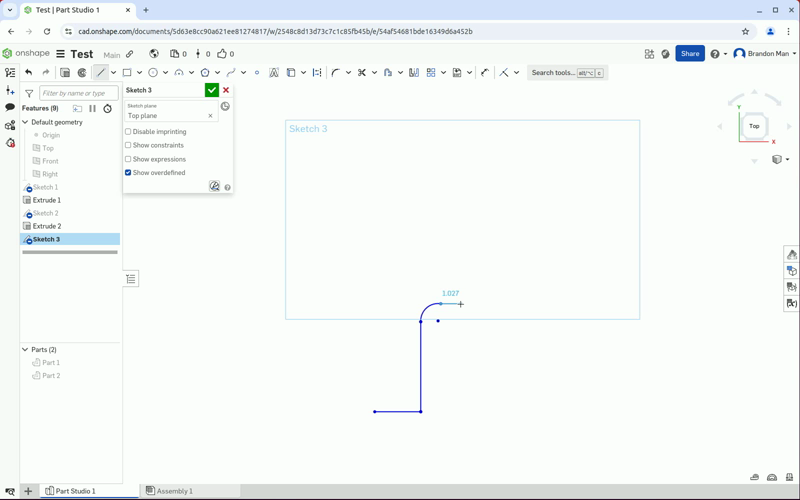
scroll(6)
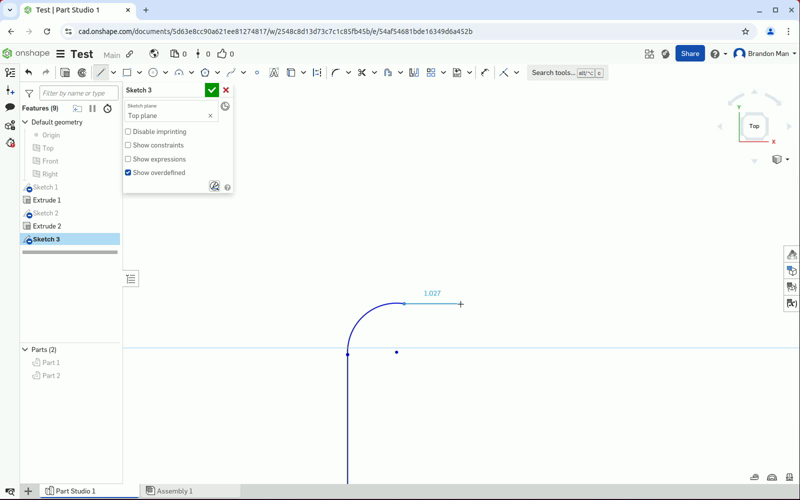
click(460, 303)
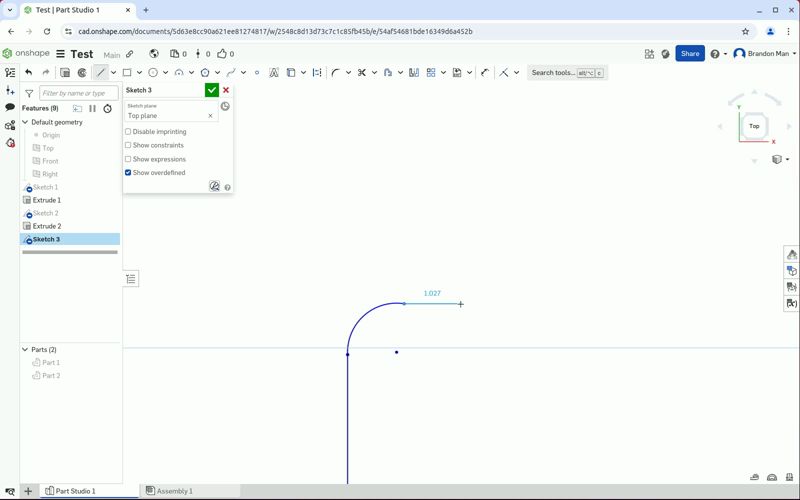
scroll(-6)
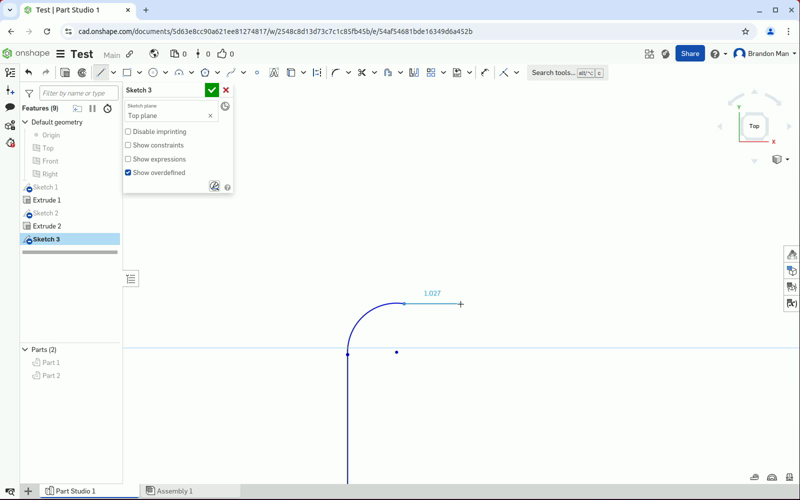
scroll(-6)
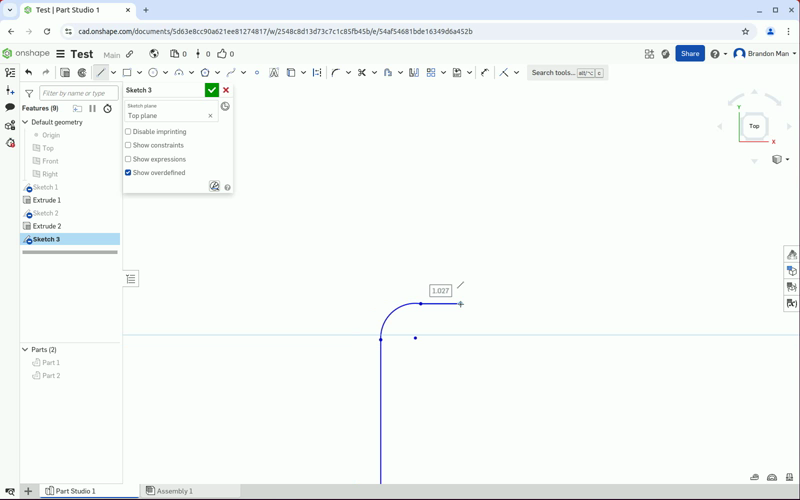
scroll(-6)
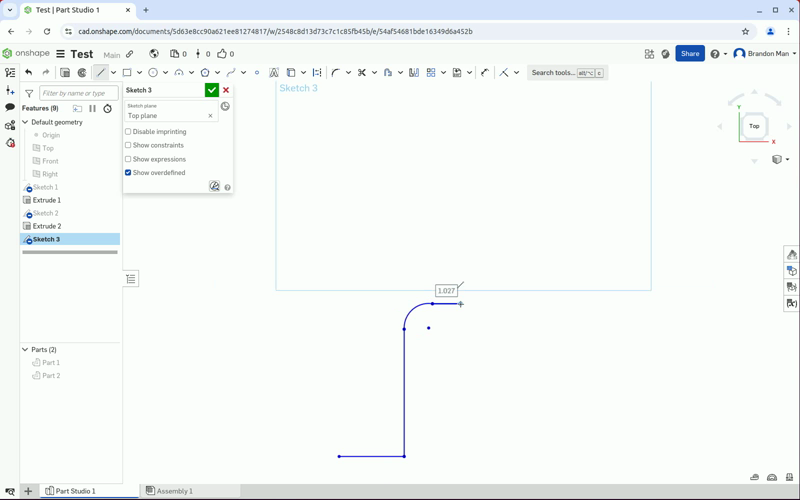
scroll(-6)
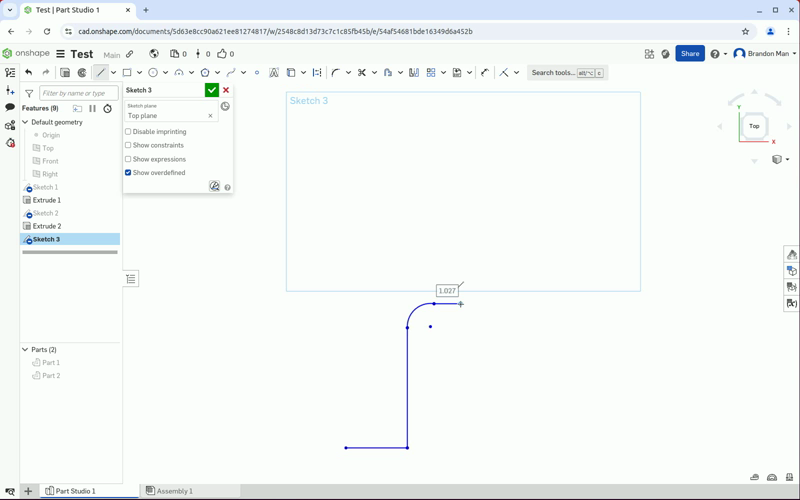
scroll(-6)
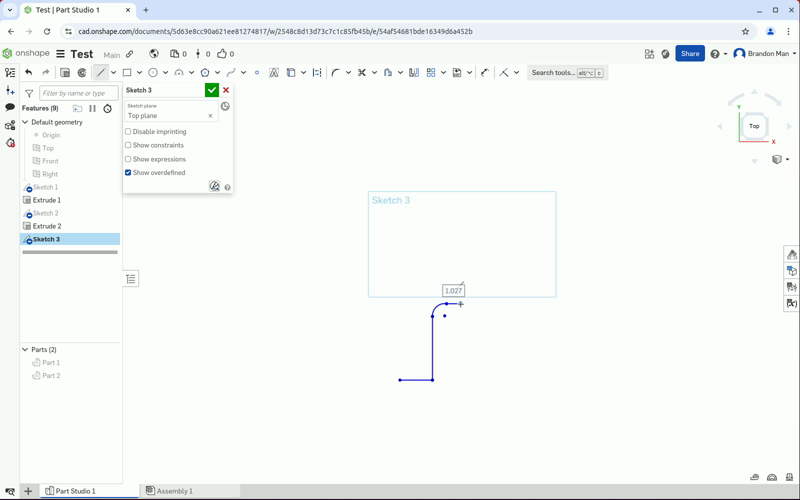
scroll(-6)
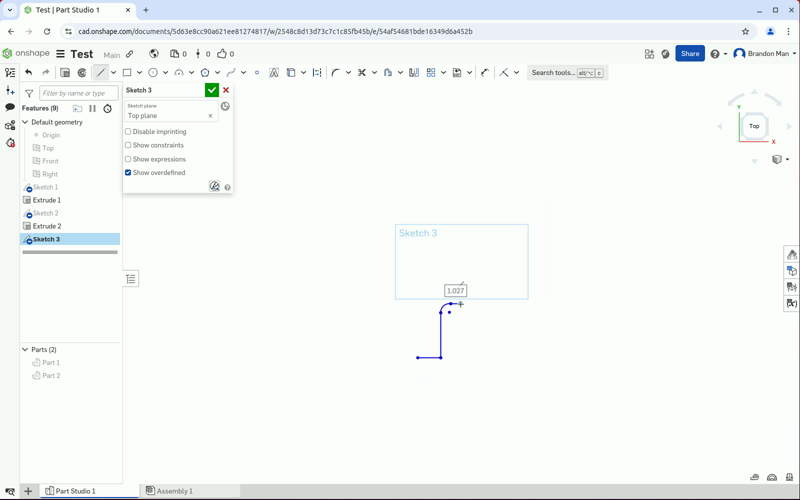
scroll(-6)
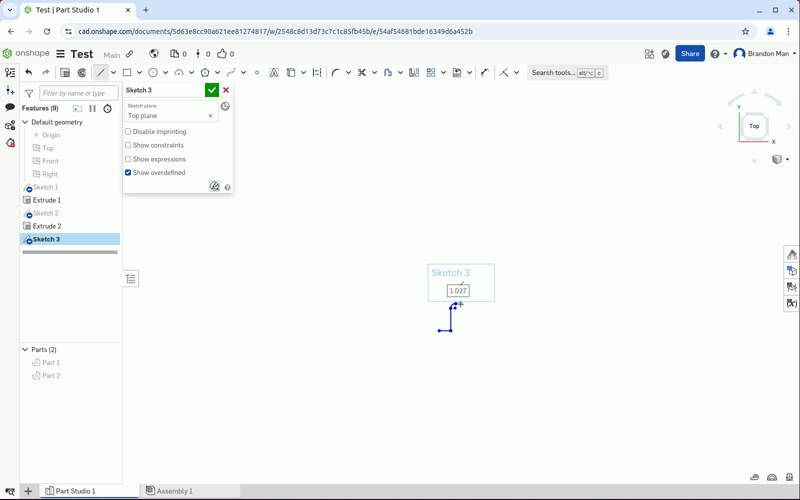
key_up(shift)
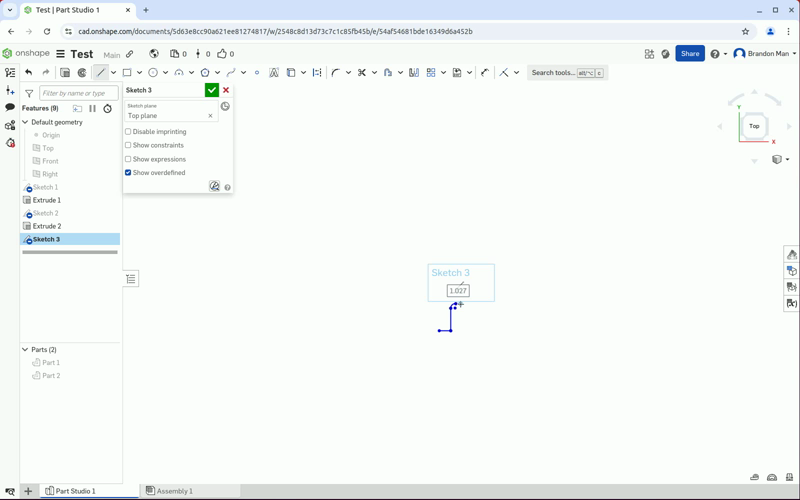
key(esc)
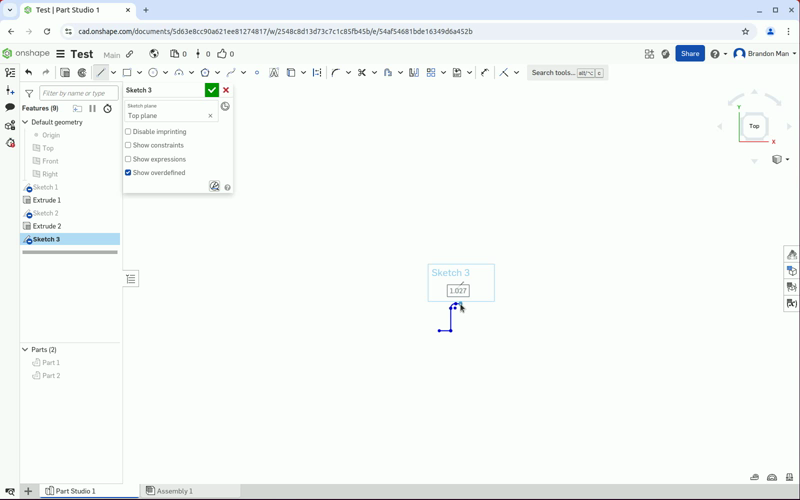
key(a)
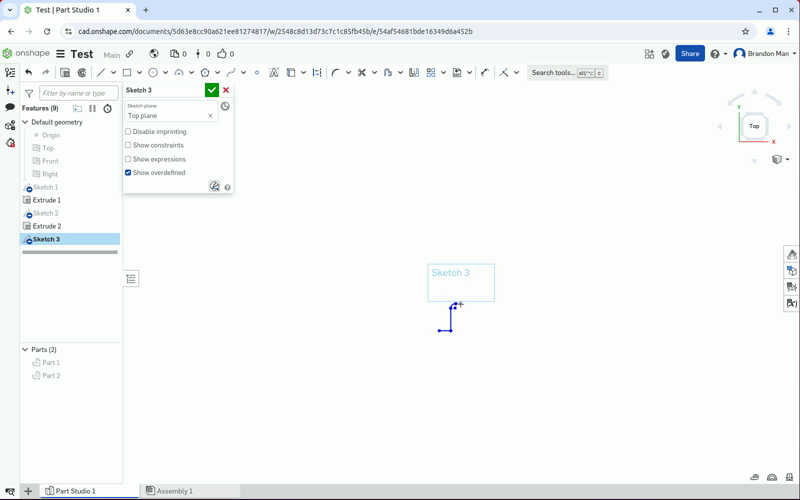
mouse_move(460, 303)
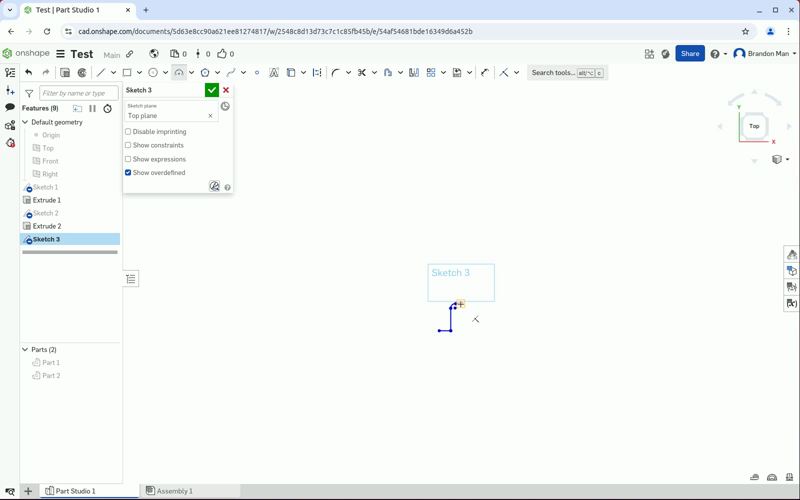
click(460, 303)
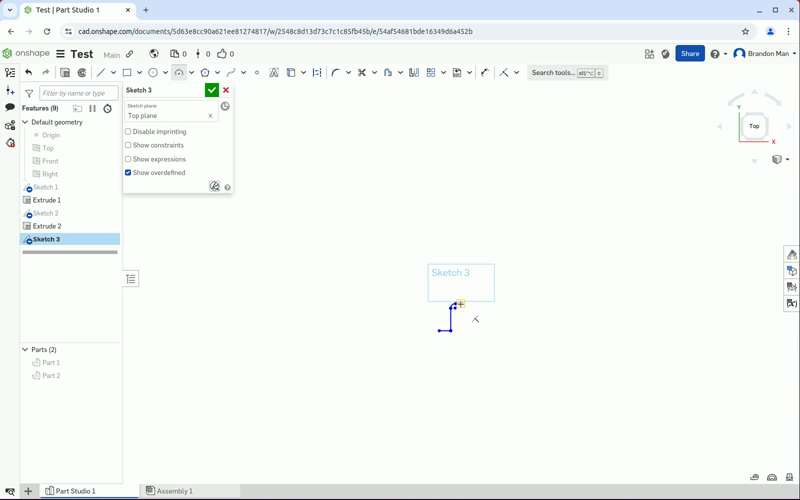
key_down(shift)
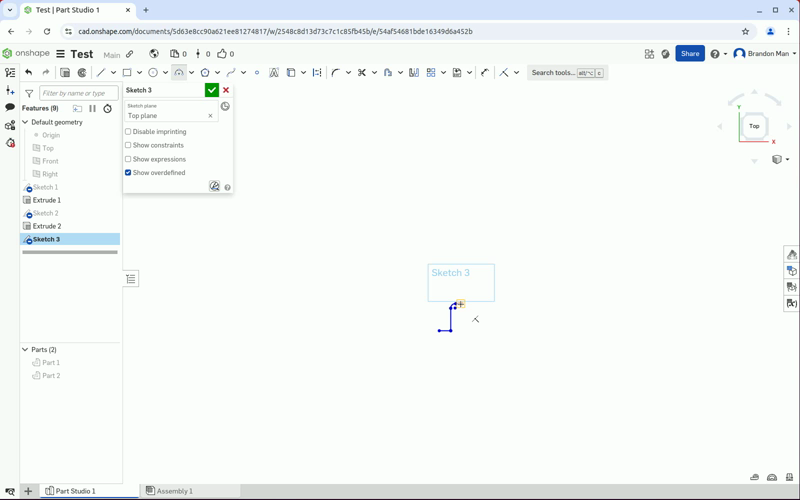
mouse_move(439, 282)
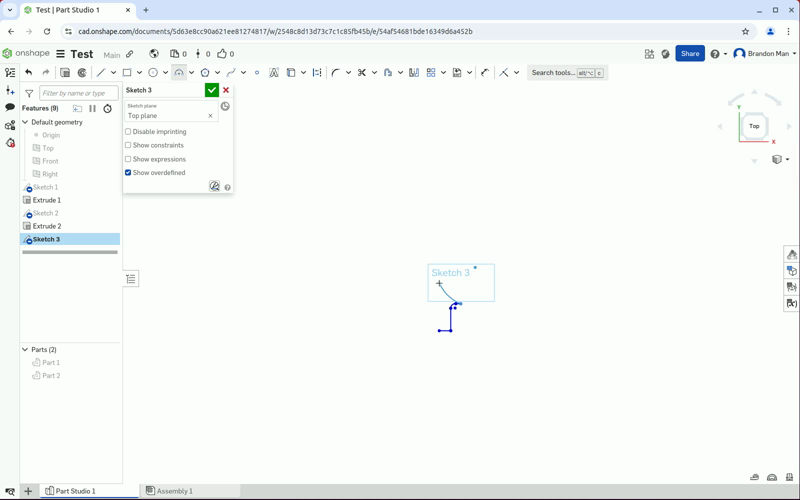
click(439, 282)
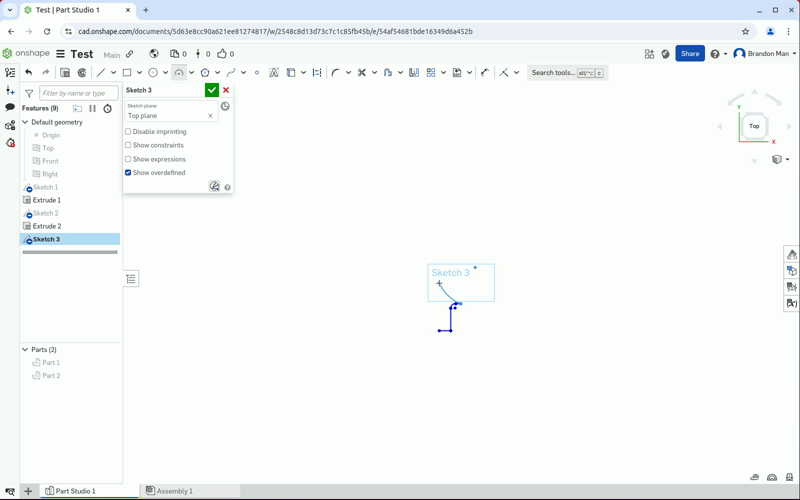
mouse_move(475, 267)
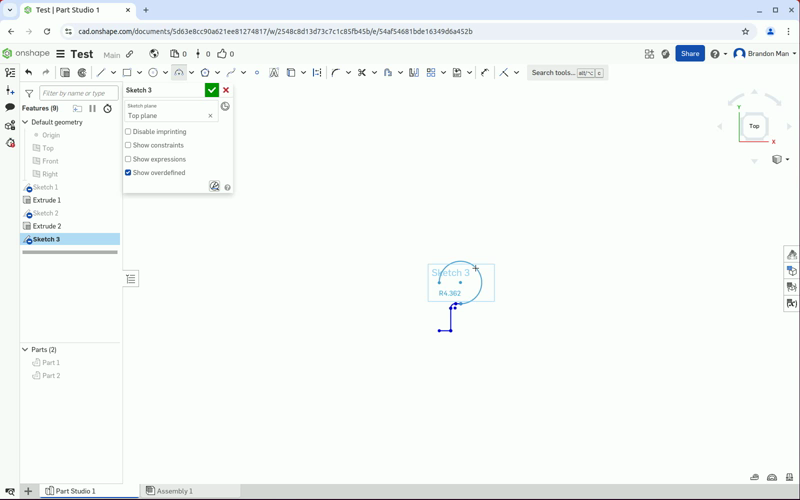
click(475, 267)
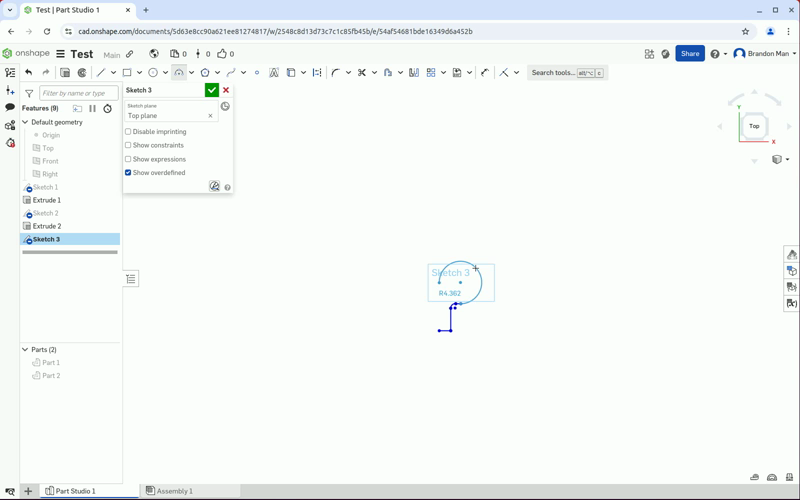
key_up(shift)
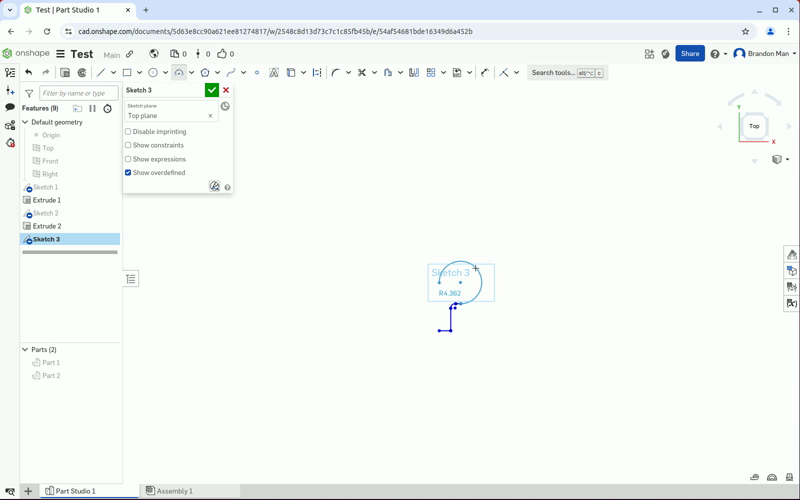
key(esc)
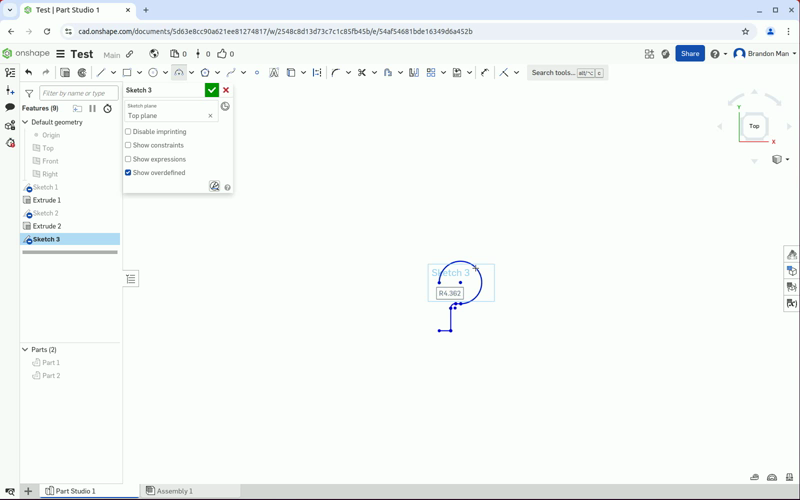
key(l)
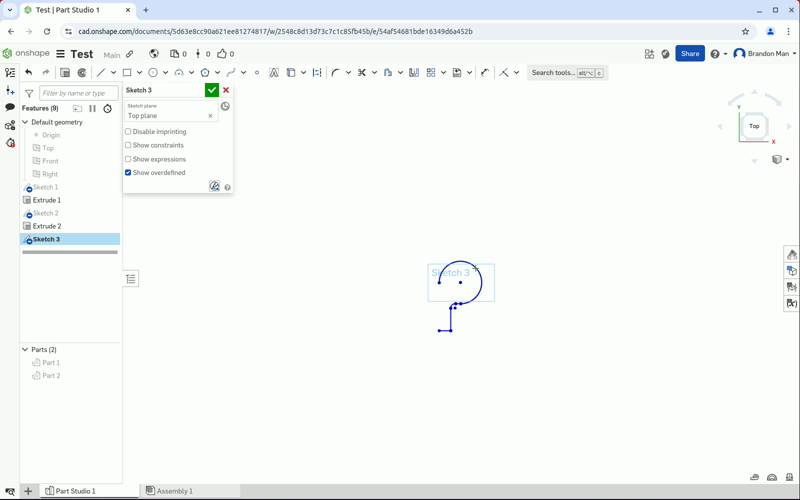
mouse_move(439, 282)
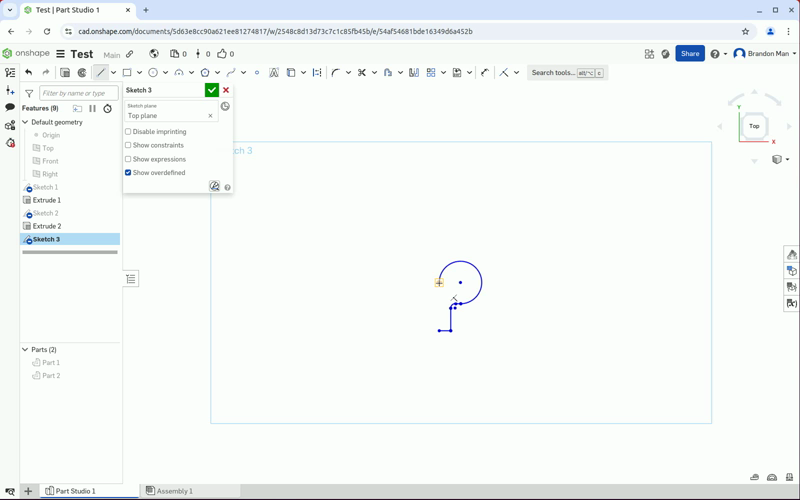
click(439, 282)
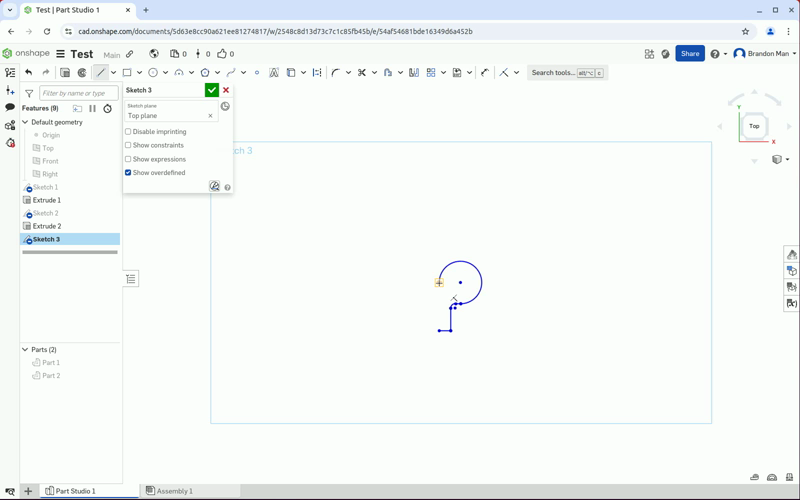
mouse_move(469, 282)
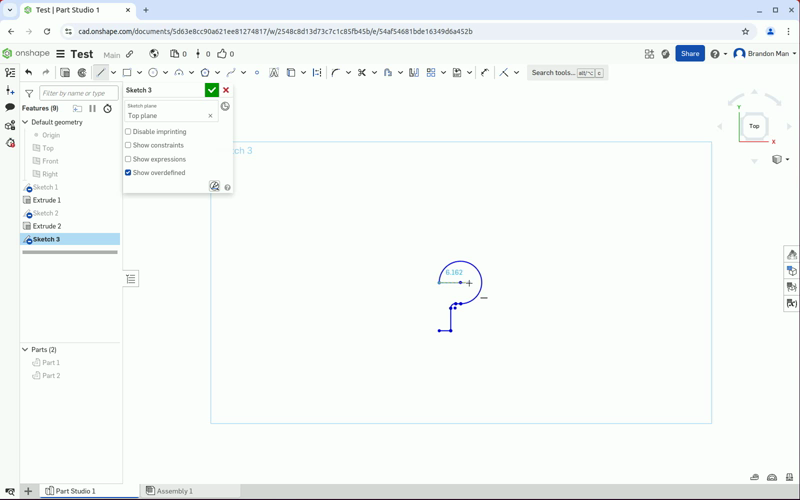
key_down(shift)
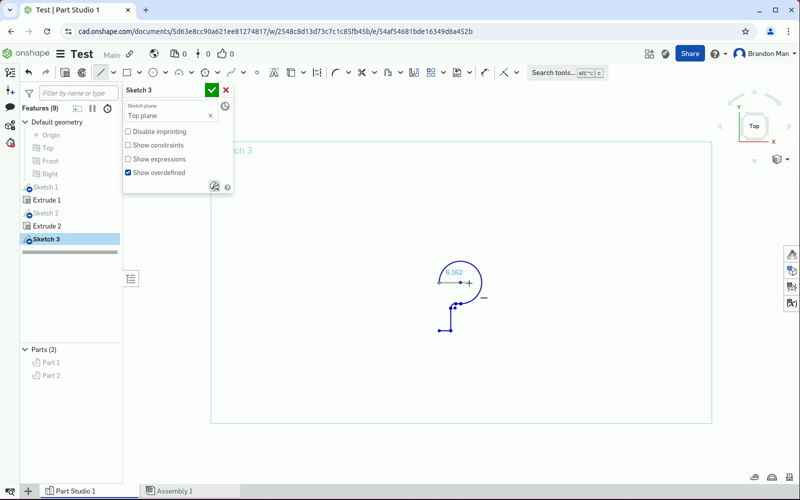
mouse_move(439, 330)
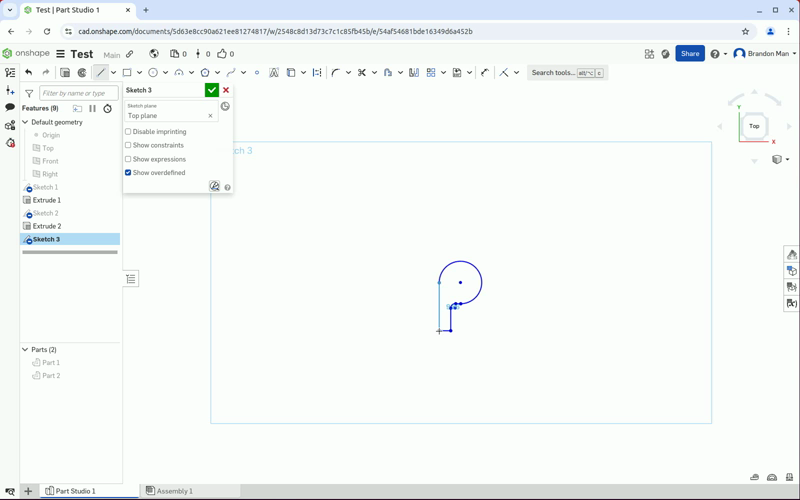
key_up(shift)
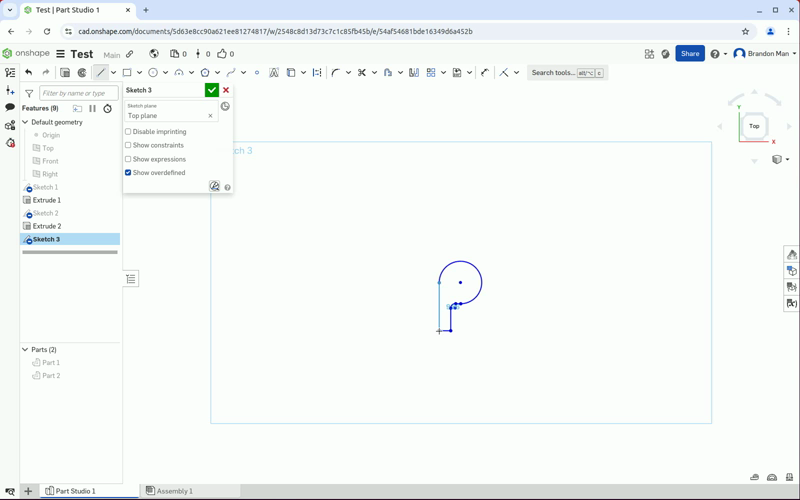
click(439, 330)
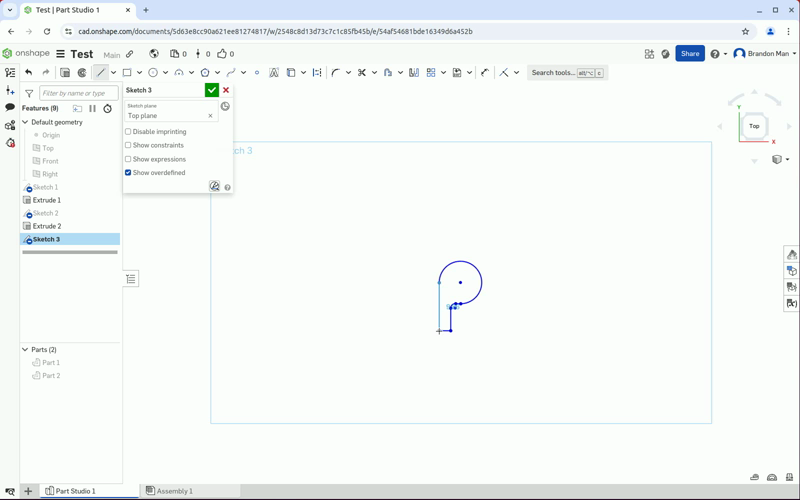
key(esc)
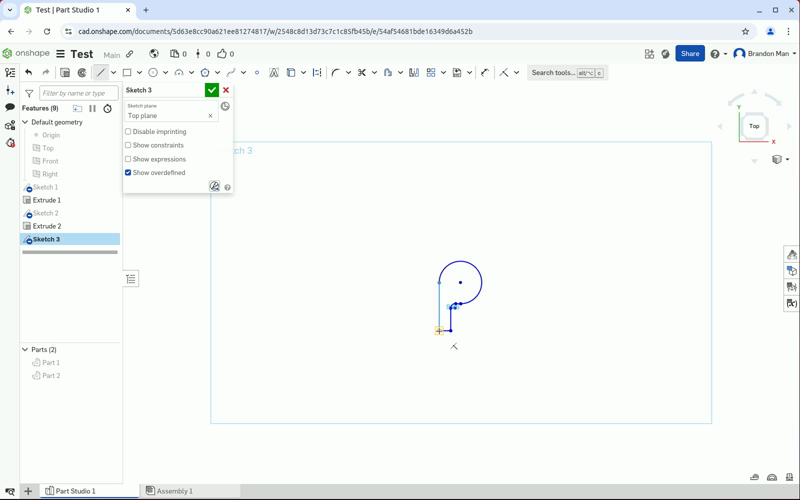
key(c)
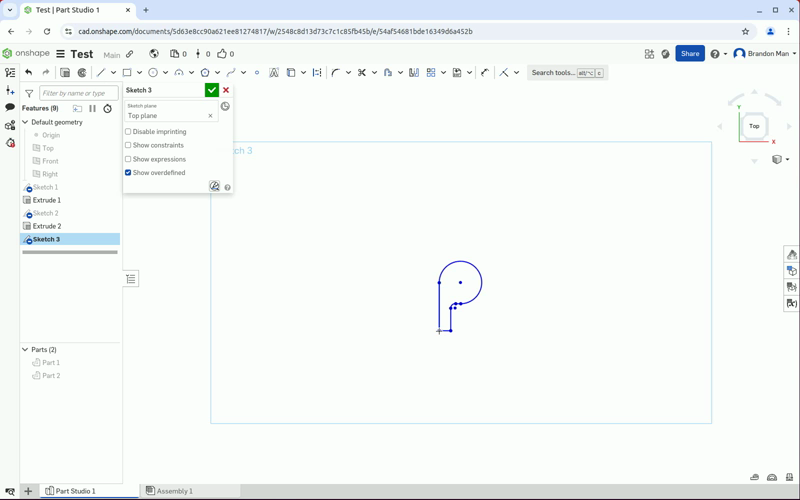
key_down(shift)
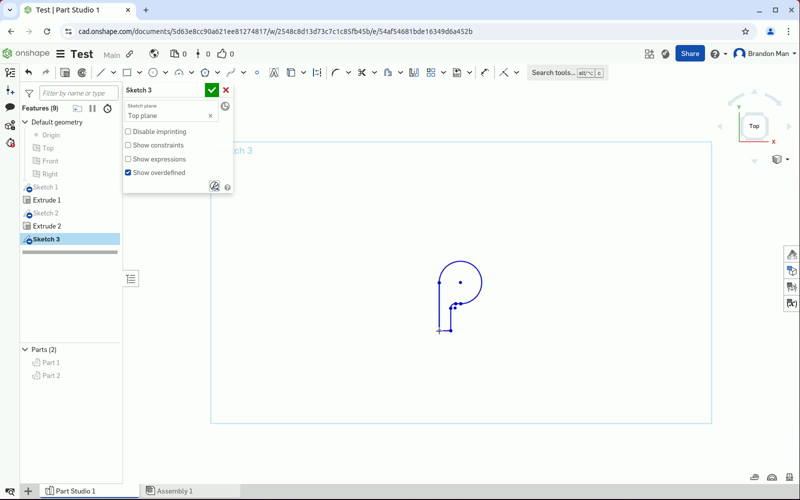
mouse_move(460, 282)
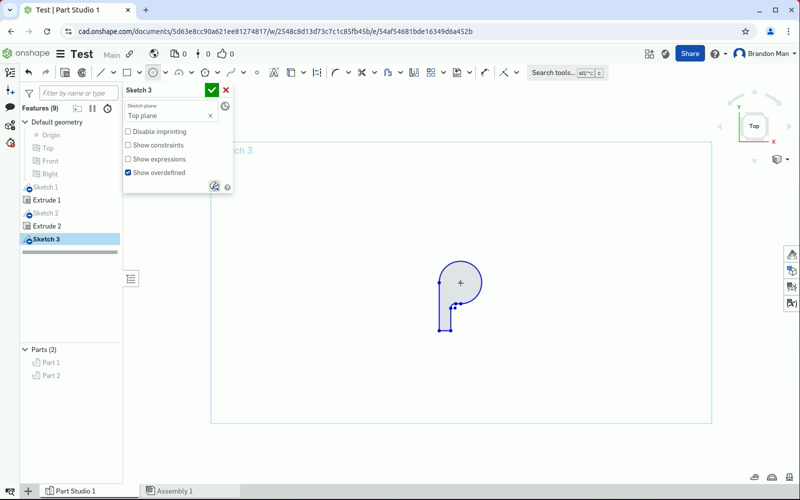
click(460, 282)
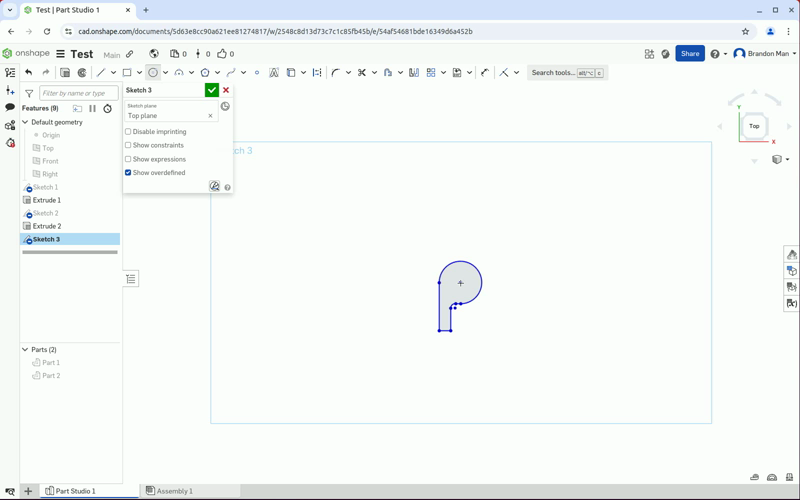
key_up(shift)
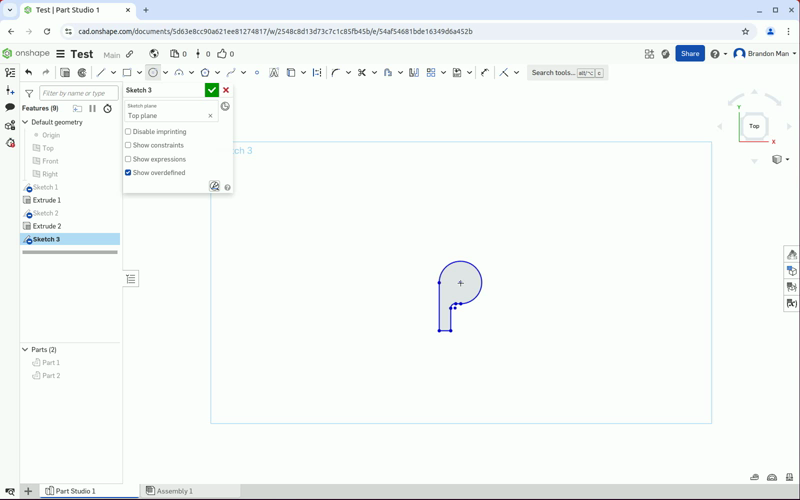
mouse_move(470, 282)
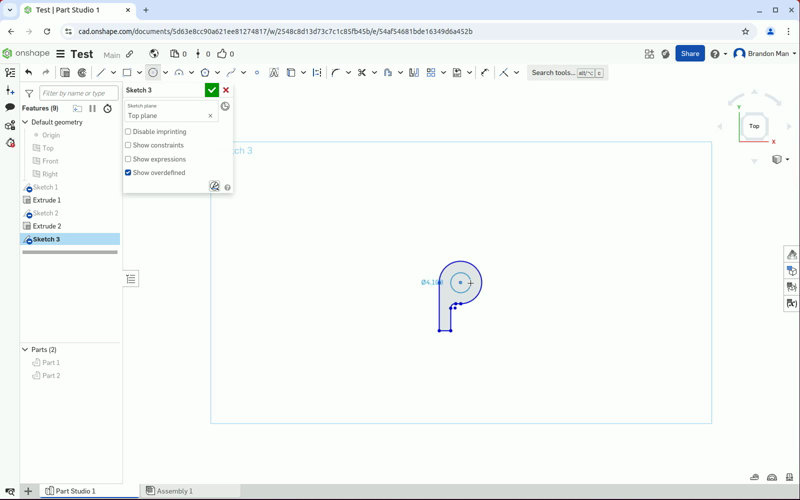
click(470, 282)
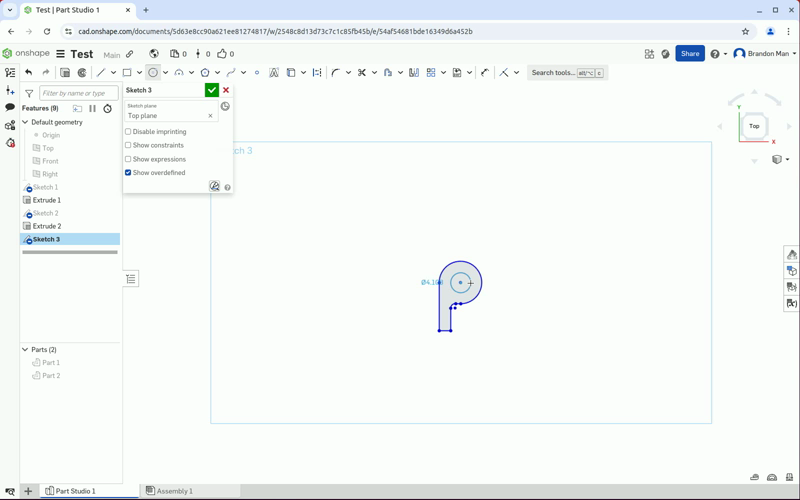
key(esc)
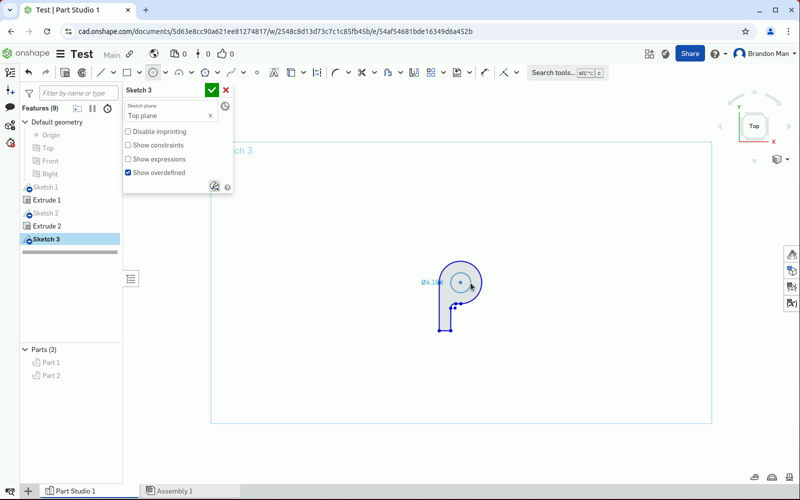
mouse_move(448, 273)
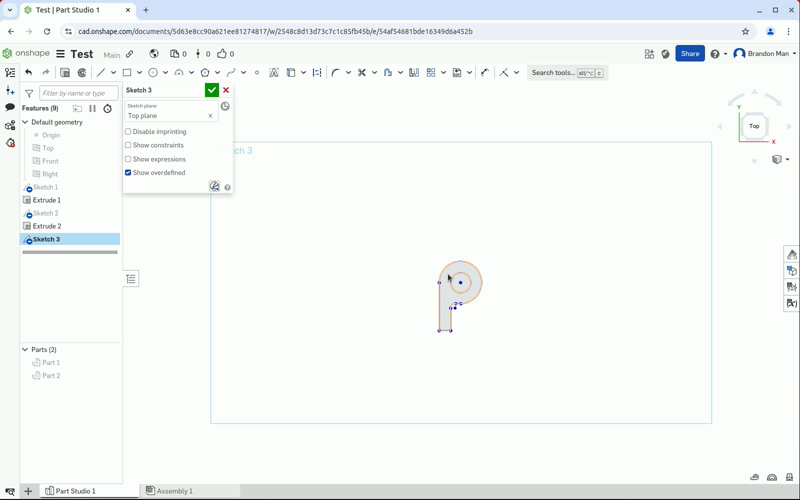
scroll(6)
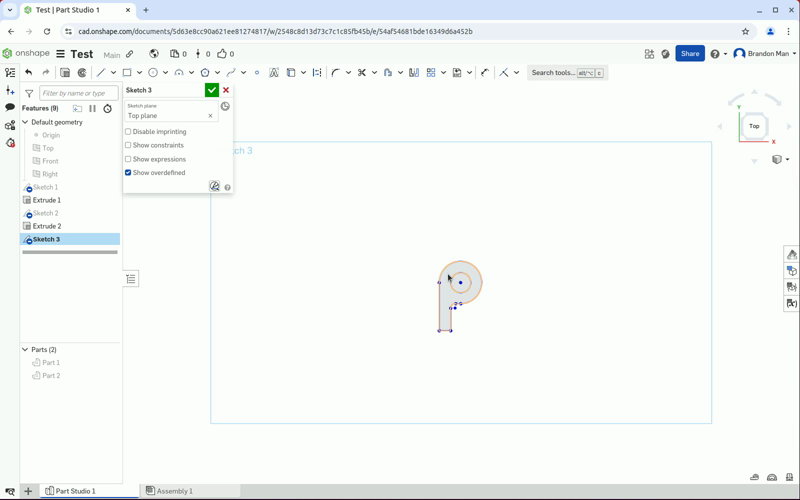
scroll(6)
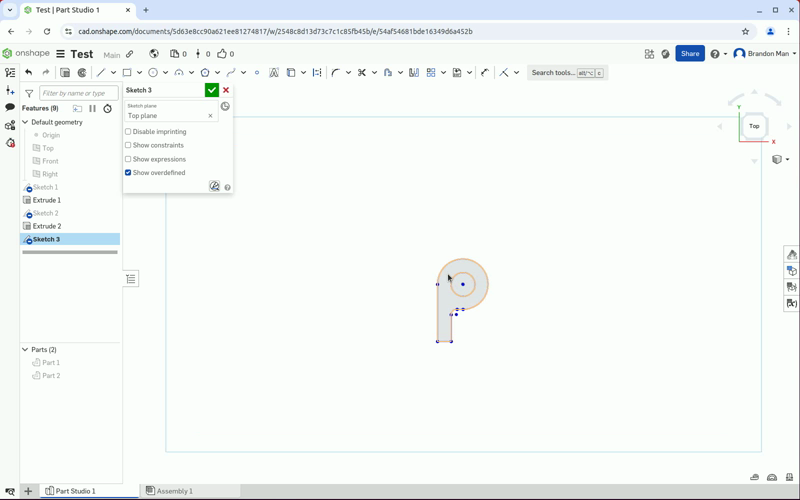
scroll(6)
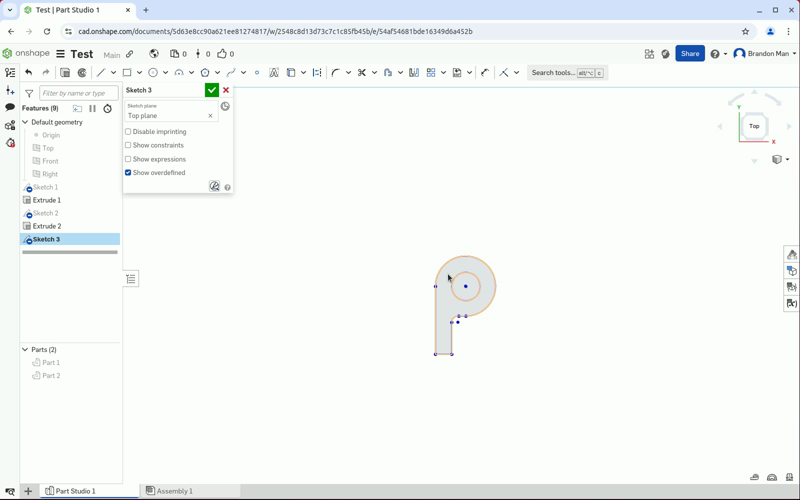
scroll(6)
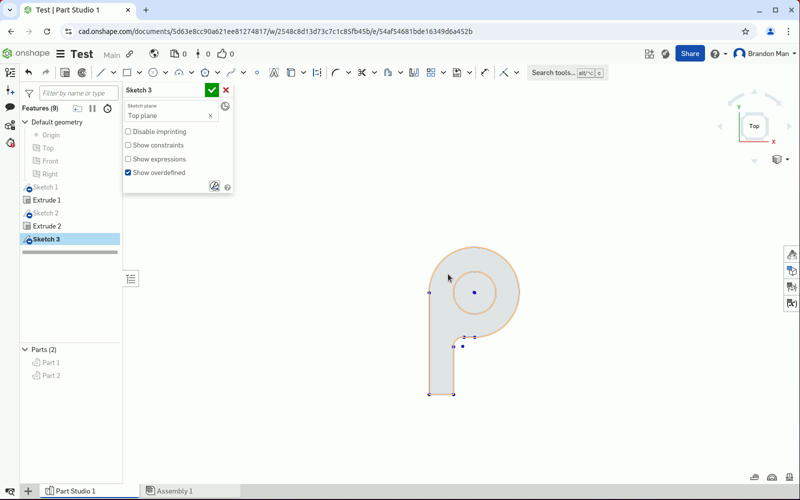
scroll(6)
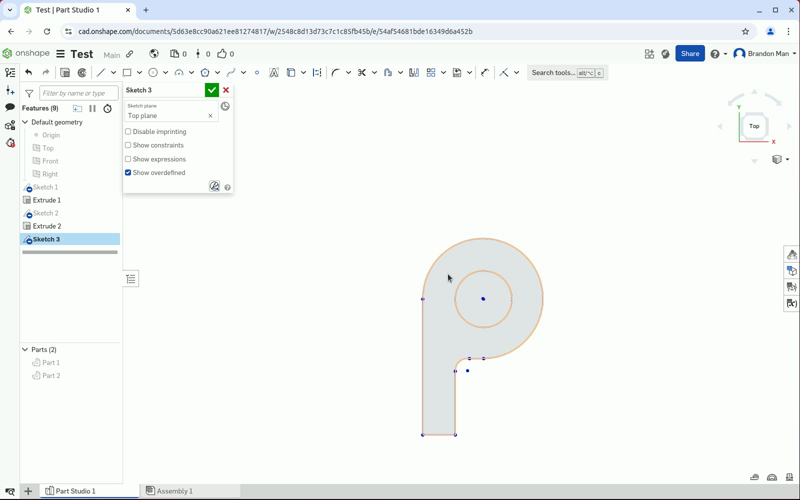
scroll(6)
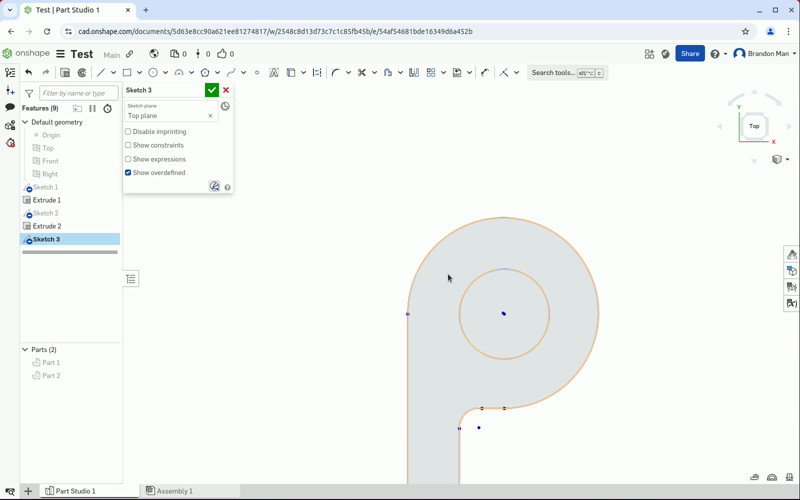
scroll(6)
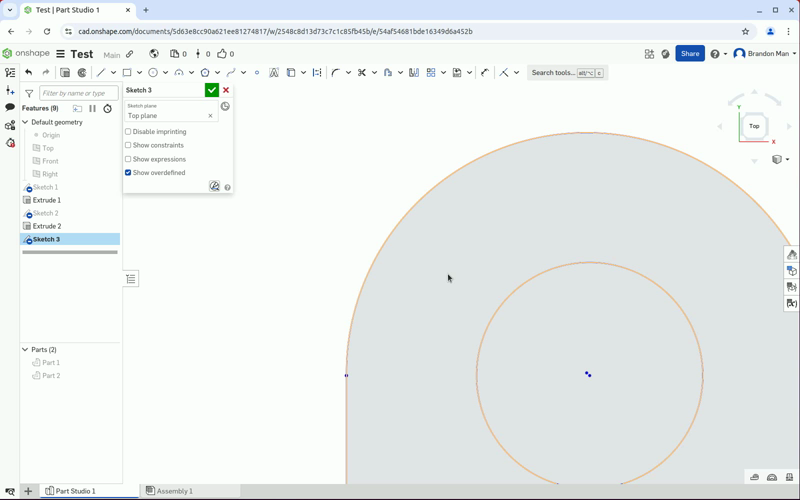
click(448, 273)
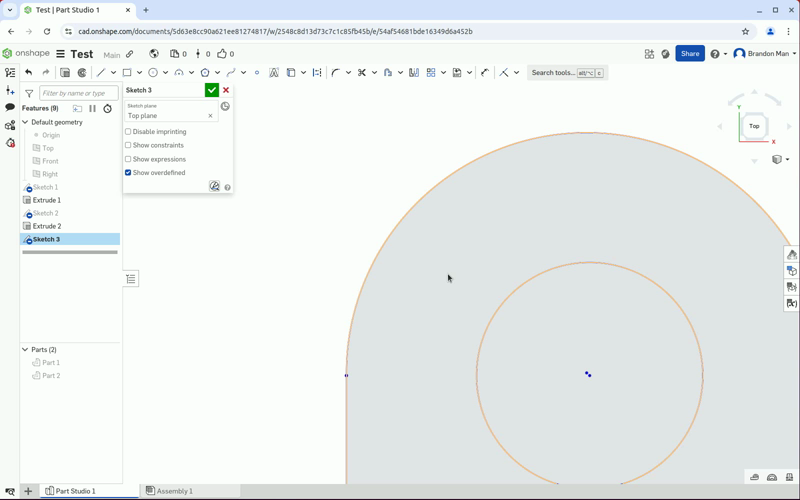
scroll(-6)
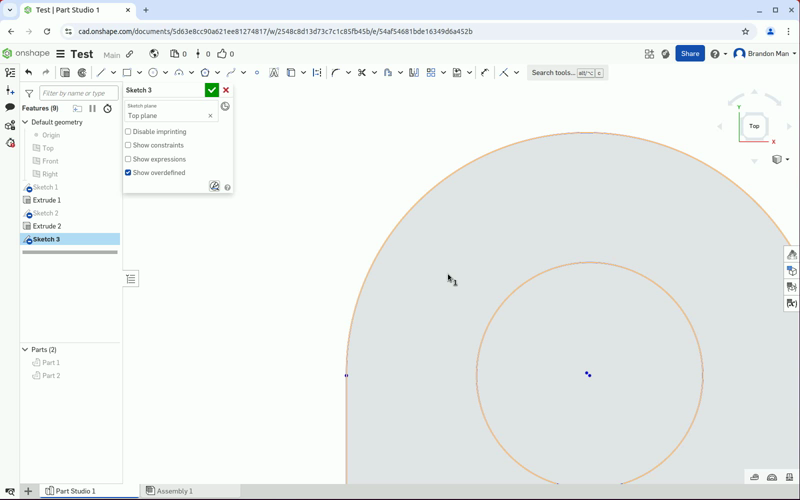
scroll(-6)
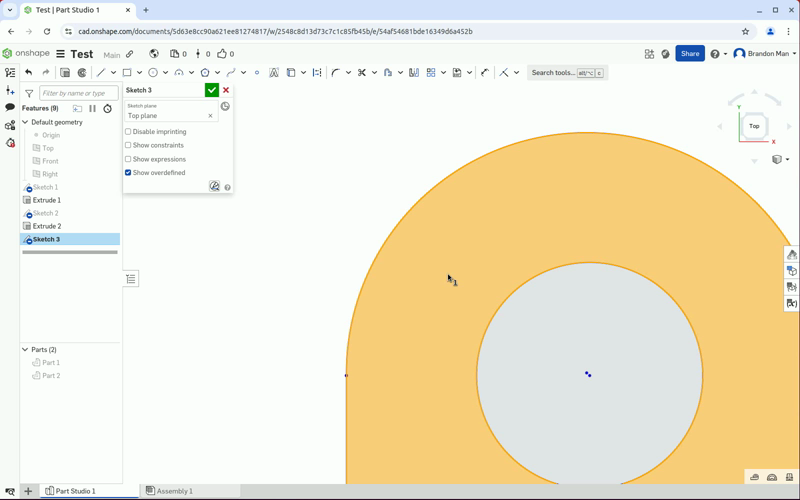
scroll(-6)
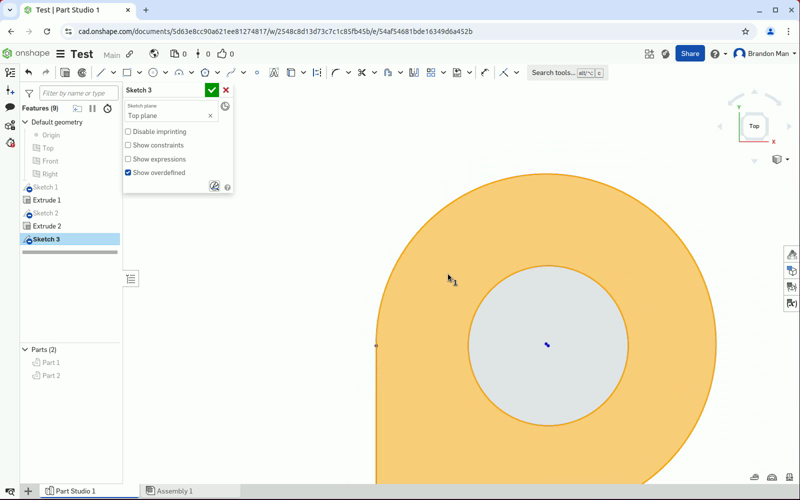
scroll(-6)
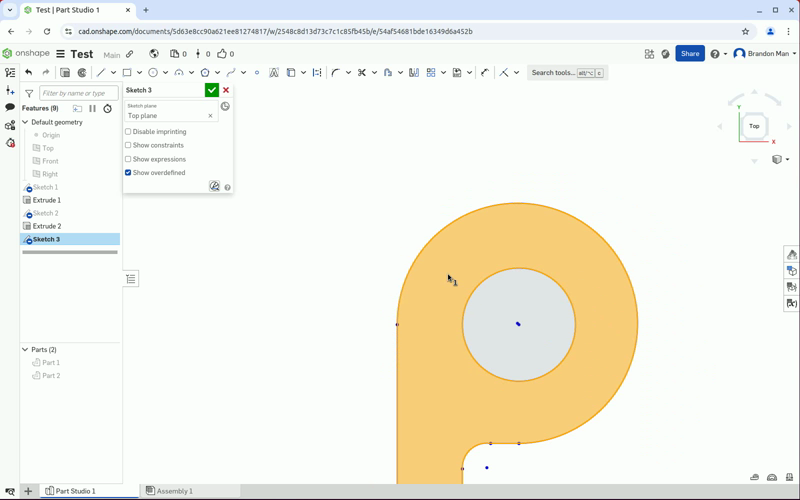
scroll(-6)
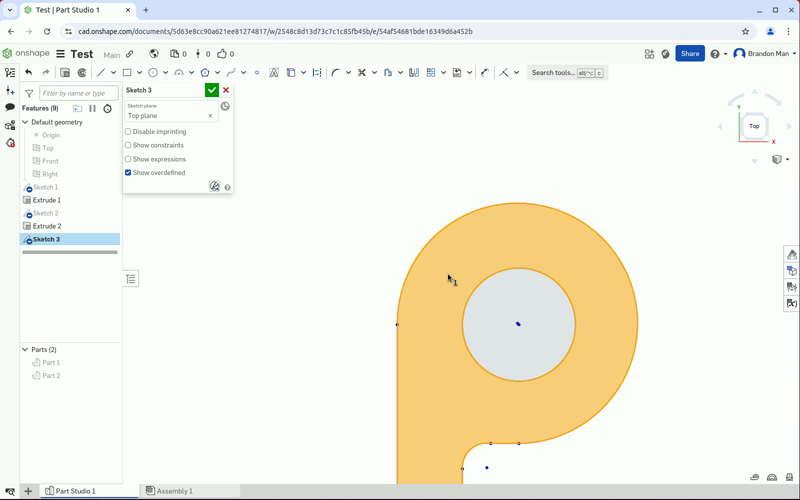
scroll(-6)
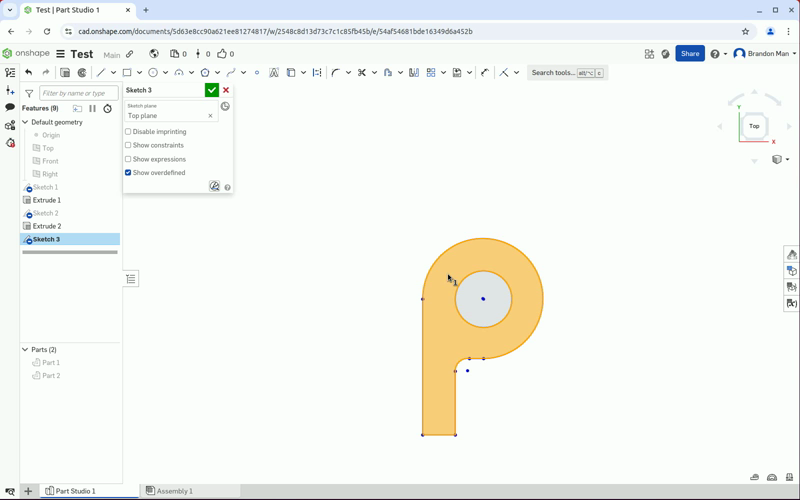
scroll(-6)
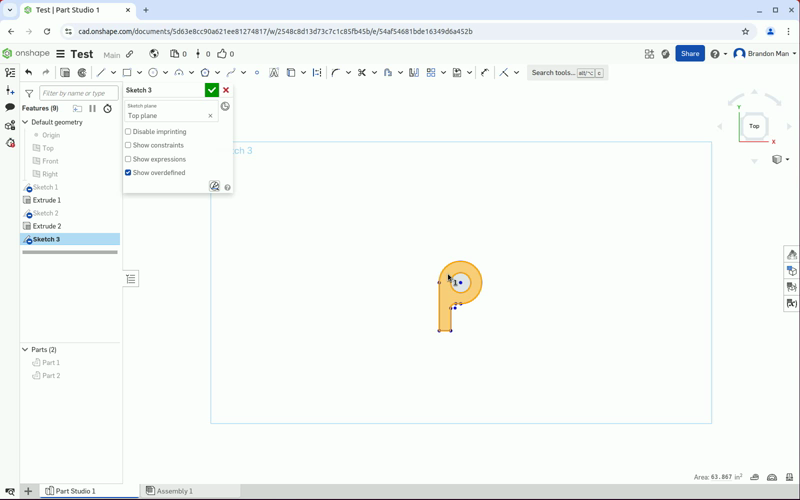
mouse_move(73, 352)
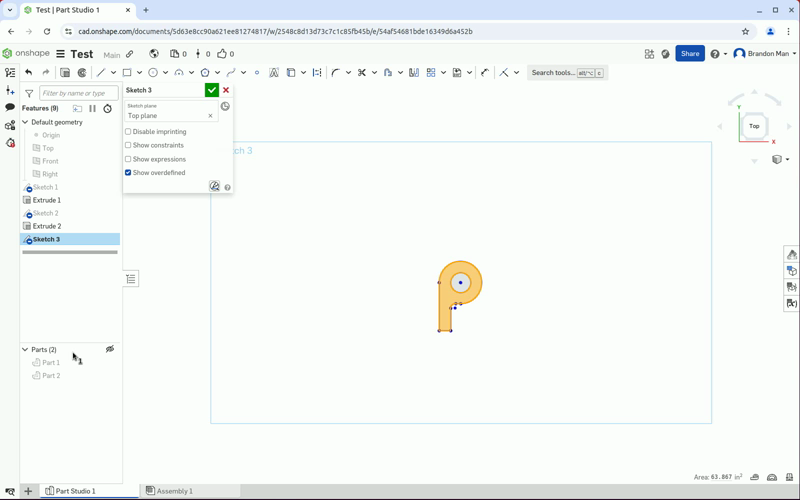
key(shift+y)
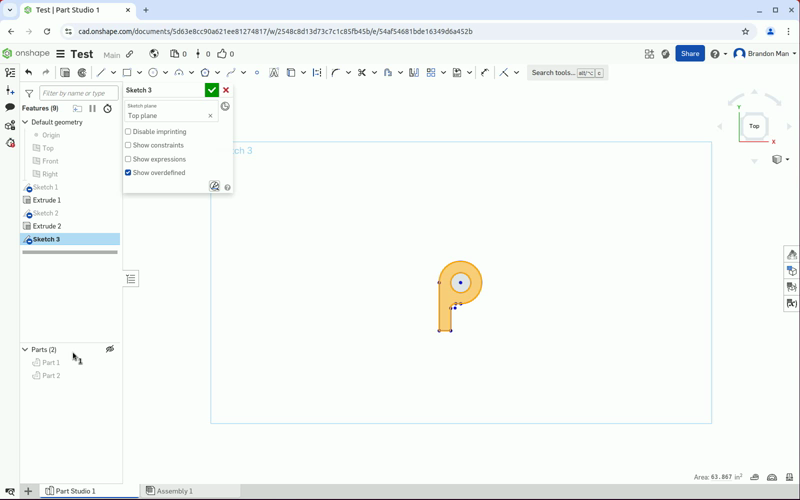
key(shift+e)
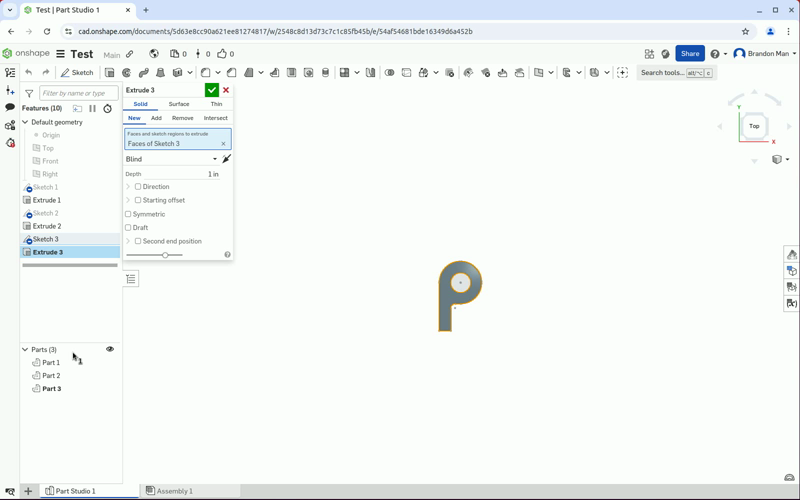
mouse_move(143, 106)
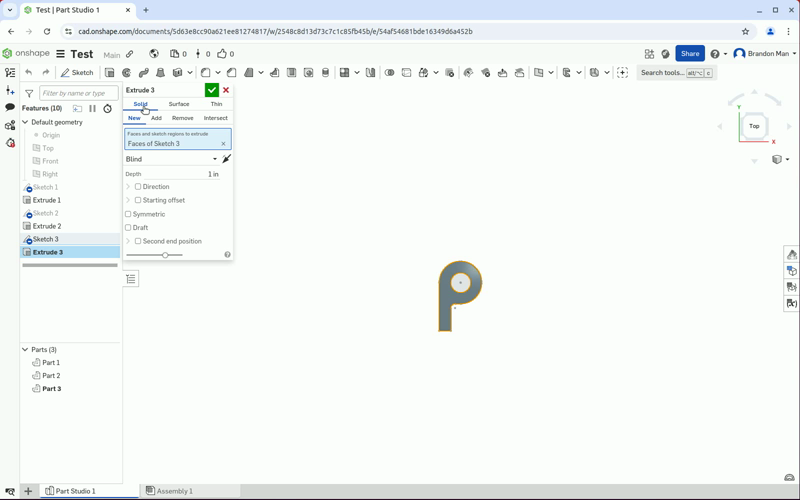
click(143, 106)
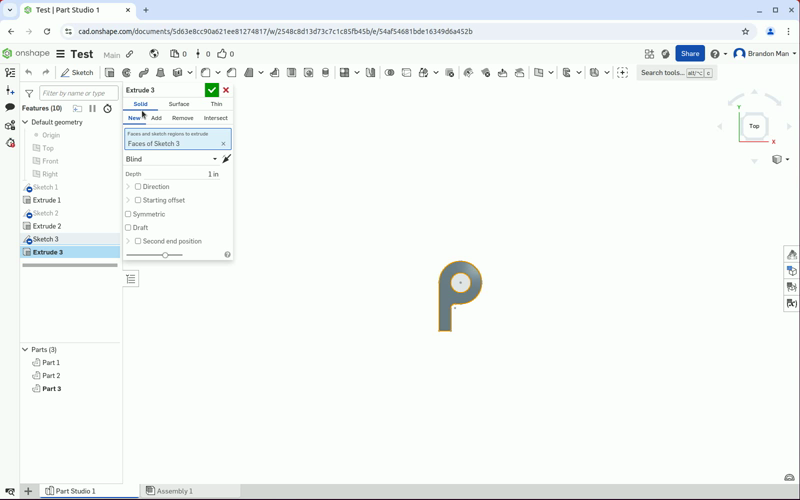
mouse_move(137, 120)
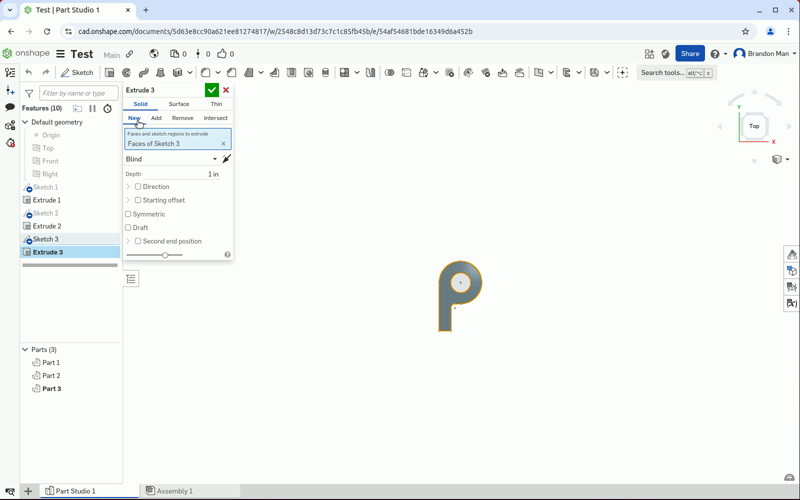
click(137, 120)
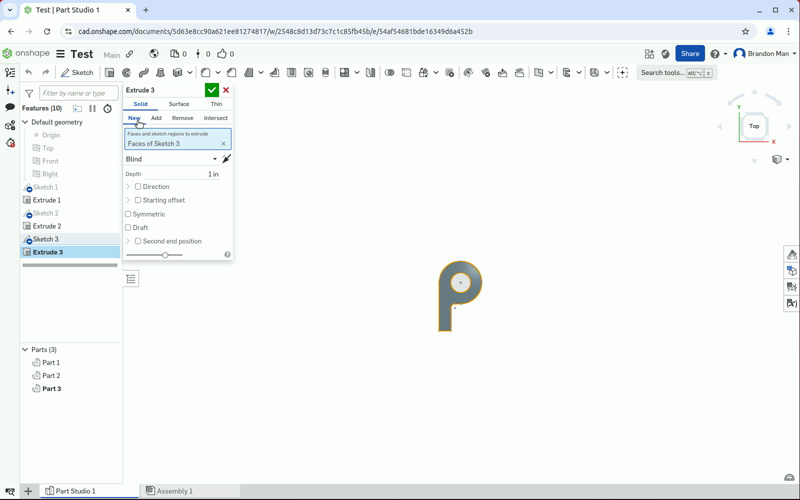
key(tab, 4)
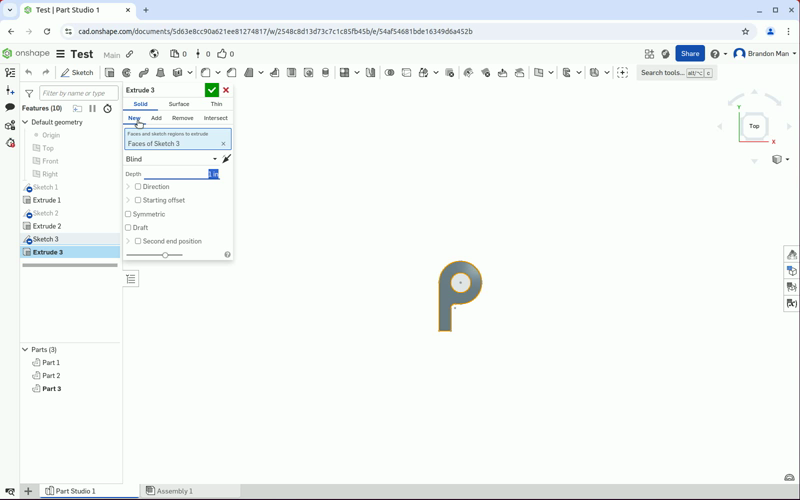
text(23.108)
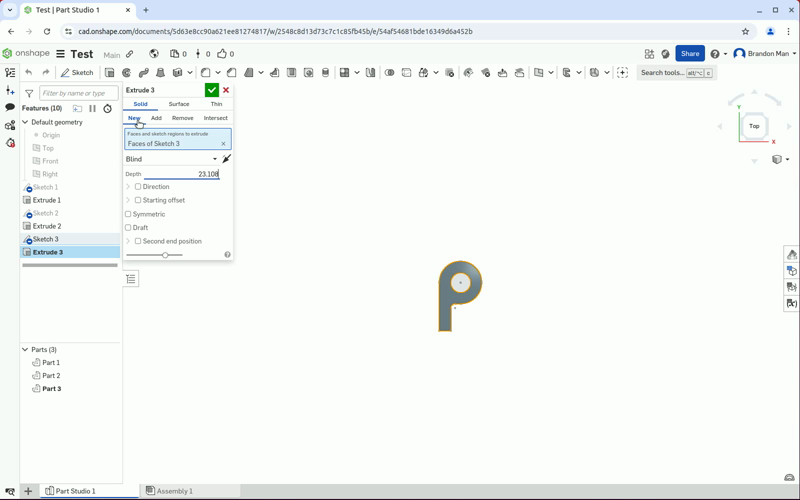
key(enter)
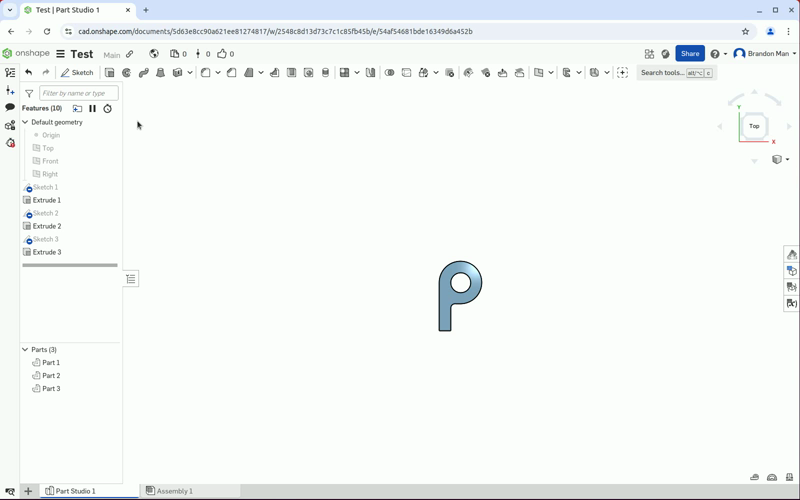
key(shift+h)
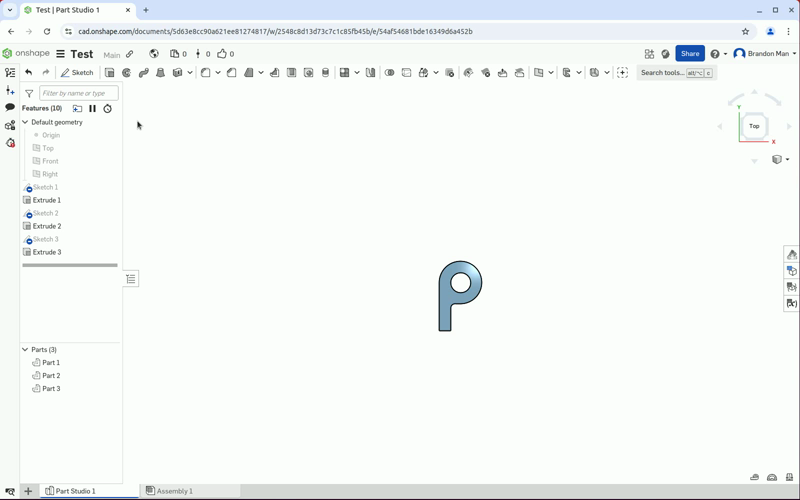
key(shift+h)
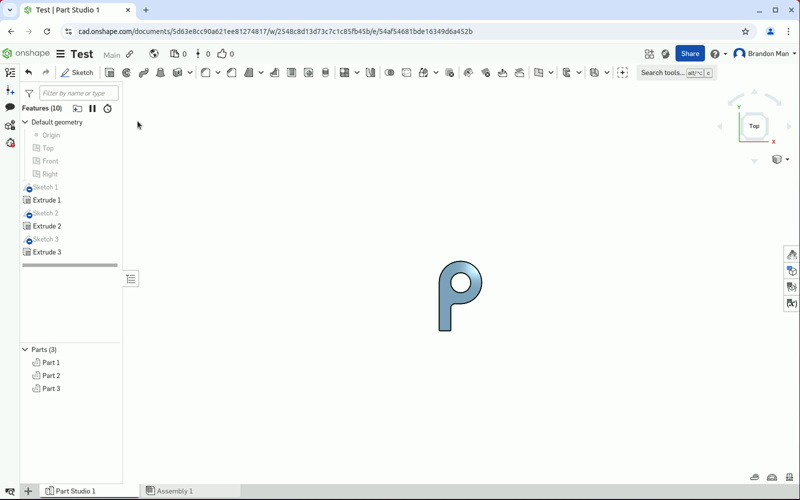
mouse_move(73, 189)
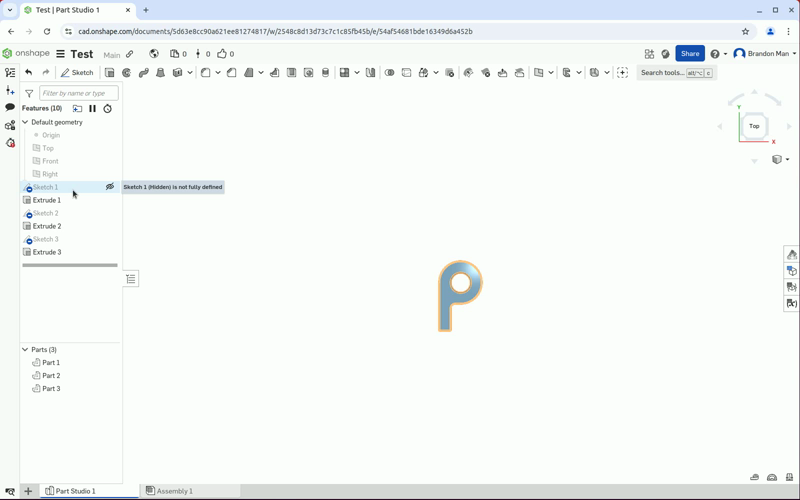
click(73, 189)
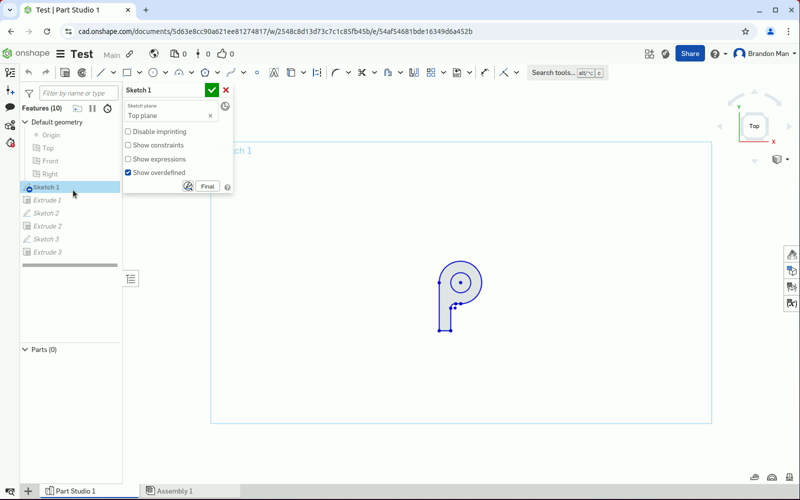
mouse_move(229, 92)
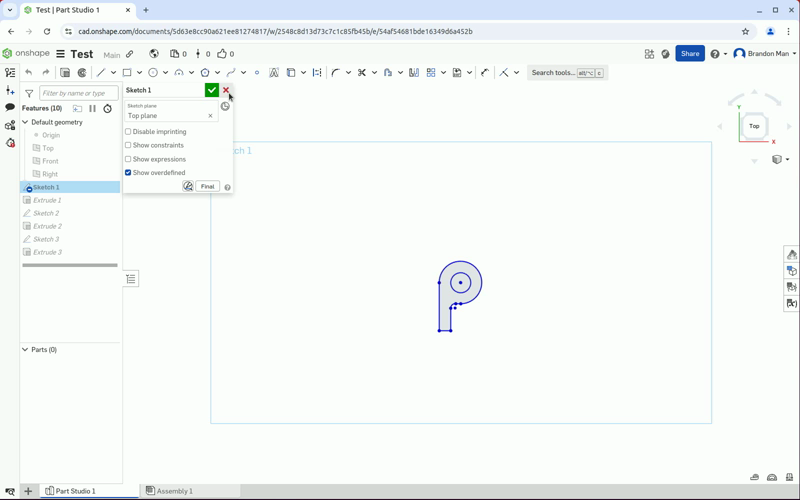
click(229, 92)
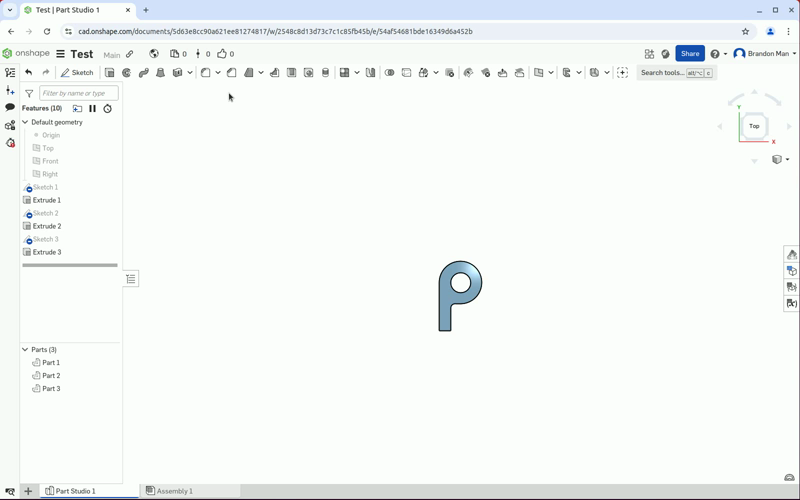
mouse_move(73, 352)
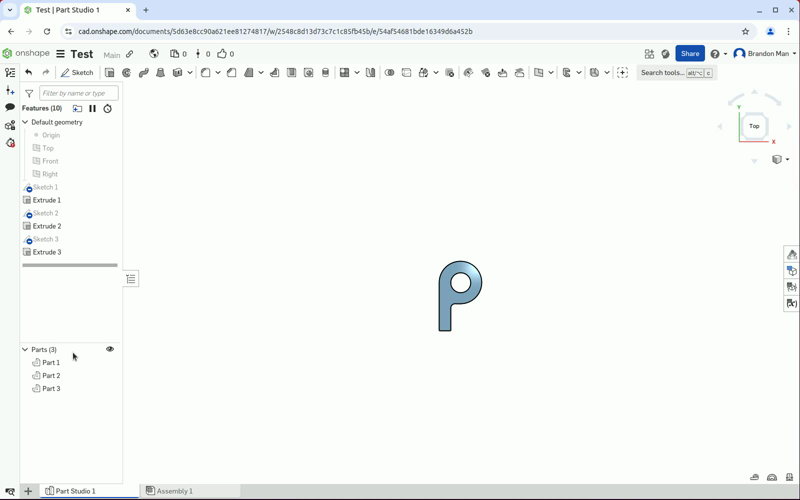
key(y)
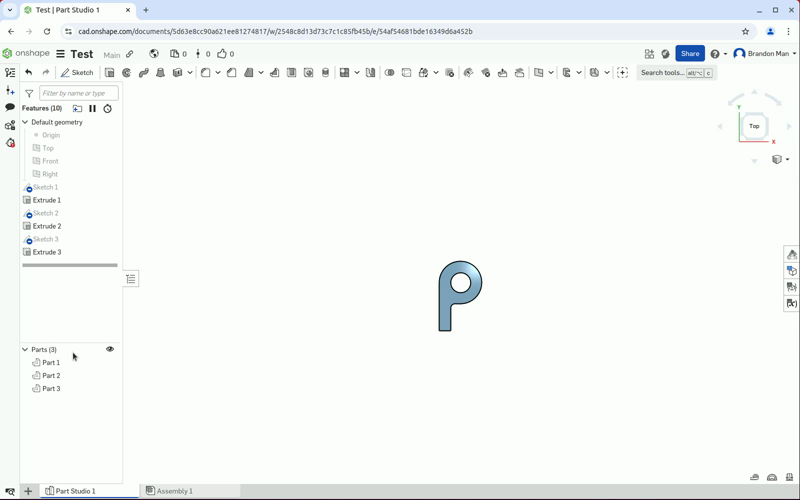
key(shift+p)
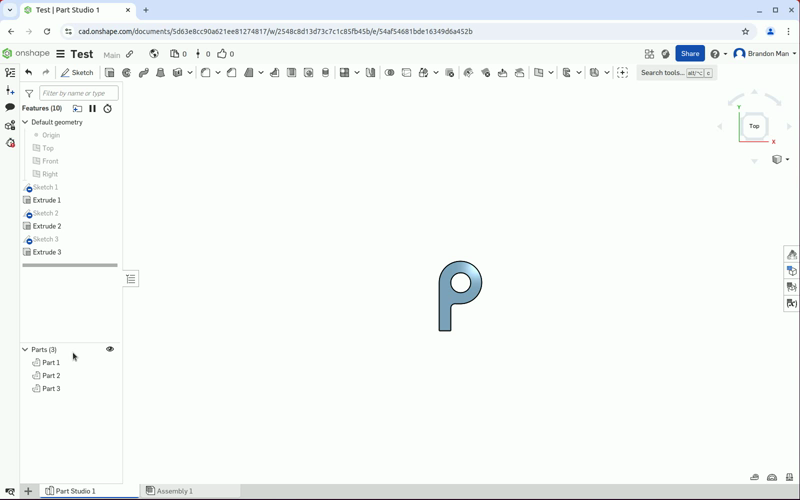
key(space)
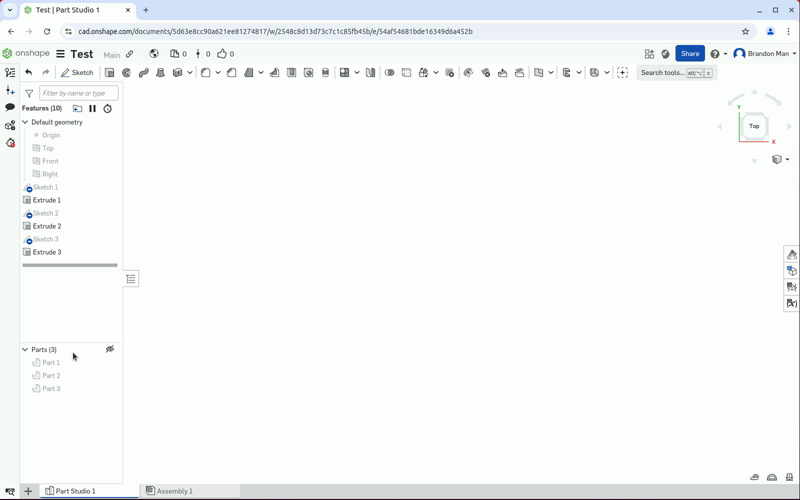
key_down(shift)
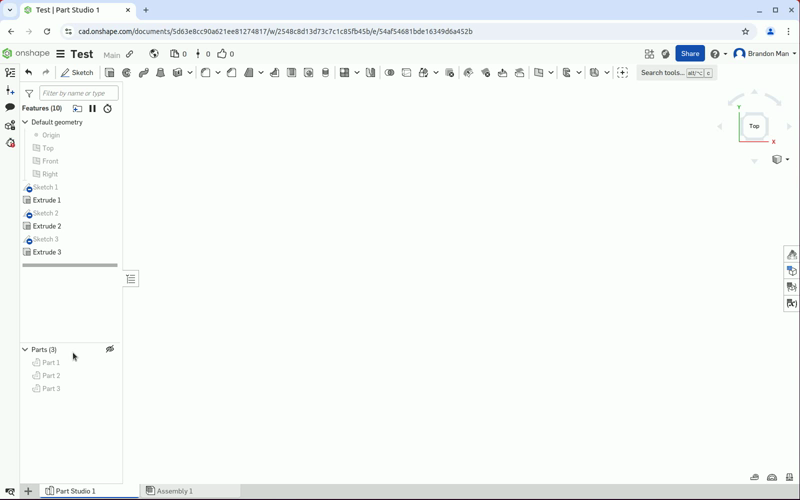
key(up)
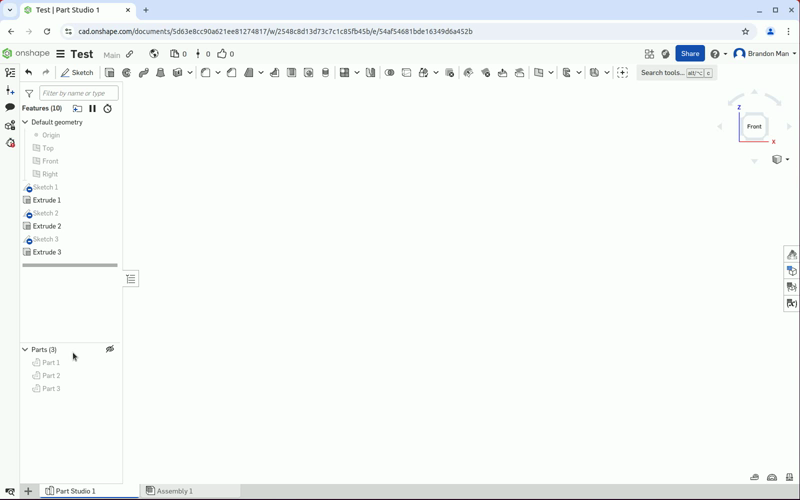
key_up(shift)
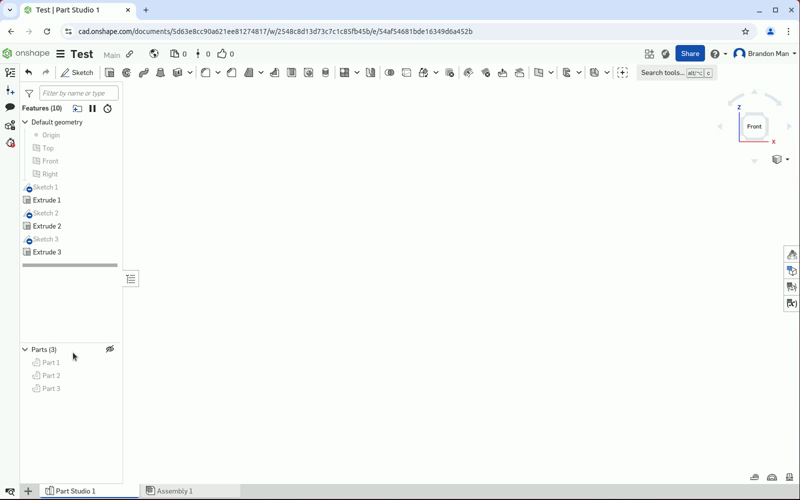
key(space)
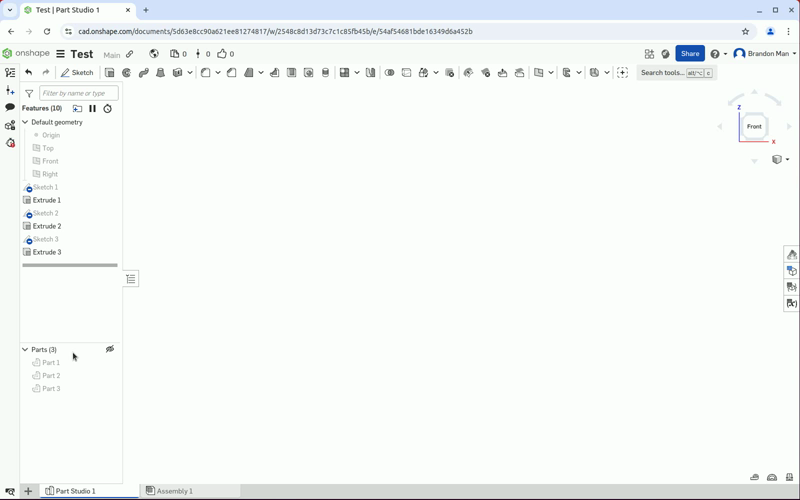
key_down(shift)
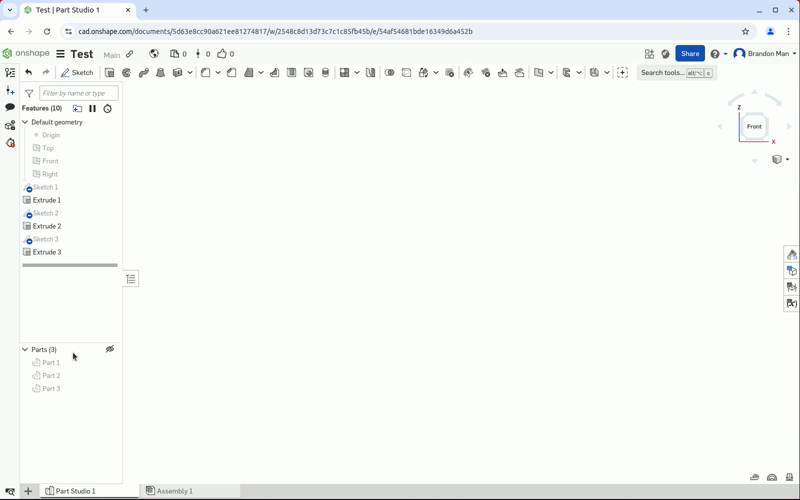
key(left)
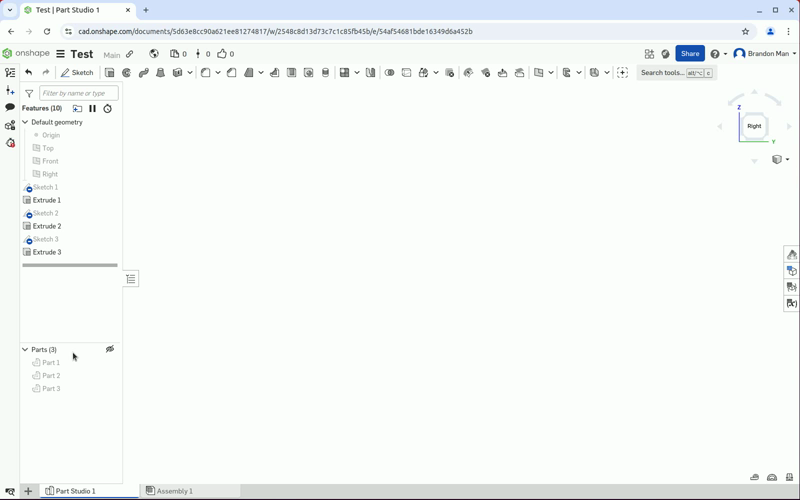
key_up(shift)
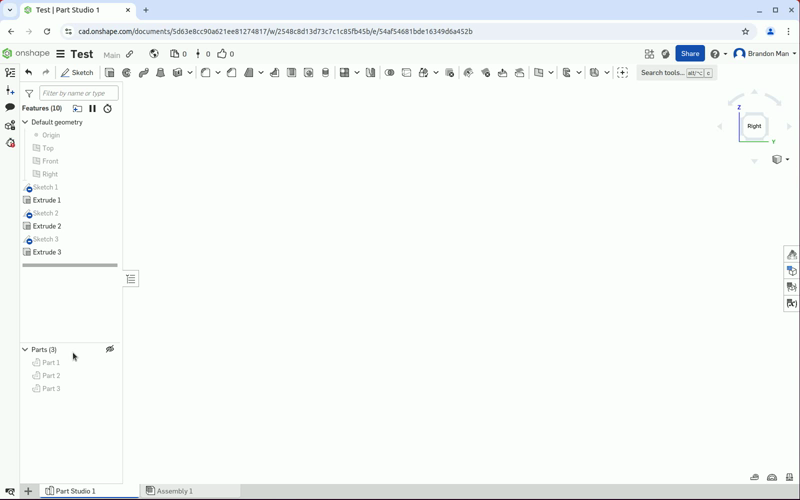
mouse_move(73, 352)
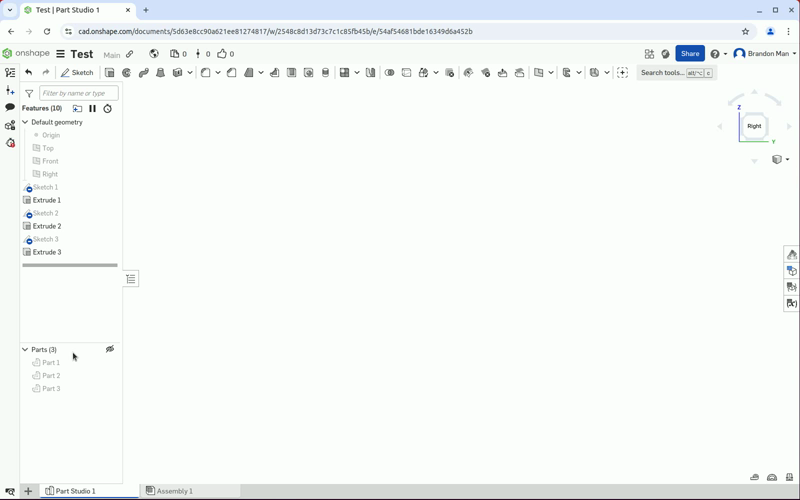
key(shift+y)
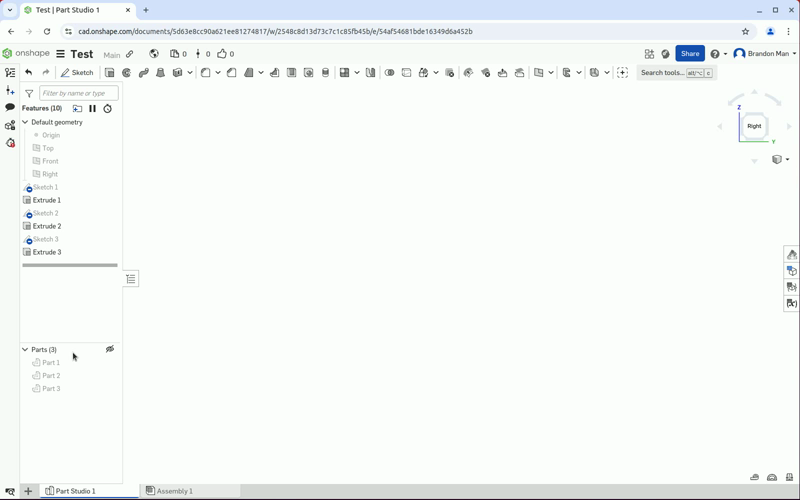
key(shift+s)
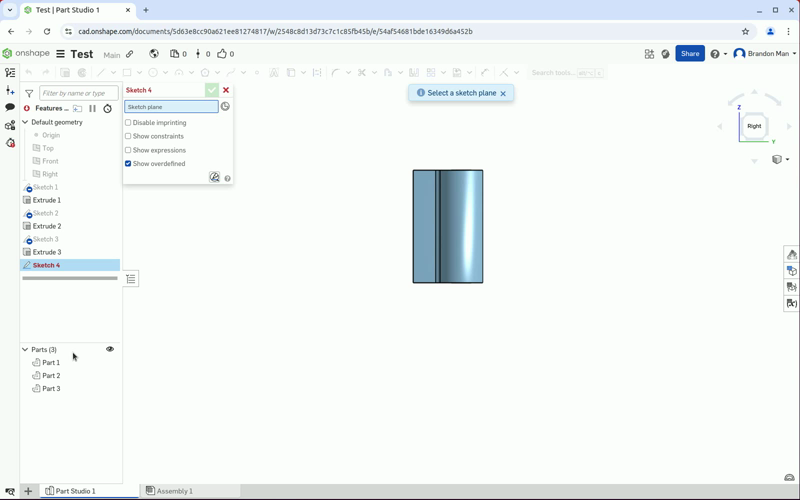
mouse_move(73, 176)
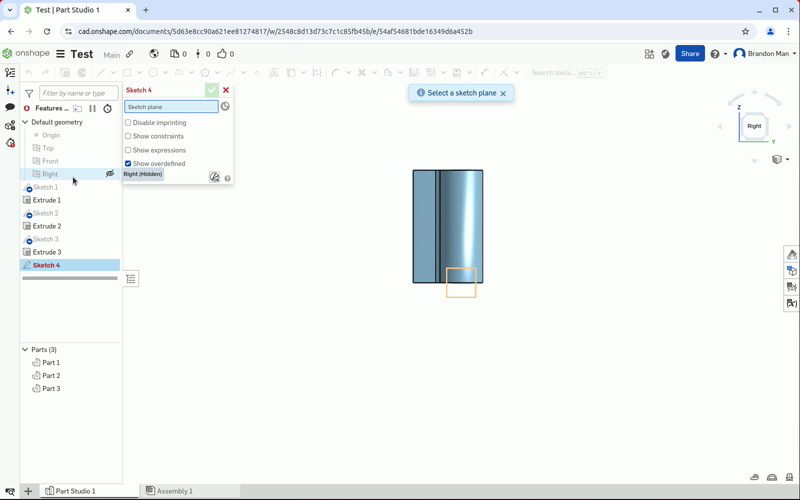
click(73, 176)
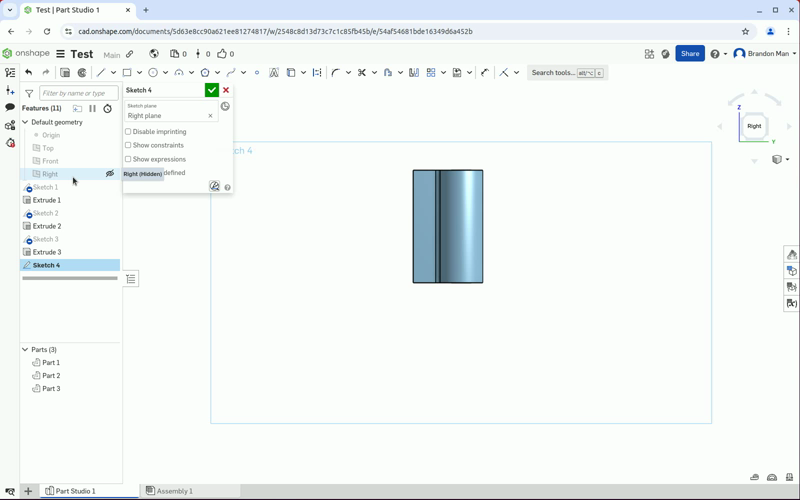
mouse_move(73, 352)
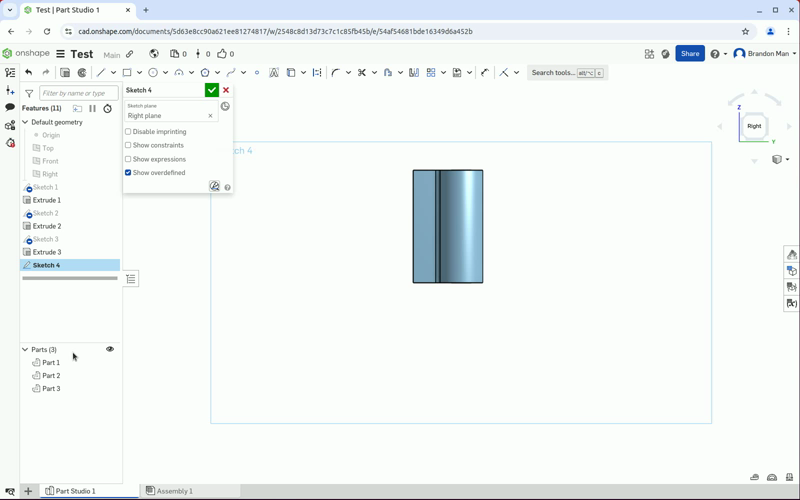
key(y)
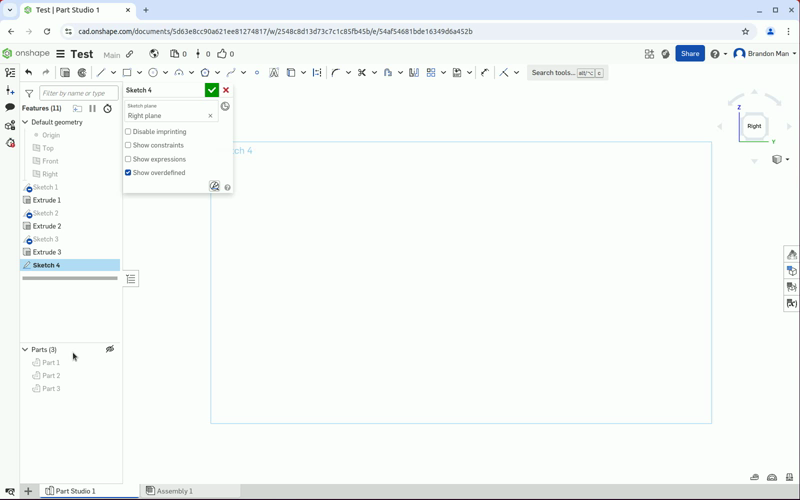
key(c)
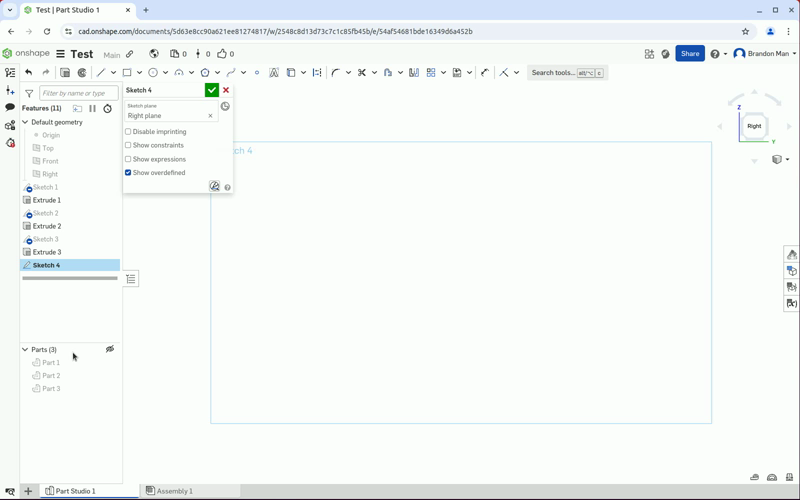
key_down(shift)
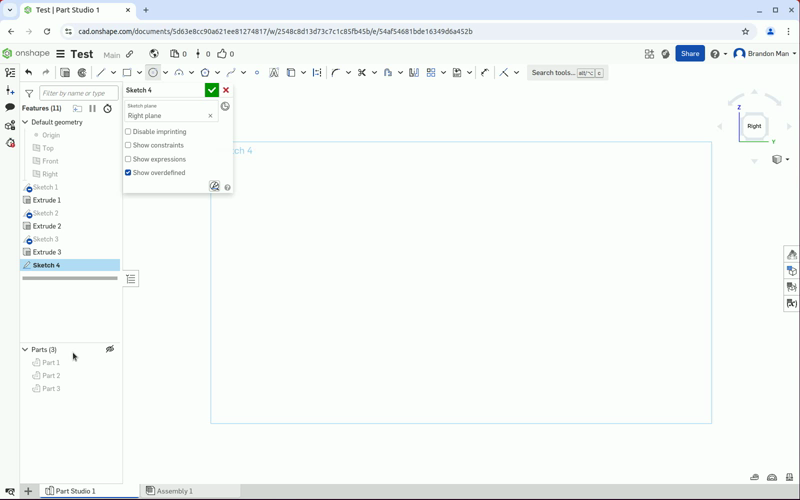
mouse_move(461, 254)
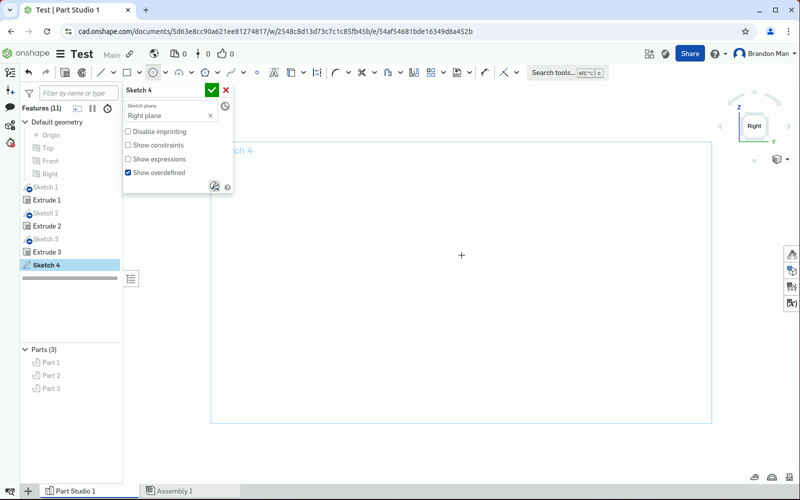
click(461, 254)
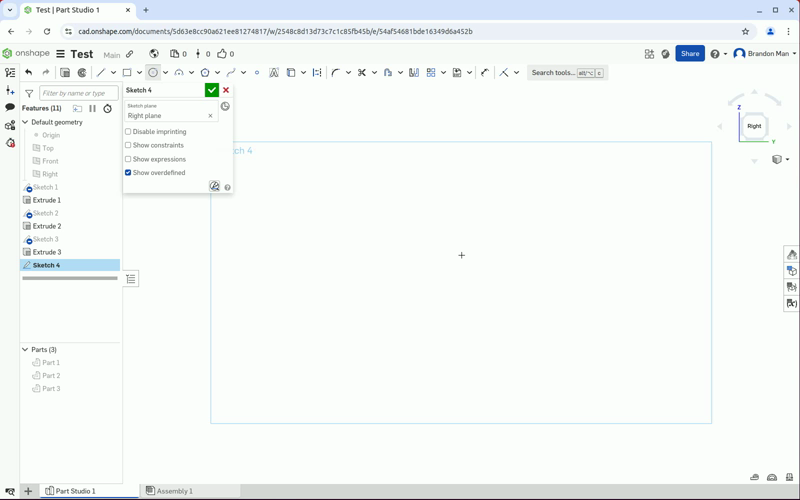
key_up(shift)
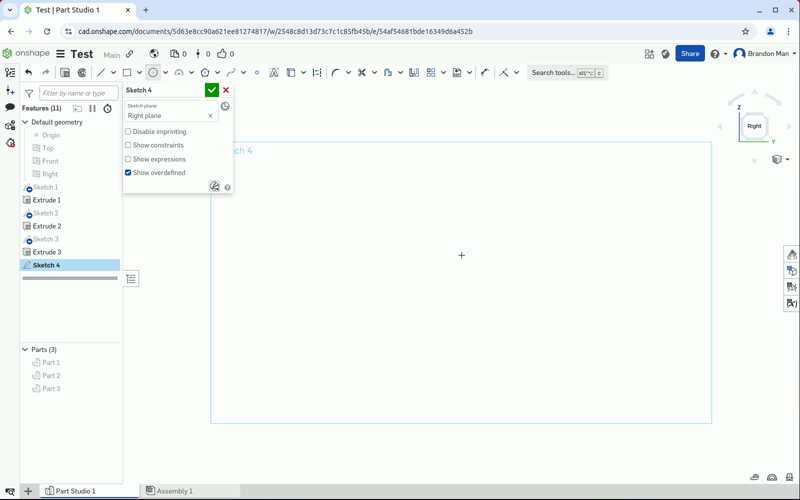
mouse_move(465, 254)
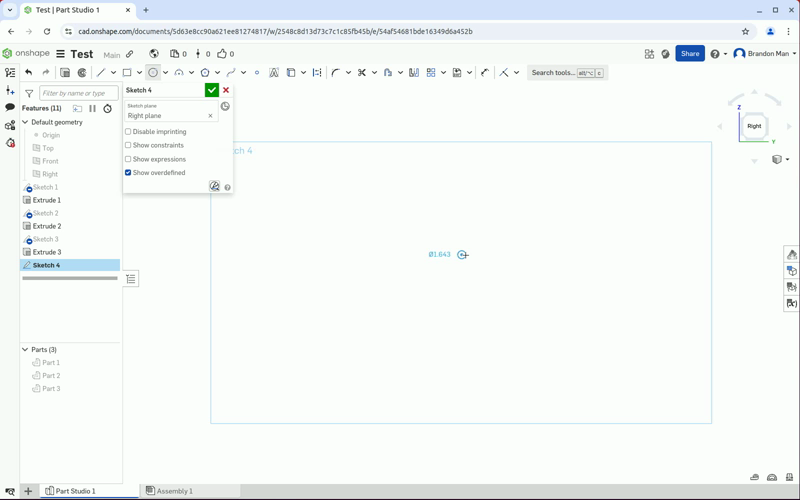
click(465, 254)
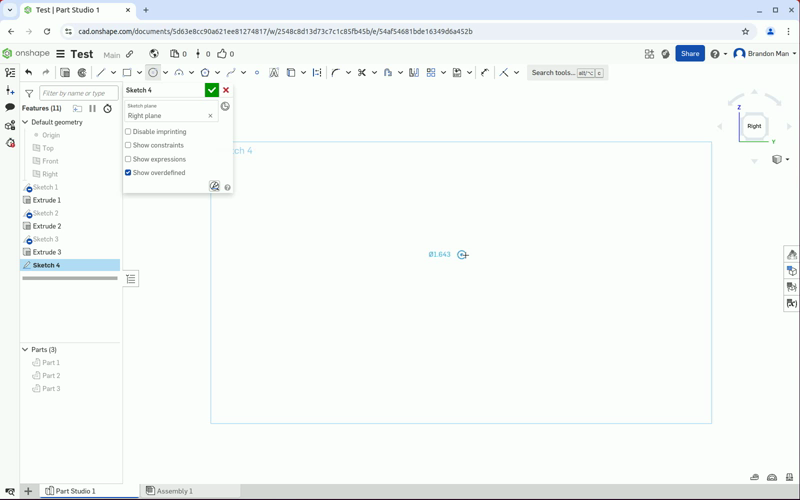
key(esc)
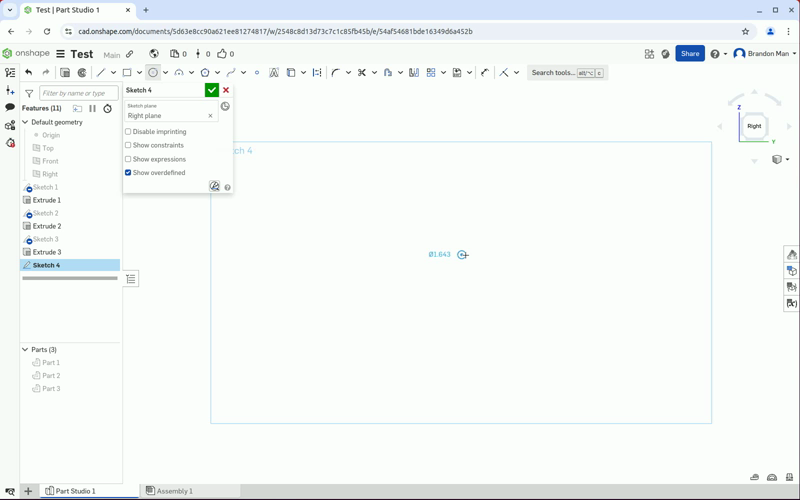
mouse_move(461, 251)
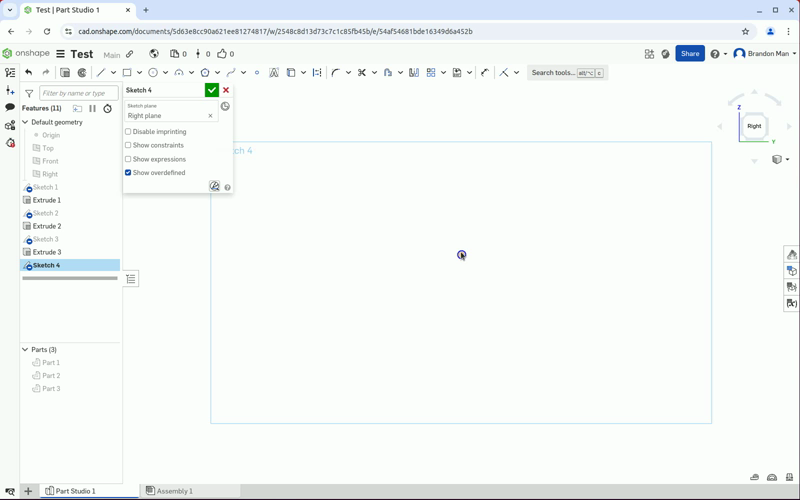
scroll(6)
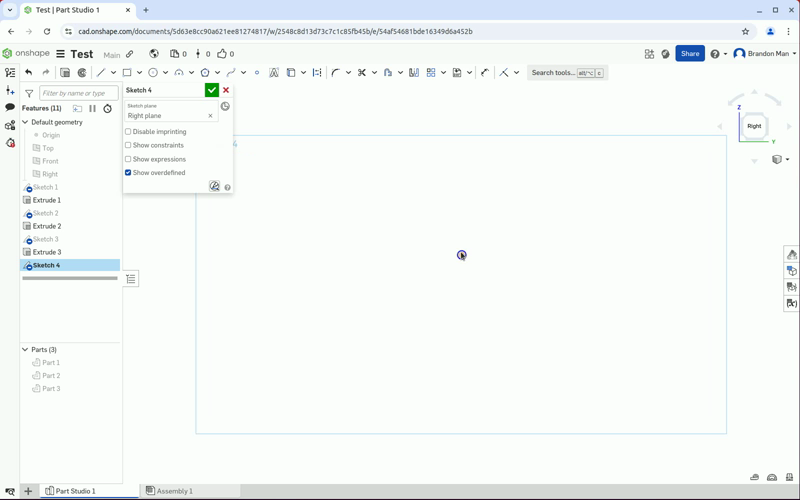
scroll(6)
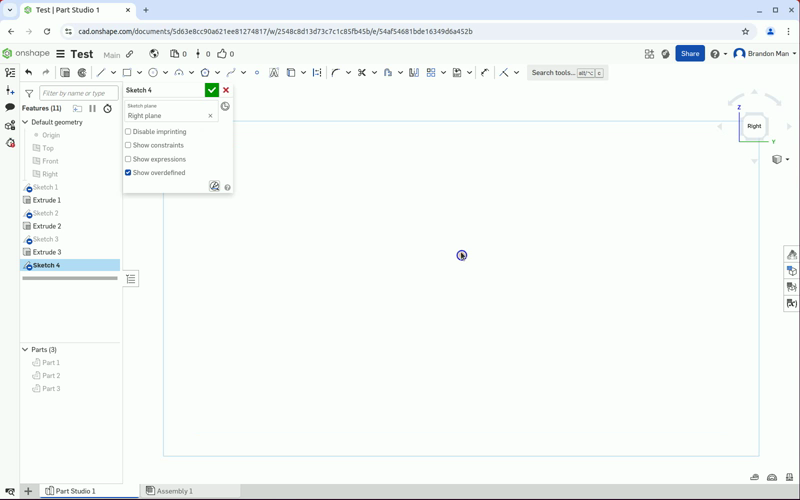
scroll(6)
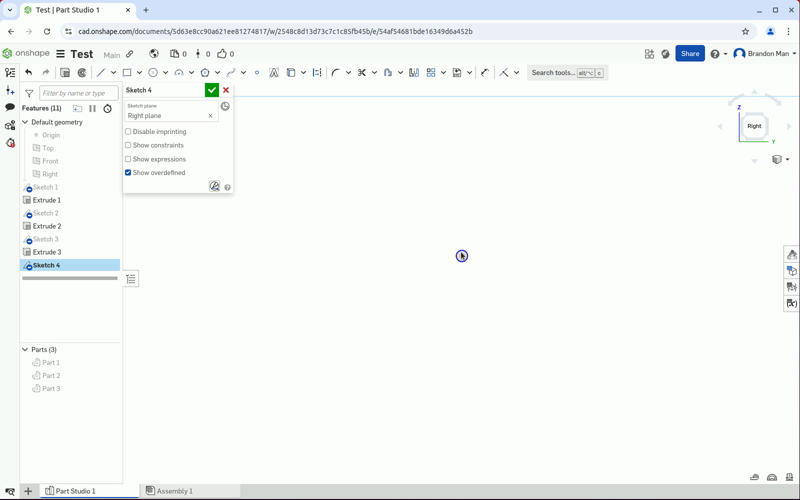
scroll(6)
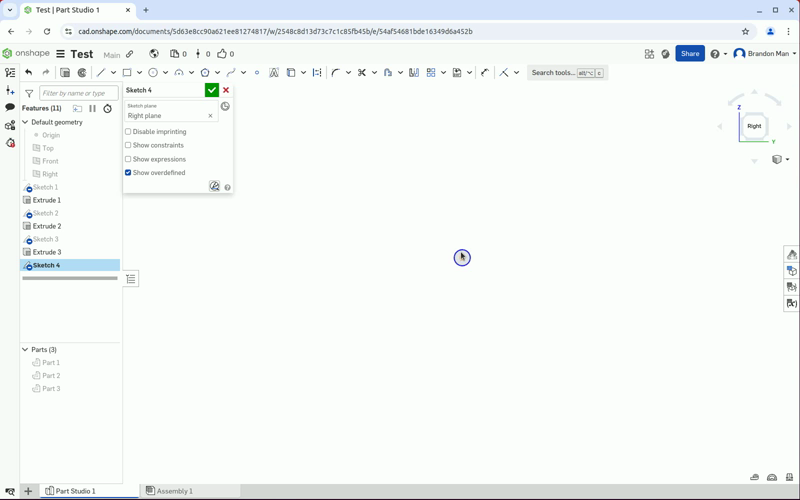
scroll(6)
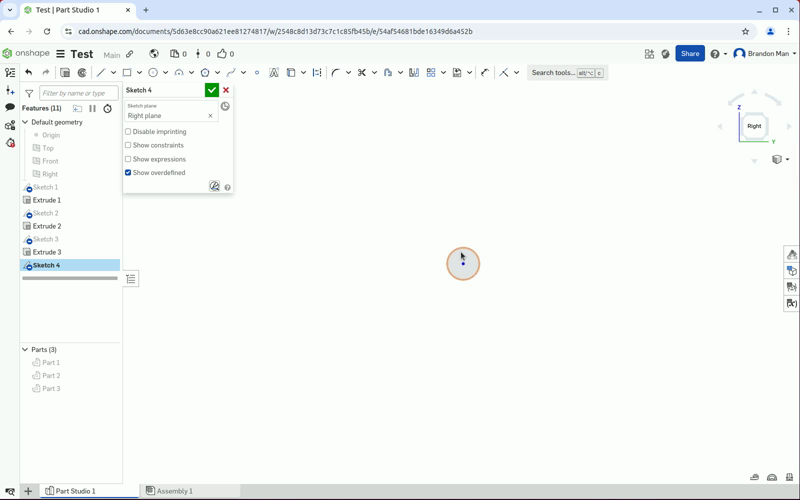
scroll(6)
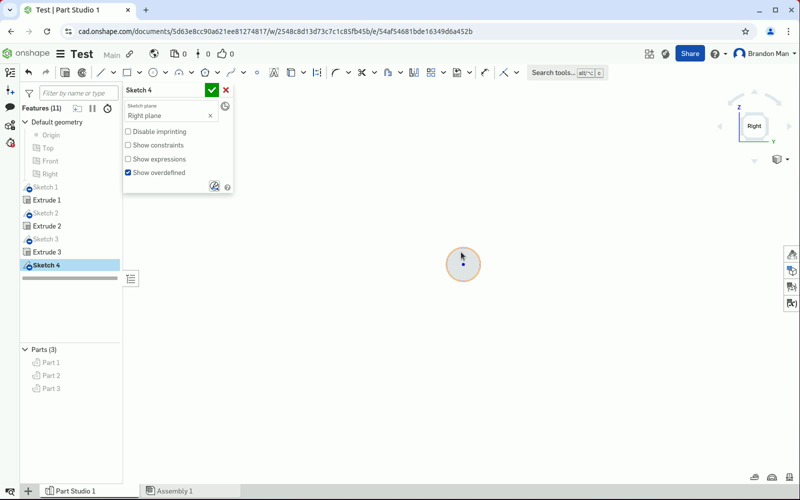
scroll(6)
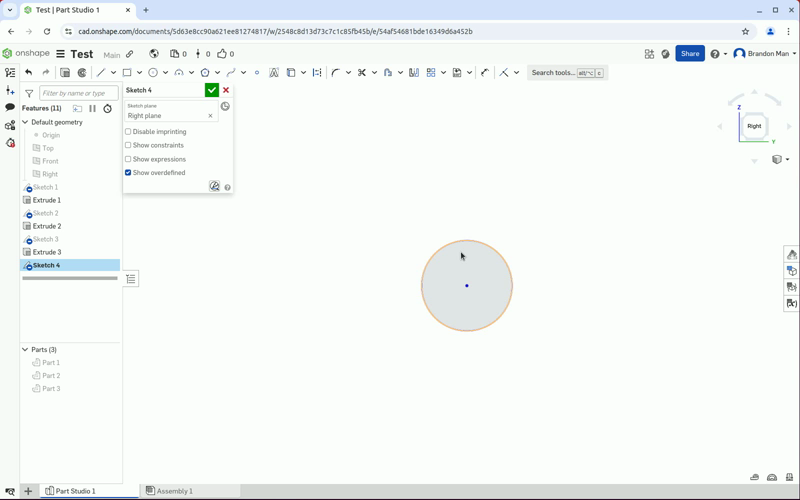
click(461, 251)
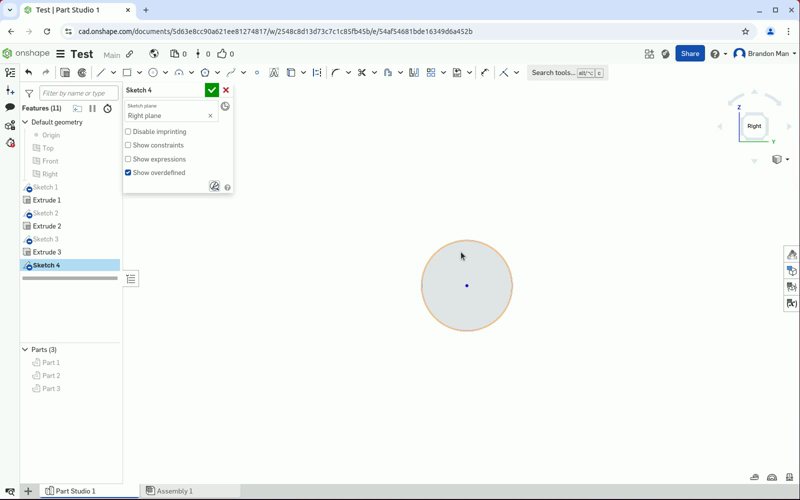
scroll(-6)
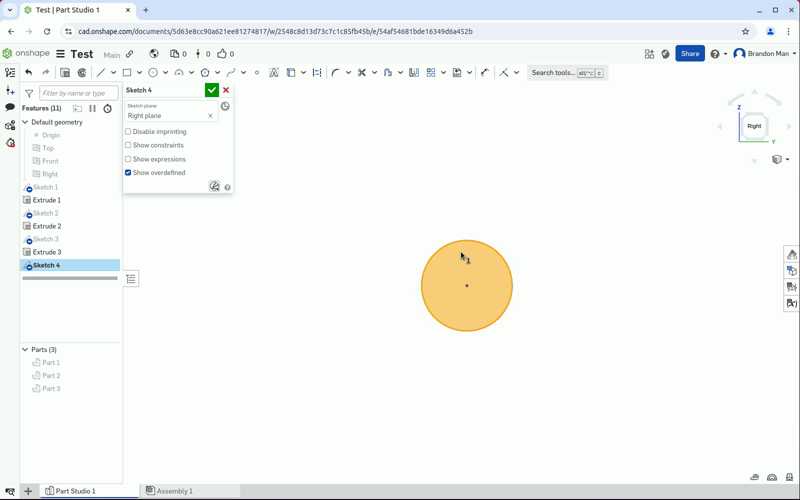
scroll(-6)
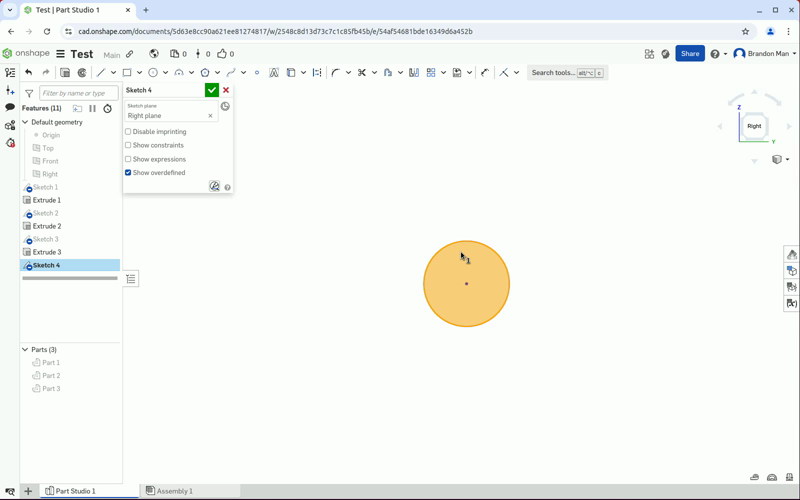
scroll(-6)
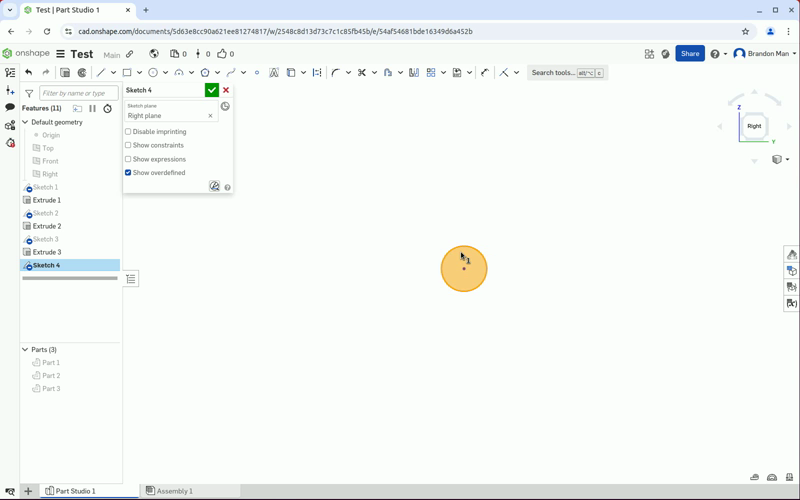
scroll(-6)
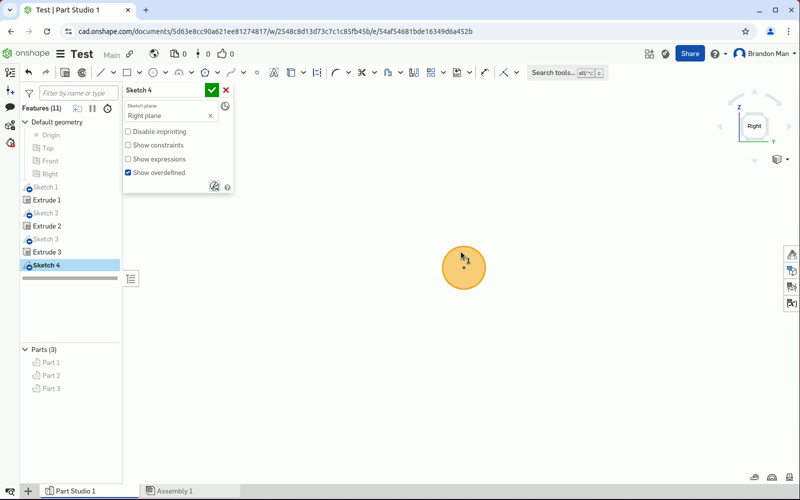
scroll(-6)
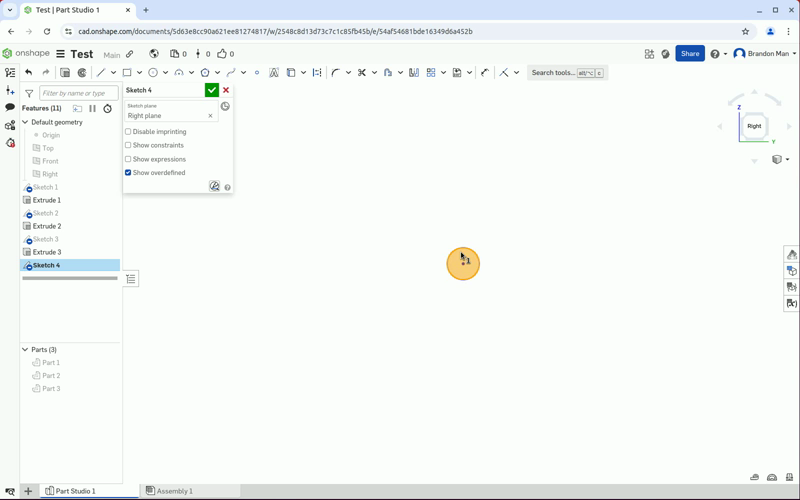
scroll(-6)
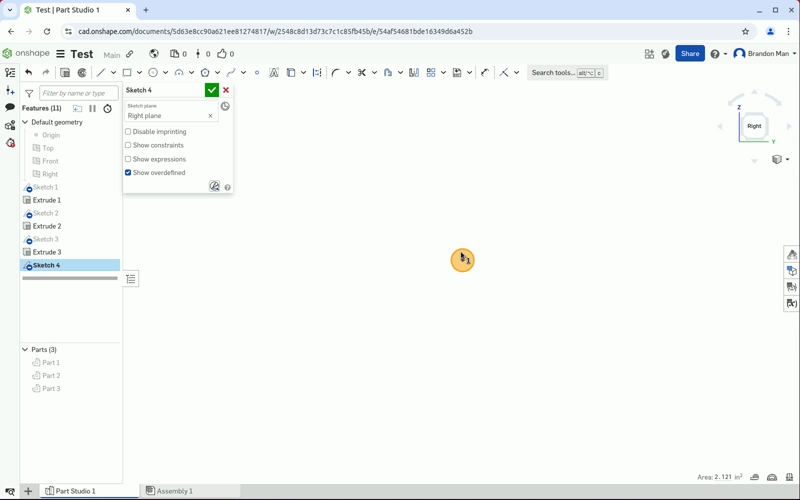
scroll(-6)
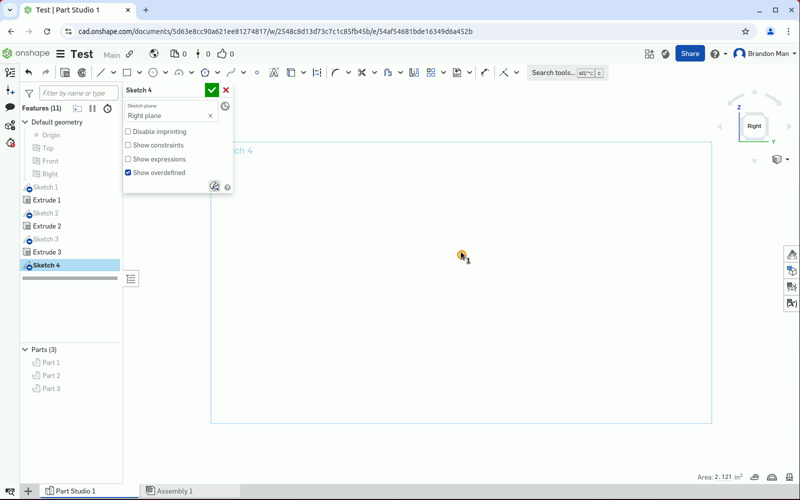
mouse_move(73, 352)
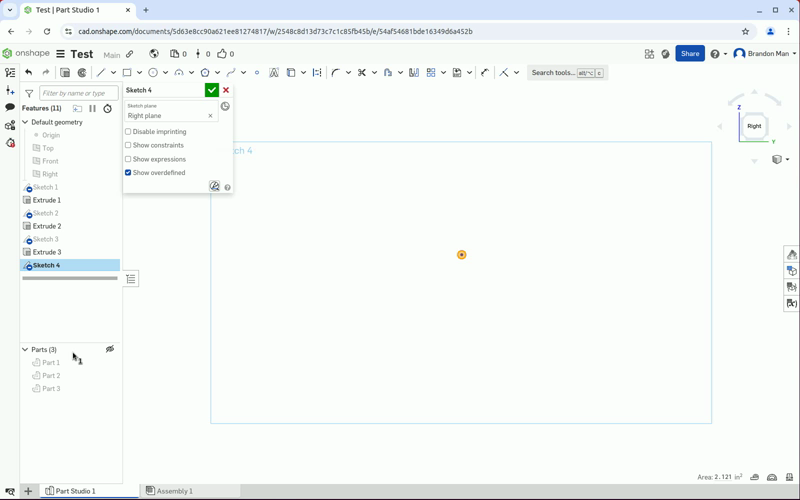
key(shift+y)
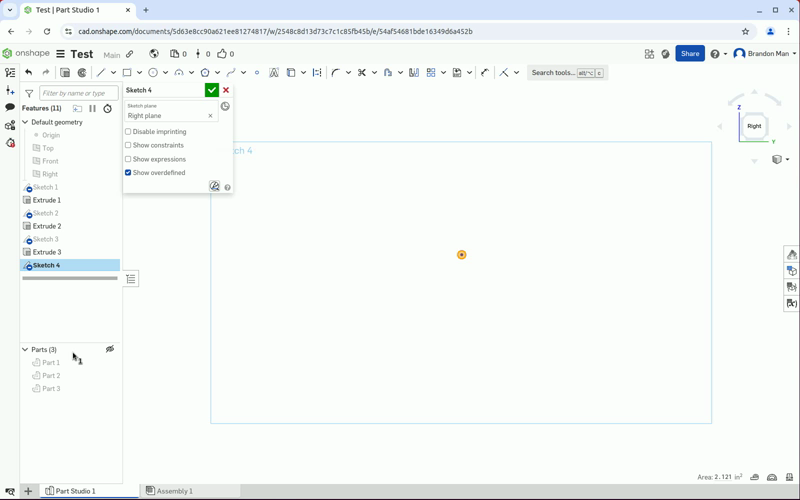
key(shift+e)
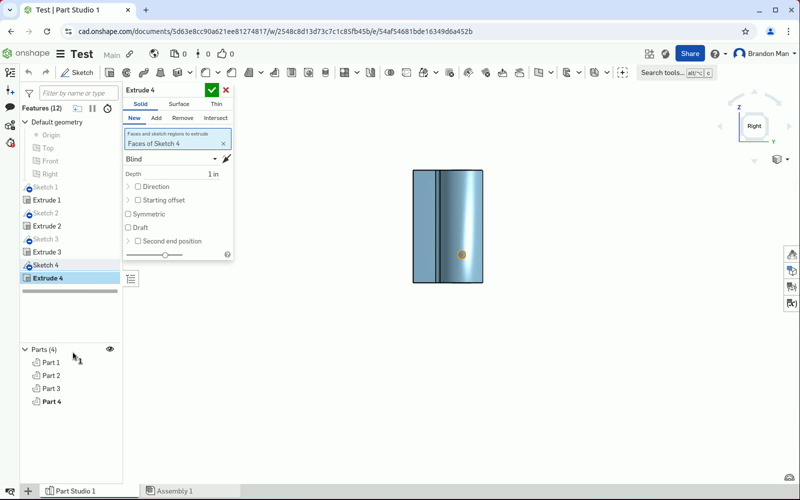
mouse_move(143, 106)
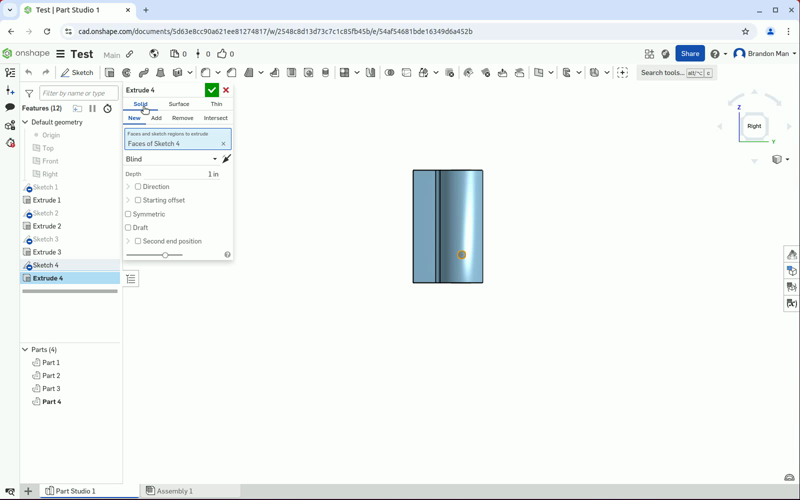
click(143, 106)
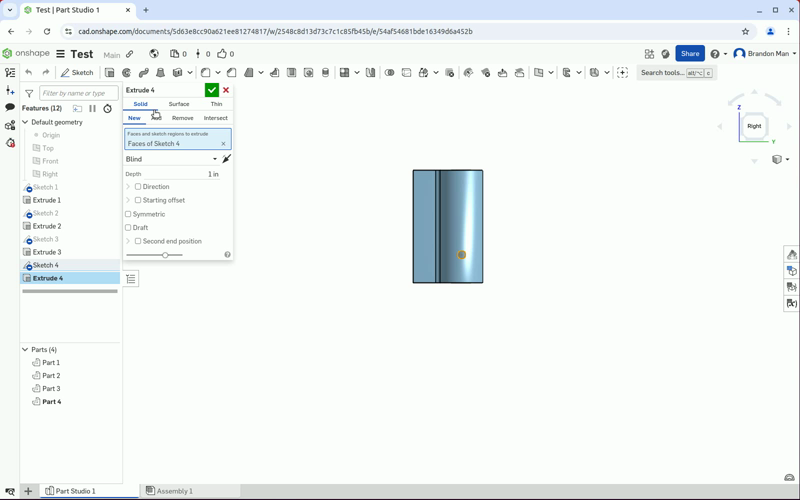
mouse_move(186, 120)
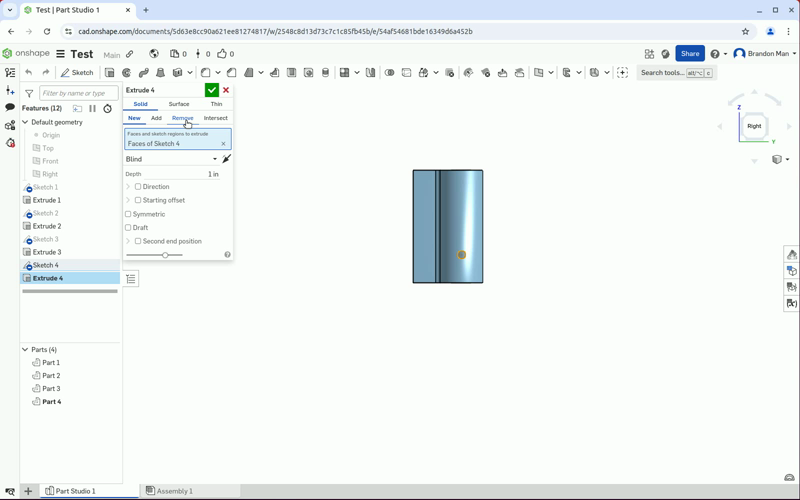
click(186, 120)
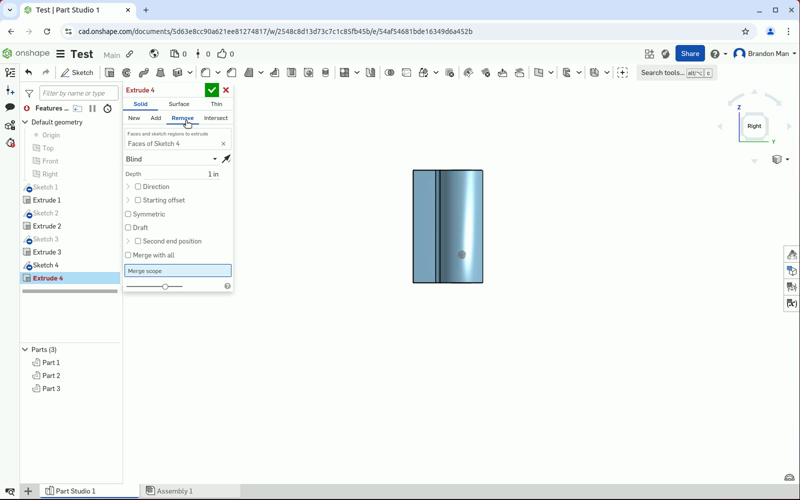
key(tab, 4)
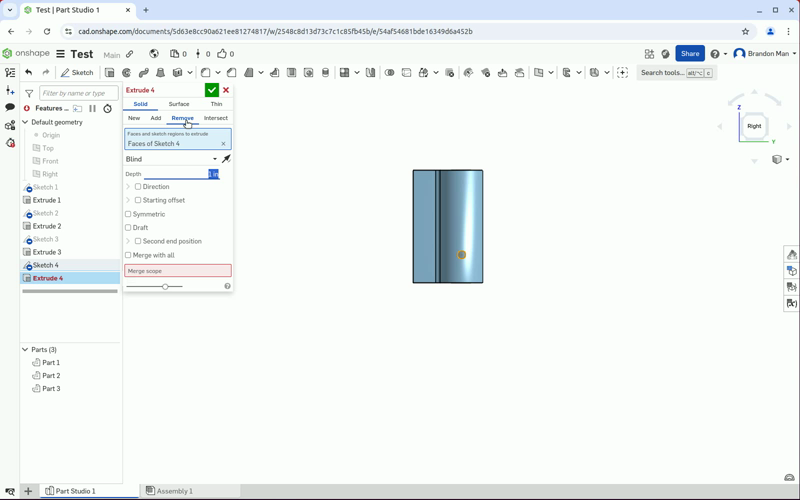
text(-11.554)
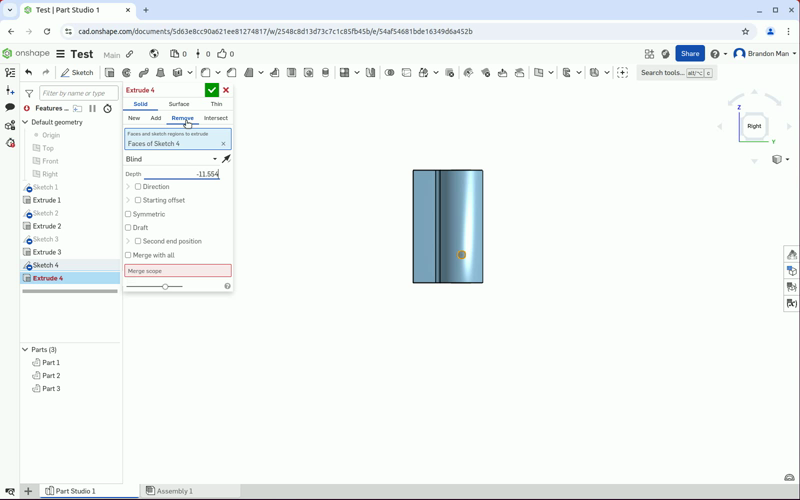
key(tab, 3)
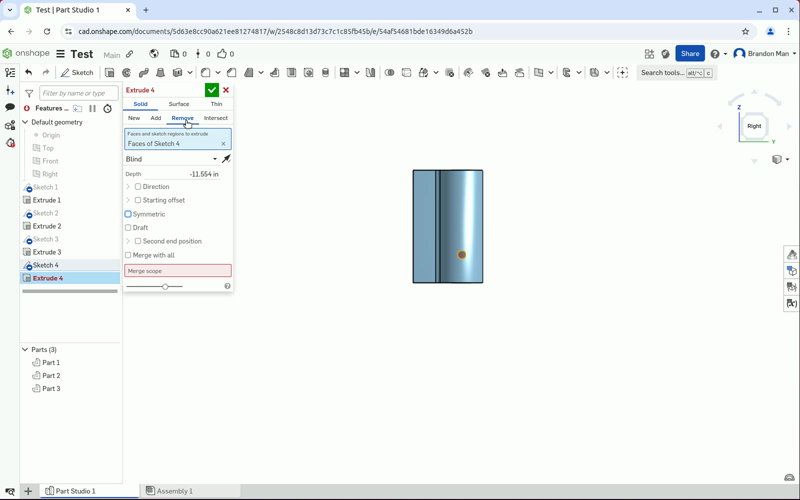
key(space)
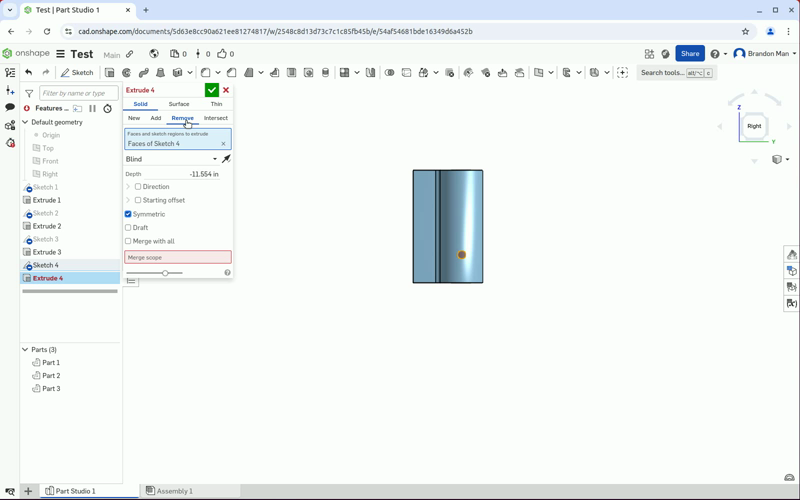
key(tab, 2)
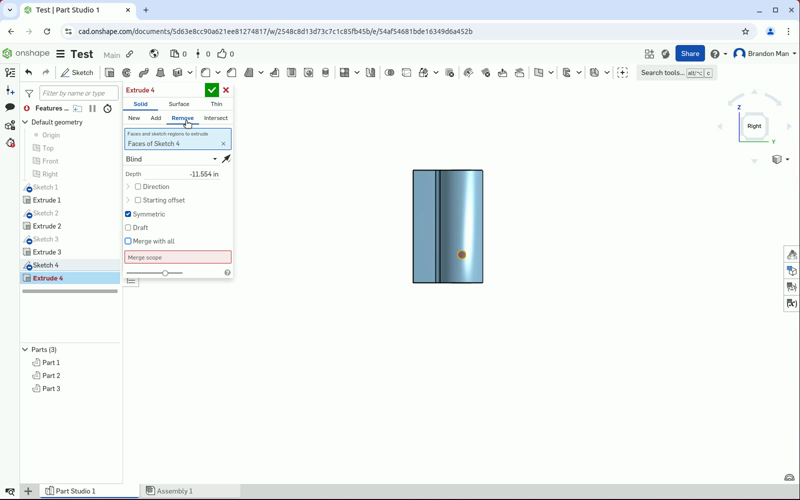
key(space)
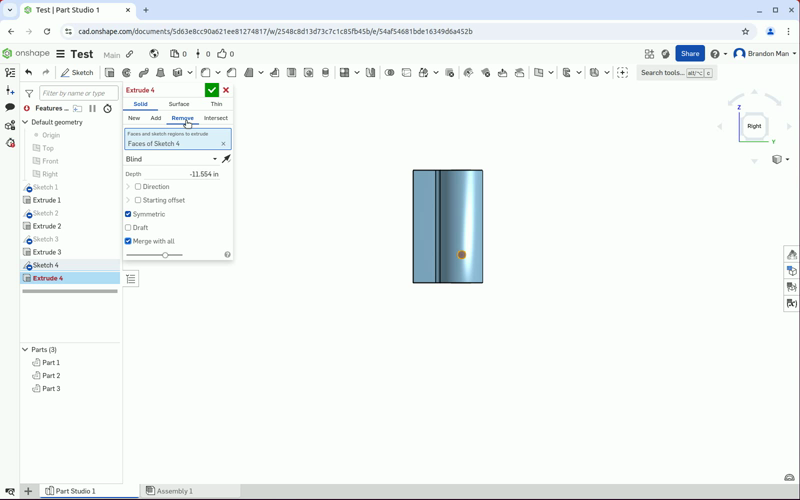
key(enter)
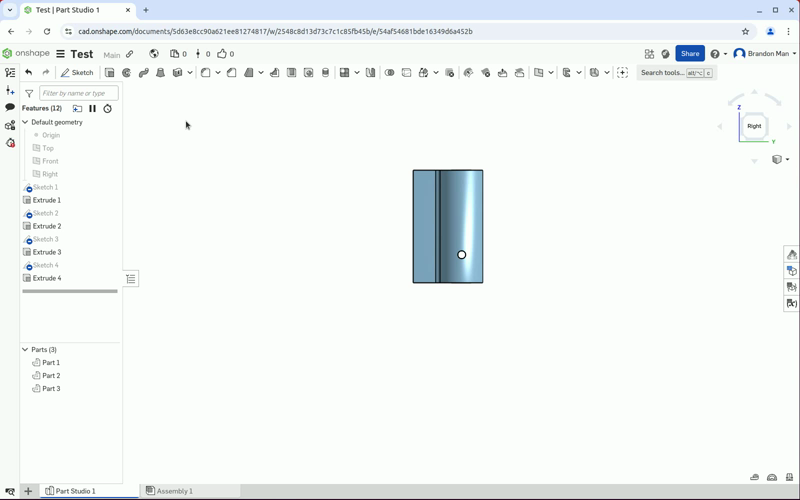
key(shift+h)
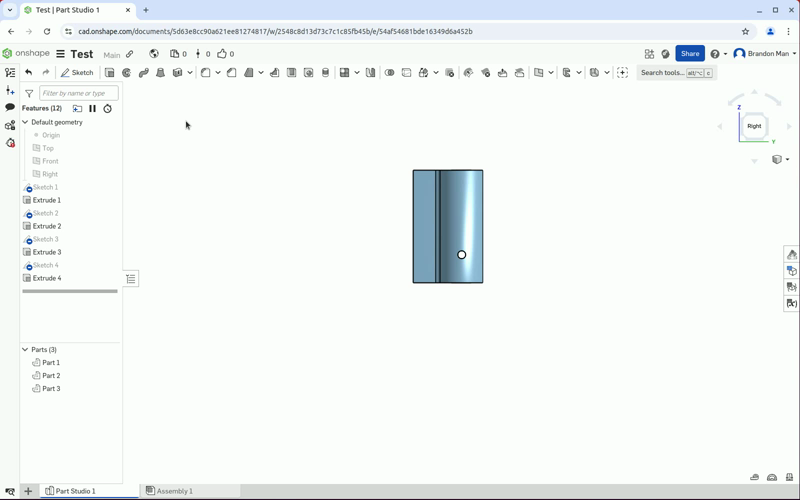
key(shift+h)
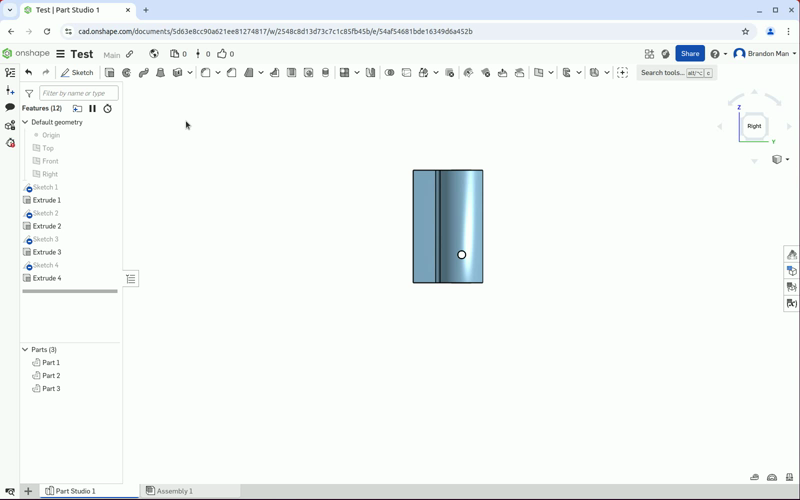
mouse_move(73, 189)
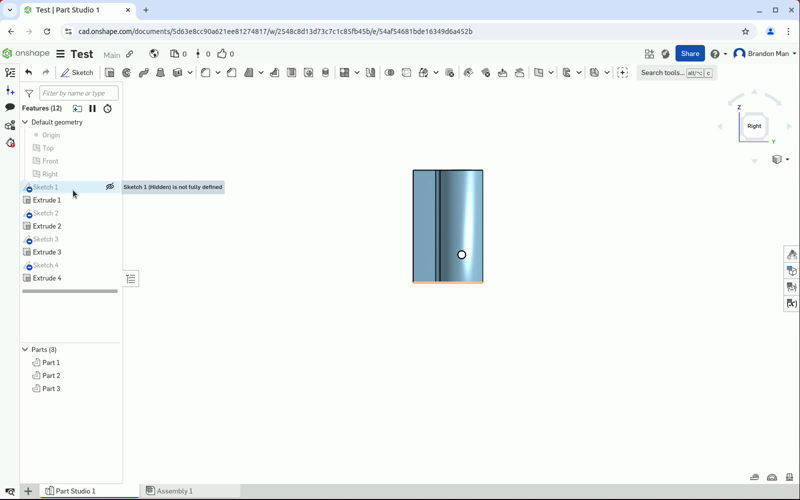
click(73, 189)
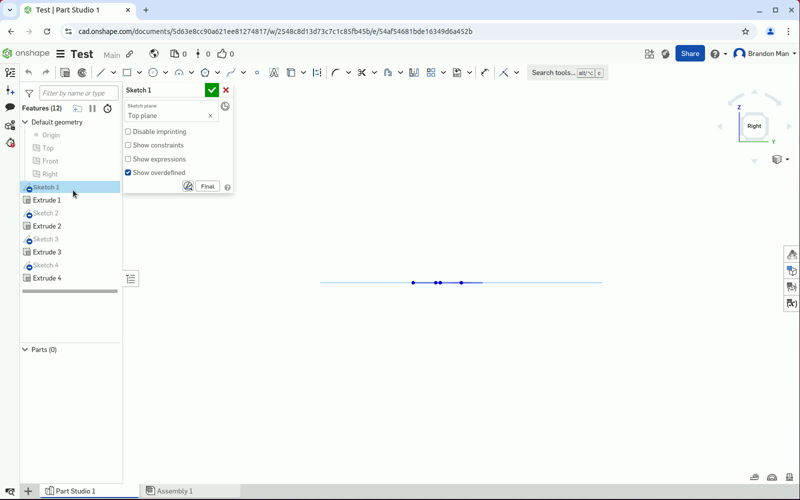
mouse_move(229, 92)
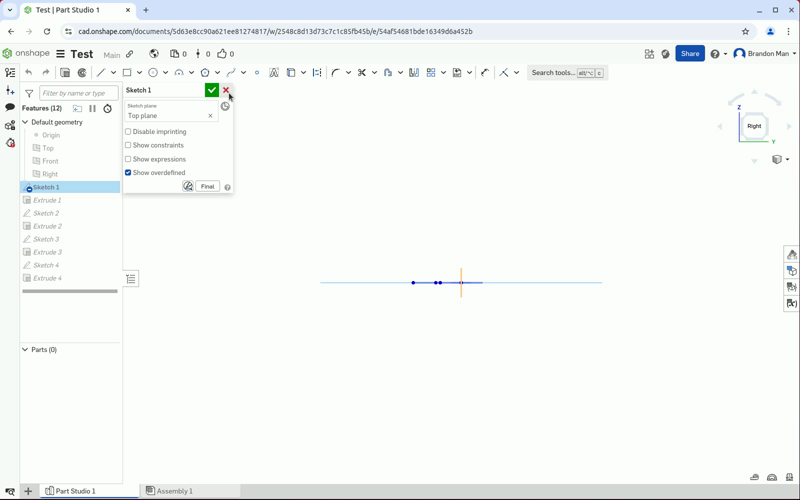
click(229, 92)
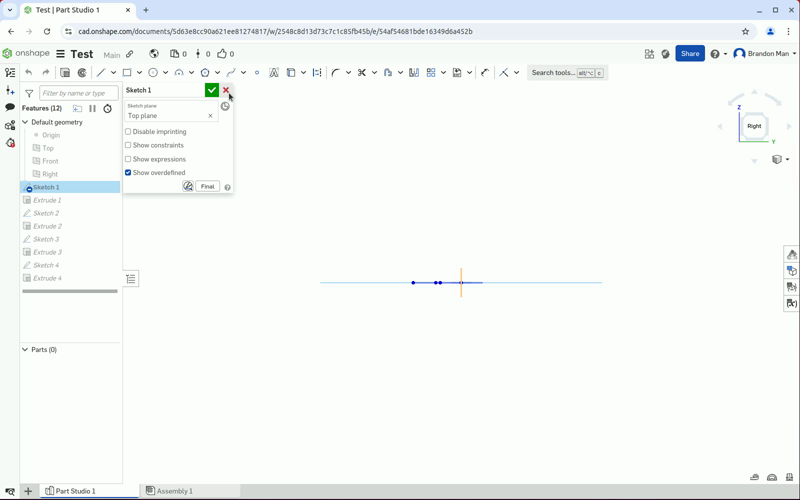
key(shift+s)
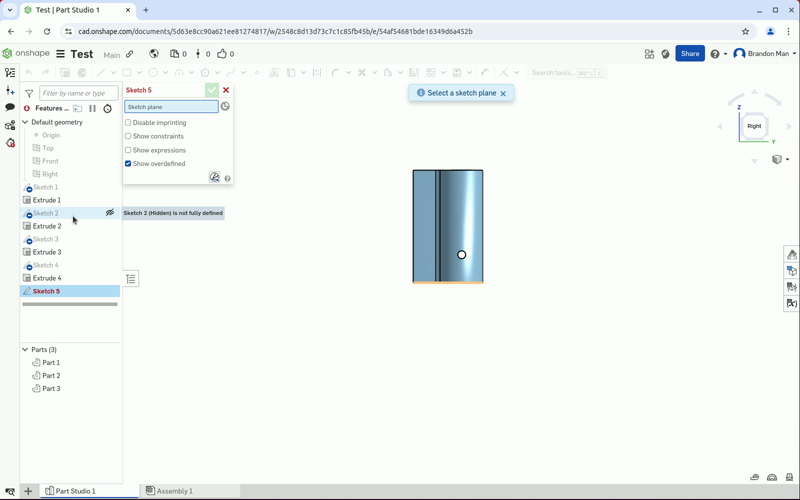
scroll(3)
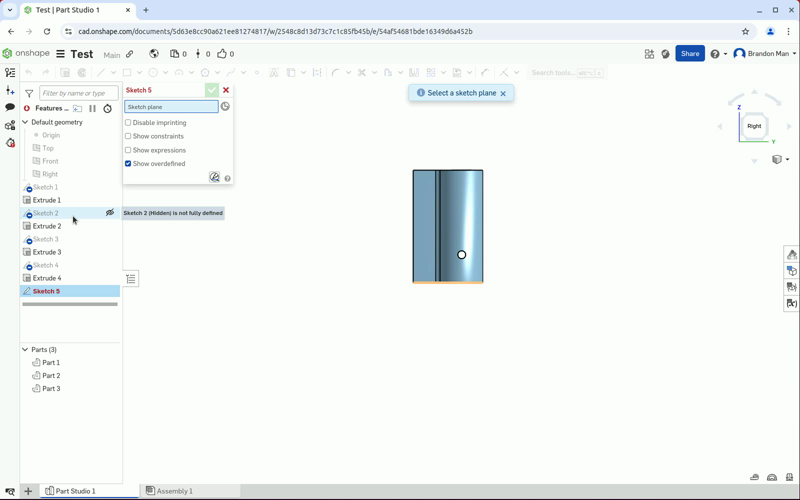
mouse_move(73, 176)
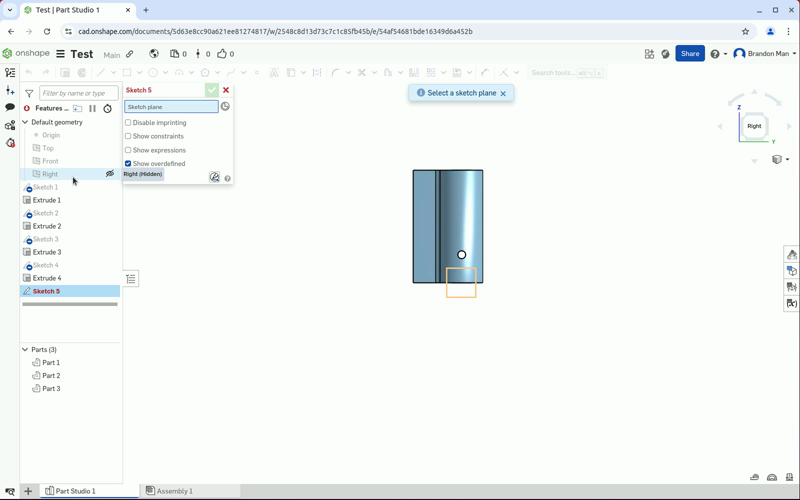
click(73, 176)
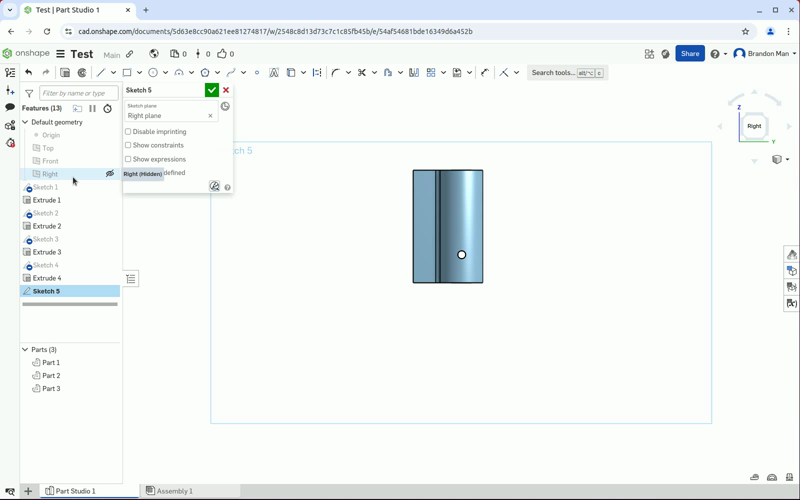
mouse_move(73, 352)
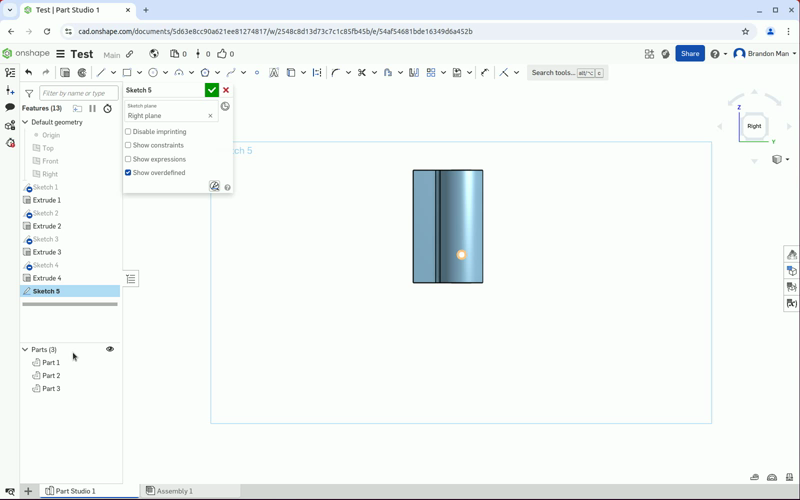
key(y)
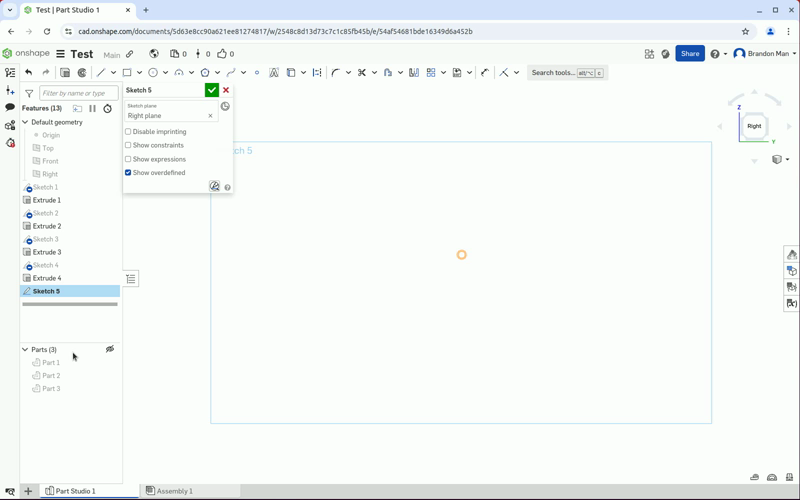
key(c)
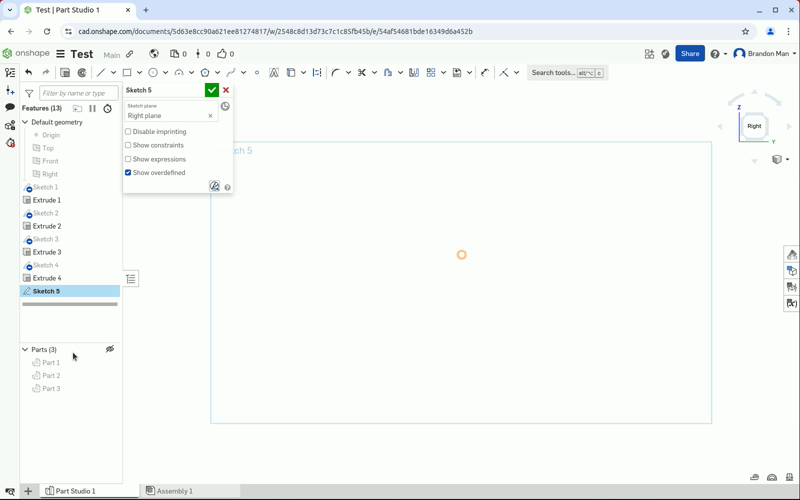
key_down(shift)
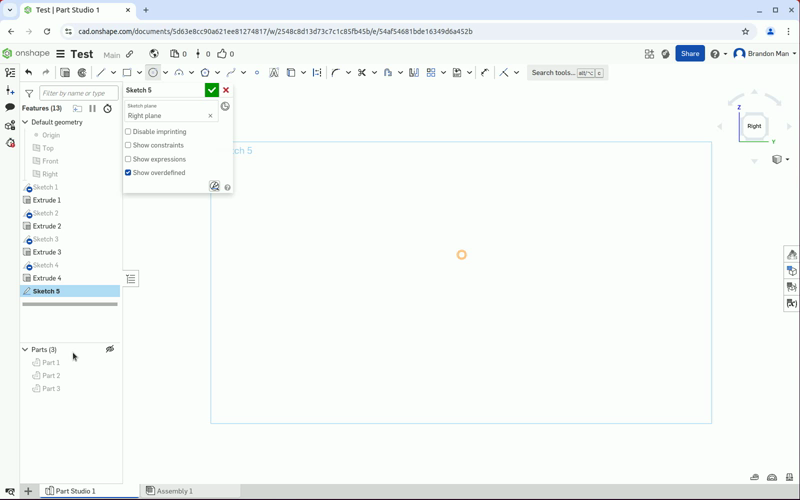
mouse_move(461, 198)
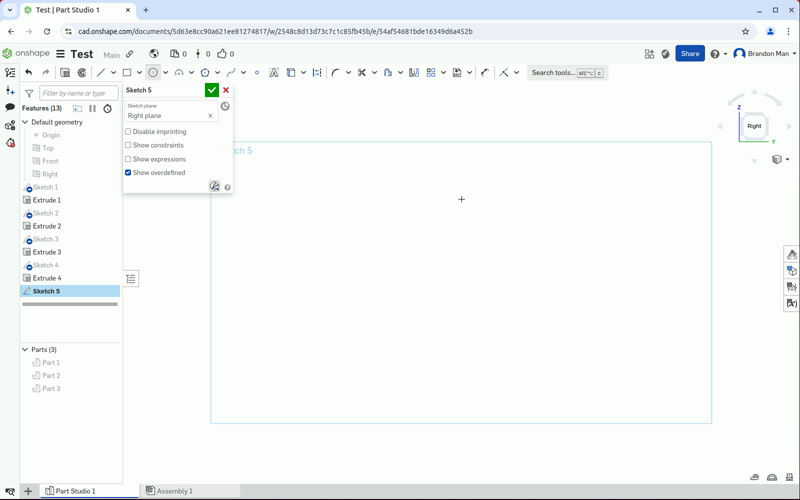
click(461, 198)
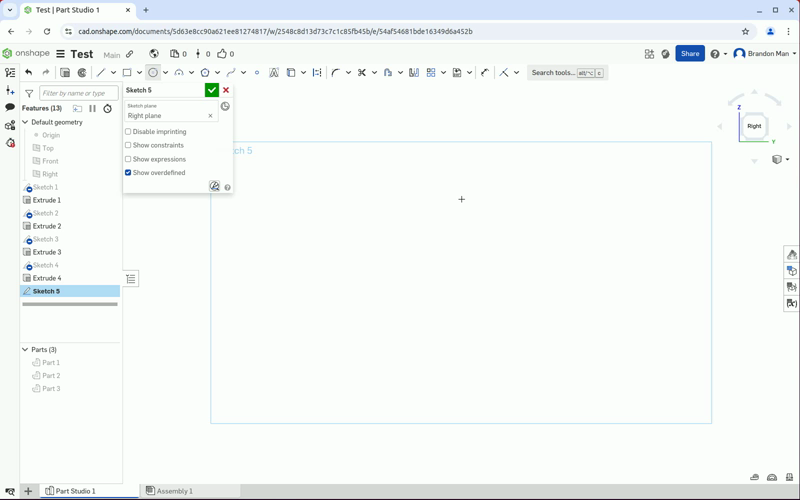
key_up(shift)
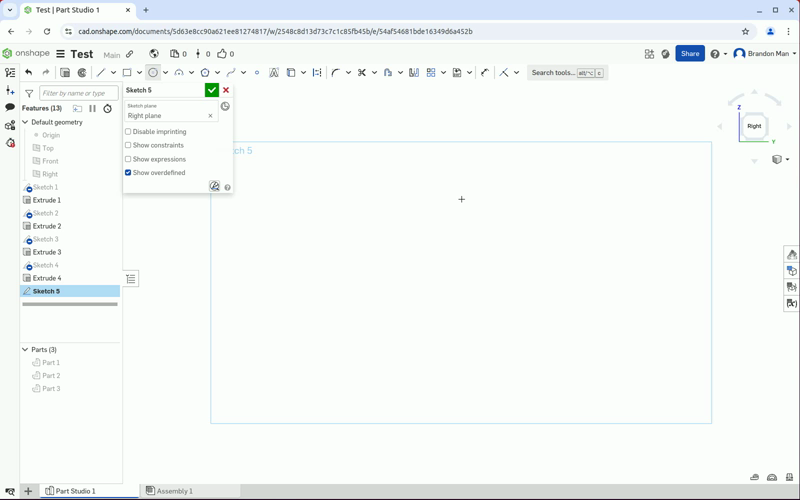
mouse_move(465, 198)
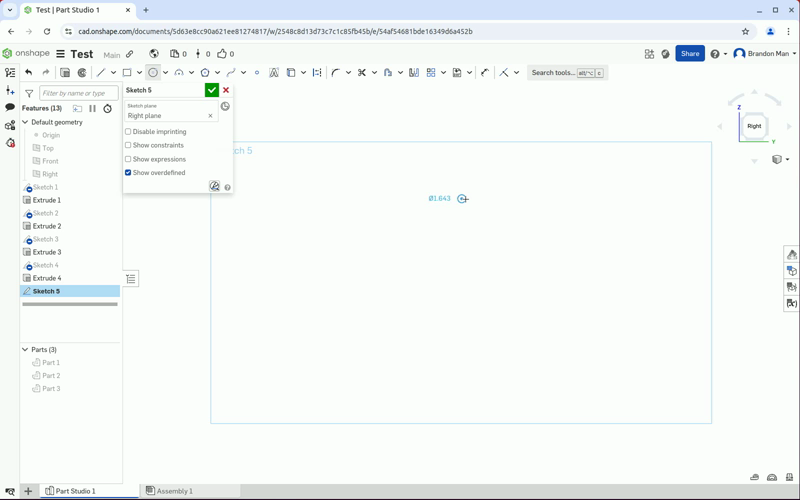
click(465, 198)
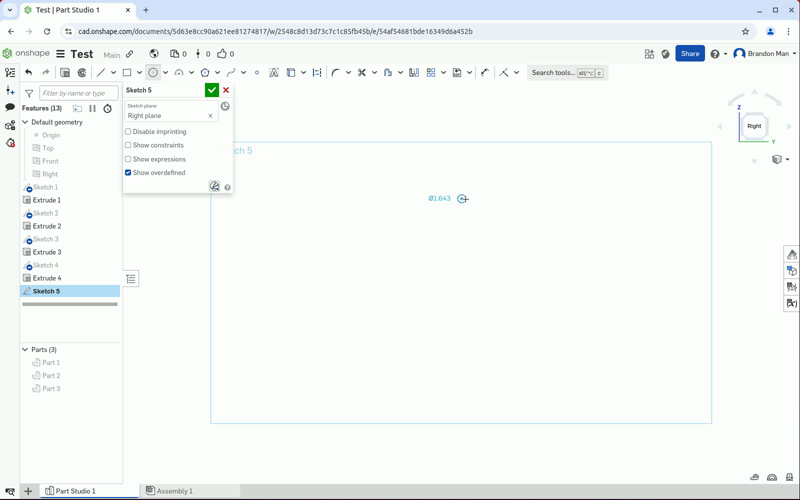
key(esc)
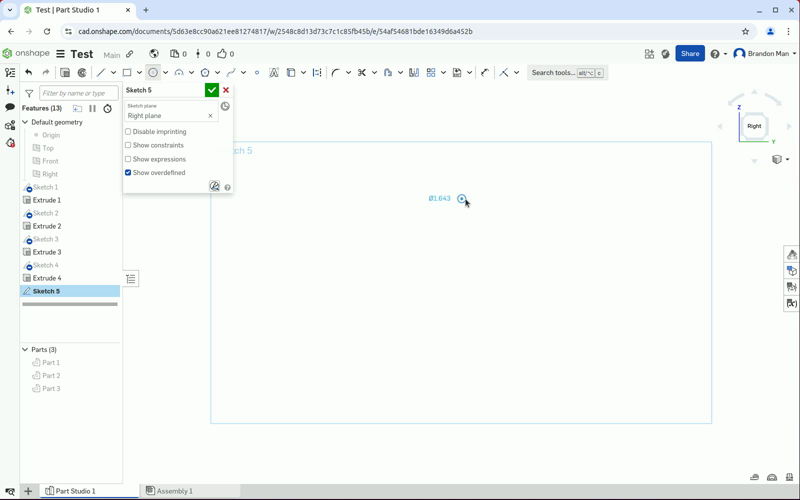
mouse_move(458, 199)
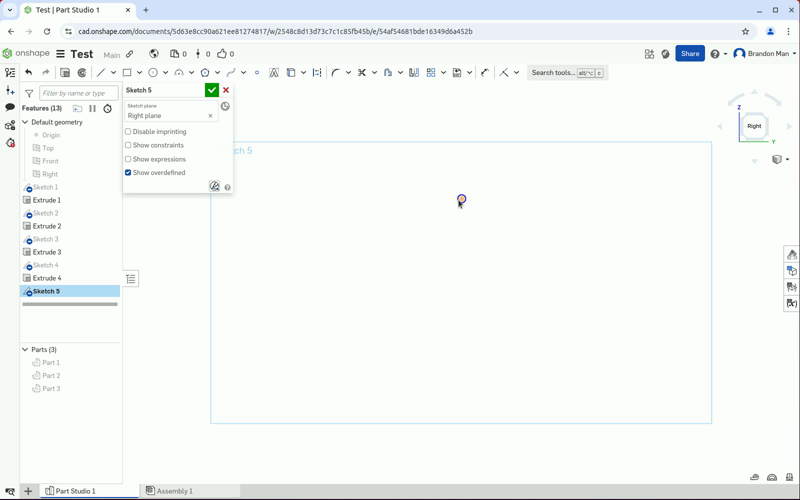
scroll(6)
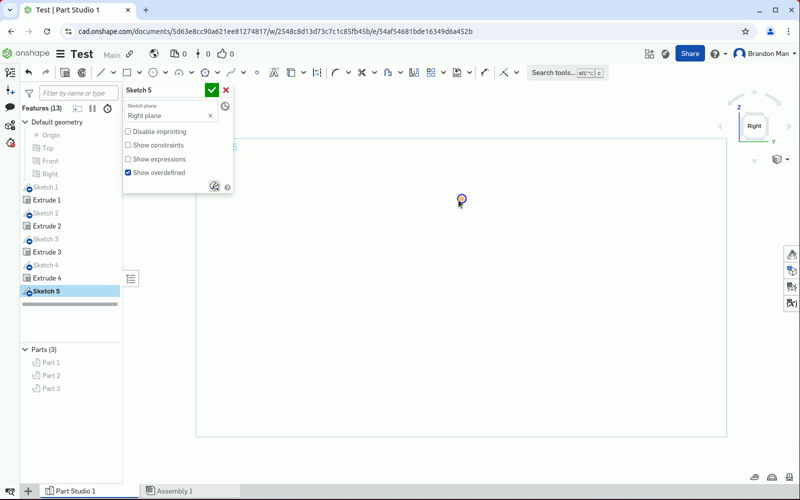
scroll(6)
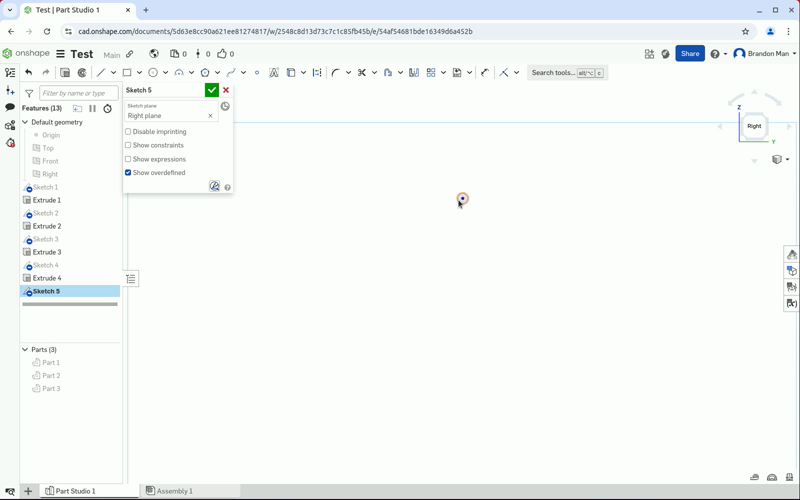
scroll(6)
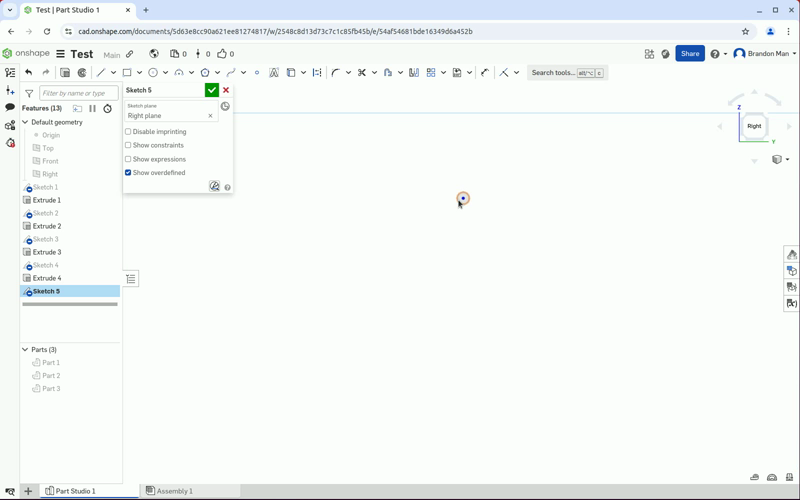
scroll(6)
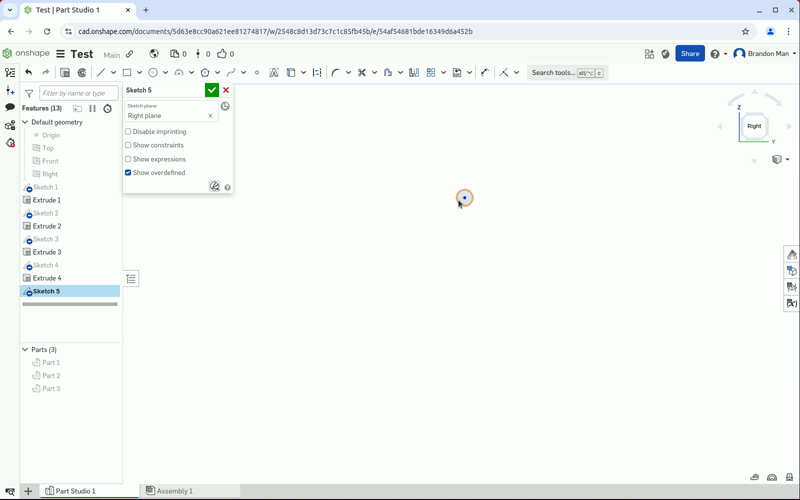
scroll(6)
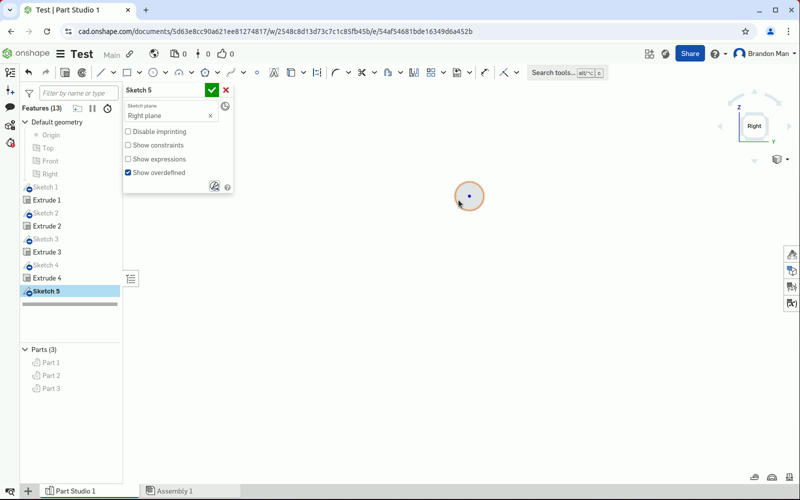
scroll(6)
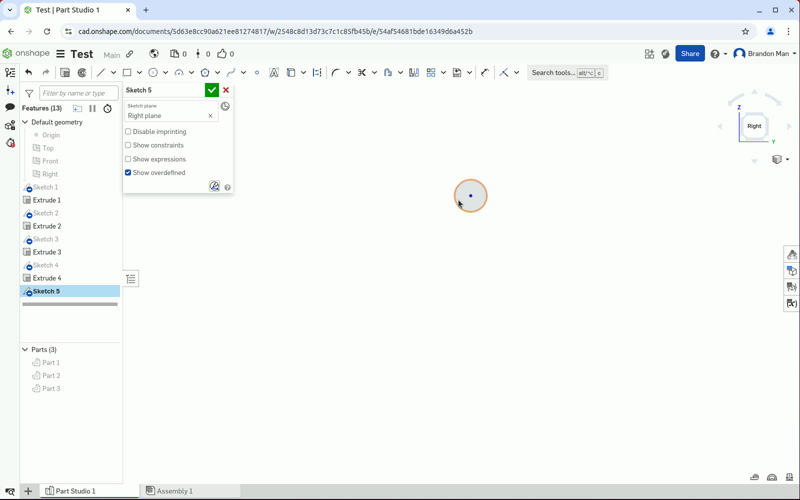
scroll(6)
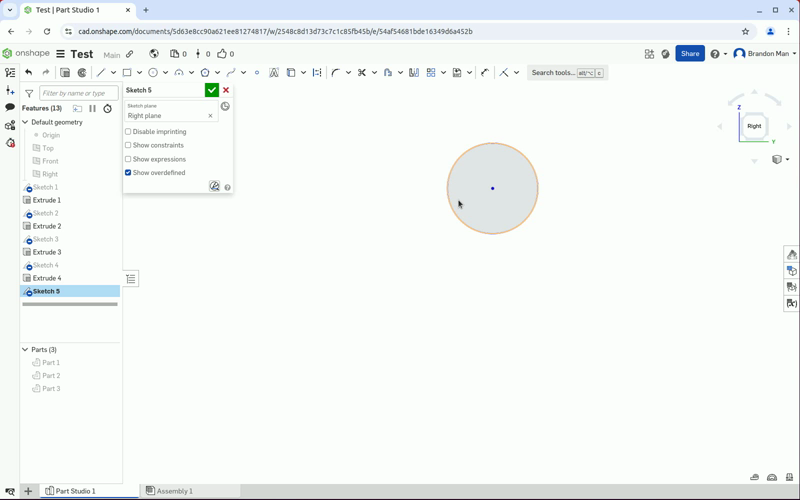
click(458, 199)
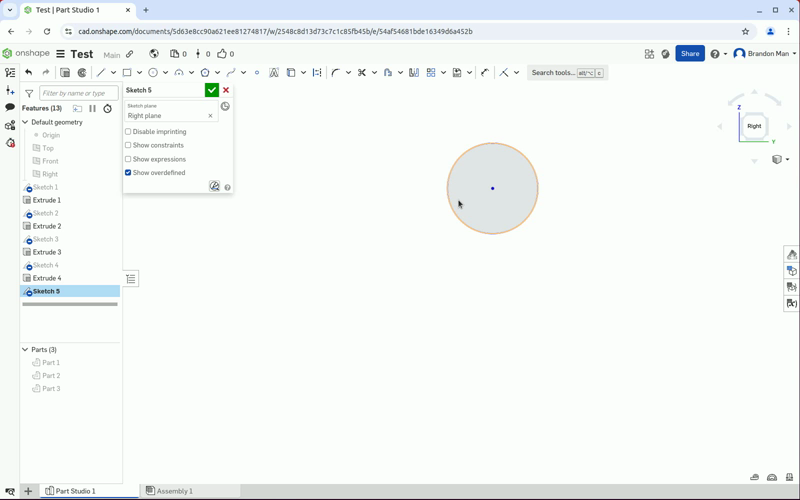
scroll(-6)
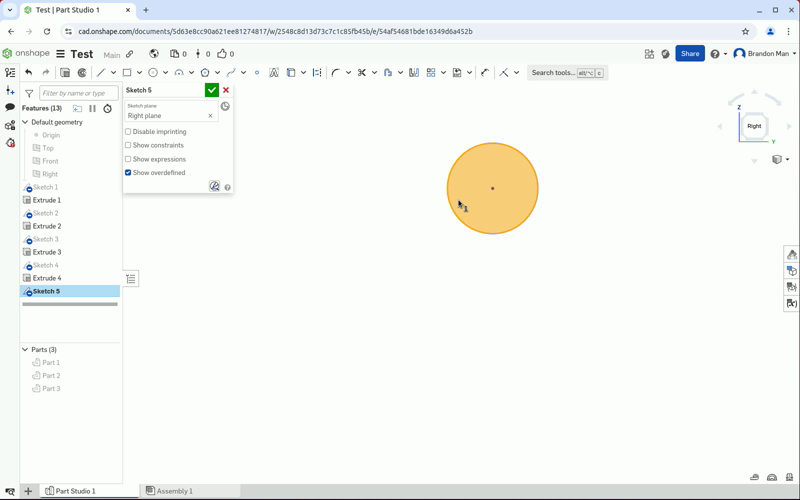
scroll(-6)
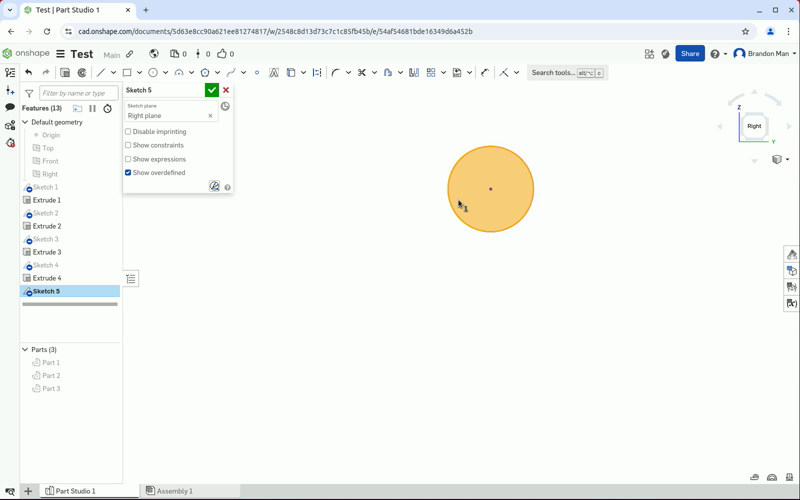
scroll(-6)
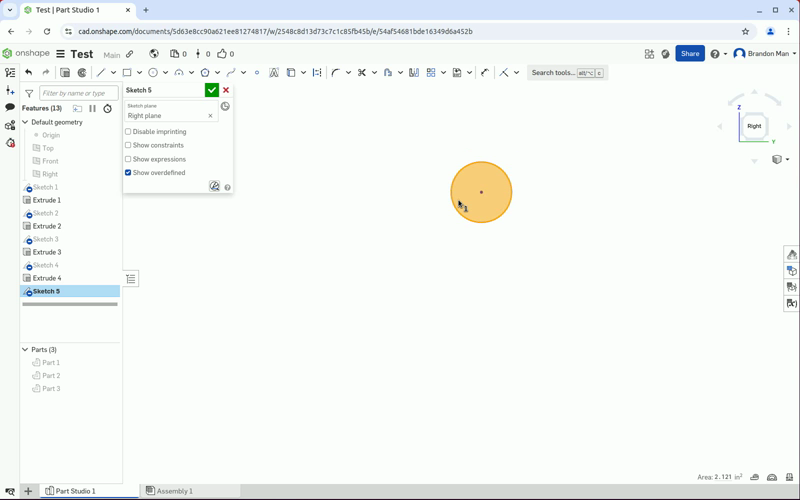
scroll(-6)
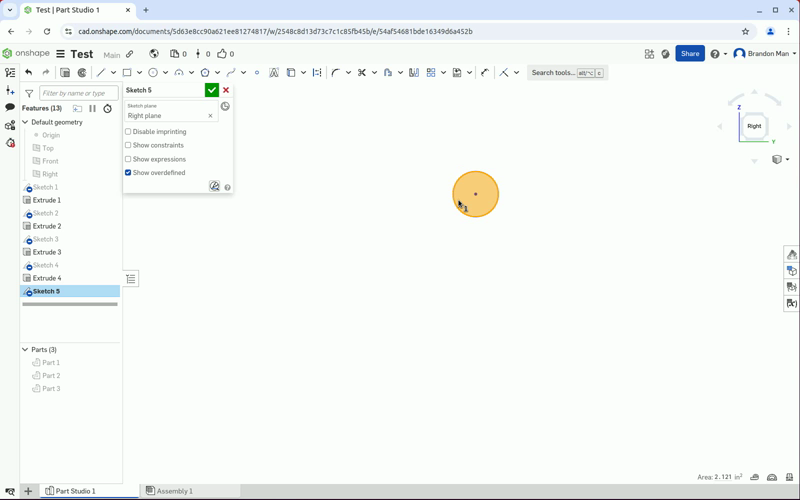
scroll(-6)
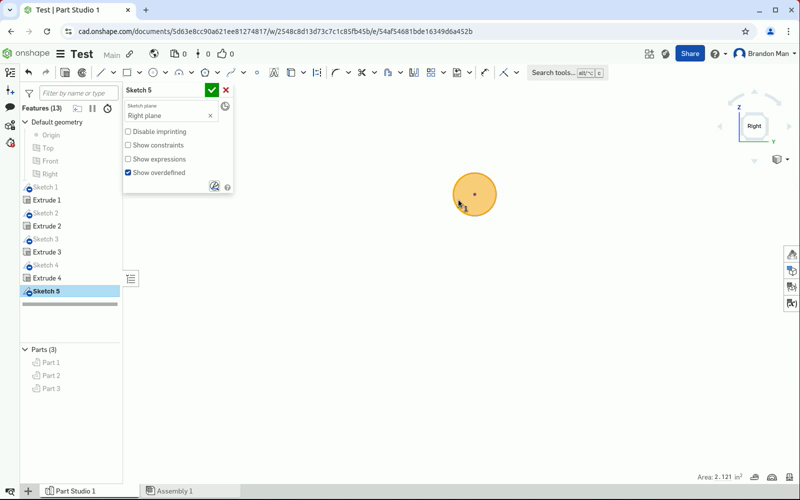
scroll(-6)
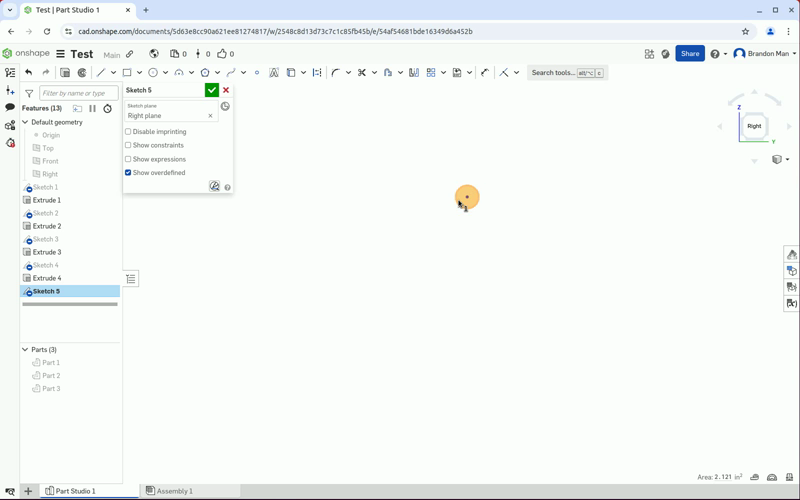
scroll(-6)
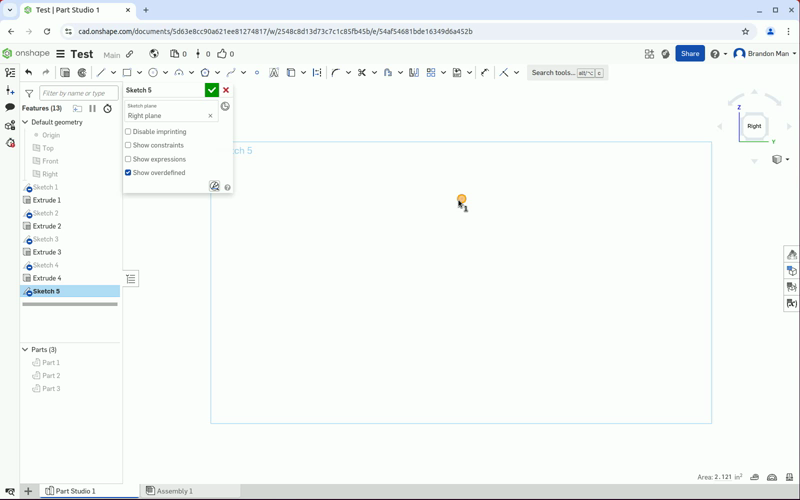
mouse_move(73, 352)
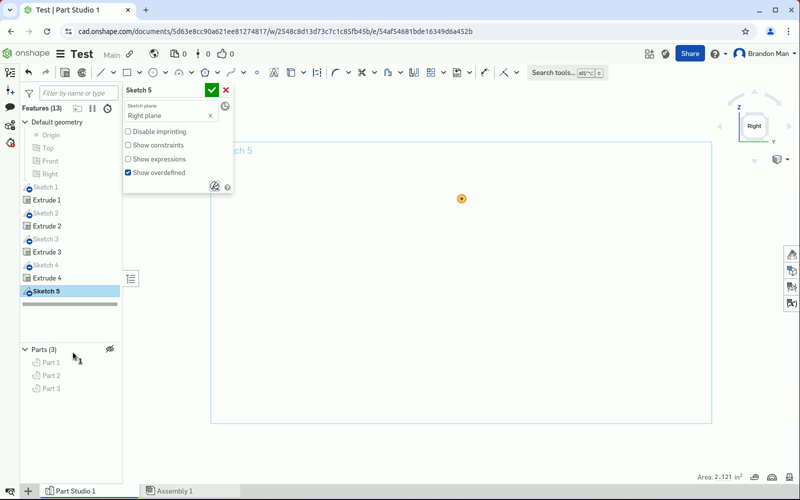
key(shift+y)
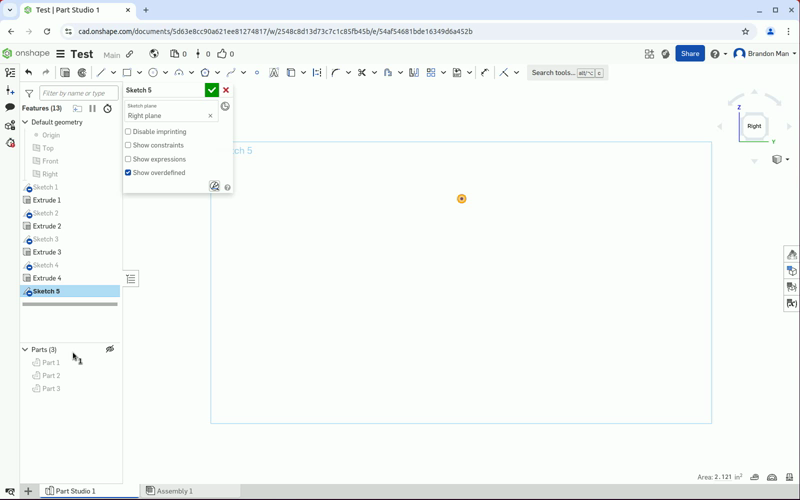
key(shift+e)
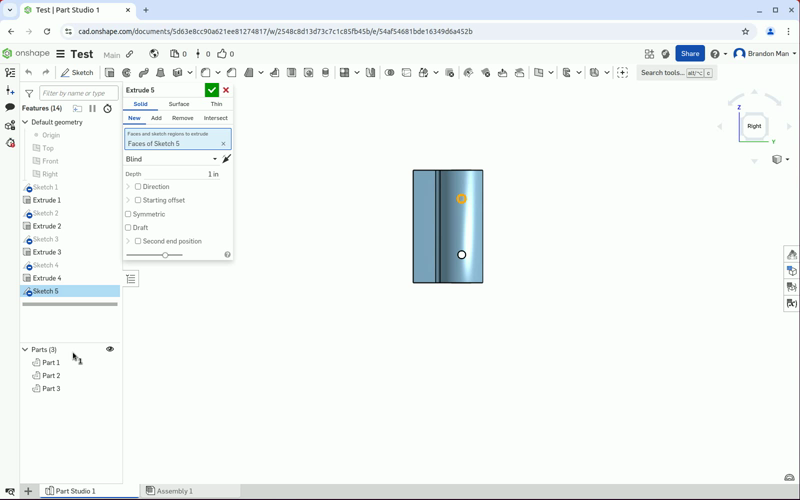
mouse_move(143, 106)
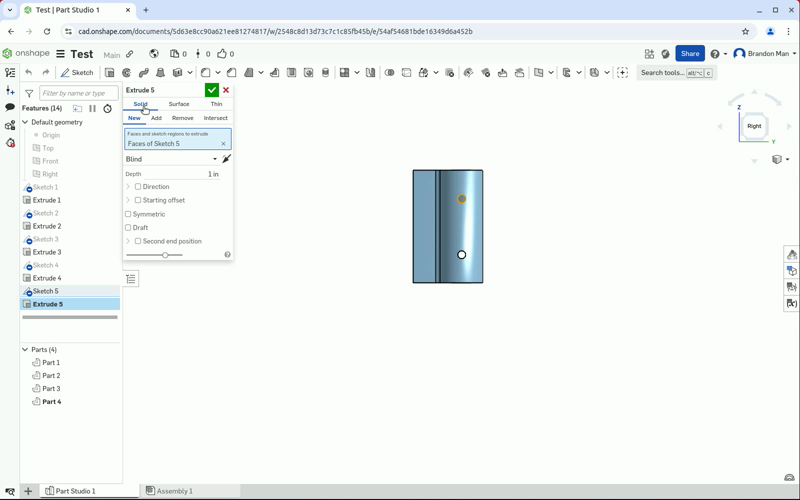
click(143, 106)
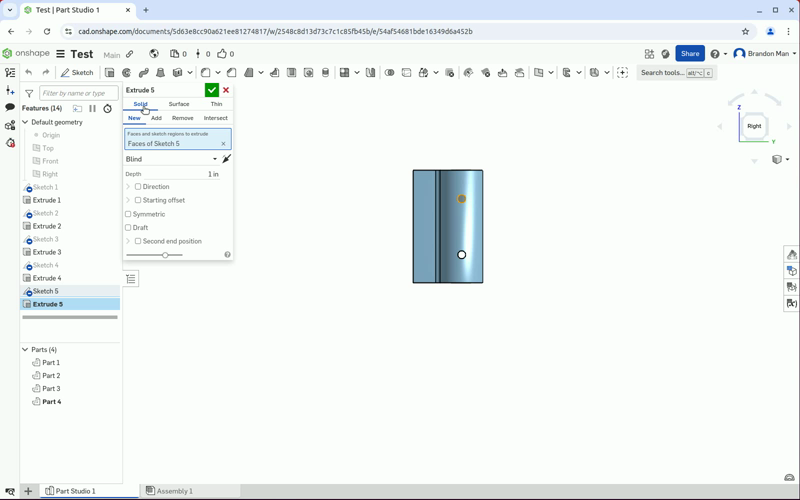
mouse_move(186, 120)
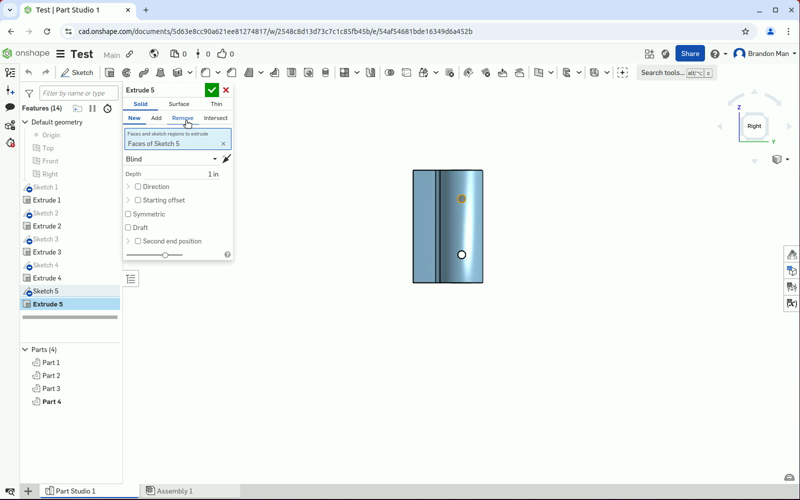
click(186, 120)
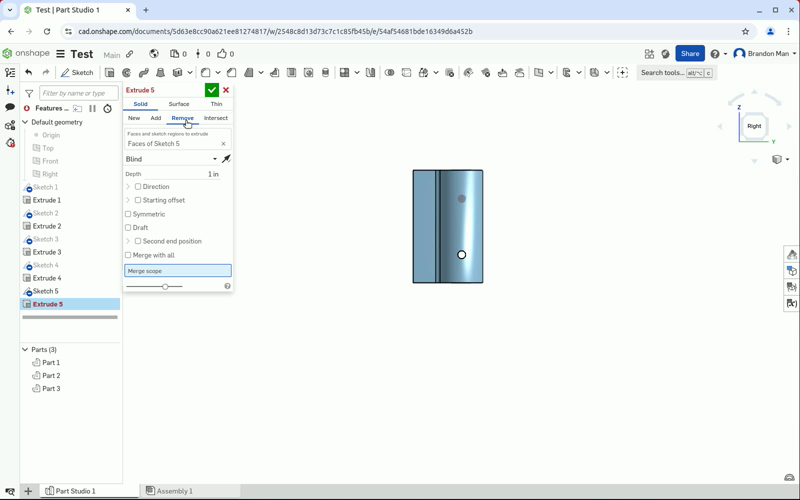
key(tab, 4)
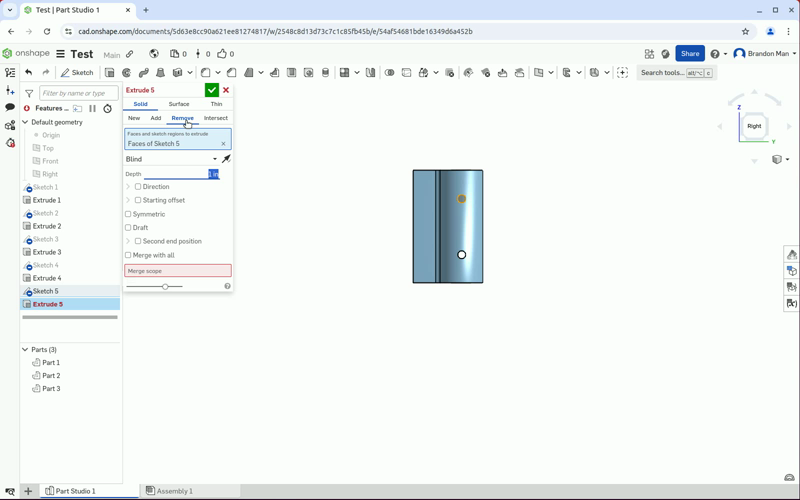
text(-11.554)
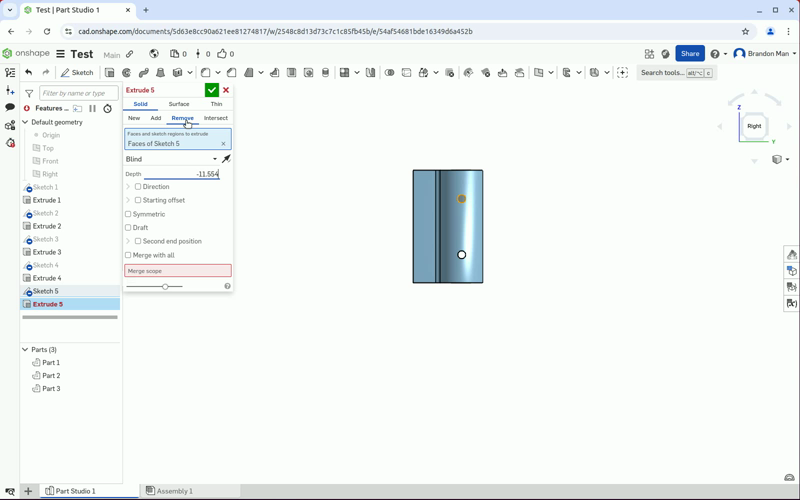
key(tab, 3)
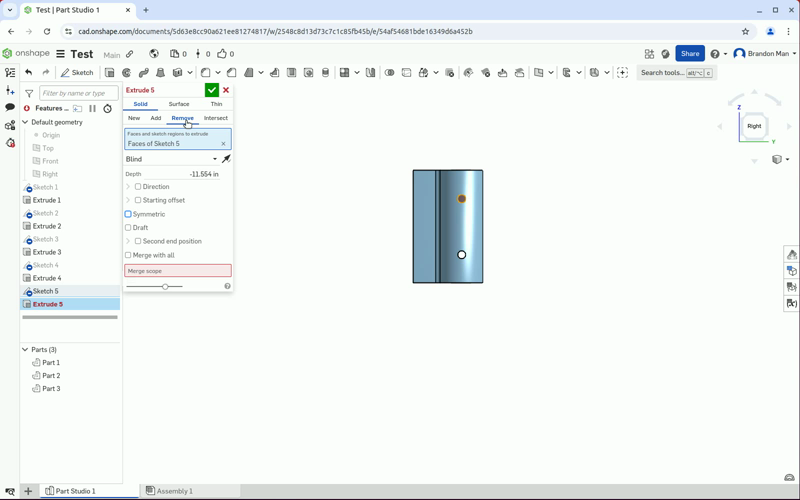
key(space)
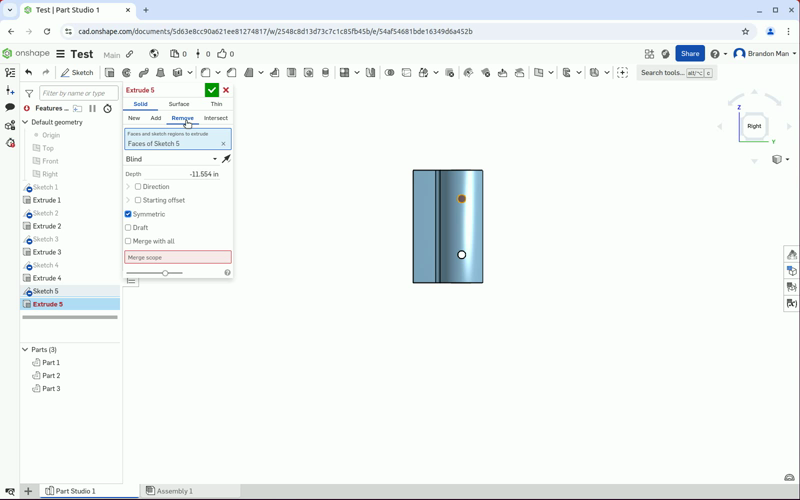
key(tab, 2)
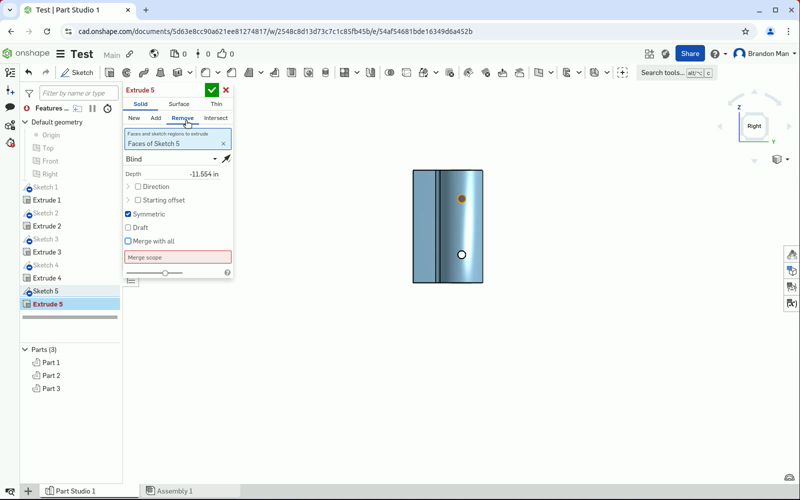
key(space)
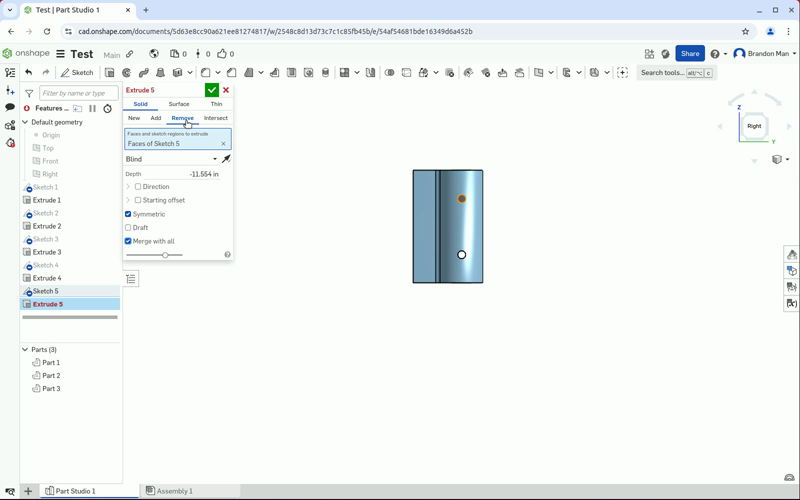
key(enter)
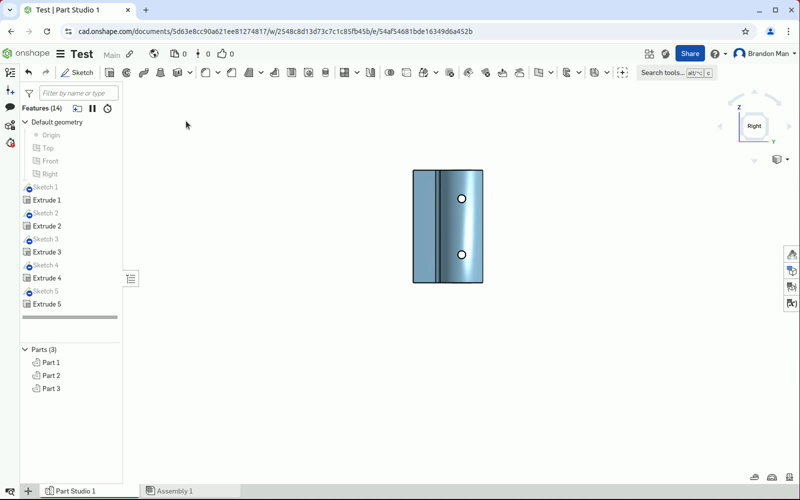
key(shift+h)
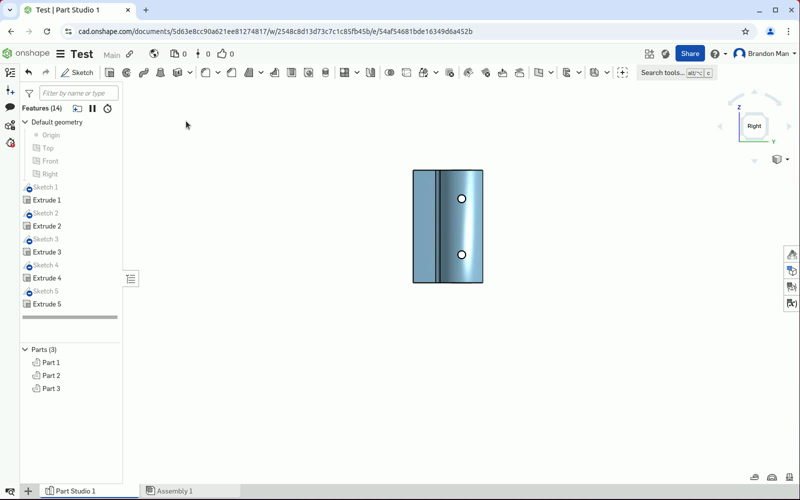
key(shift+h)
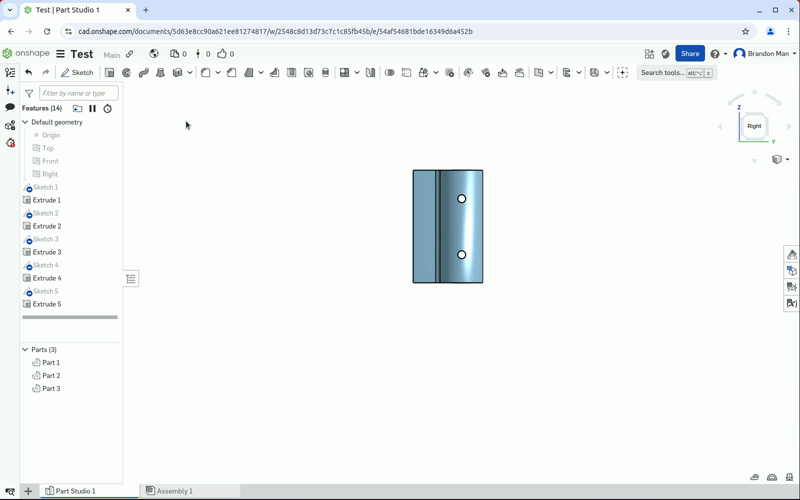
key(shift+7)
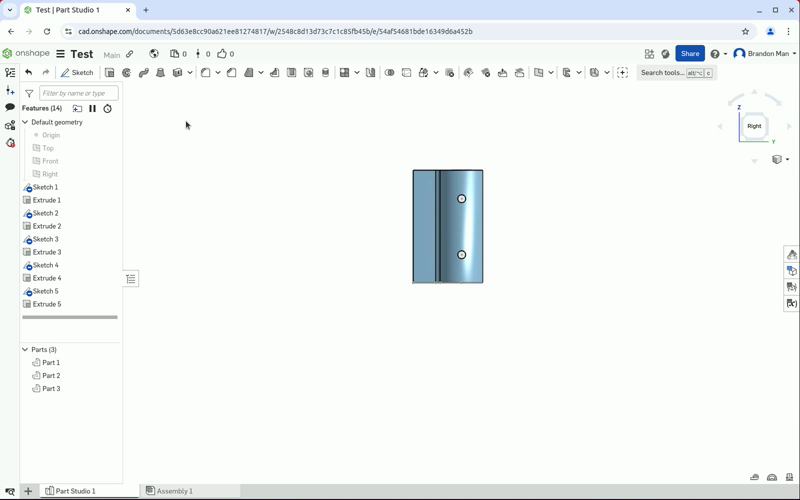
key(right, 2)
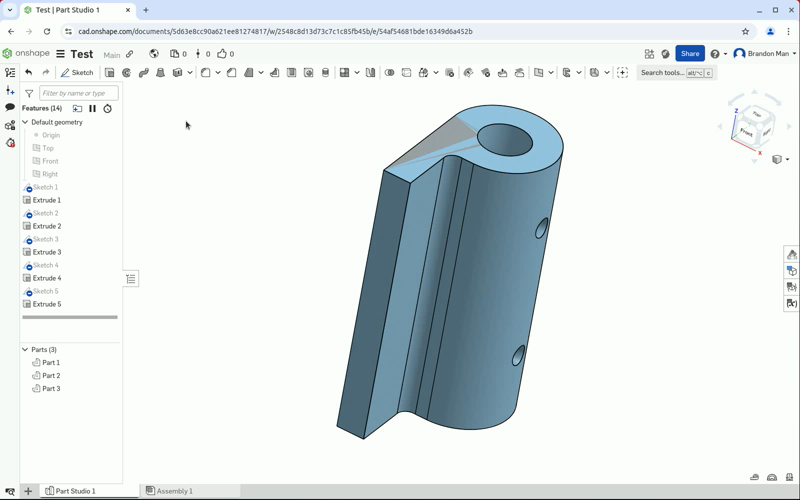
key(down, 2)
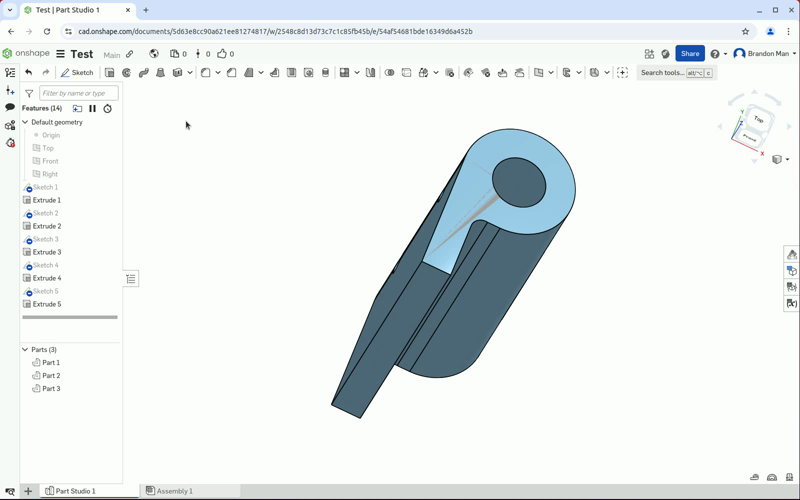
key(up, 2)
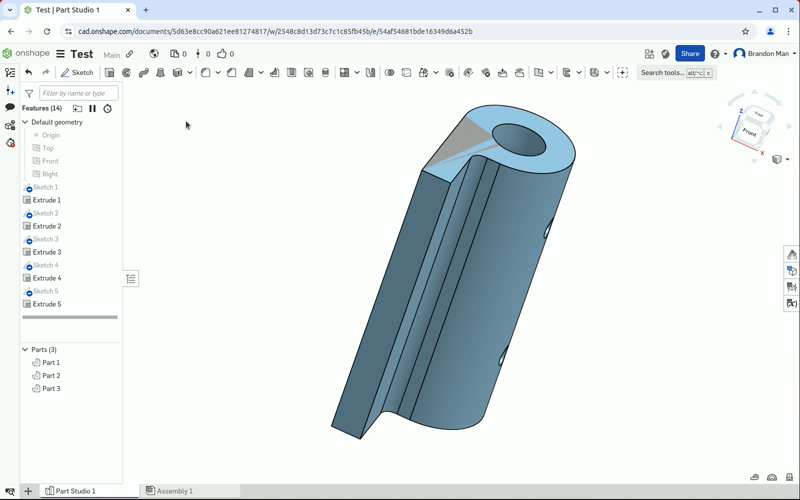
key(left, 2)
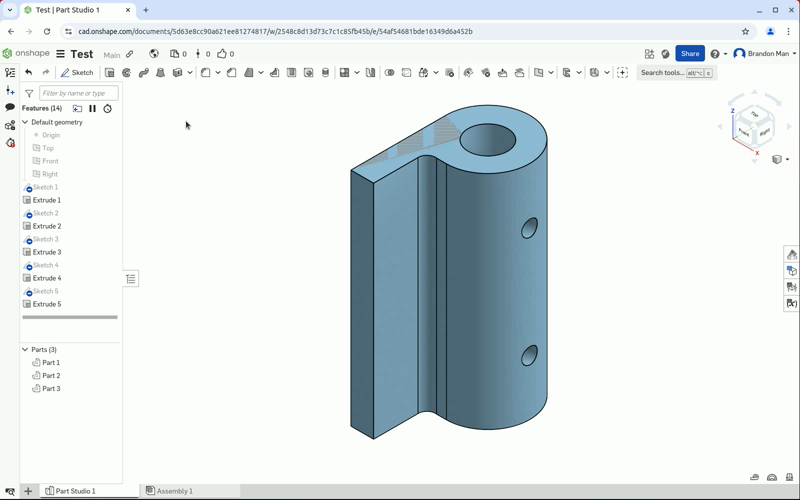
mouse_move(73, 189)
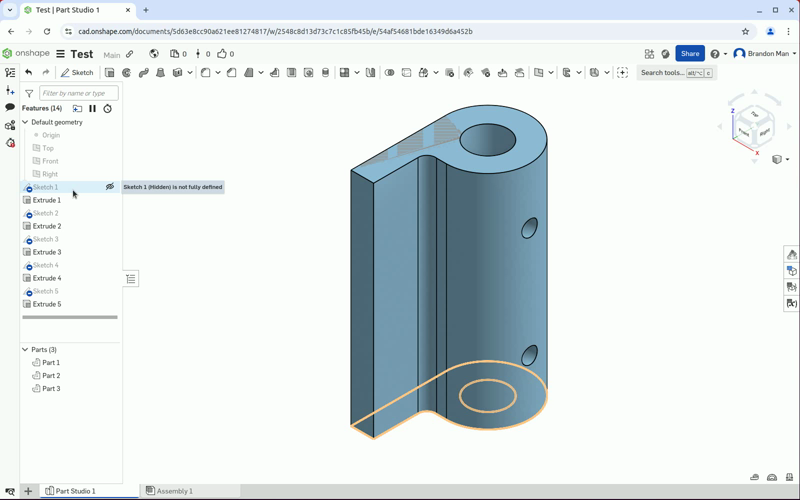
click(73, 189)